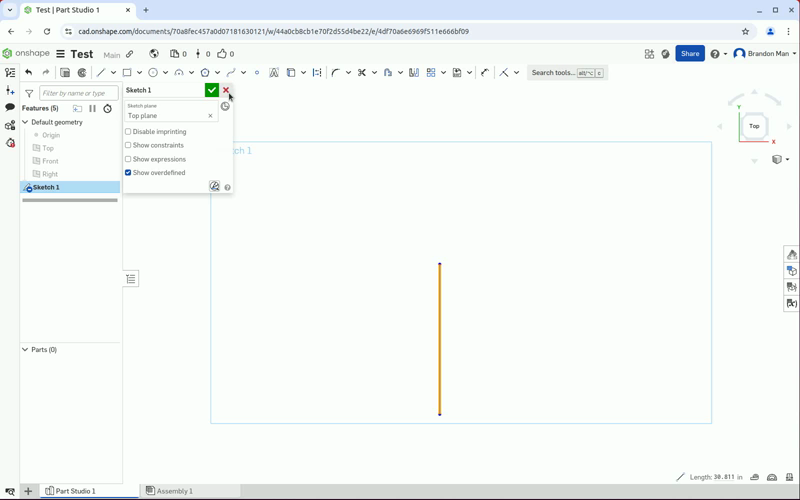
key(shift+h)
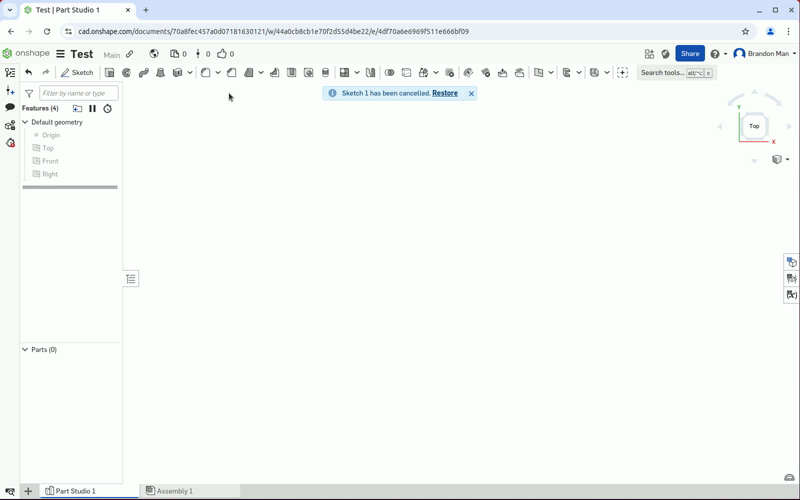
mouse_move(73, 352)
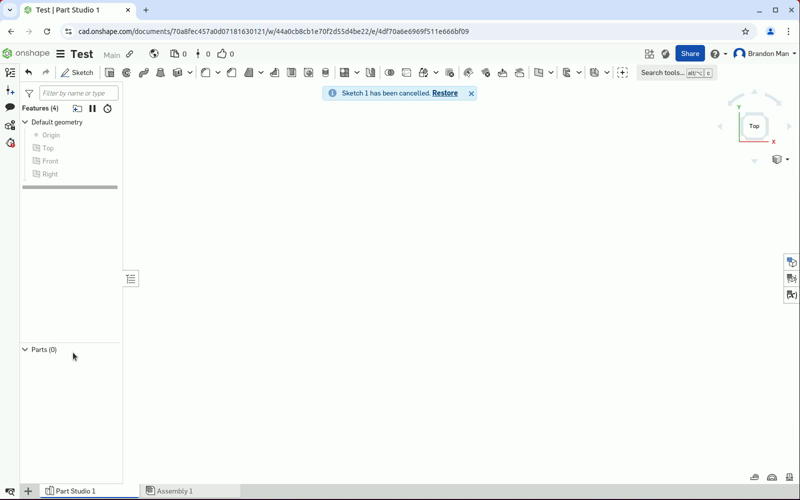
key(y)
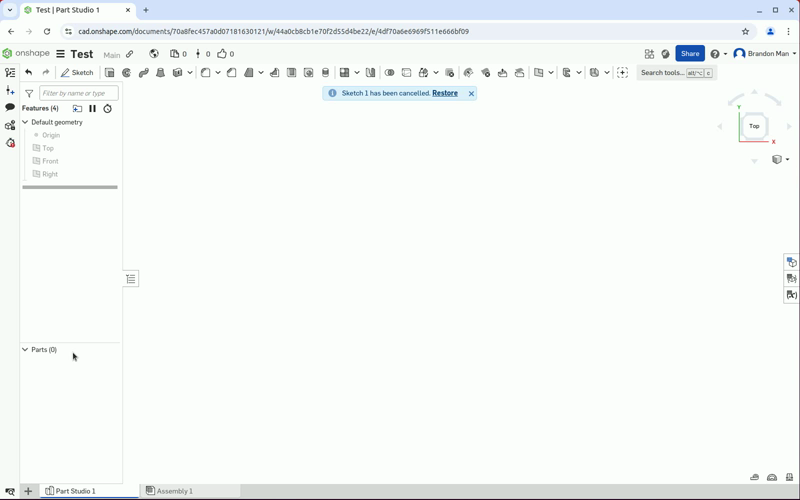
key(shift+p)
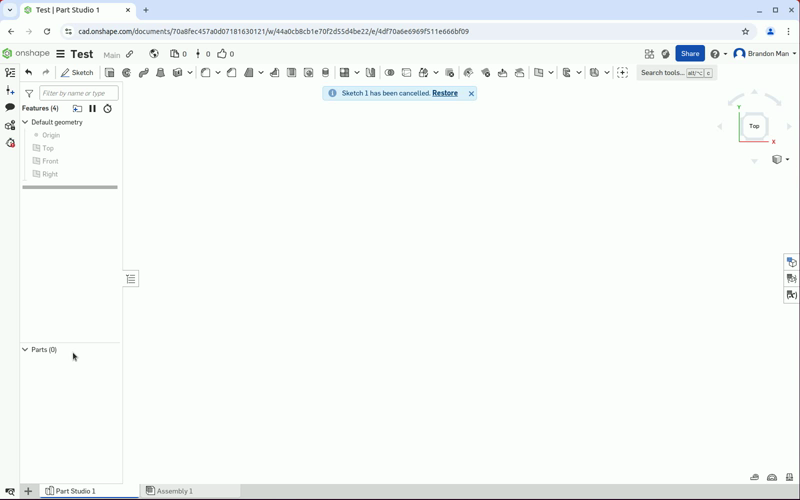
key(space)
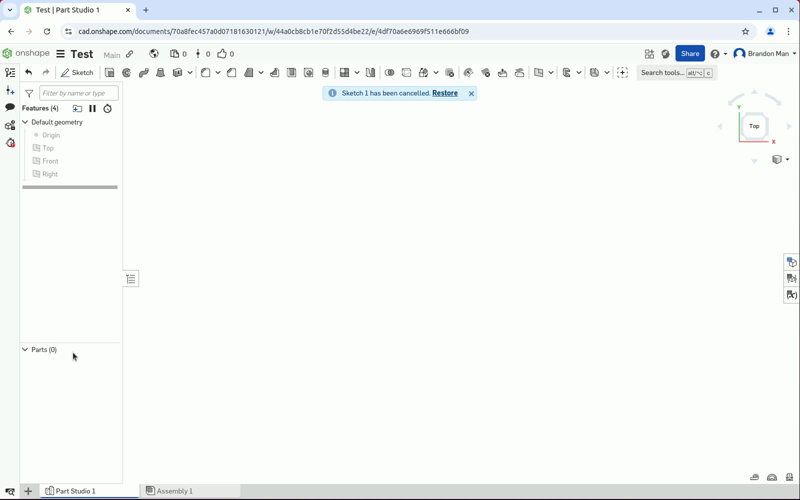
key_down(shift)
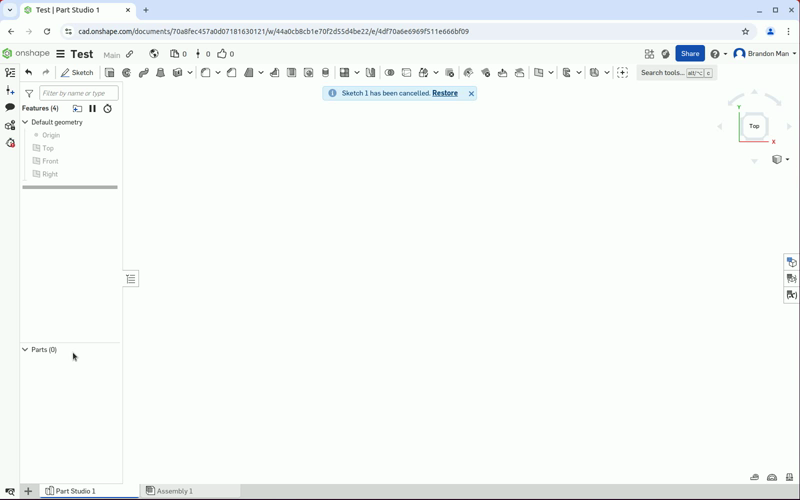
key(up)
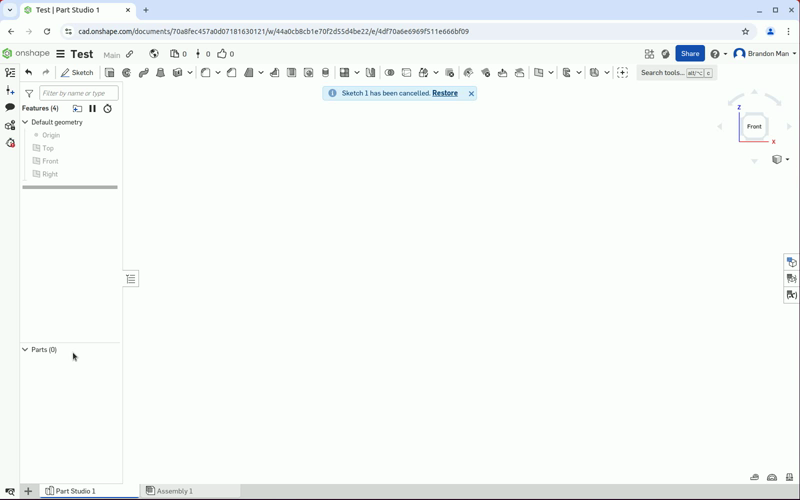
key_up(shift)
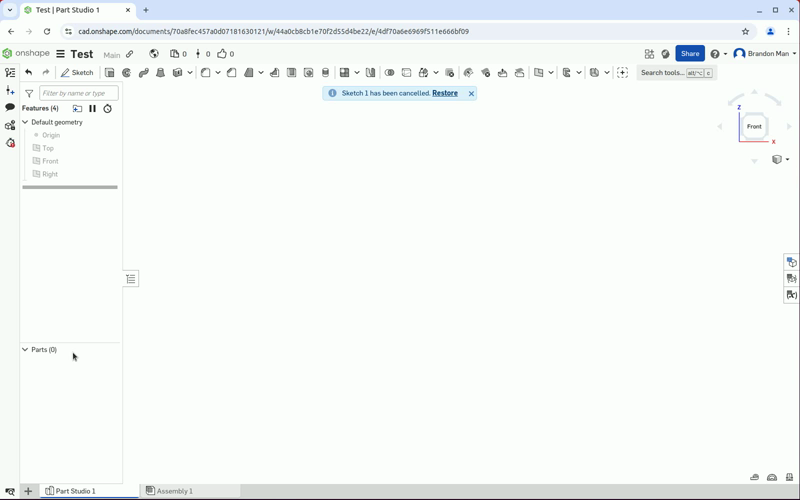
mouse_move(73, 352)
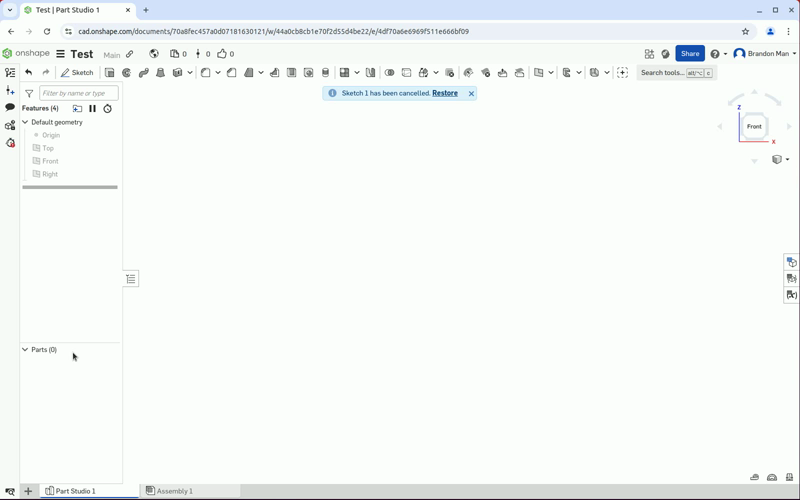
key(shift+y)
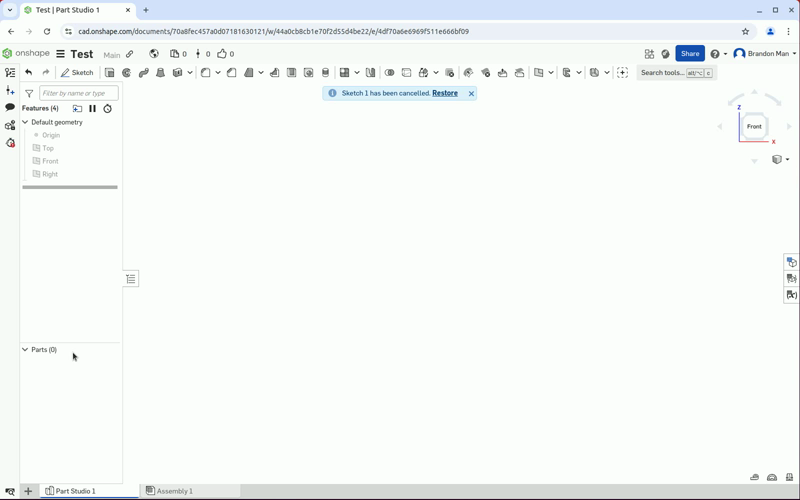
key(shift+s)
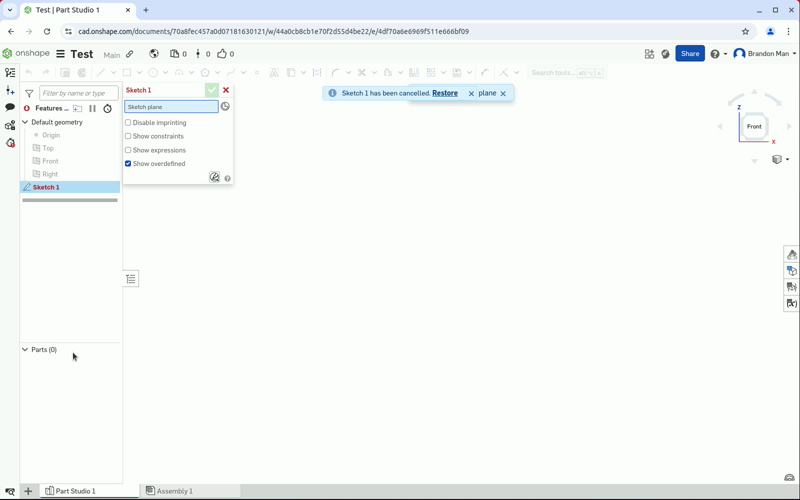
mouse_move(73, 163)
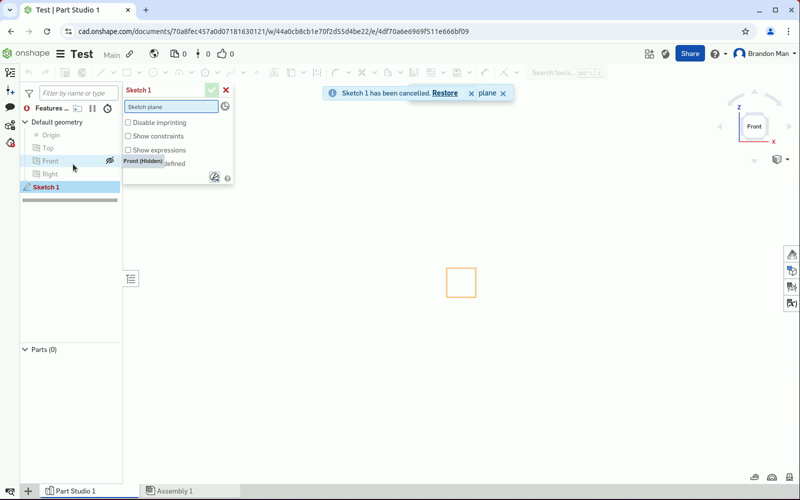
click(73, 163)
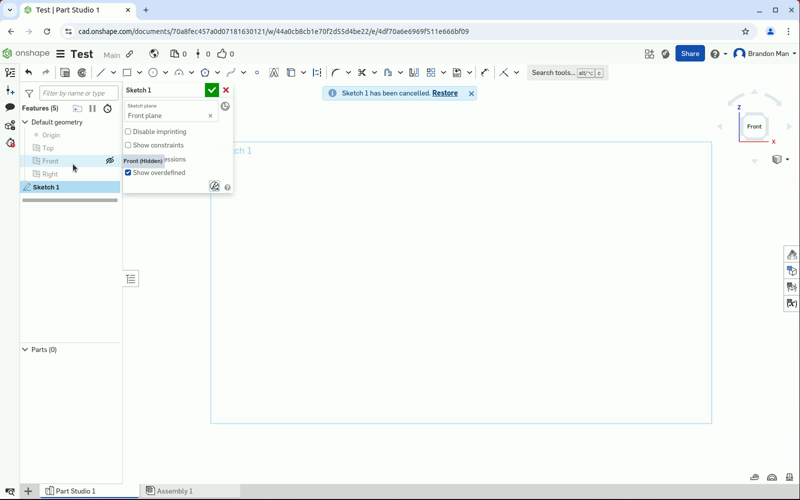
mouse_move(73, 352)
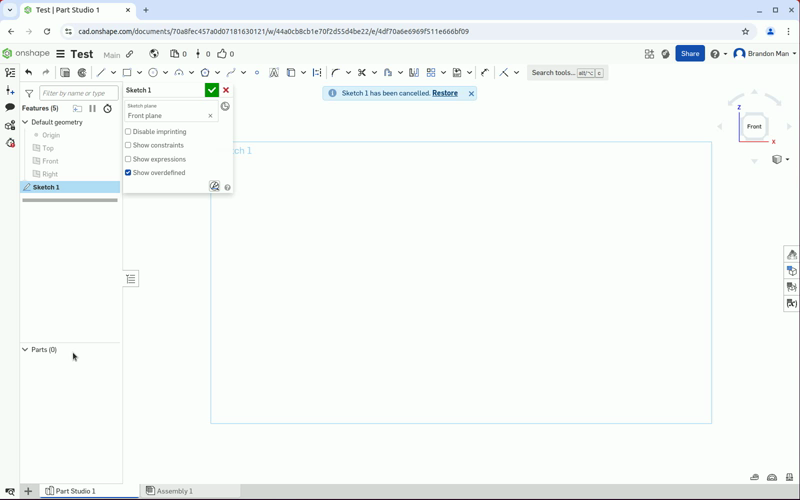
key(y)
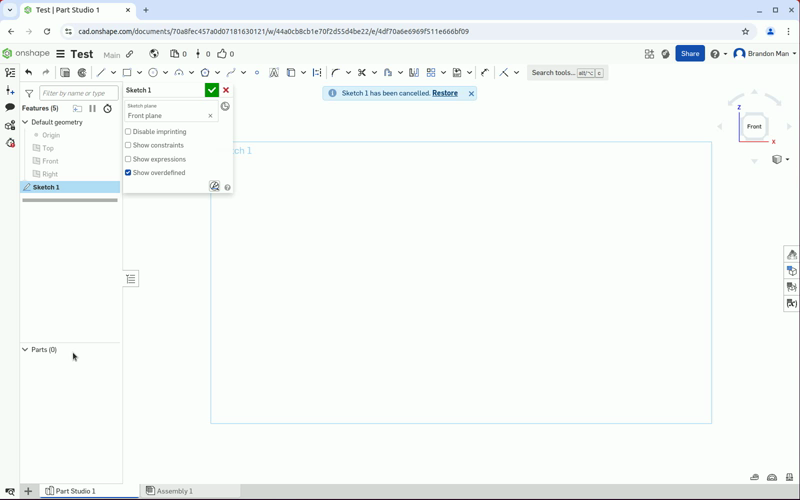
key(l)
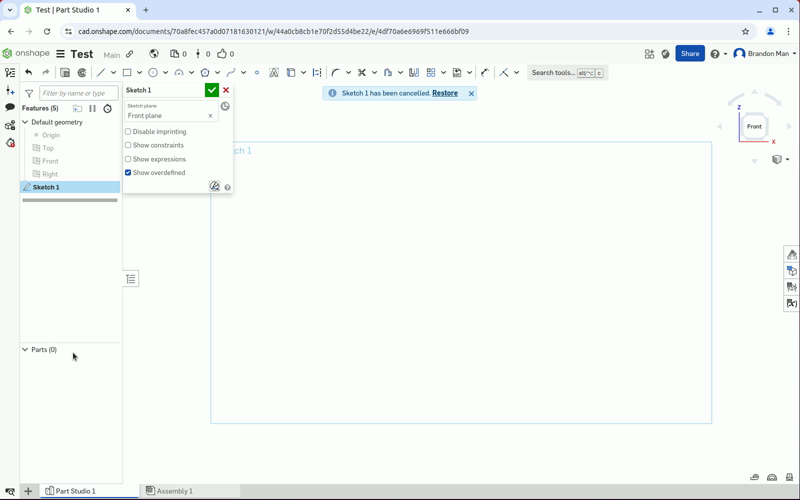
key_down(shift)
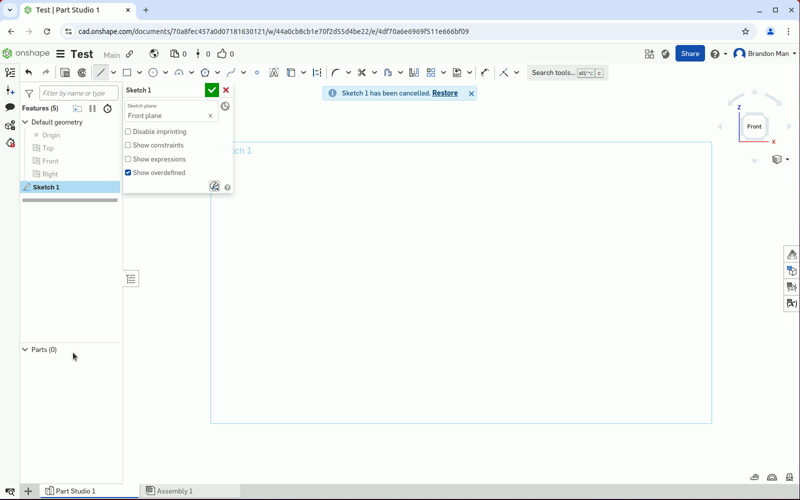
mouse_move(406, 314)
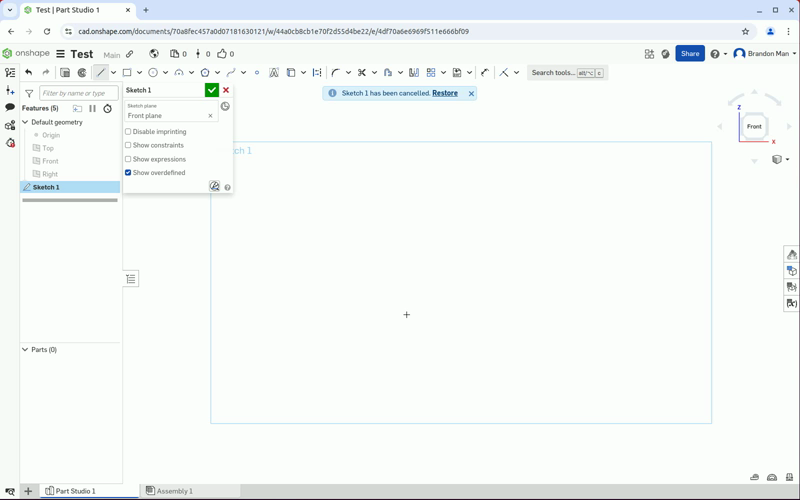
click(406, 314)
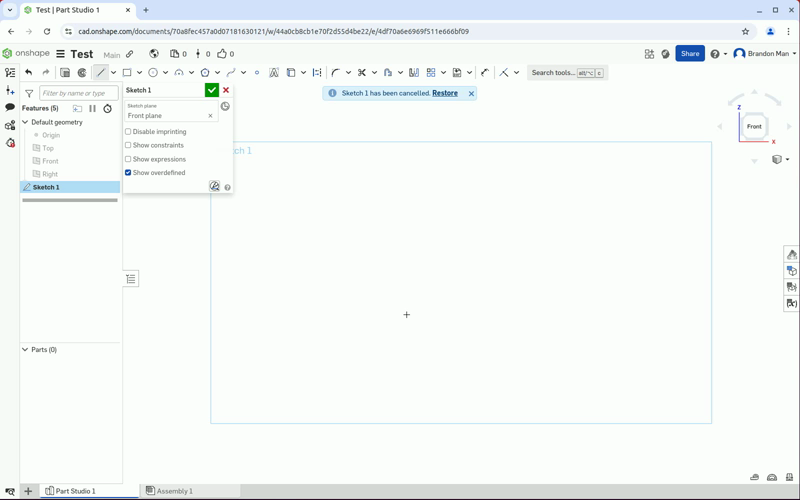
key_up(shift)
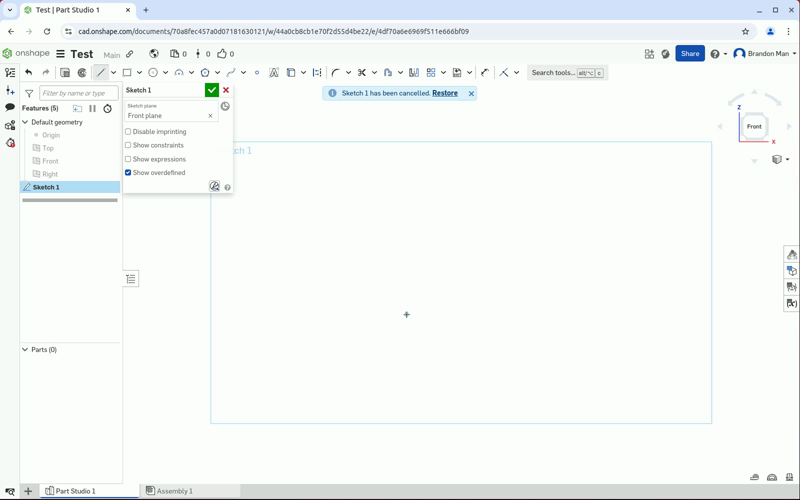
key_down(shift)
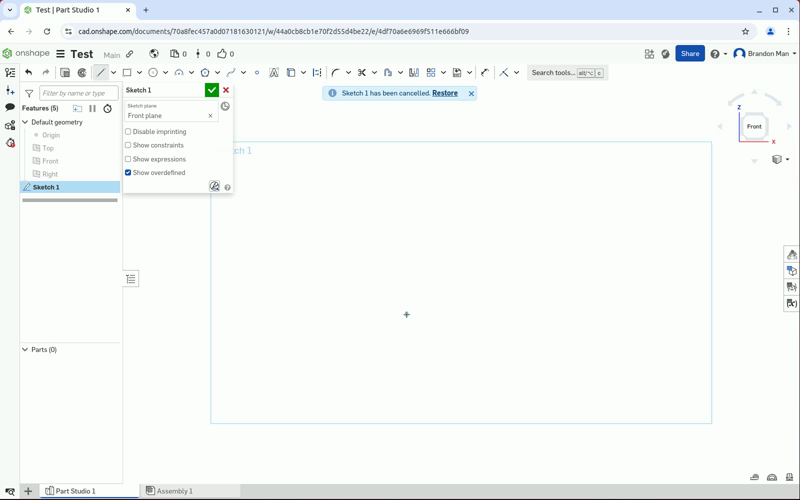
mouse_move(436, 314)
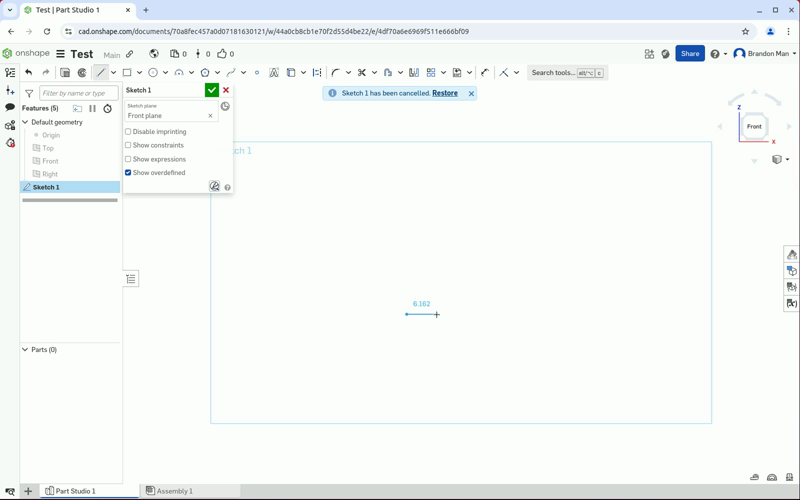
mouse_move(455, 314)
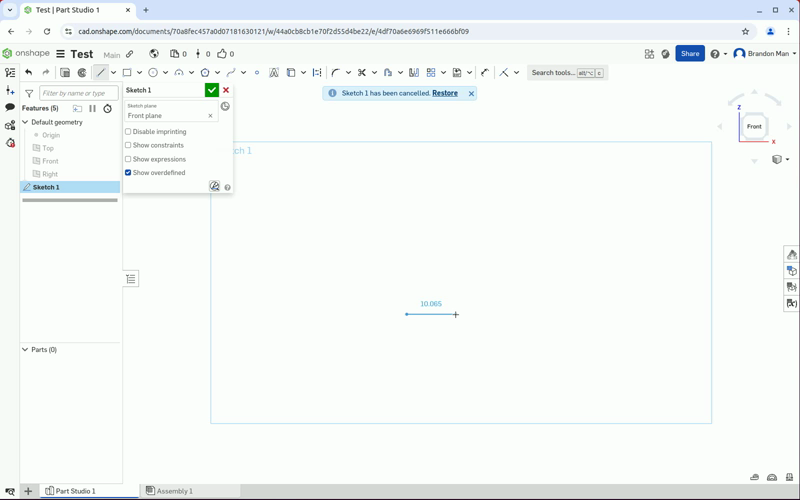
click(455, 314)
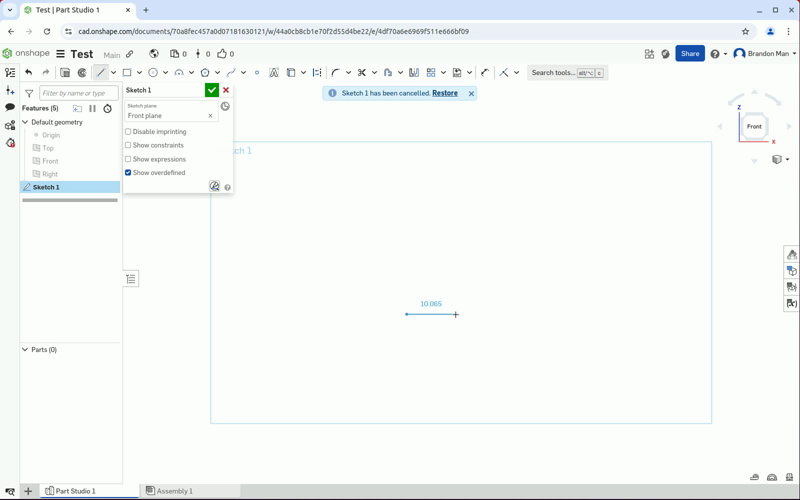
key_up(shift)
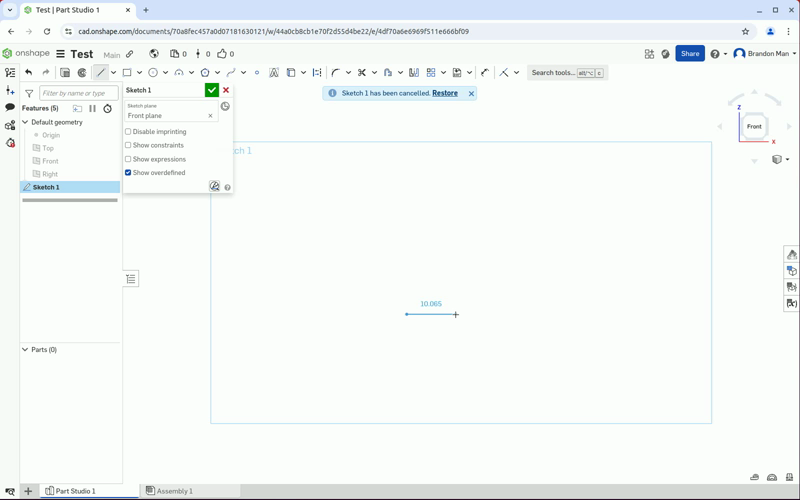
key_down(shift)
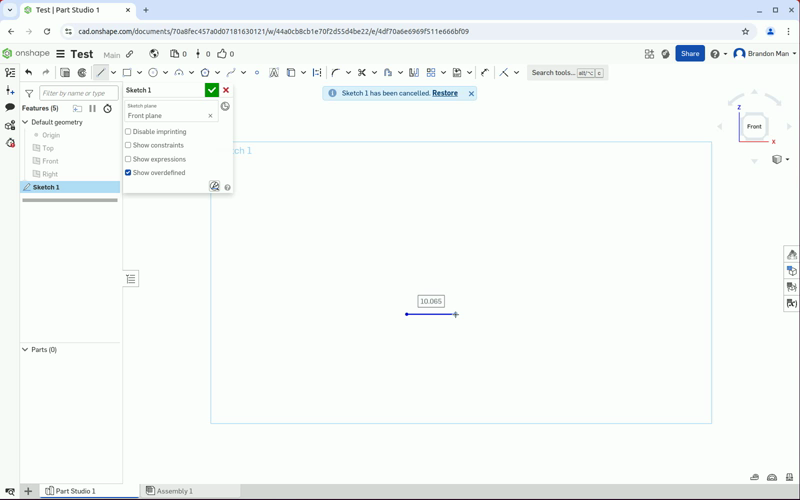
mouse_move(485, 314)
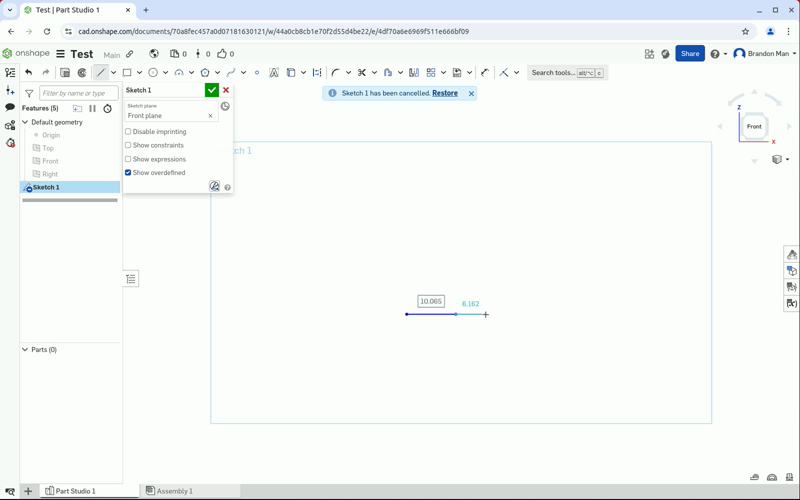
mouse_move(455, 282)
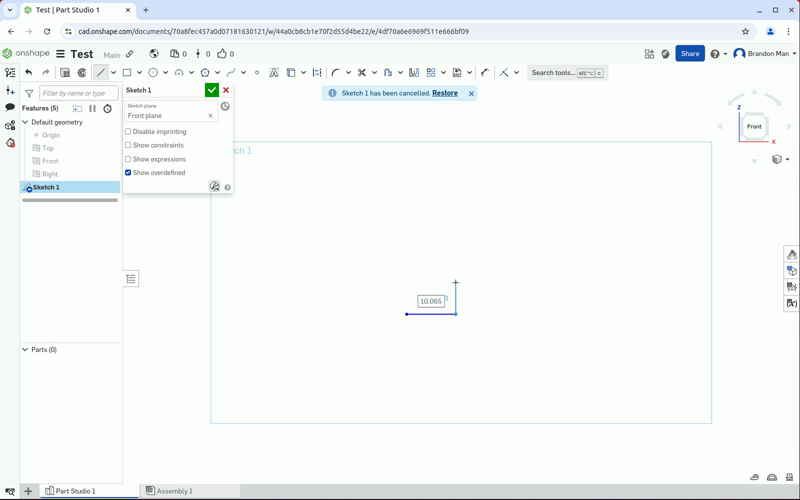
click(455, 282)
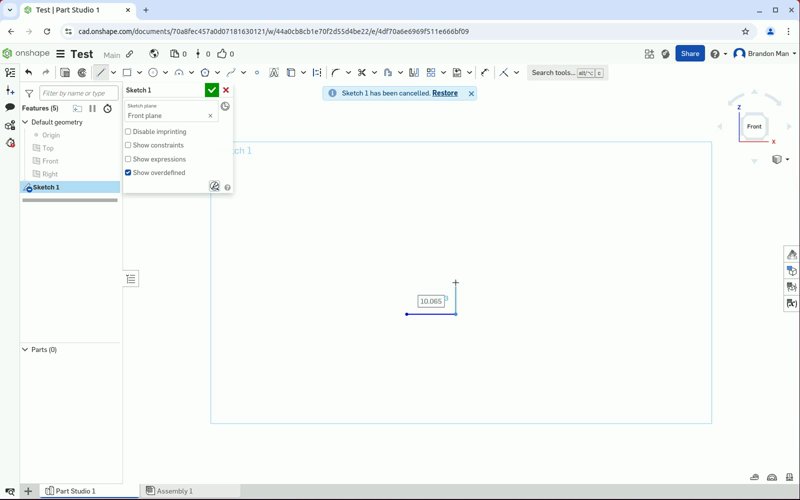
key_up(shift)
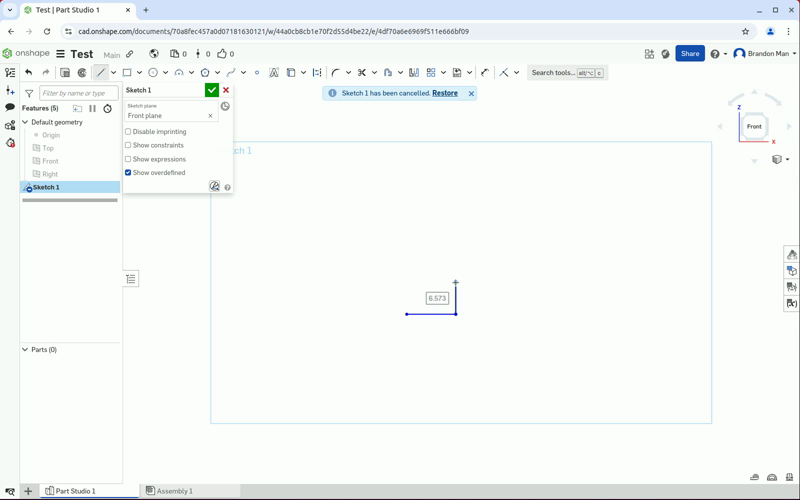
key_down(shift)
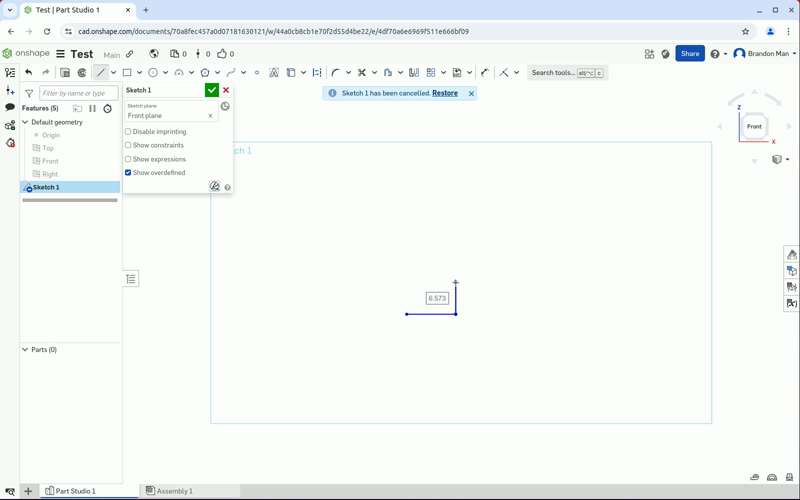
mouse_move(485, 282)
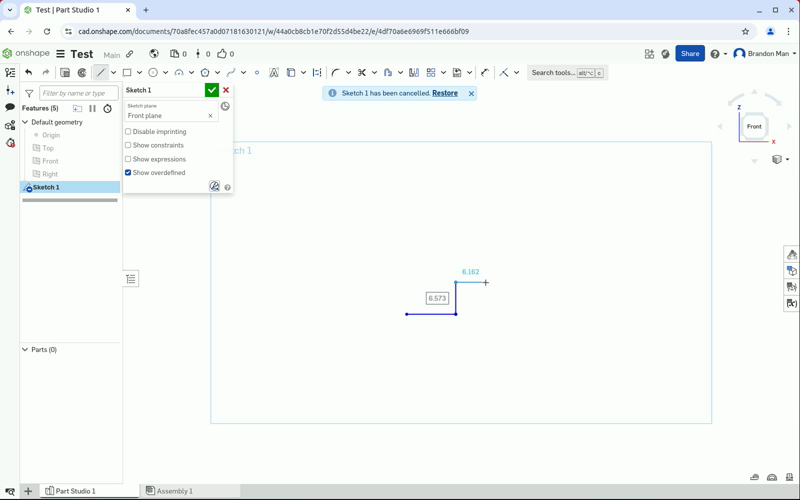
mouse_move(406, 282)
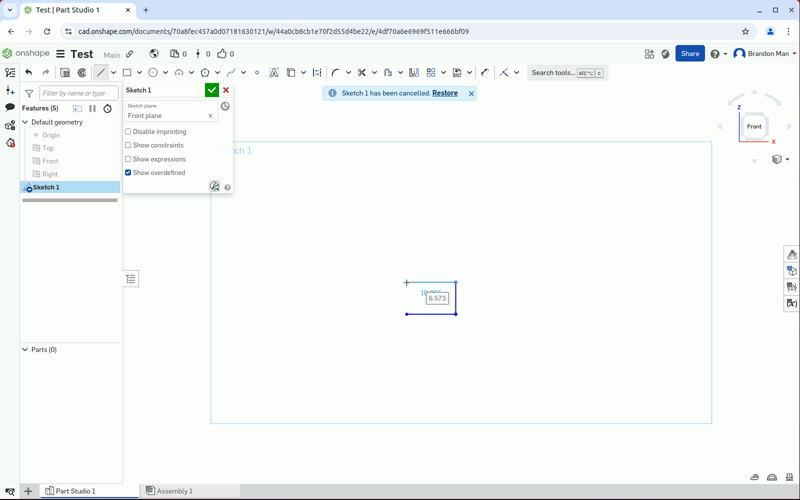
click(406, 282)
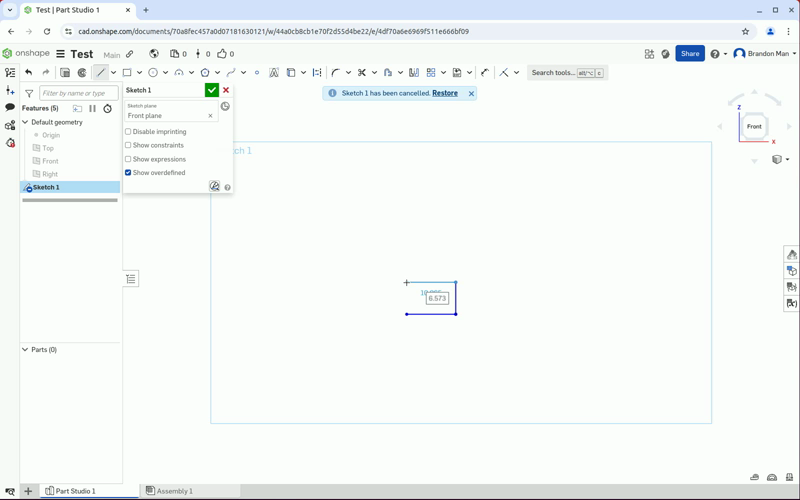
key_up(shift)
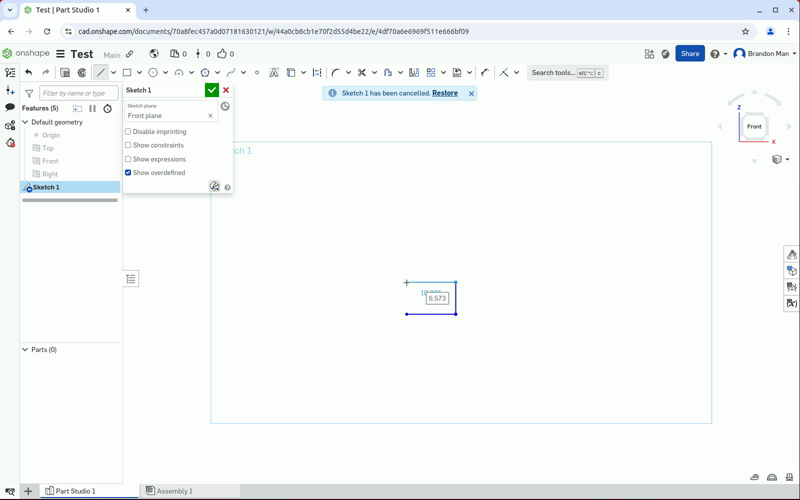
mouse_move(436, 282)
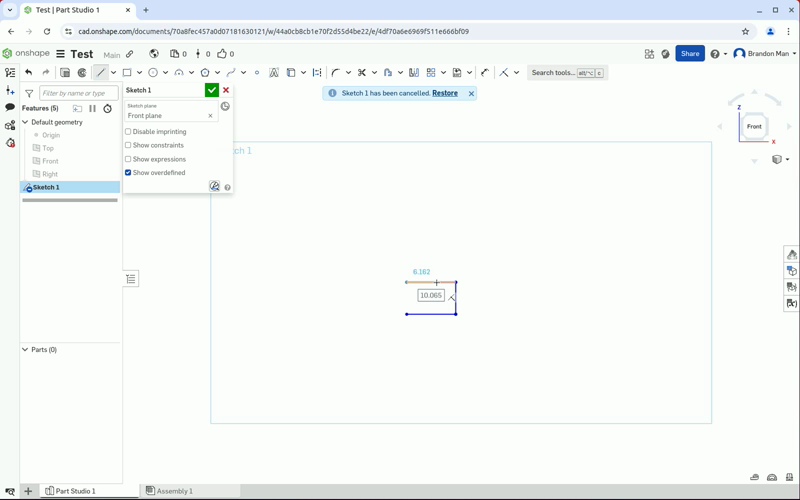
key_down(shift)
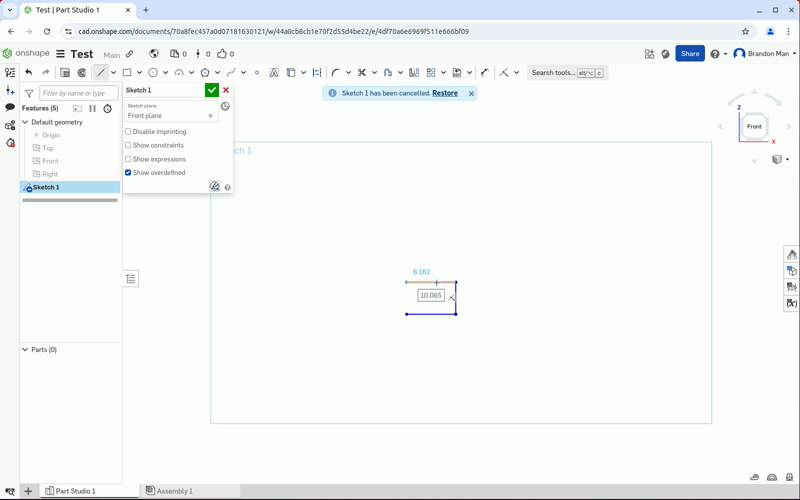
mouse_move(406, 314)
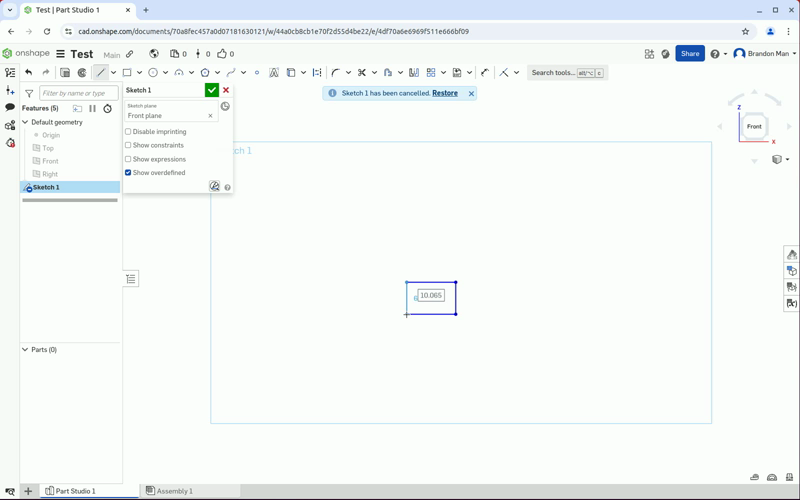
key_up(shift)
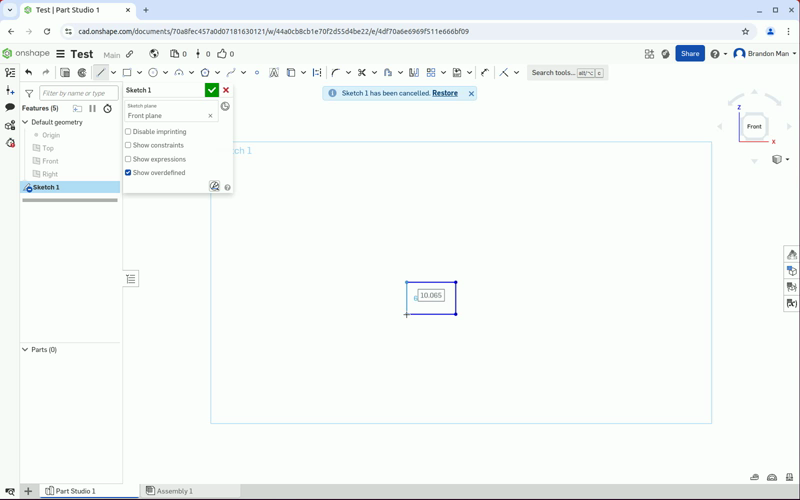
click(406, 314)
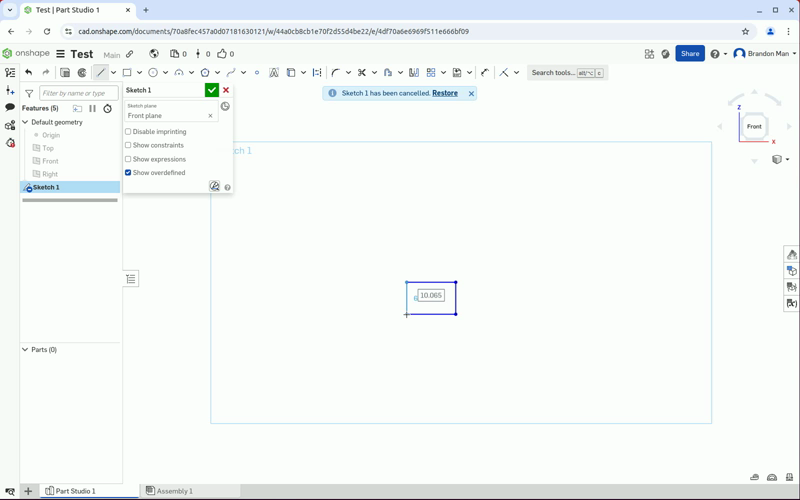
key(esc)
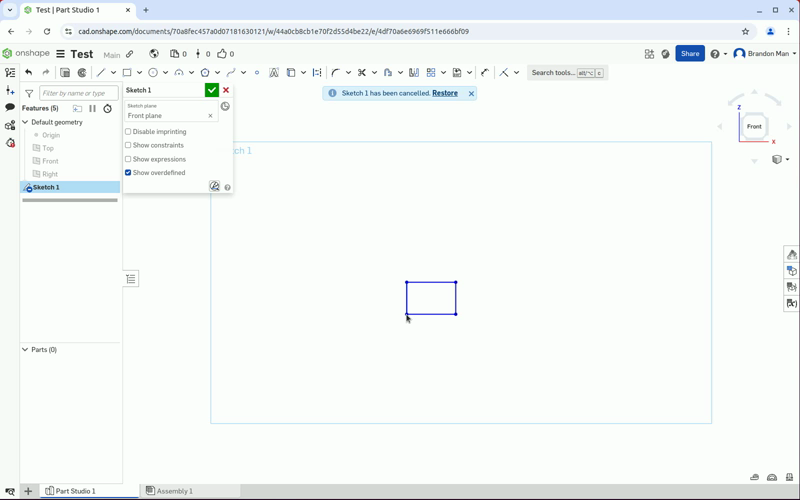
mouse_move(447, 304)
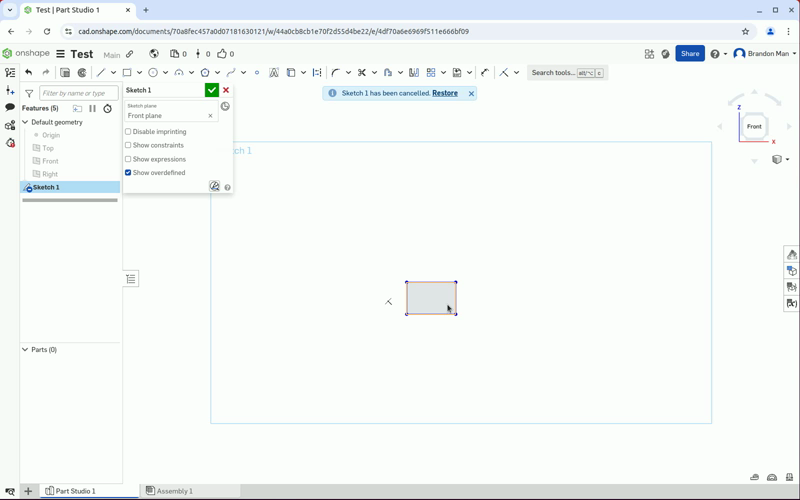
scroll(6)
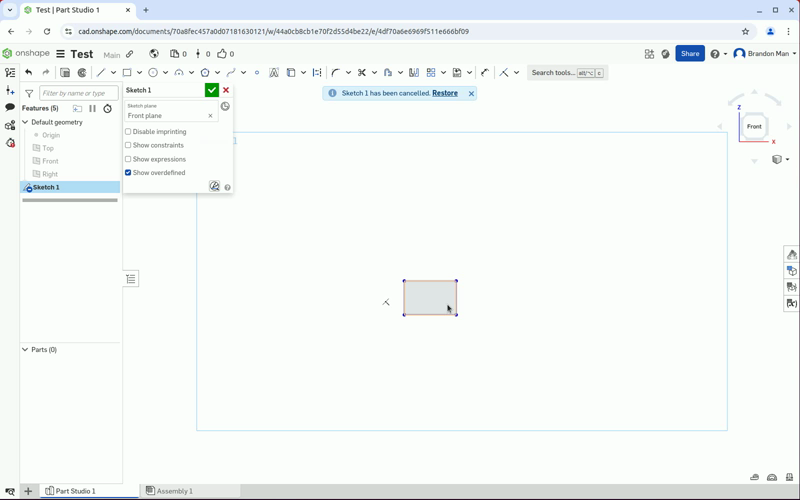
scroll(6)
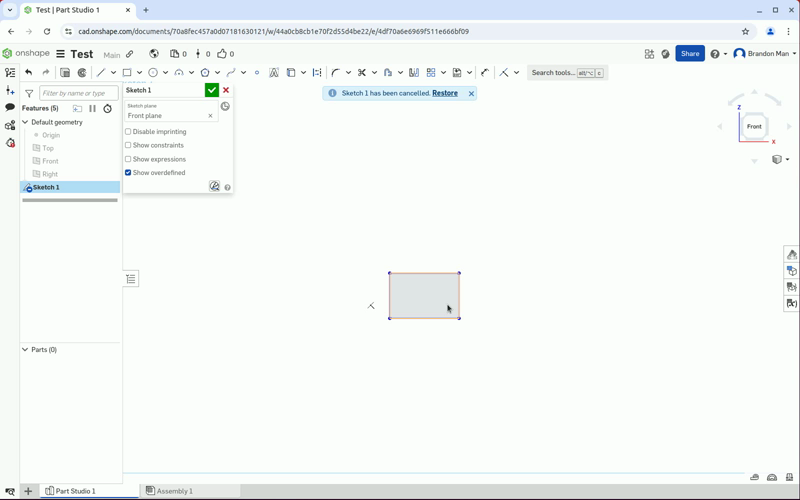
scroll(6)
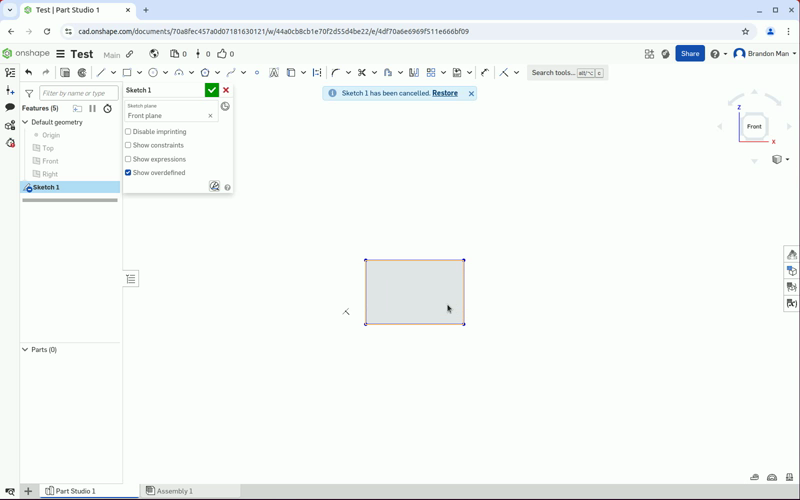
scroll(6)
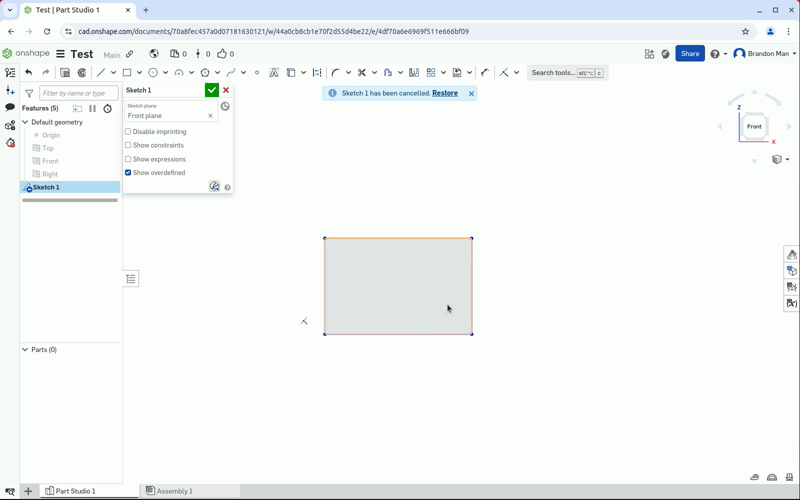
scroll(6)
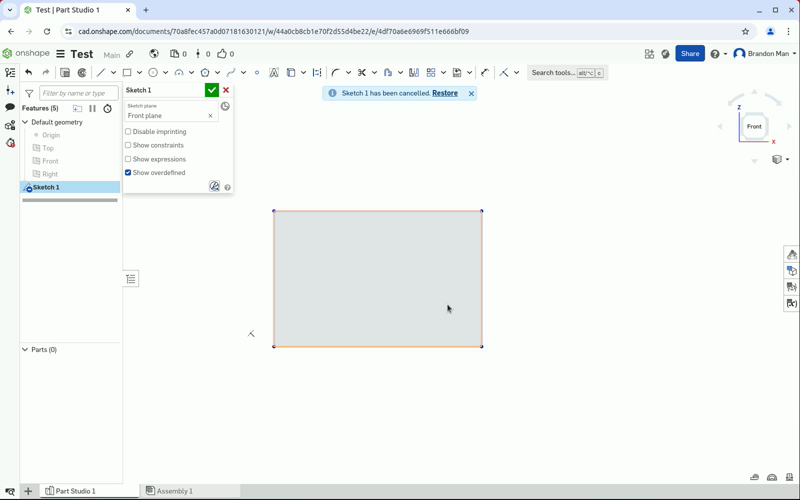
scroll(6)
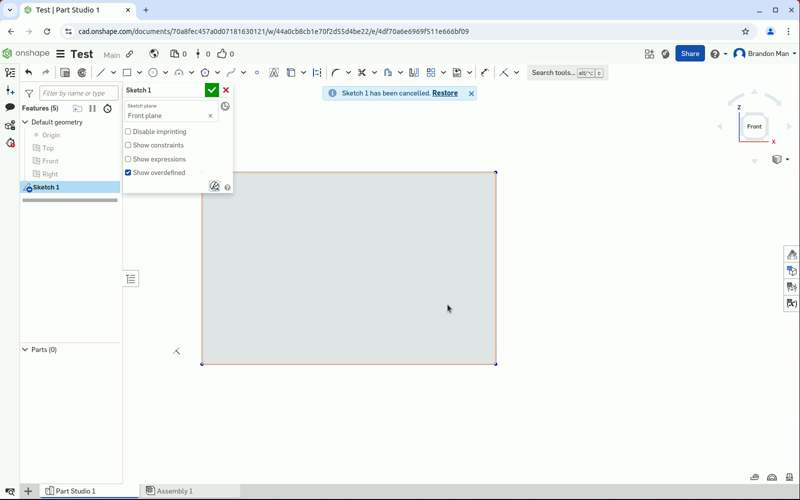
scroll(6)
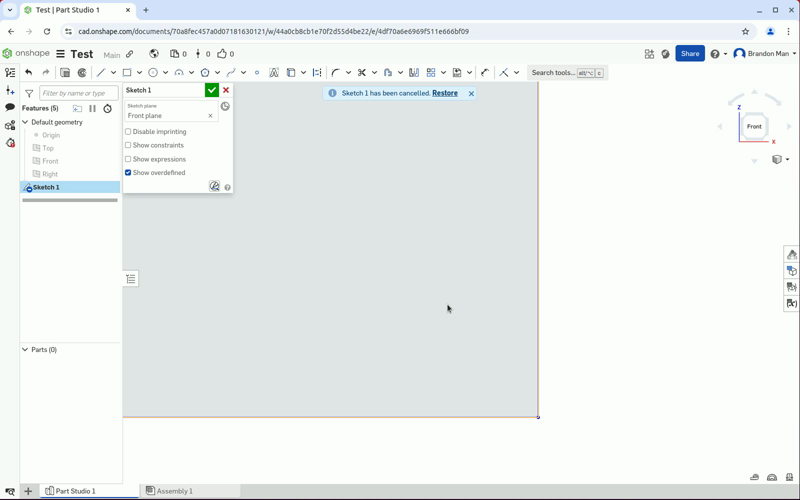
click(447, 304)
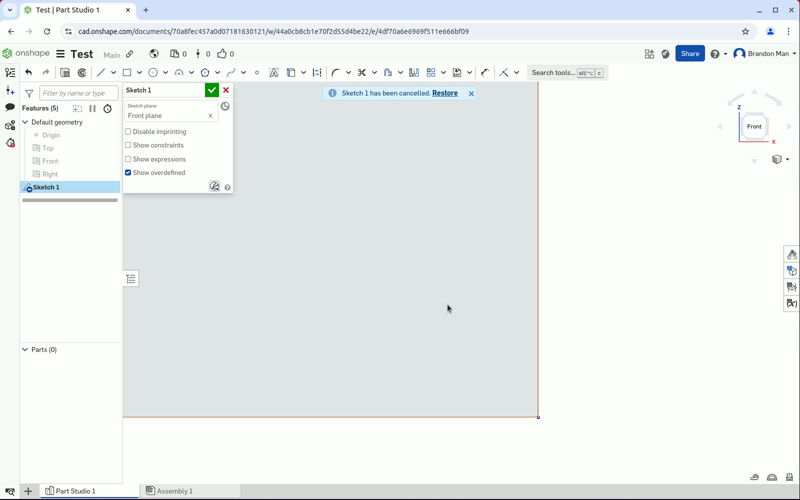
scroll(-6)
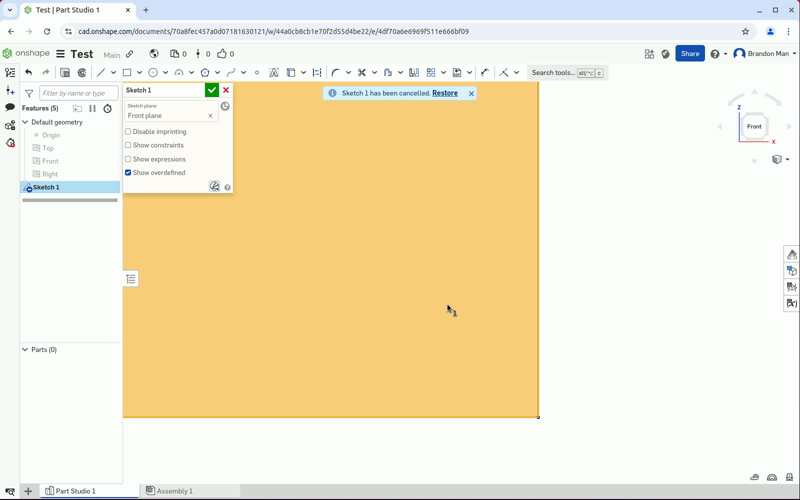
scroll(-6)
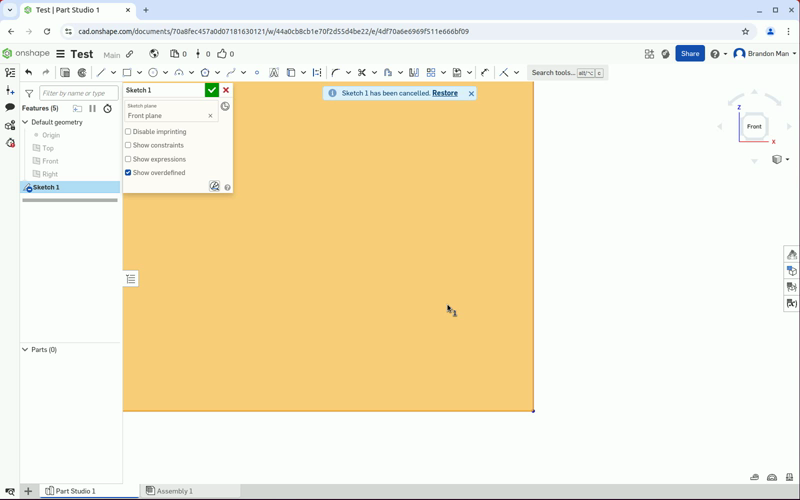
scroll(-6)
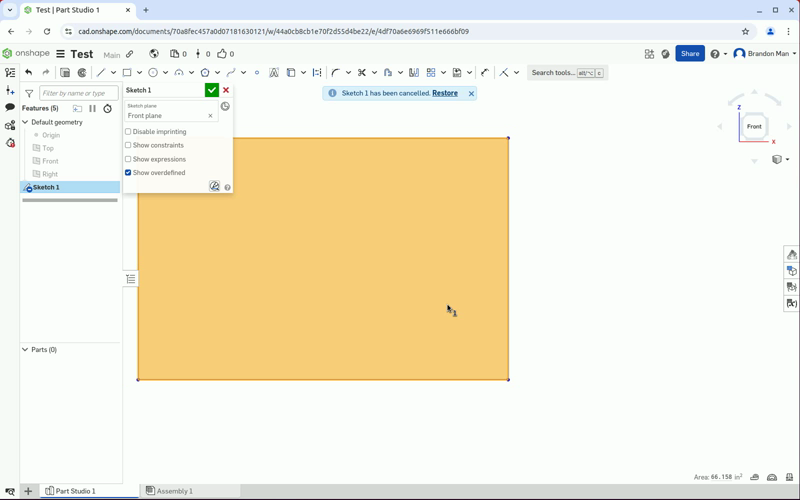
scroll(-6)
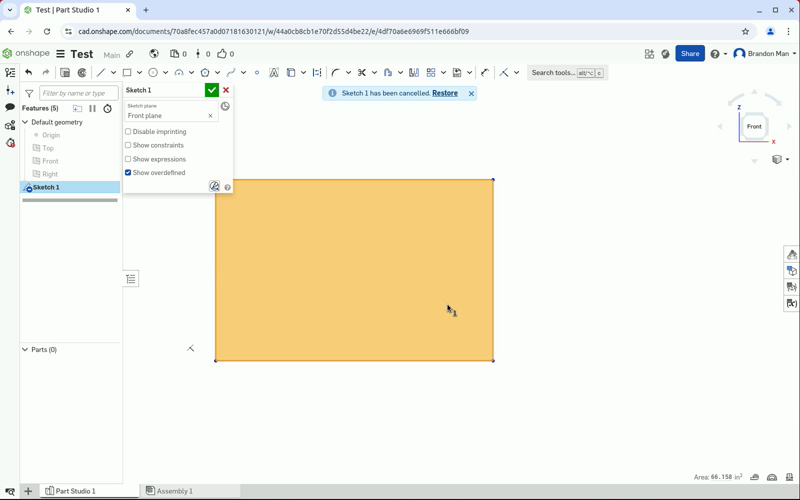
scroll(-6)
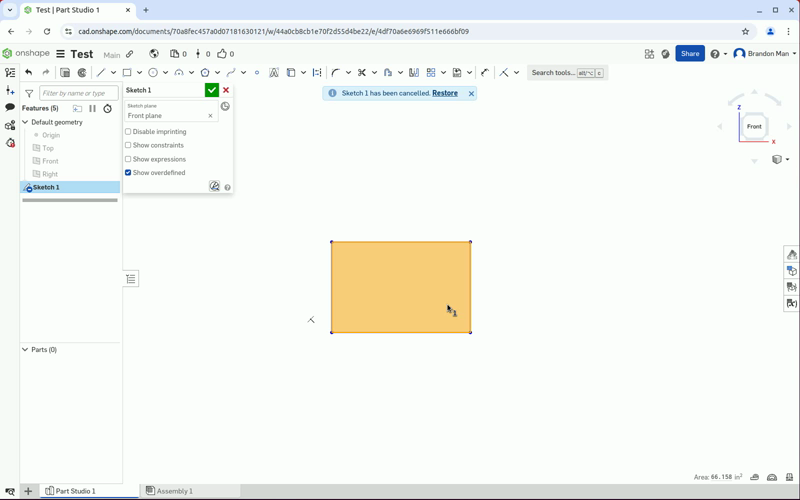
scroll(-6)
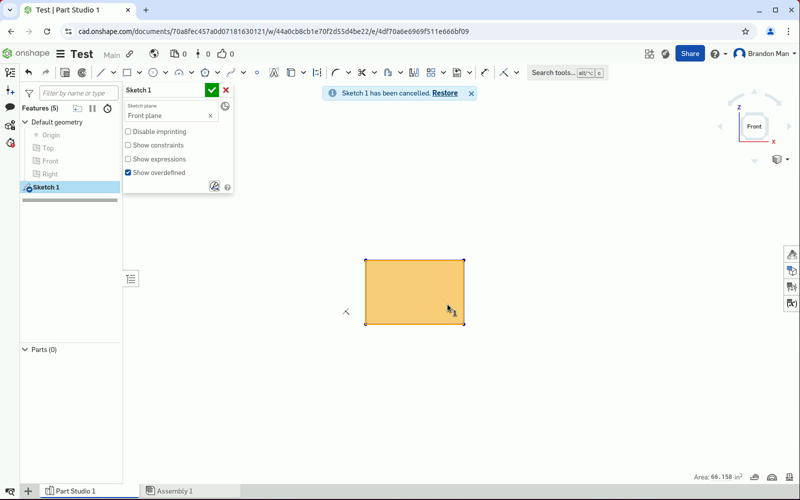
scroll(-6)
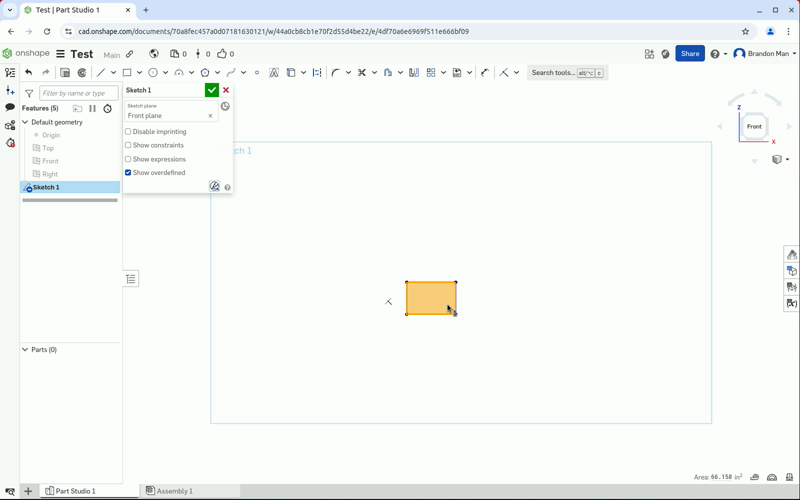
mouse_move(73, 352)
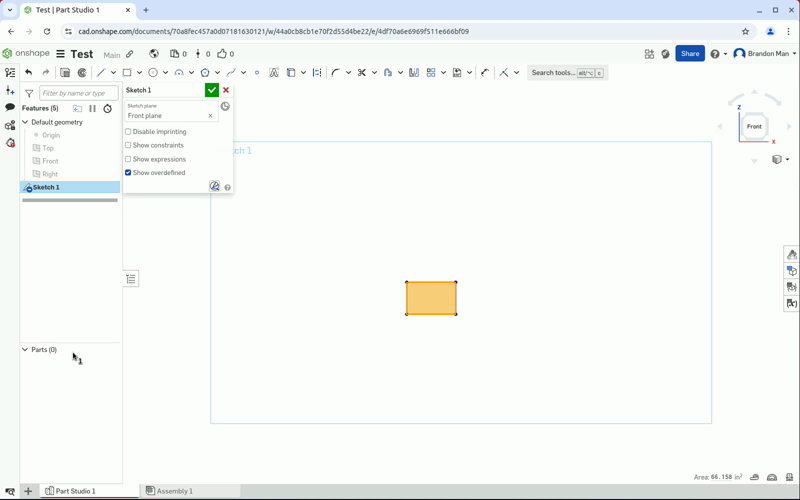
key(shift+y)
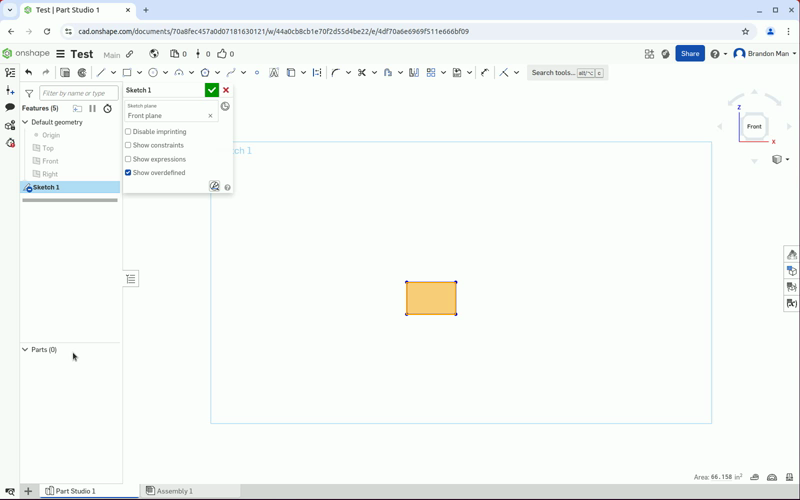
key(shift+e)
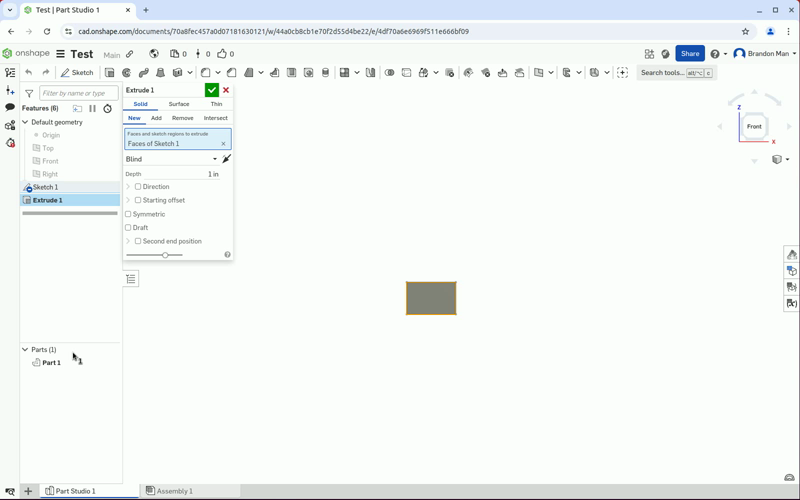
mouse_move(143, 106)
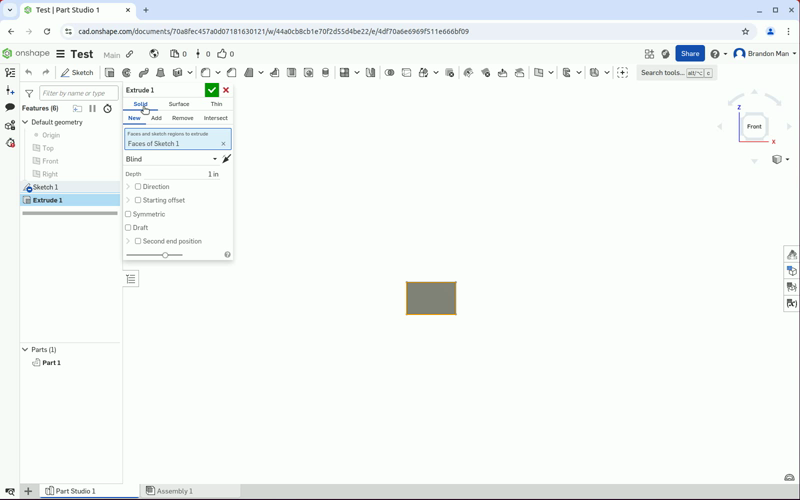
click(143, 106)
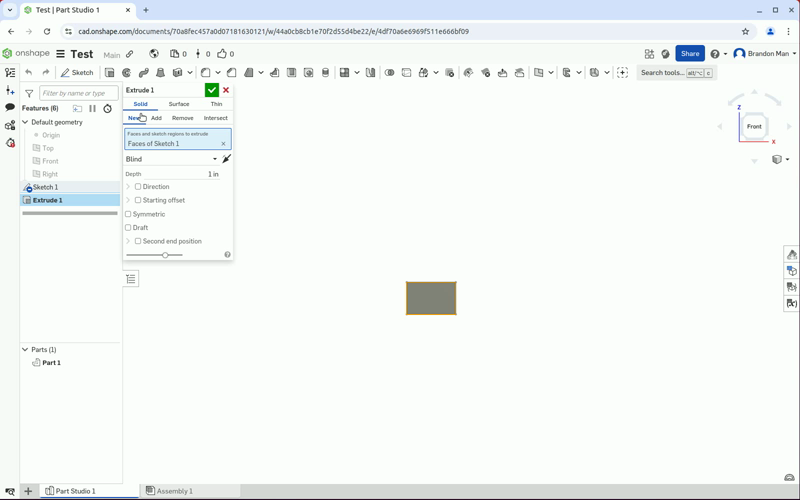
mouse_move(137, 120)
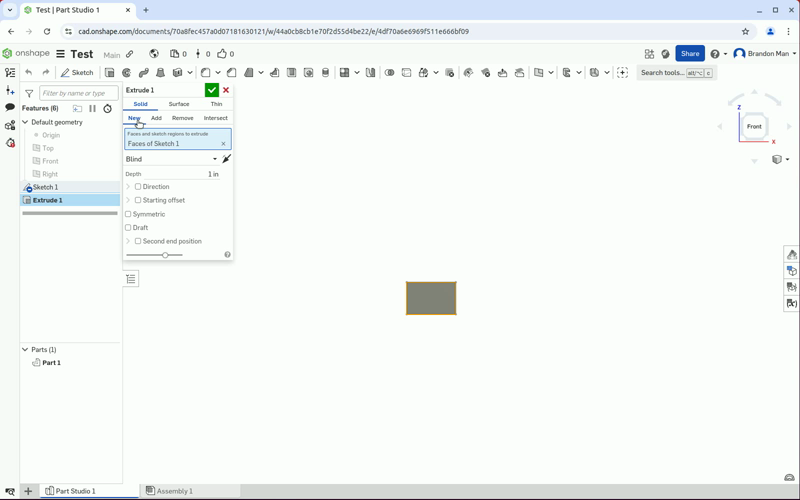
click(137, 120)
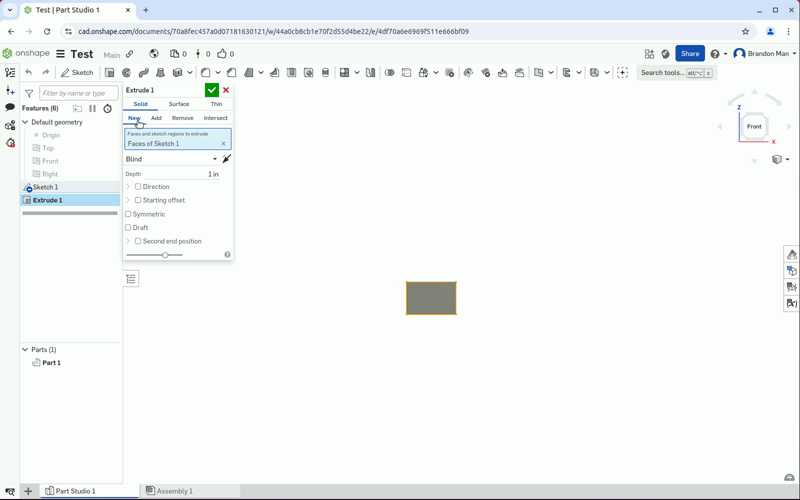
key(tab, 4)
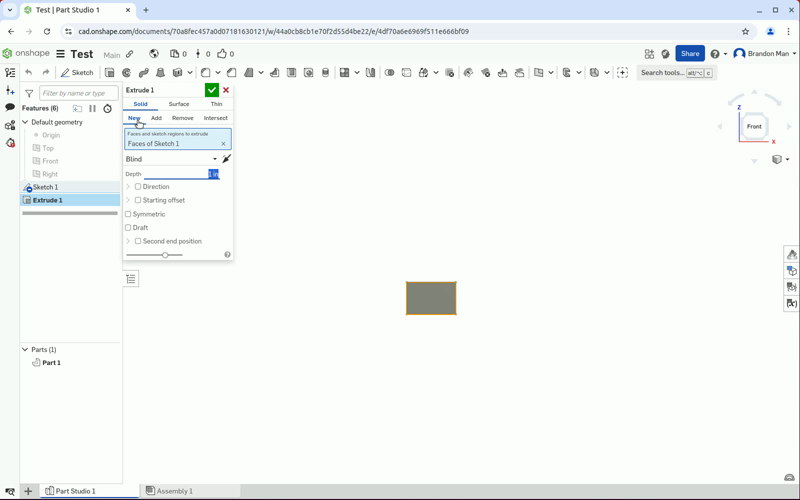
text(-23.108)
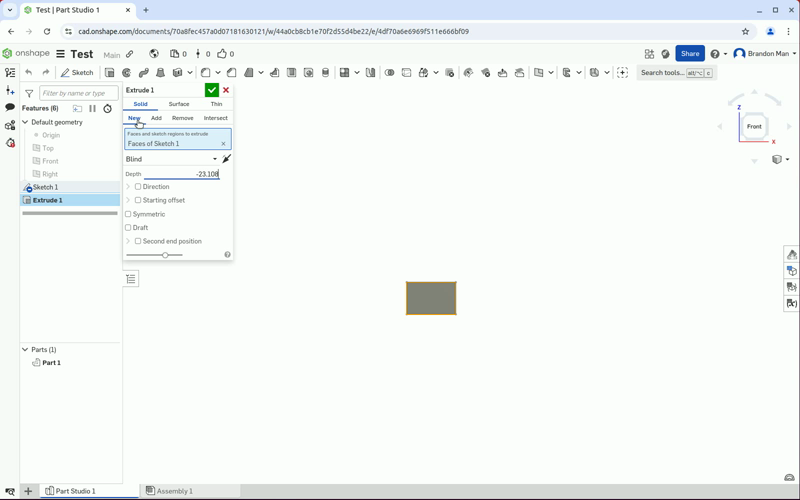
key(enter)
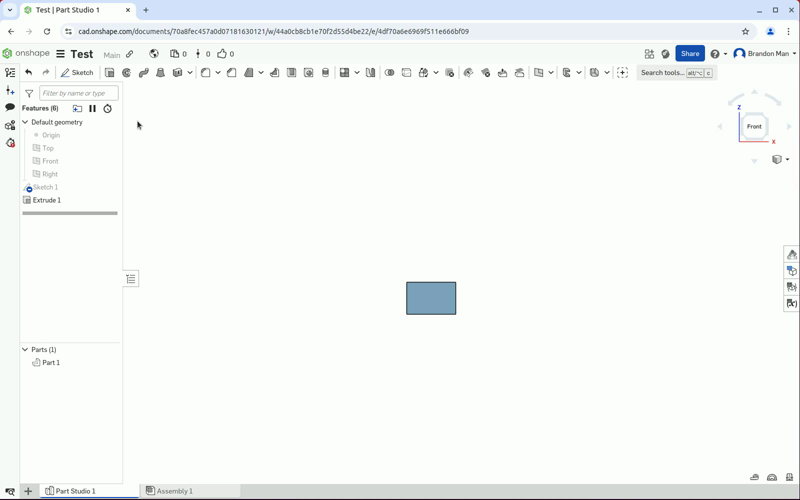
key(shift+h)
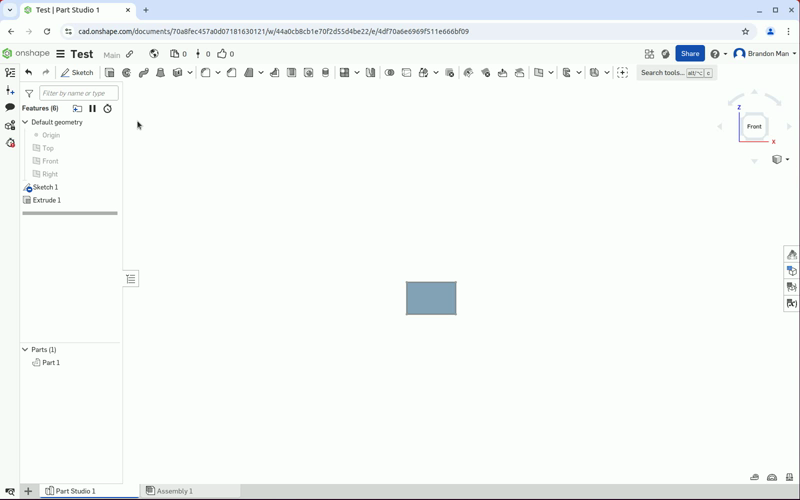
key(shift+h)
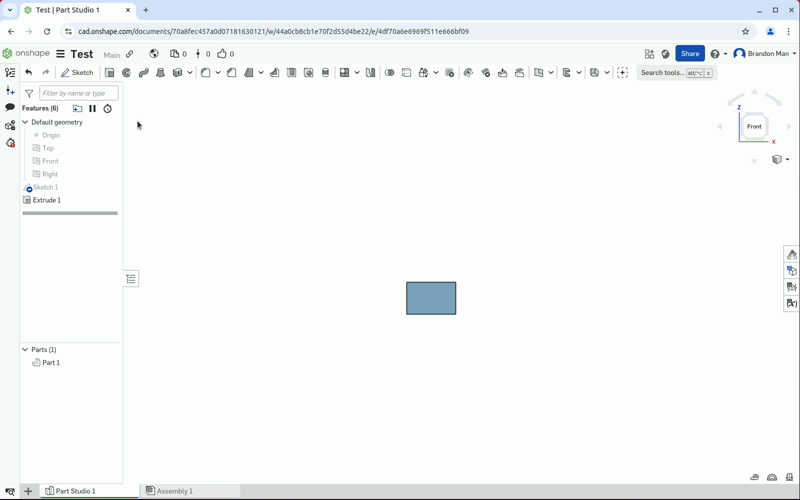
mouse_move(73, 189)
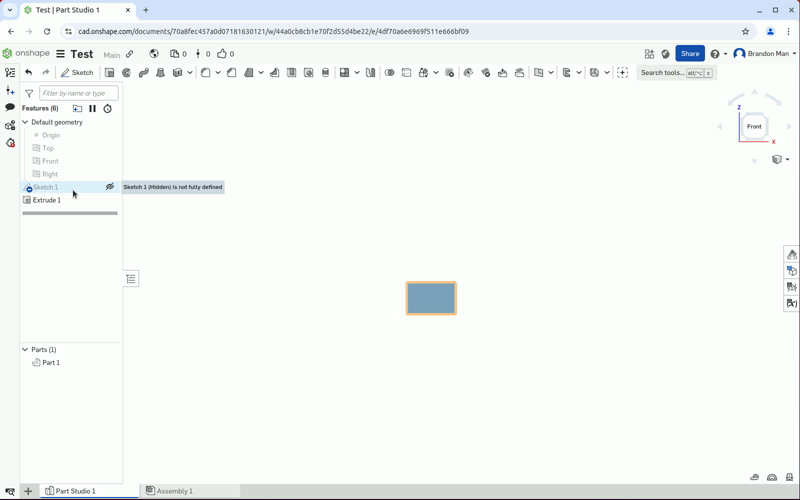
click(73, 189)
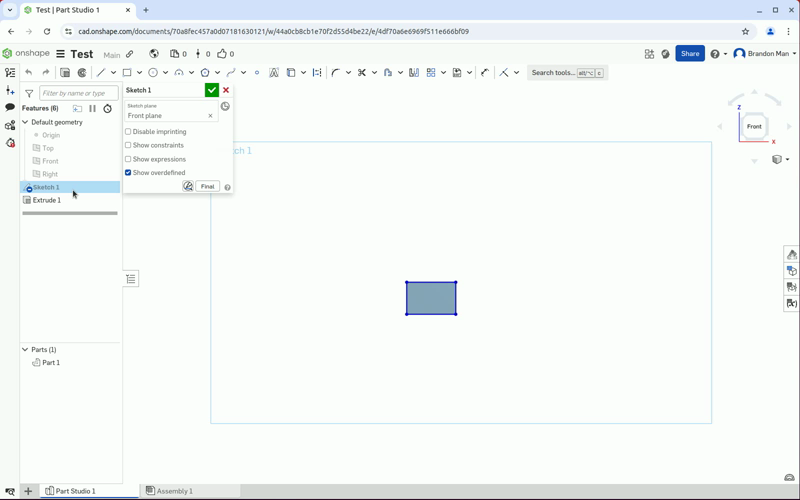
mouse_move(229, 92)
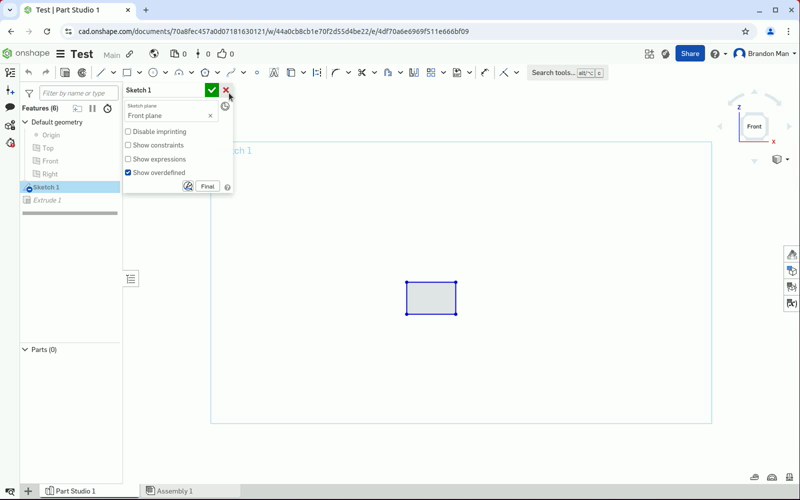
click(229, 92)
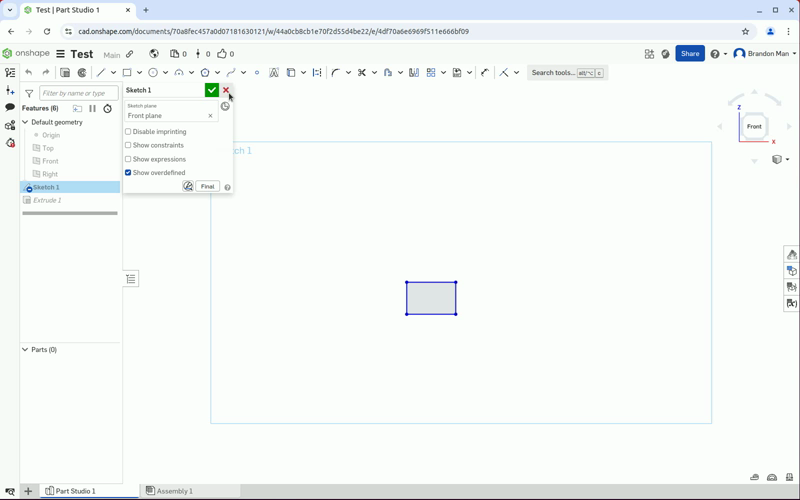
key(shift+s)
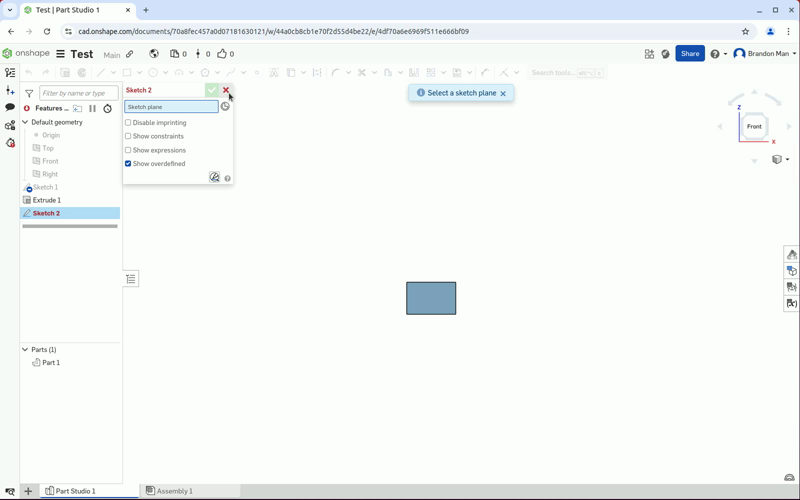
mouse_move(73, 163)
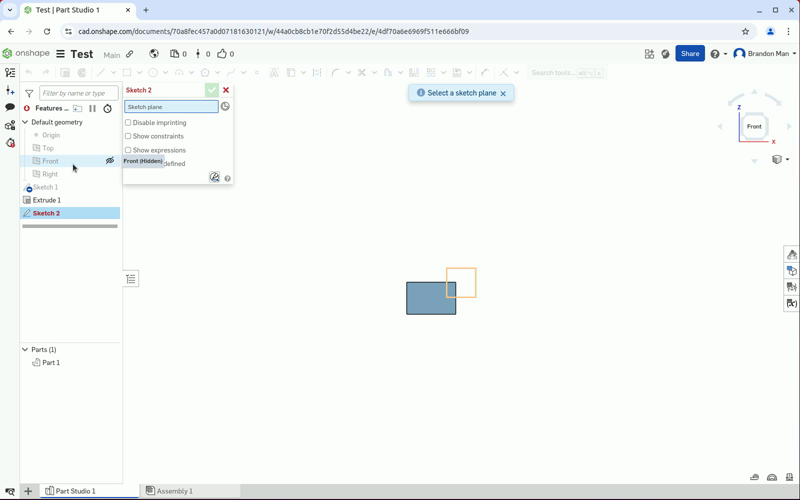
click(73, 163)
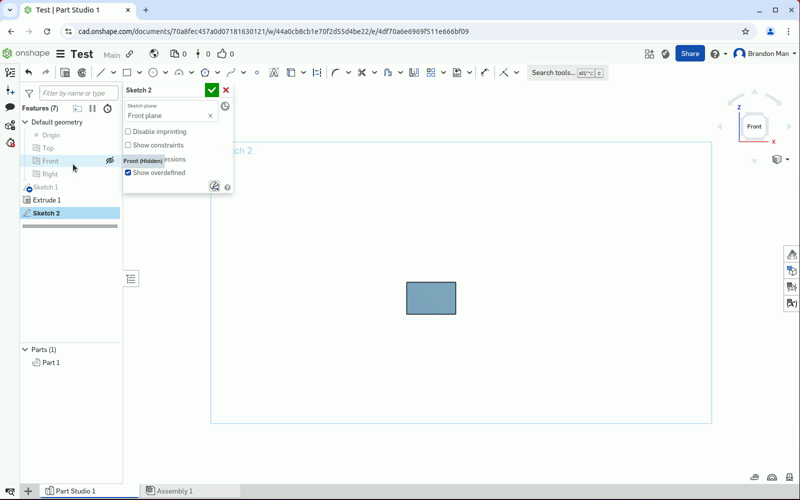
mouse_move(73, 352)
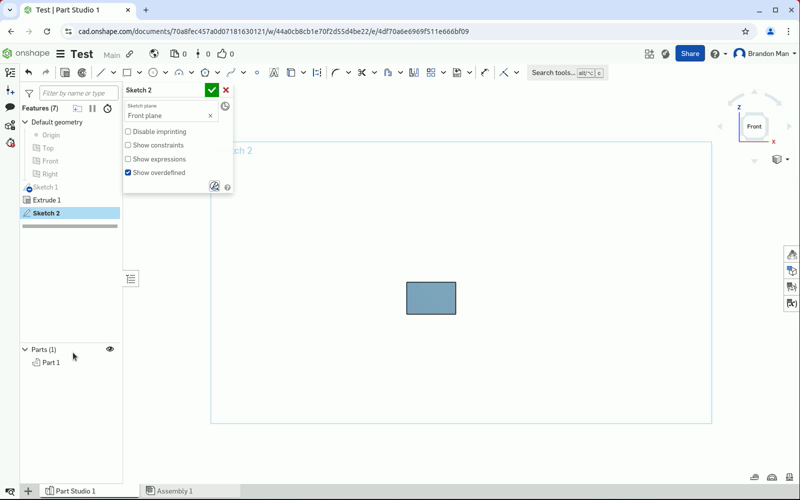
key(y)
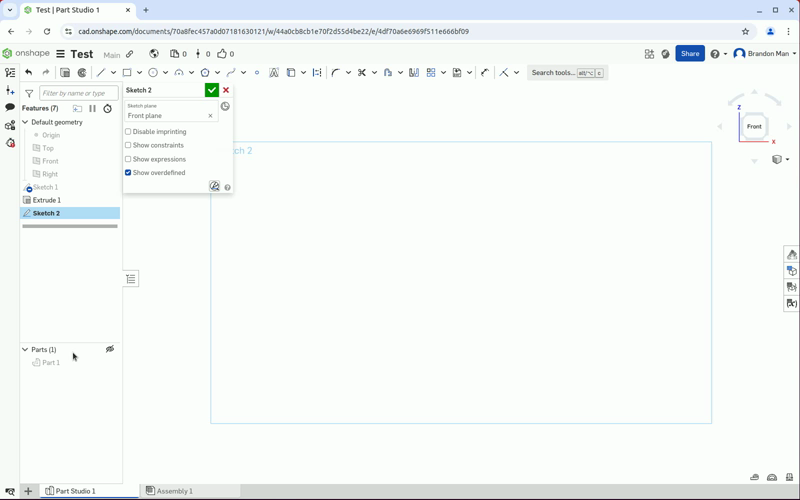
key(l)
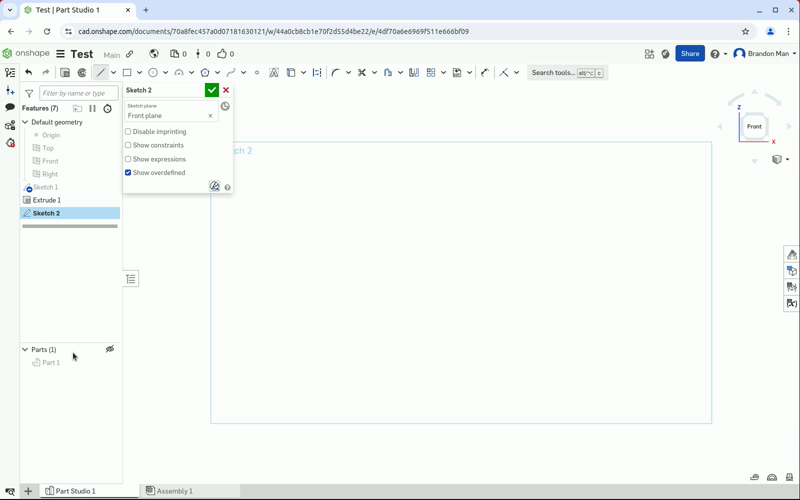
key_down(shift)
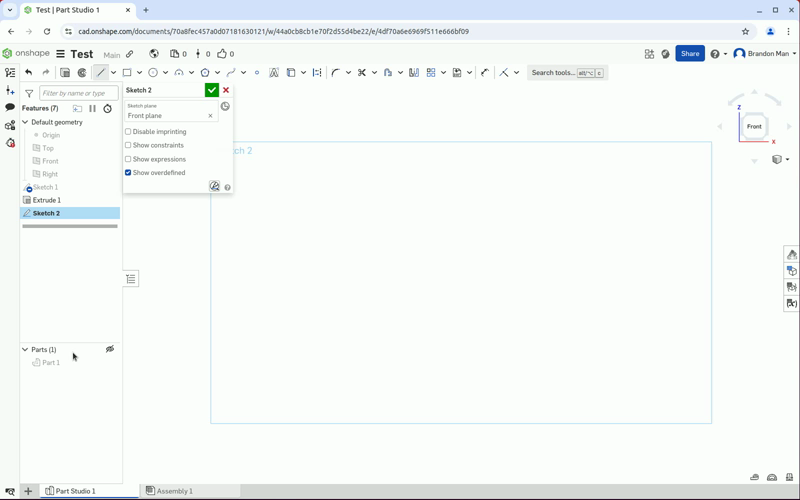
mouse_move(401, 336)
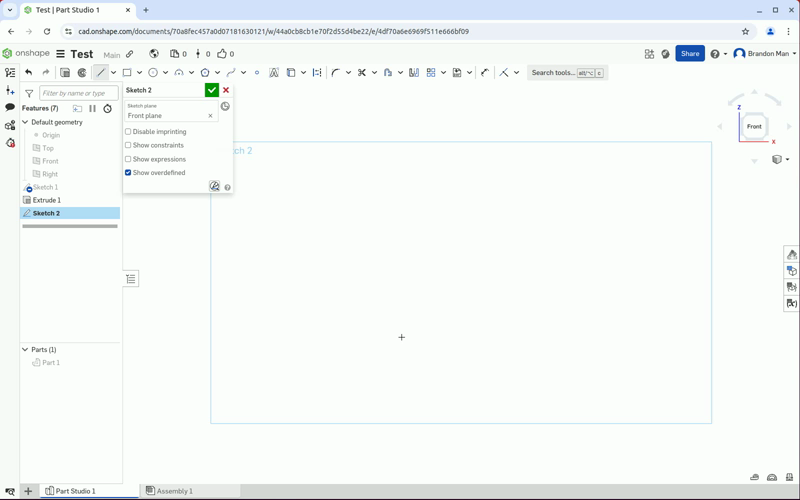
click(401, 336)
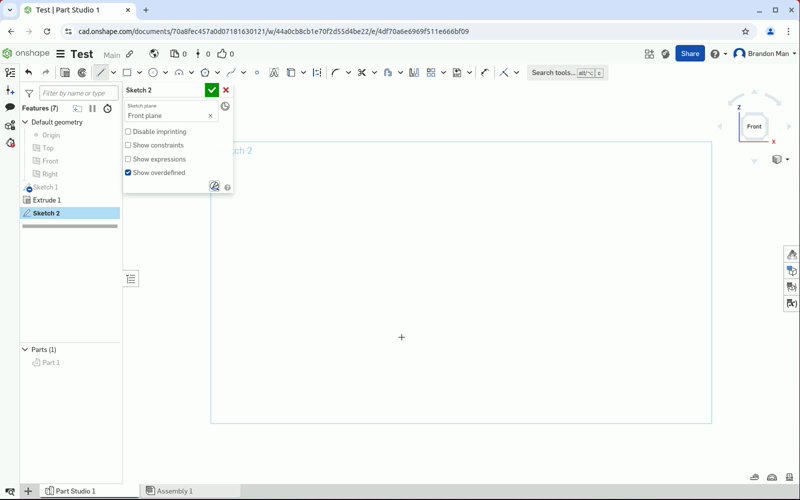
key_up(shift)
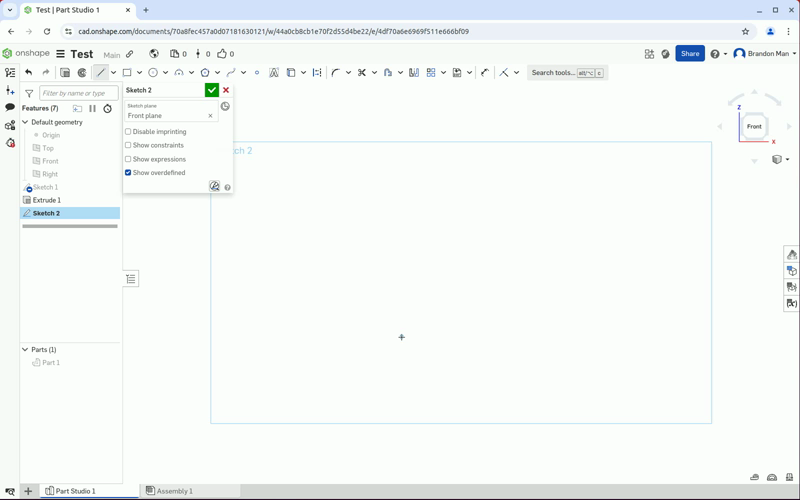
key_down(shift)
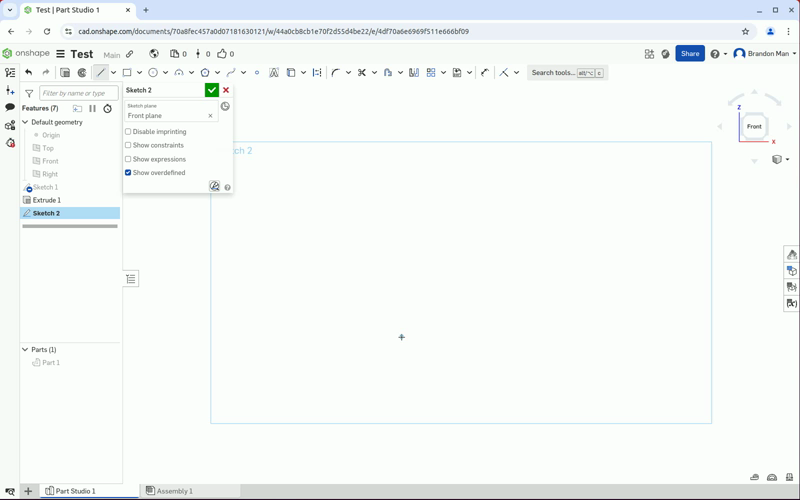
mouse_move(431, 336)
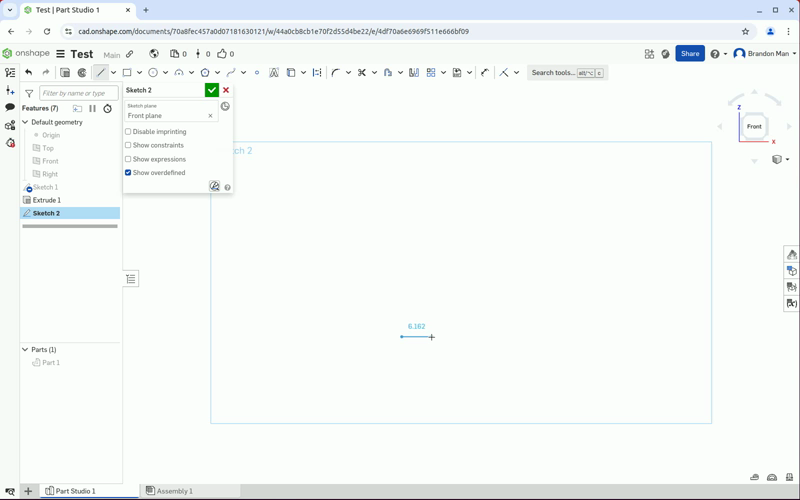
mouse_move(461, 336)
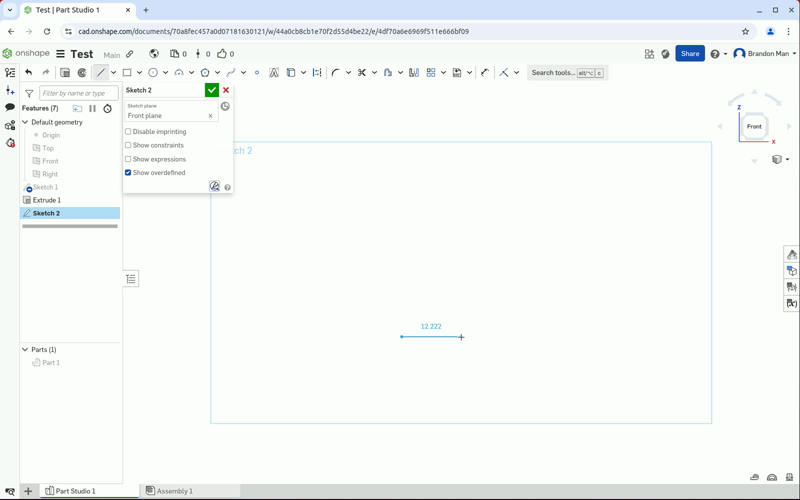
click(461, 336)
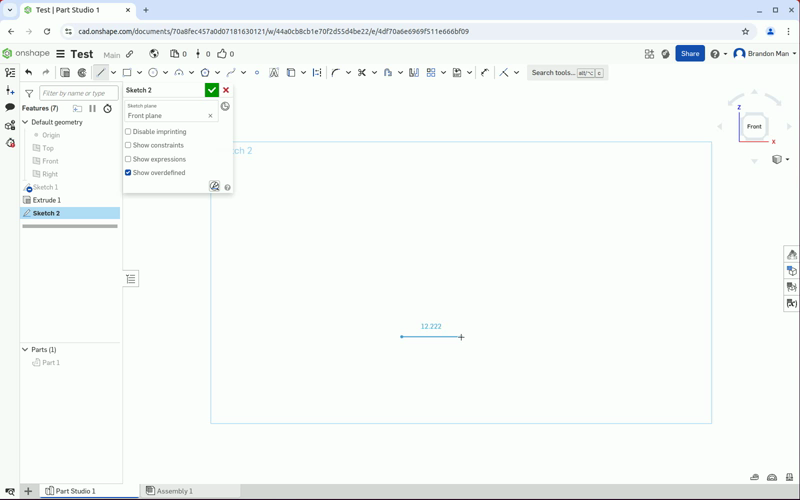
key_up(shift)
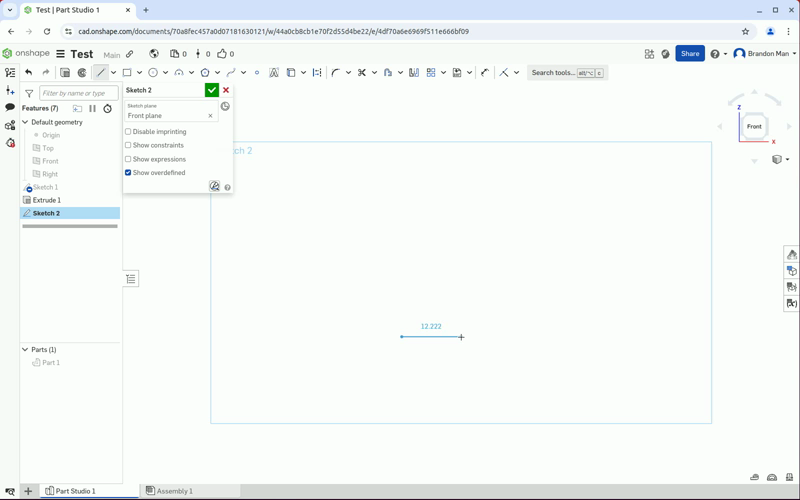
key_down(shift)
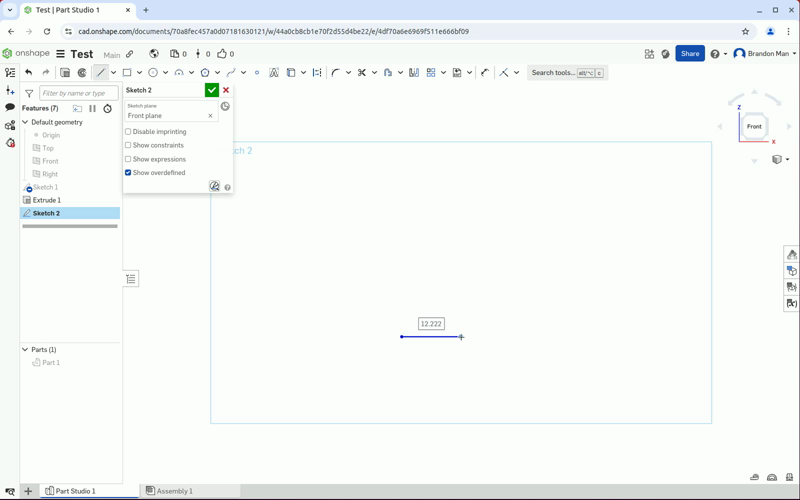
mouse_move(491, 336)
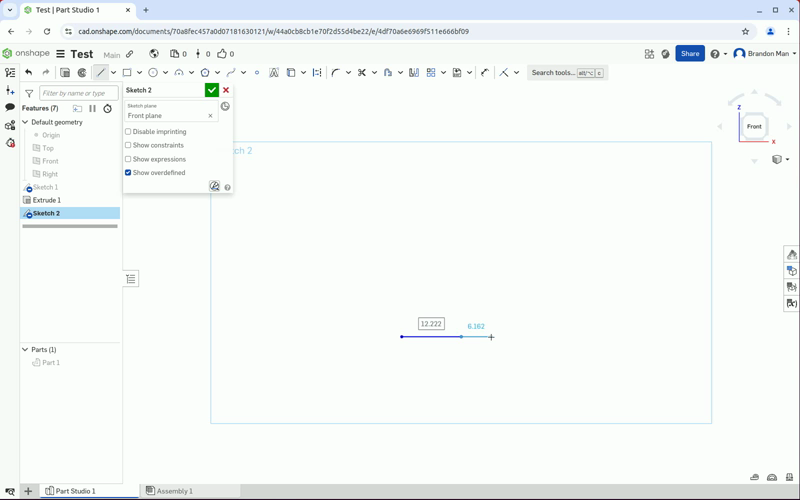
mouse_move(461, 315)
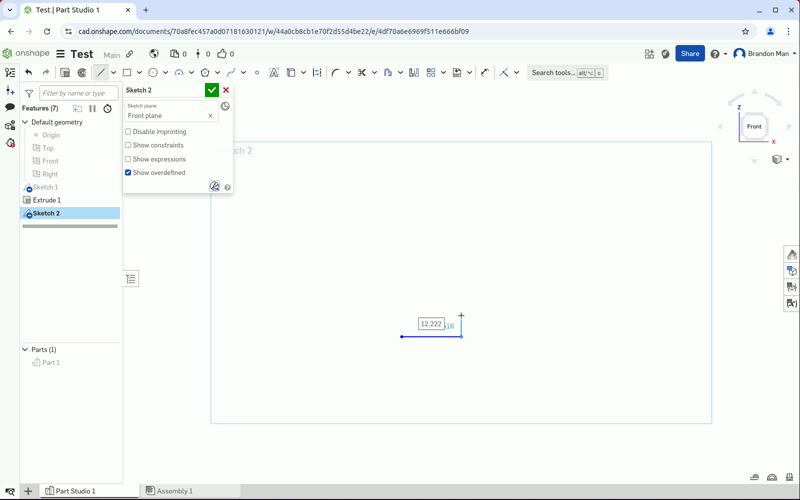
click(461, 315)
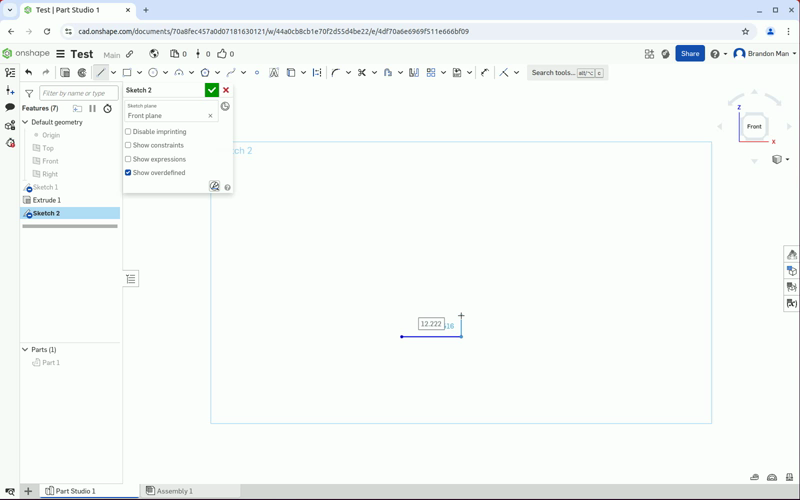
key_up(shift)
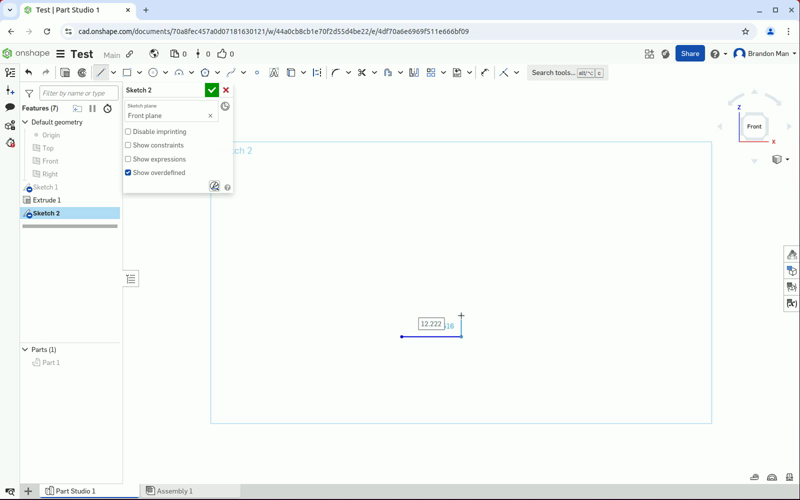
key_down(shift)
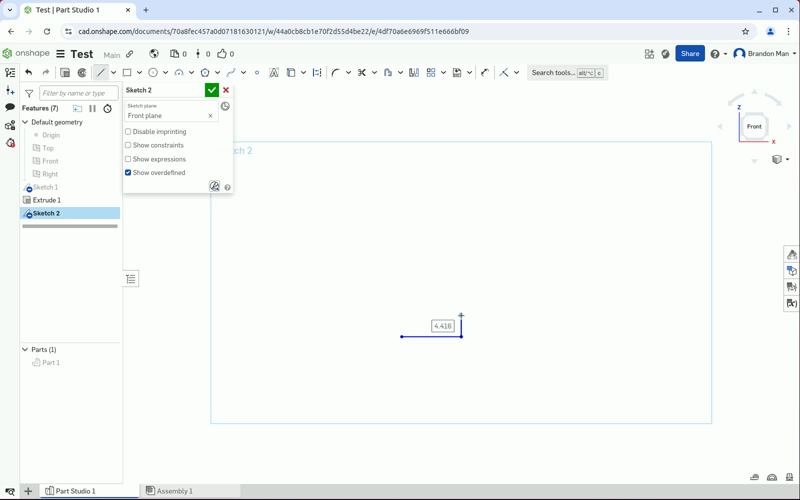
mouse_move(491, 315)
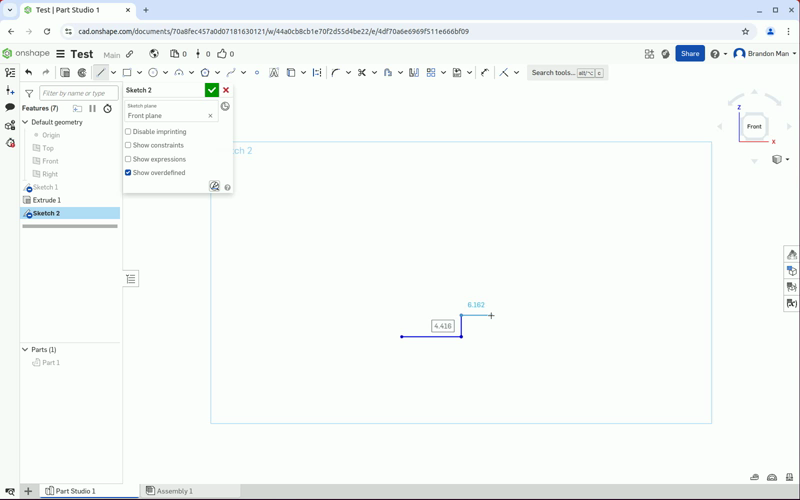
mouse_move(455, 315)
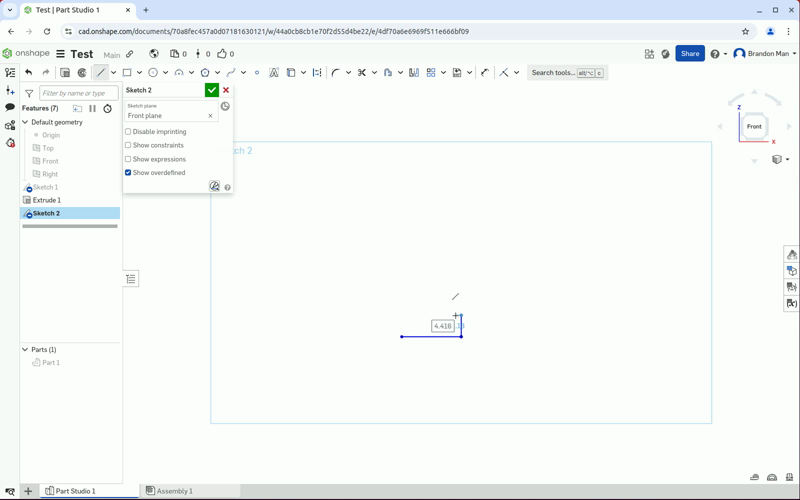
scroll(6)
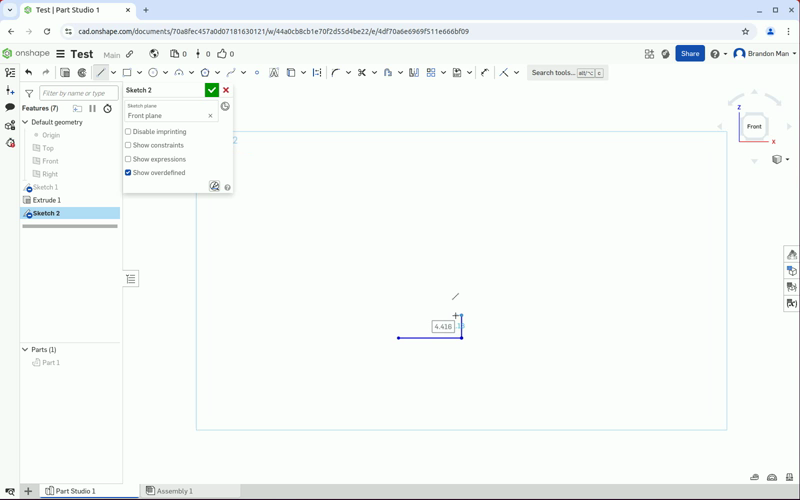
scroll(6)
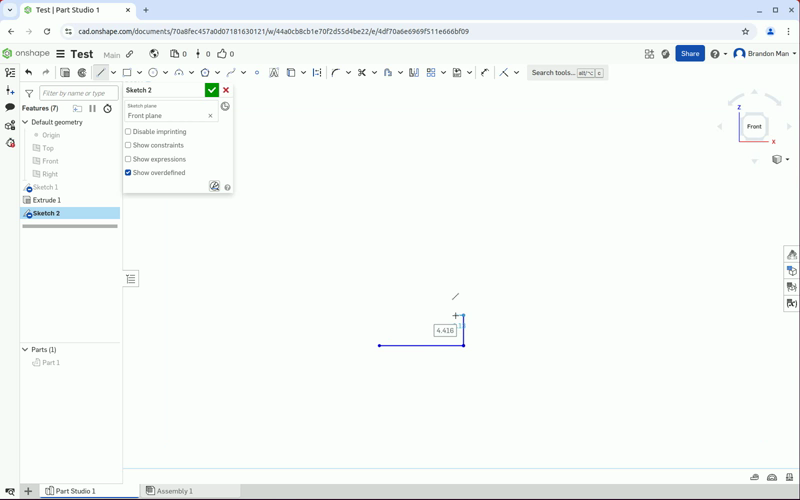
scroll(6)
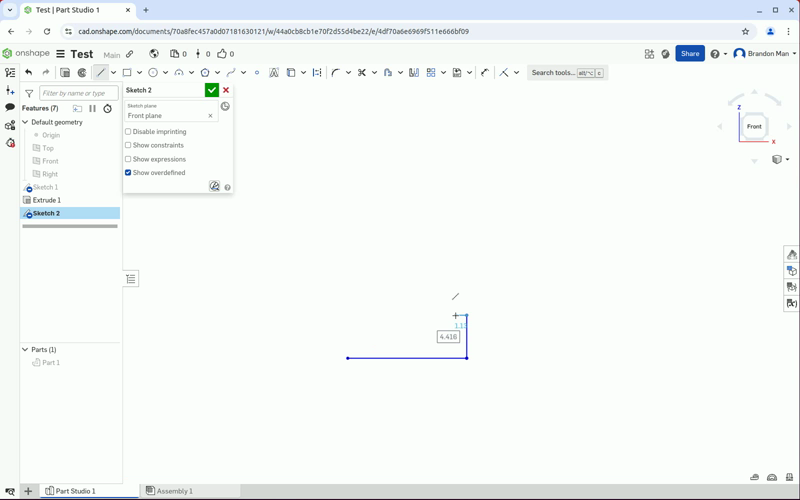
scroll(6)
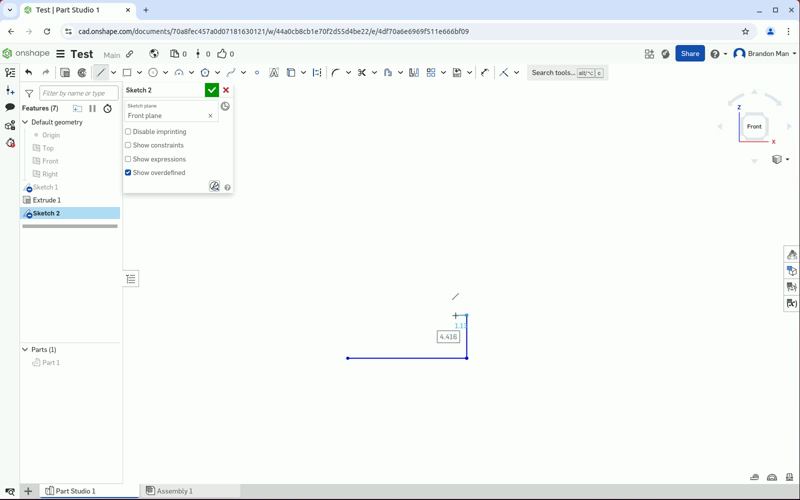
scroll(6)
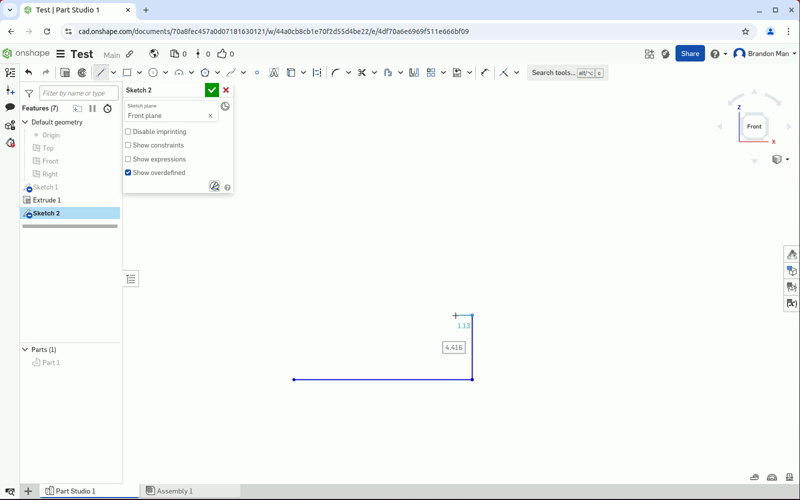
scroll(6)
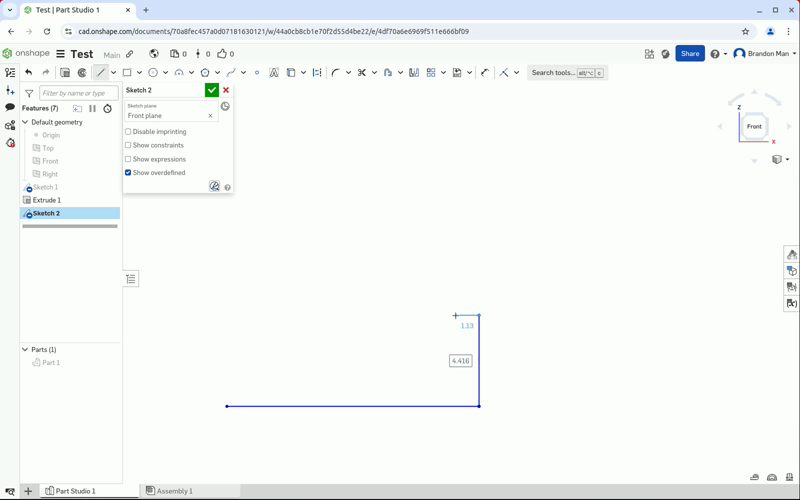
scroll(6)
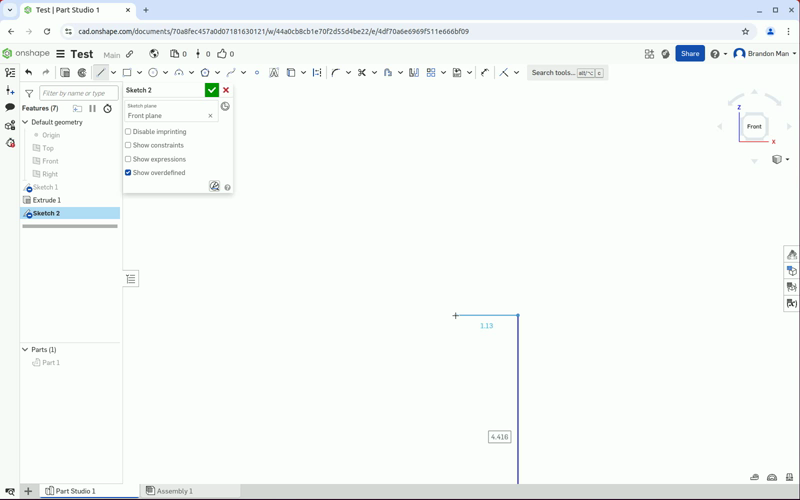
click(455, 315)
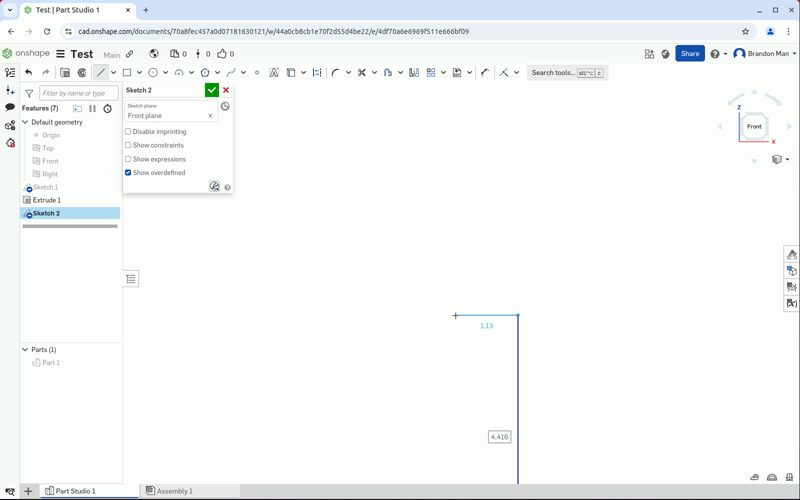
scroll(-6)
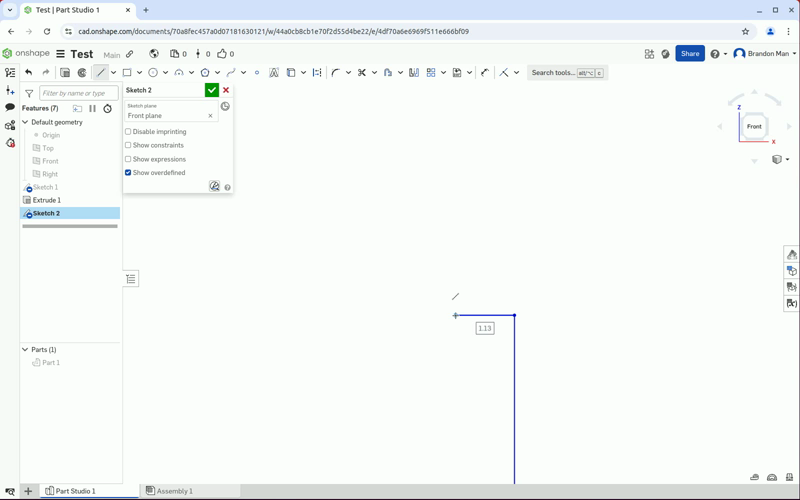
scroll(-6)
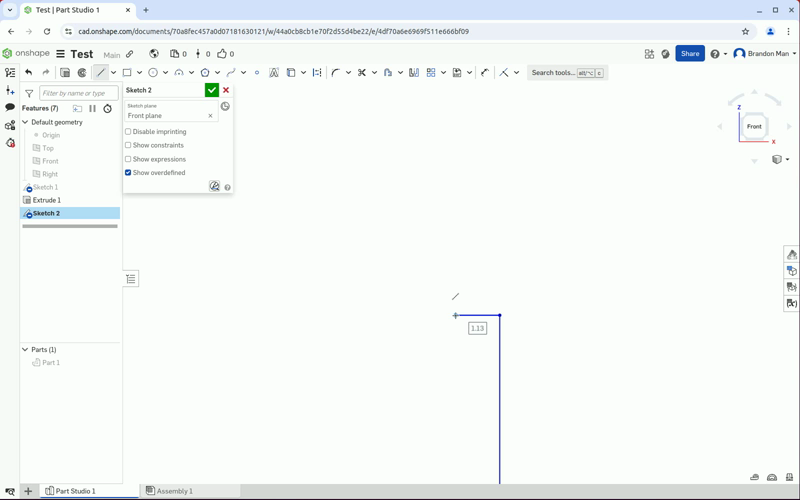
scroll(-6)
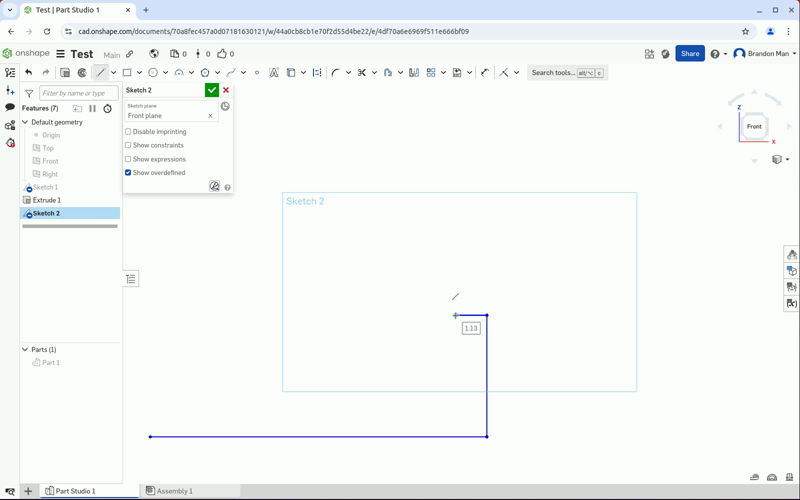
scroll(-6)
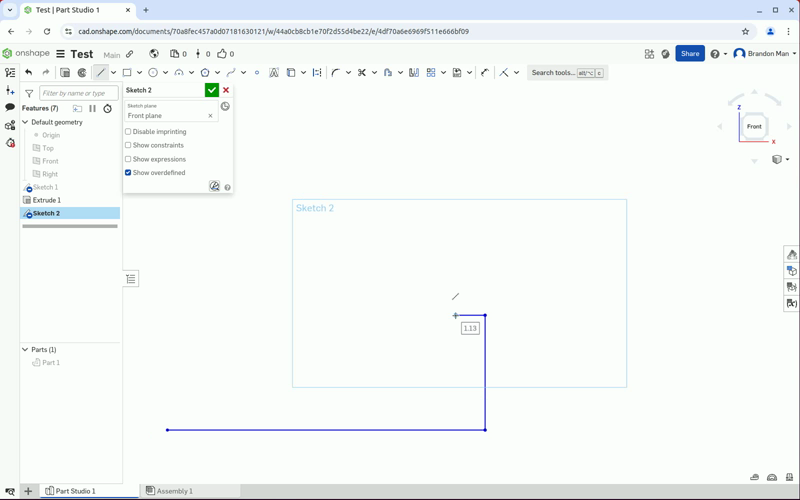
scroll(-6)
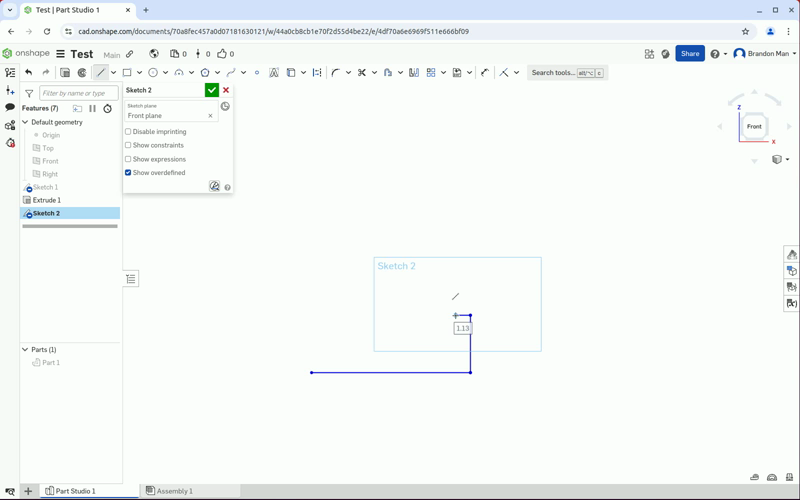
scroll(-6)
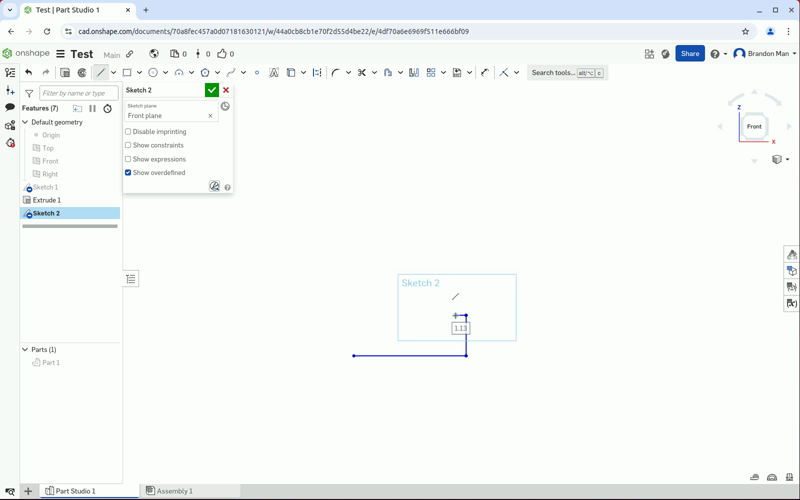
scroll(-6)
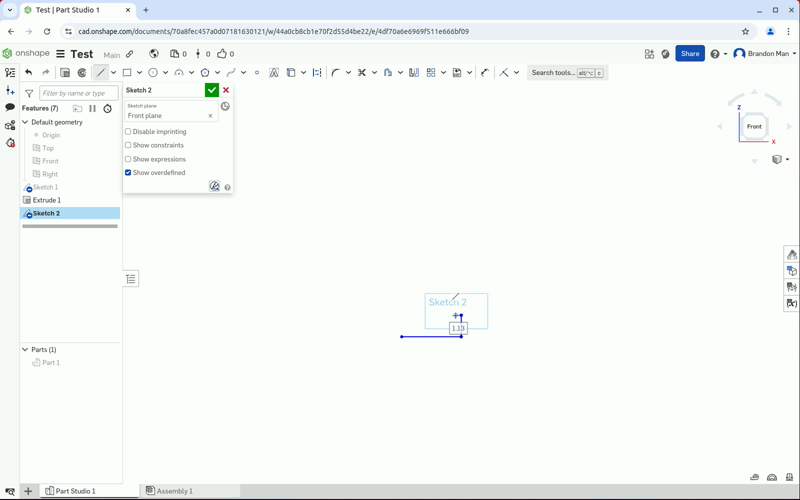
key_up(shift)
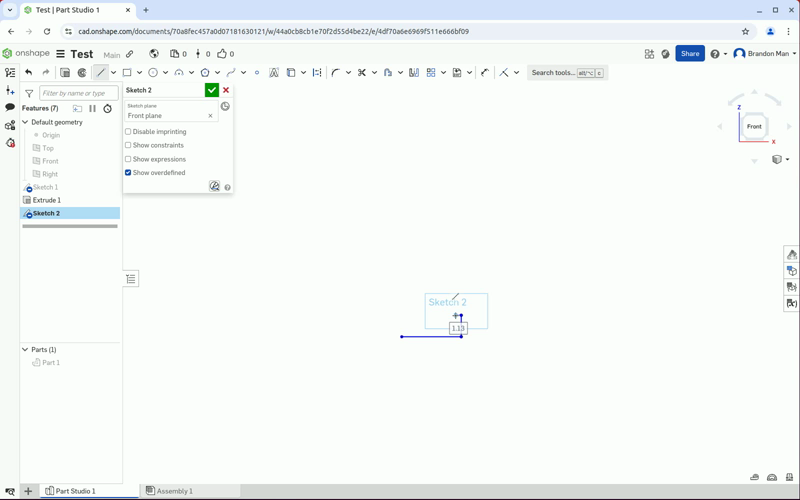
key_down(shift)
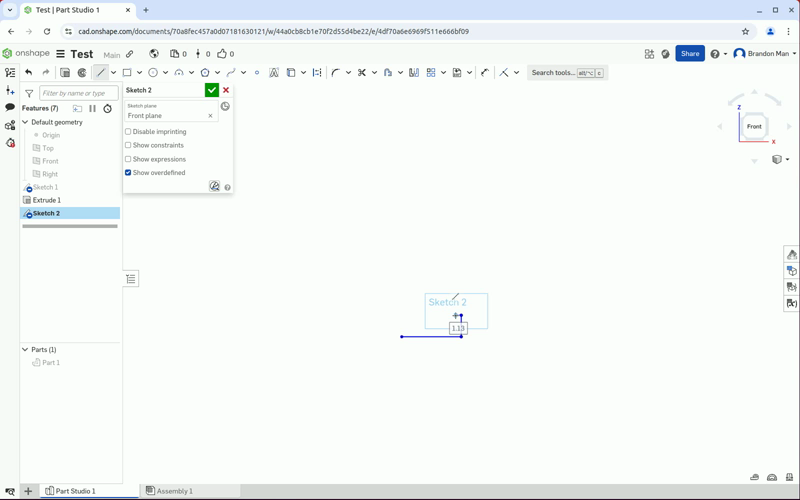
mouse_move(485, 315)
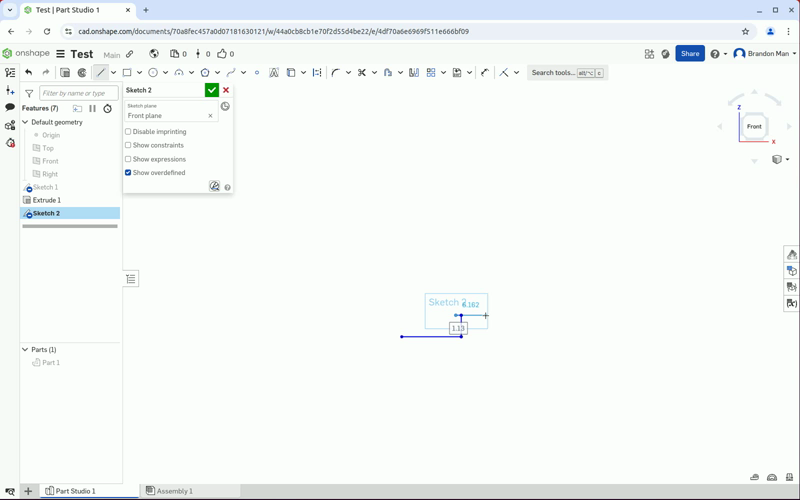
mouse_move(407, 315)
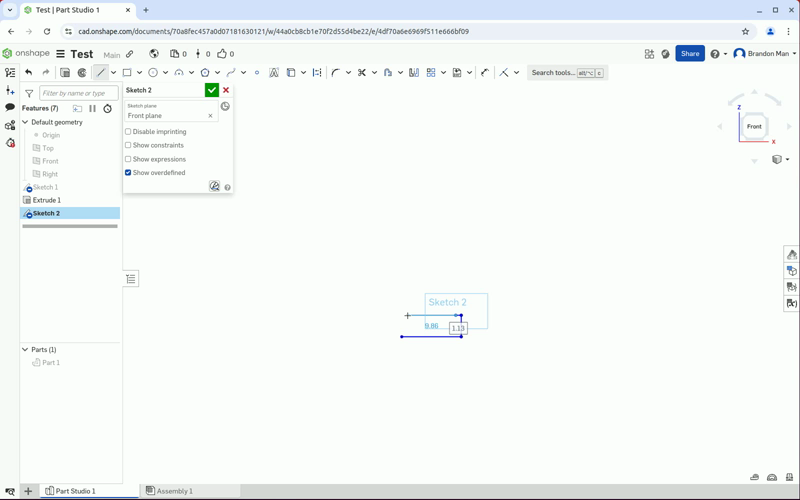
click(407, 315)
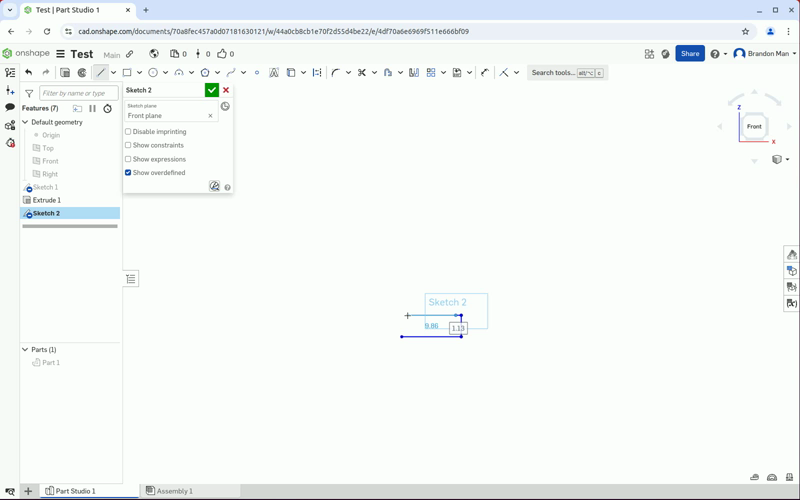
key_up(shift)
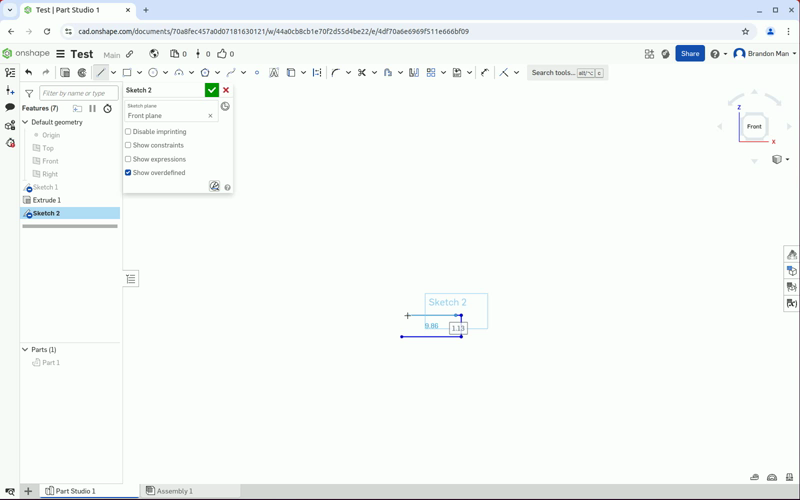
key_down(shift)
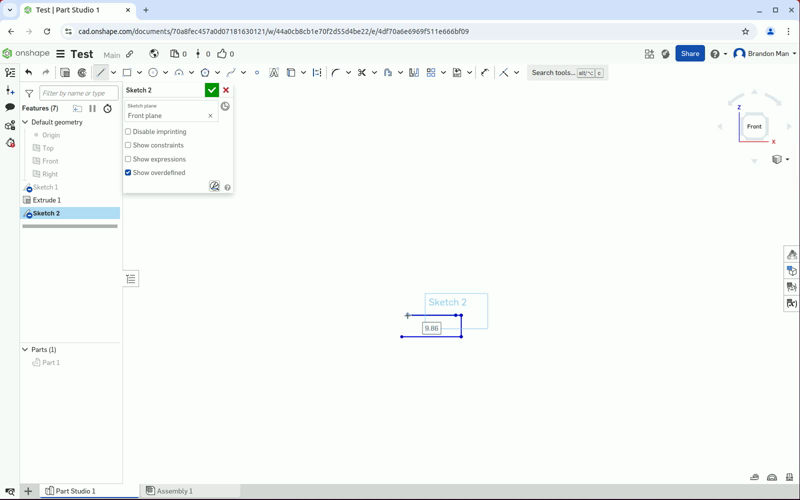
mouse_move(437, 315)
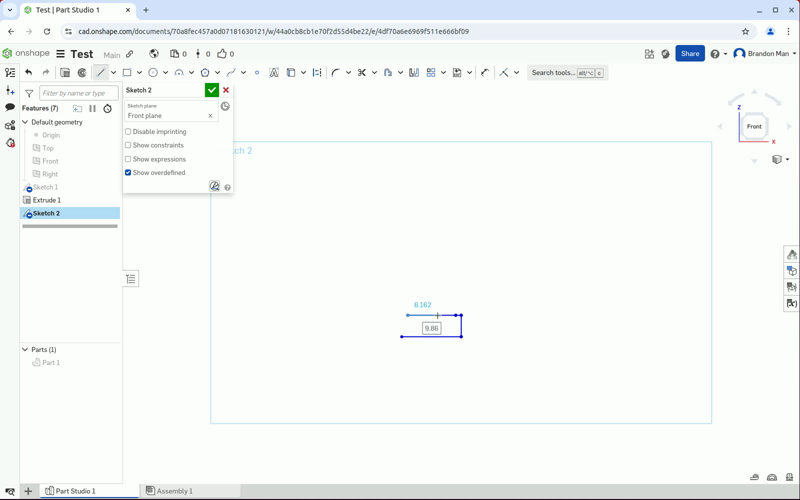
mouse_move(401, 315)
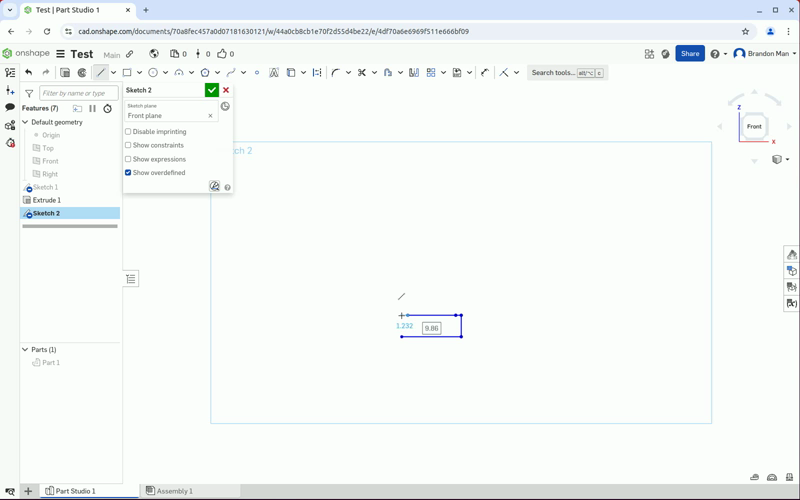
scroll(6)
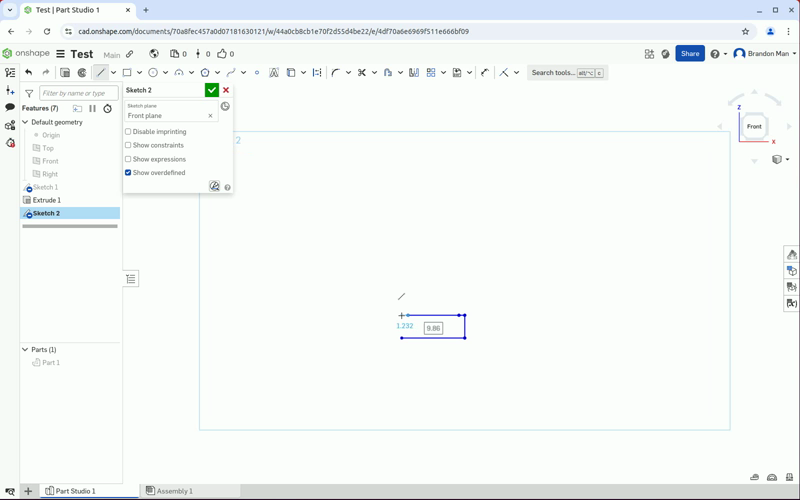
scroll(6)
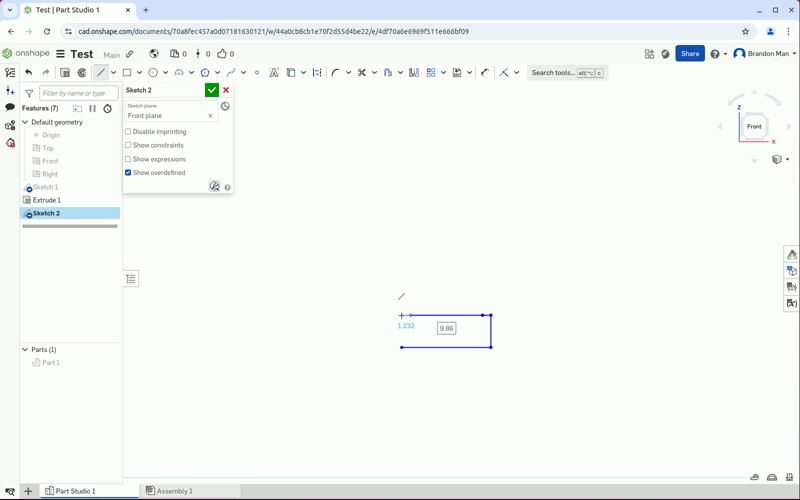
scroll(6)
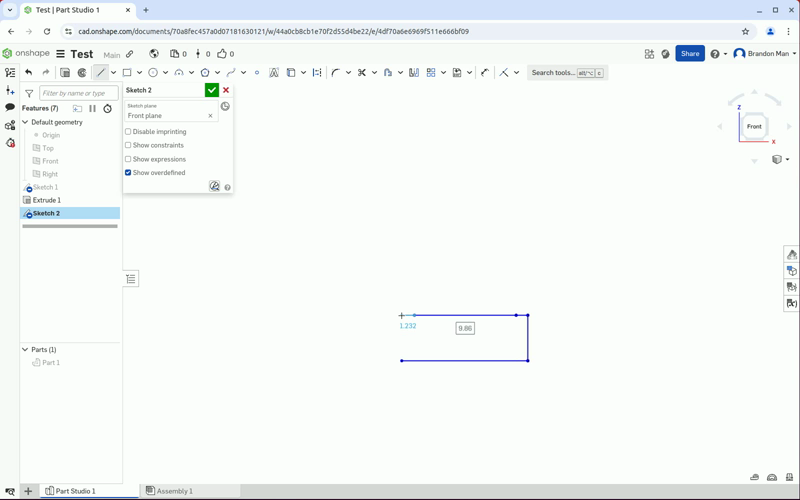
scroll(6)
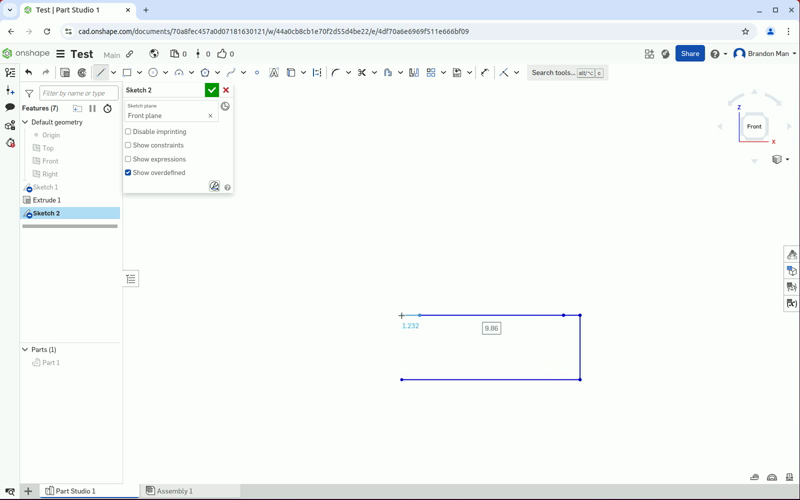
scroll(6)
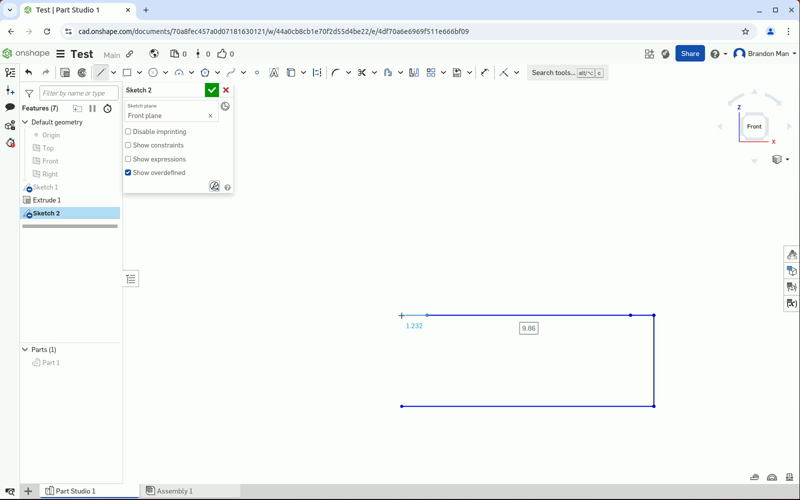
scroll(6)
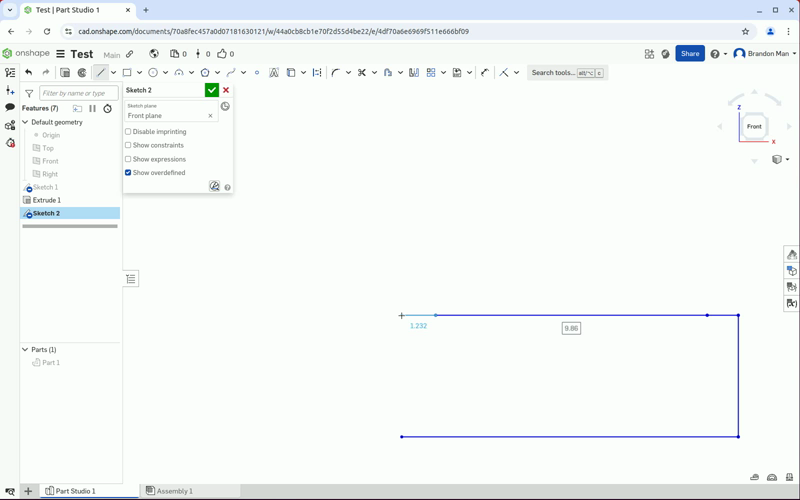
scroll(6)
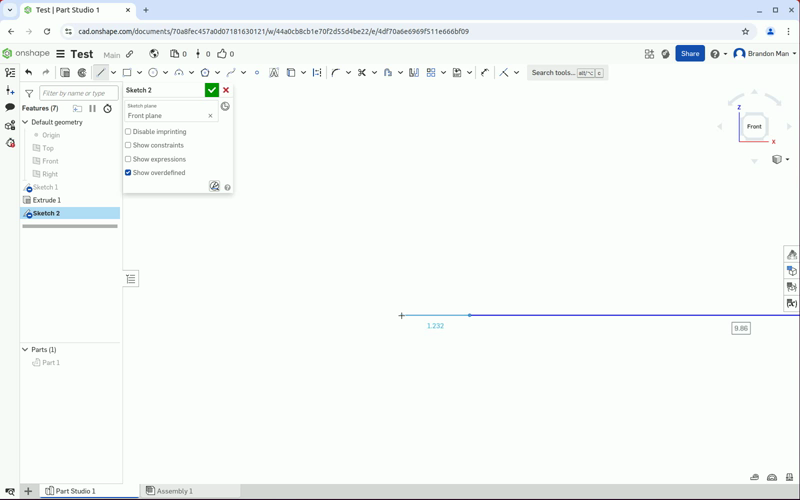
click(401, 315)
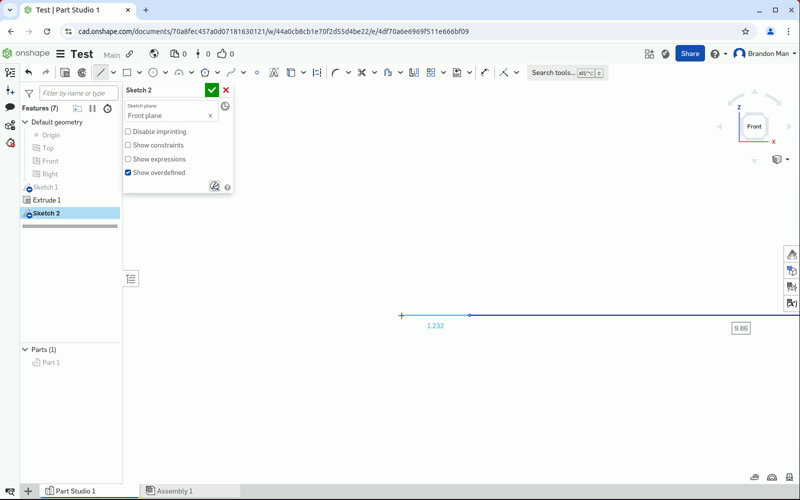
scroll(-6)
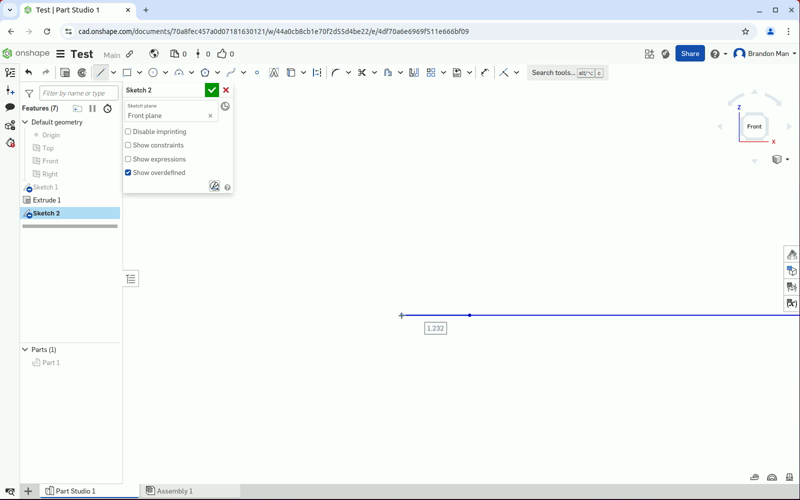
scroll(-6)
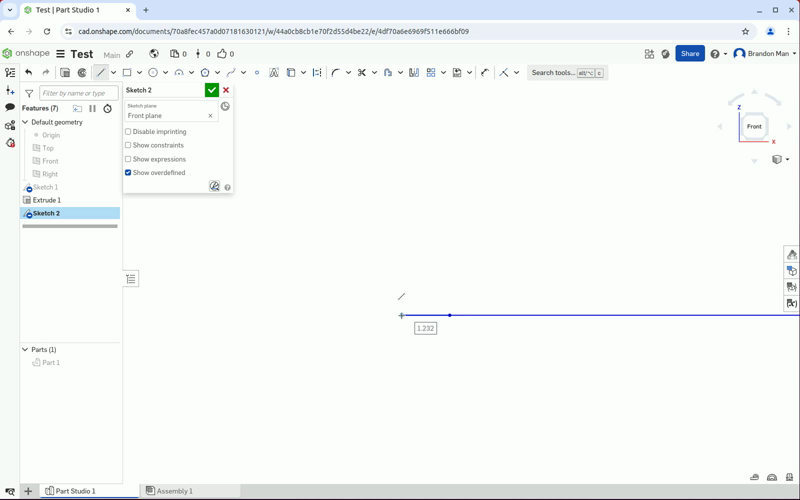
scroll(-6)
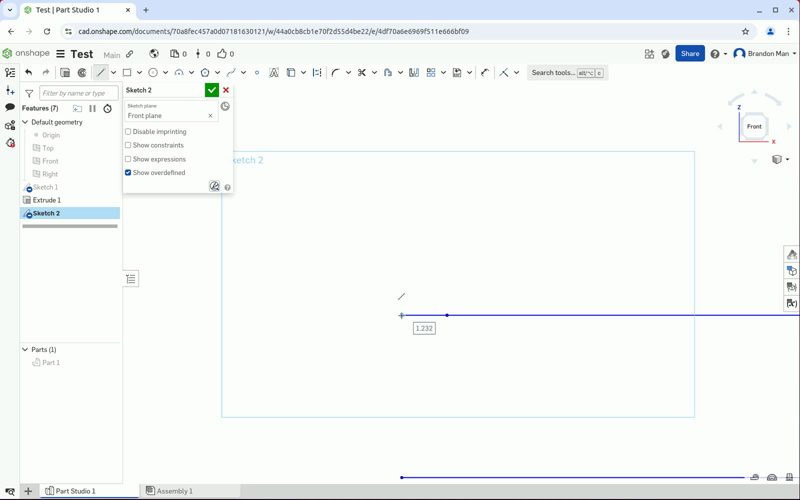
scroll(-6)
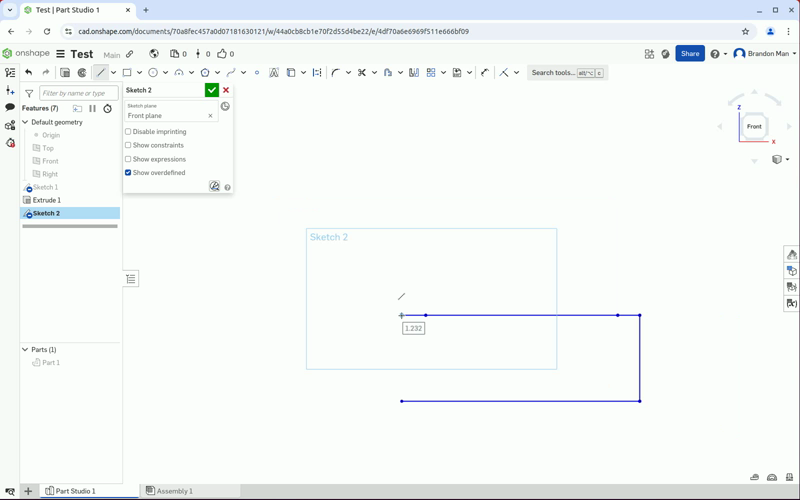
scroll(-6)
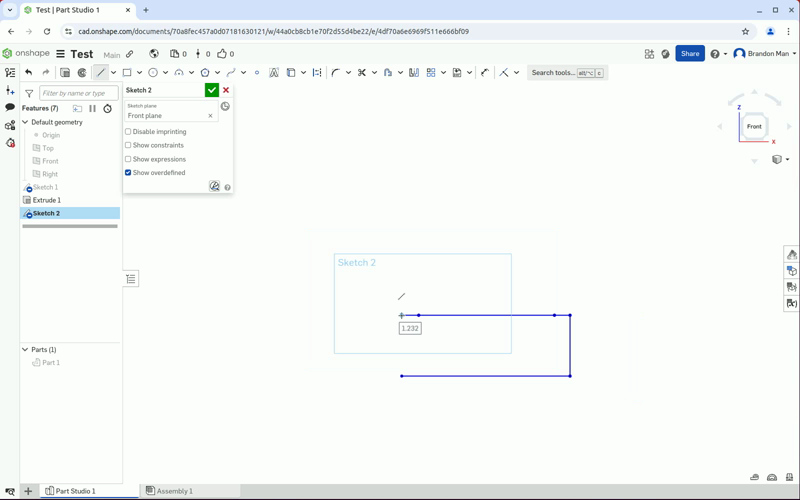
scroll(-6)
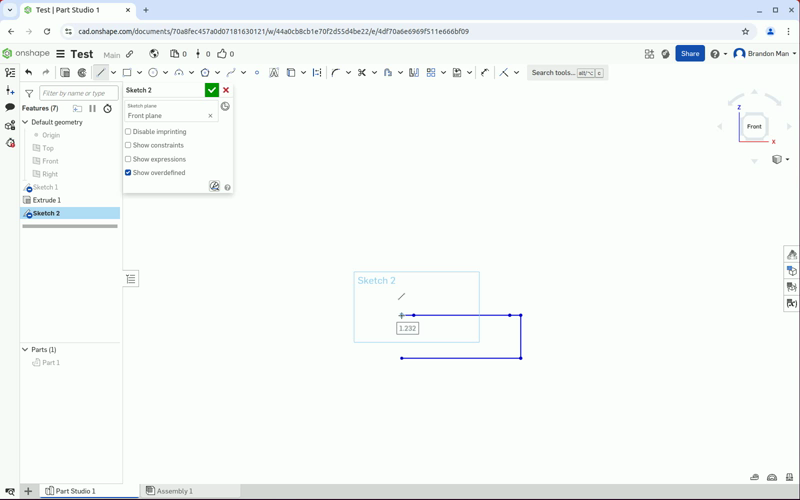
scroll(-6)
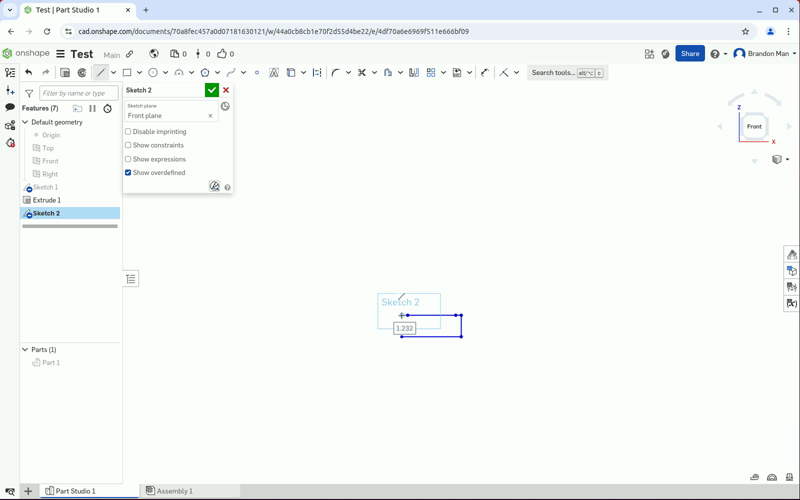
key_up(shift)
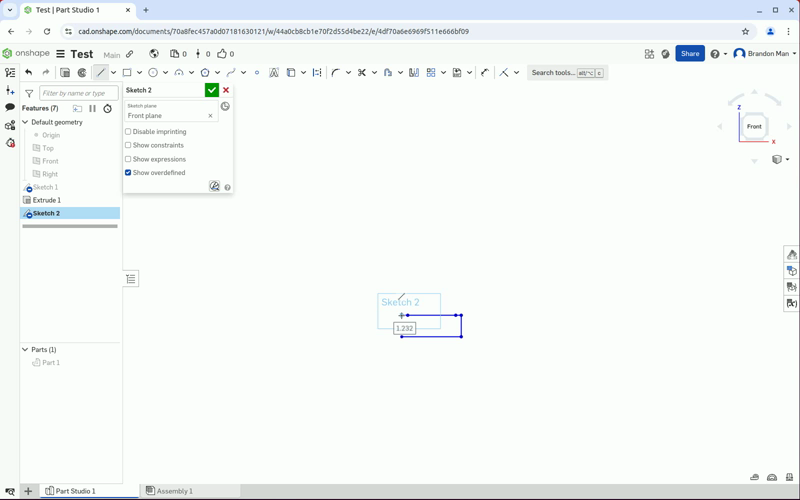
mouse_move(431, 315)
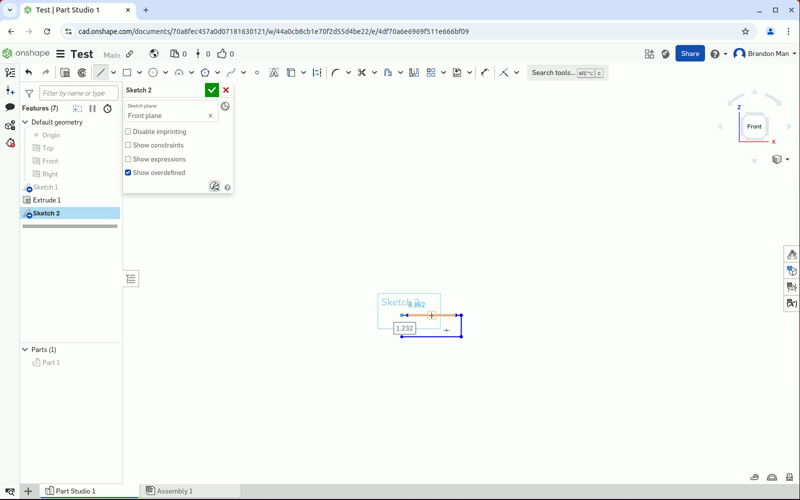
key_down(shift)
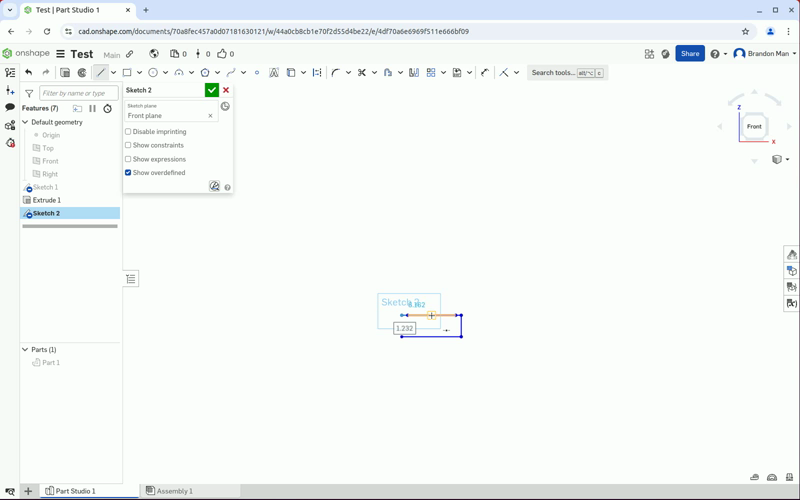
mouse_move(401, 336)
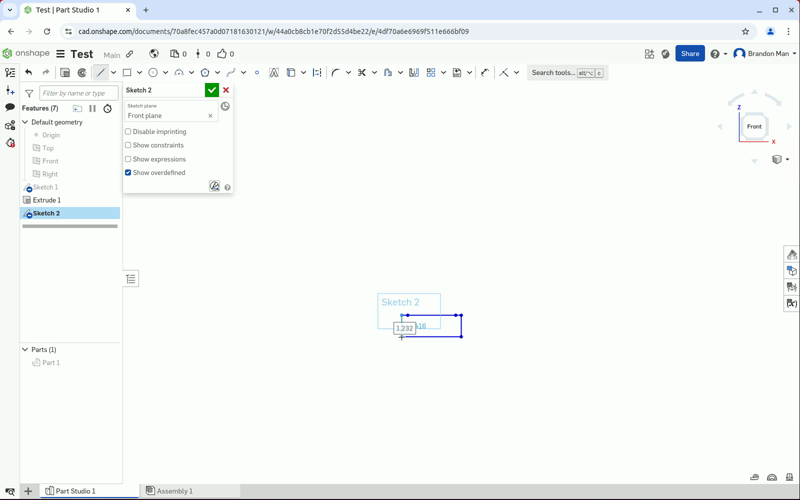
key_up(shift)
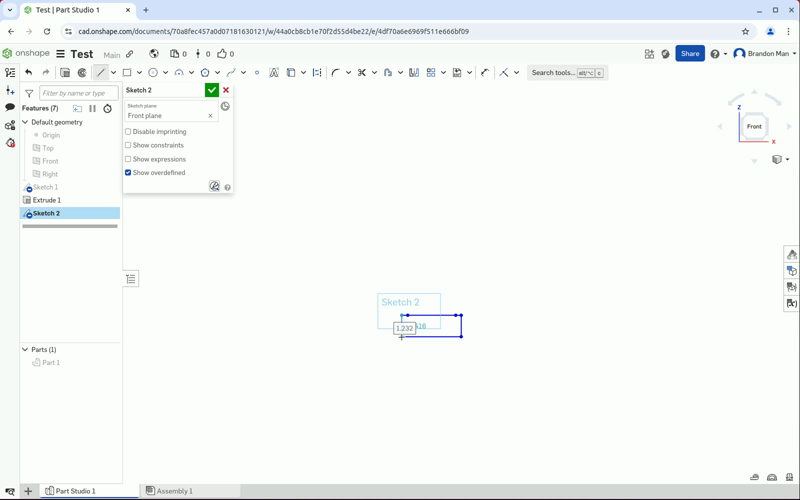
click(401, 336)
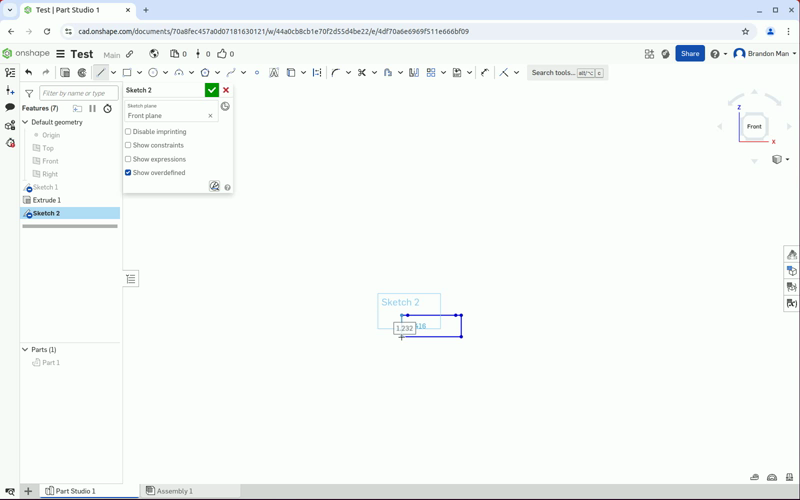
key(esc)
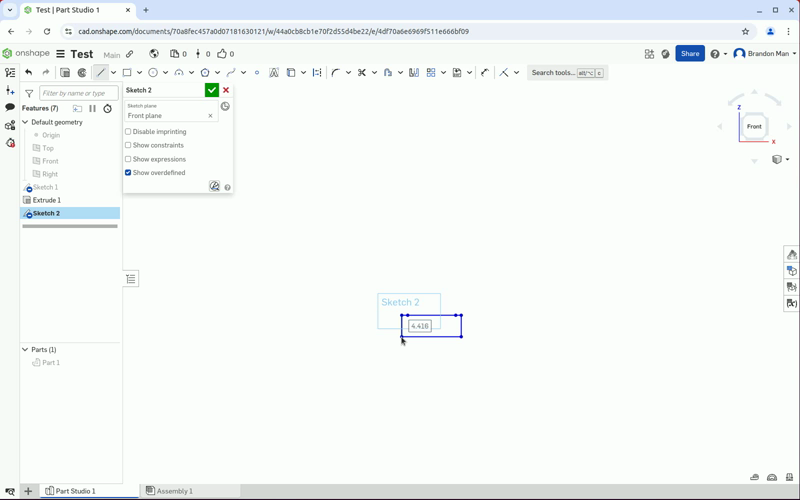
mouse_move(449, 333)
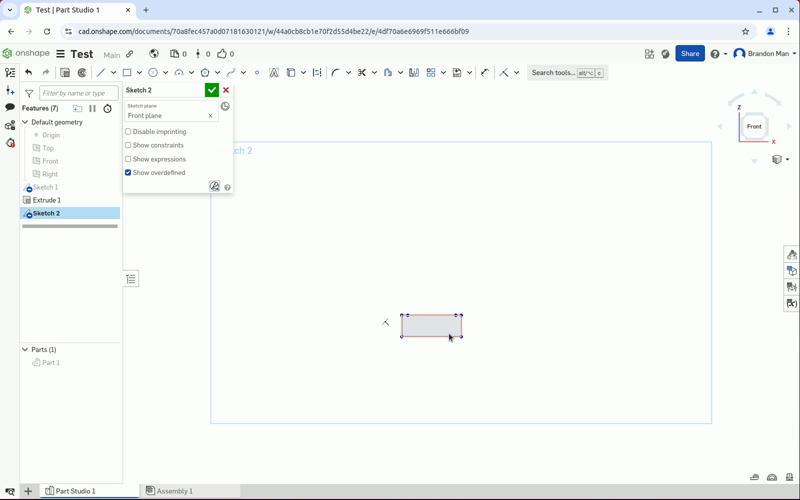
scroll(6)
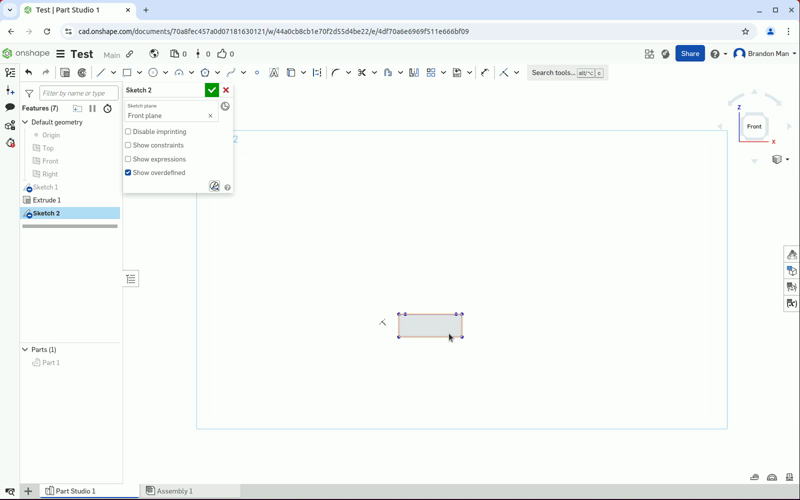
scroll(6)
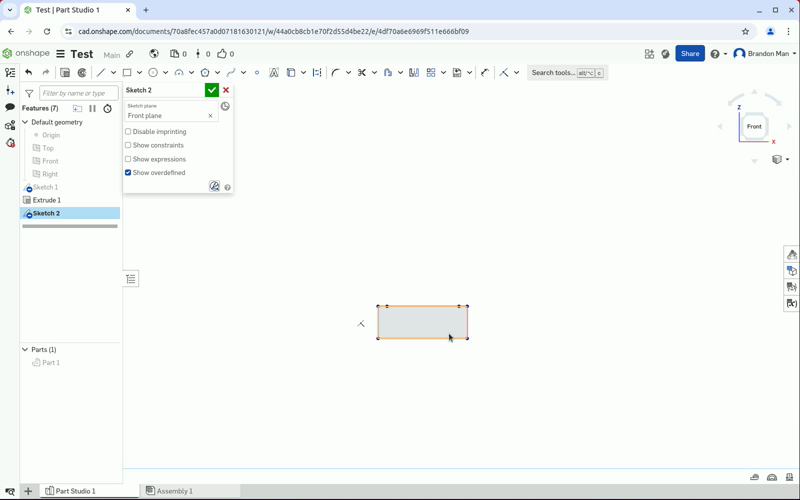
scroll(6)
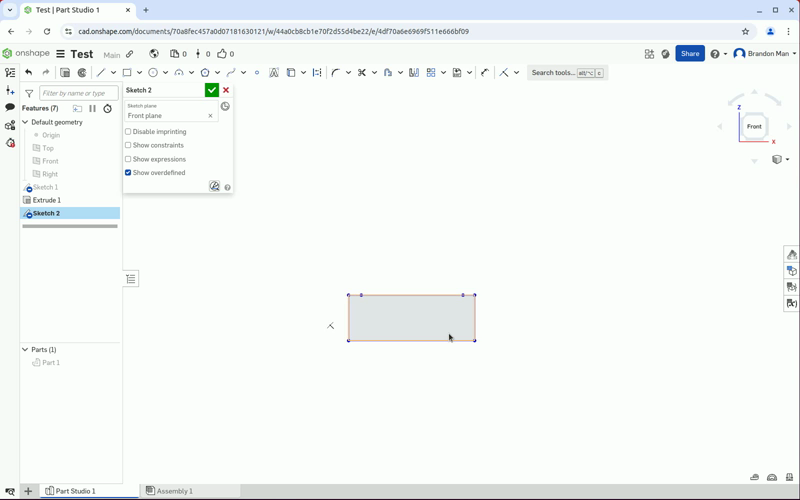
scroll(6)
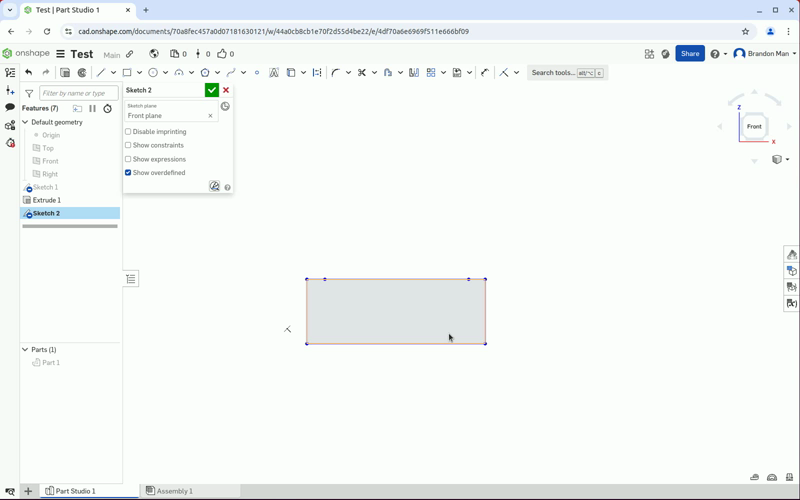
scroll(6)
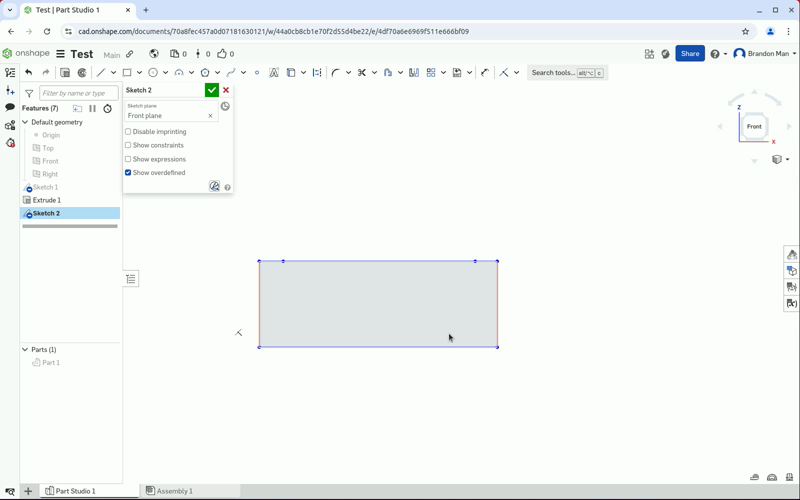
scroll(6)
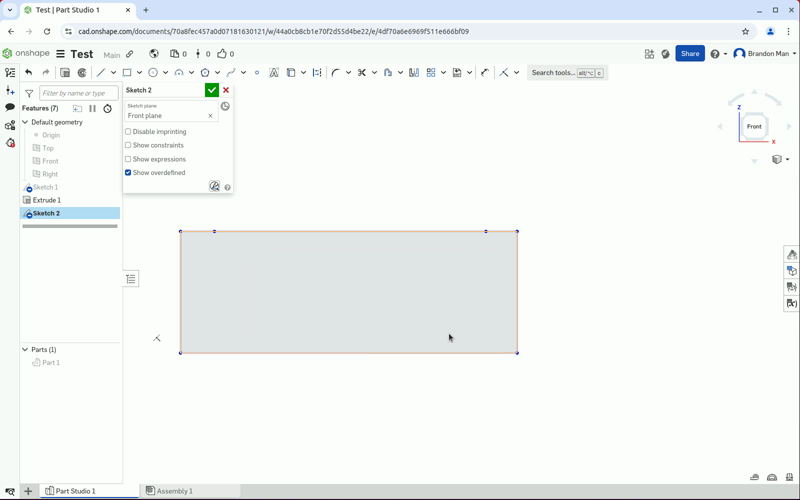
scroll(6)
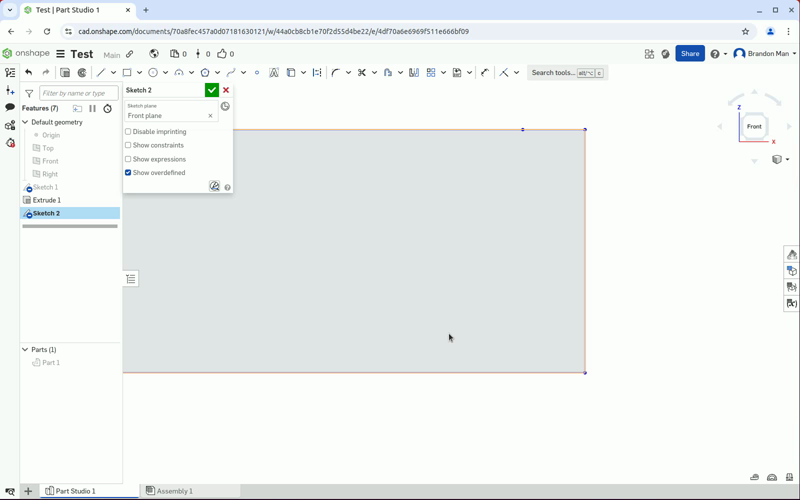
click(449, 333)
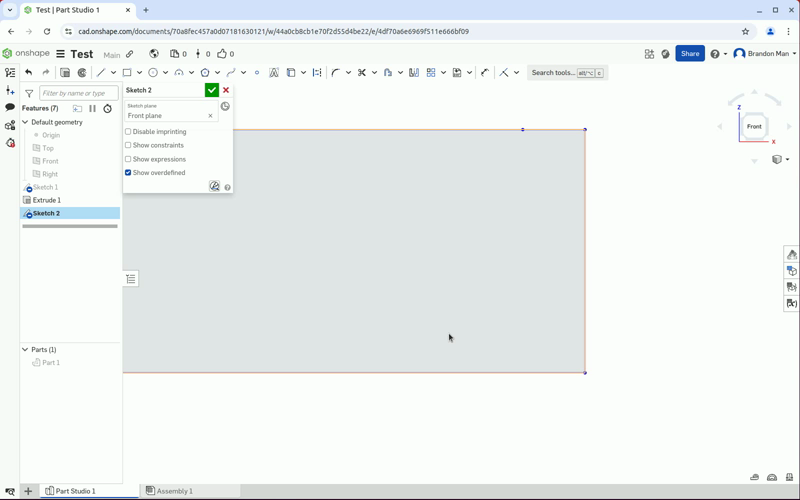
scroll(-6)
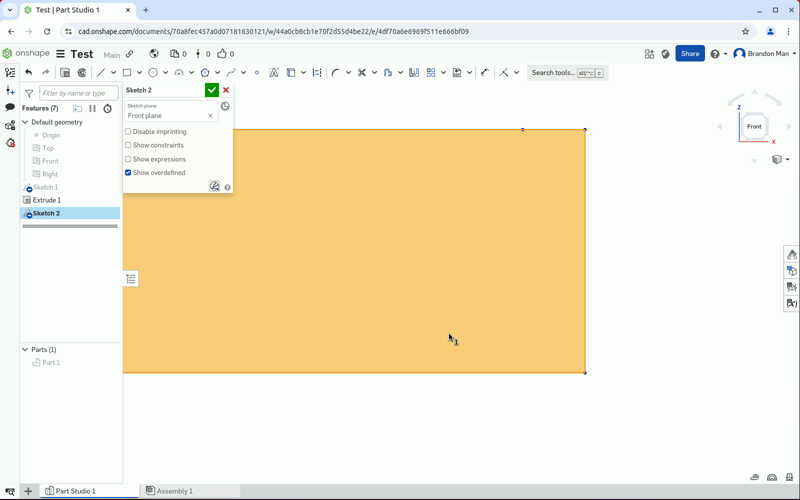
scroll(-6)
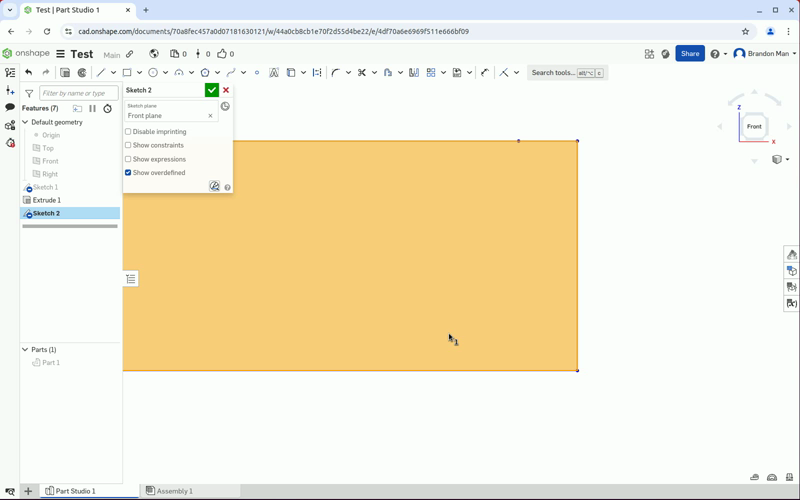
scroll(-6)
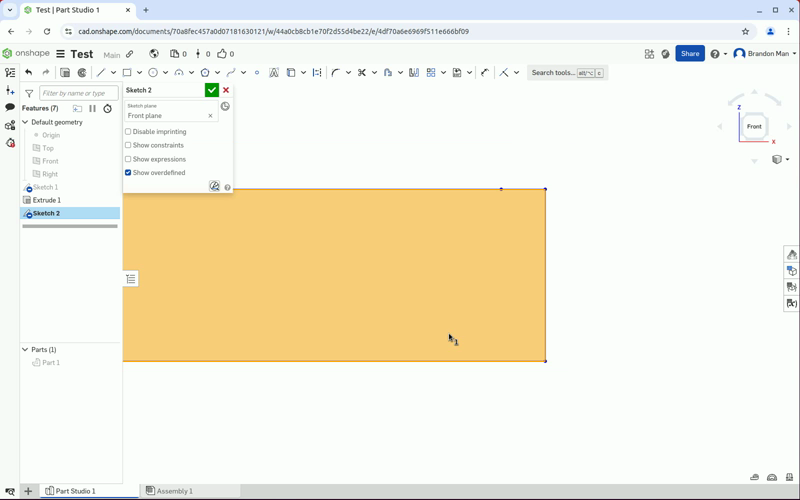
scroll(-6)
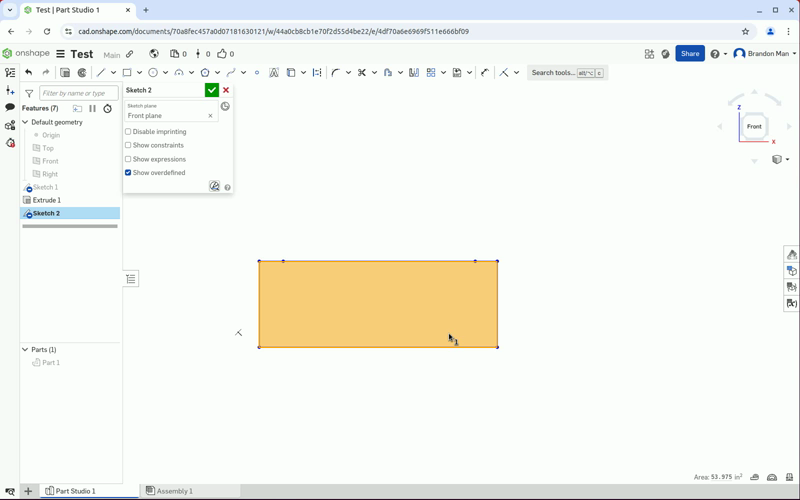
scroll(-6)
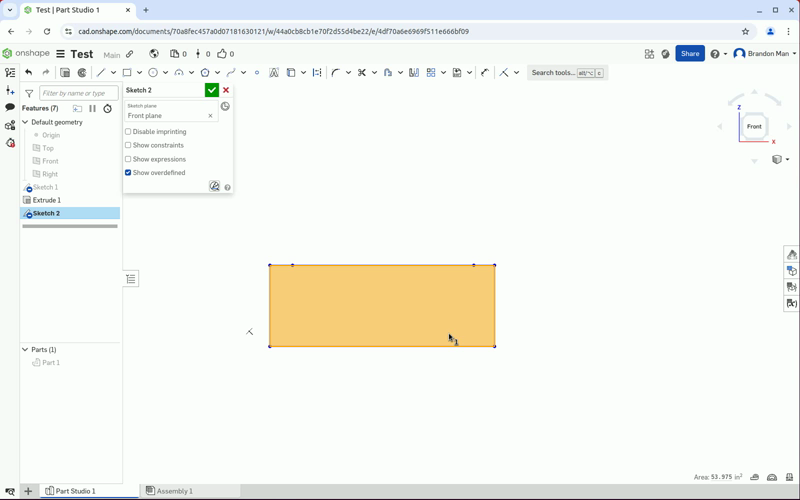
scroll(-6)
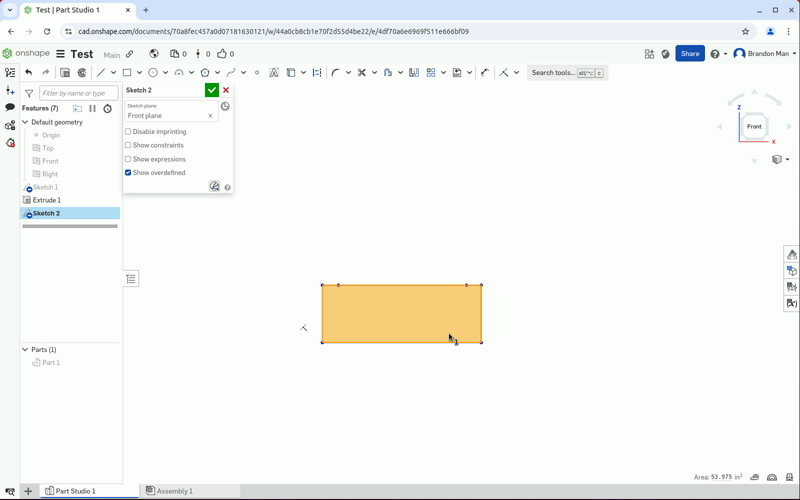
scroll(-6)
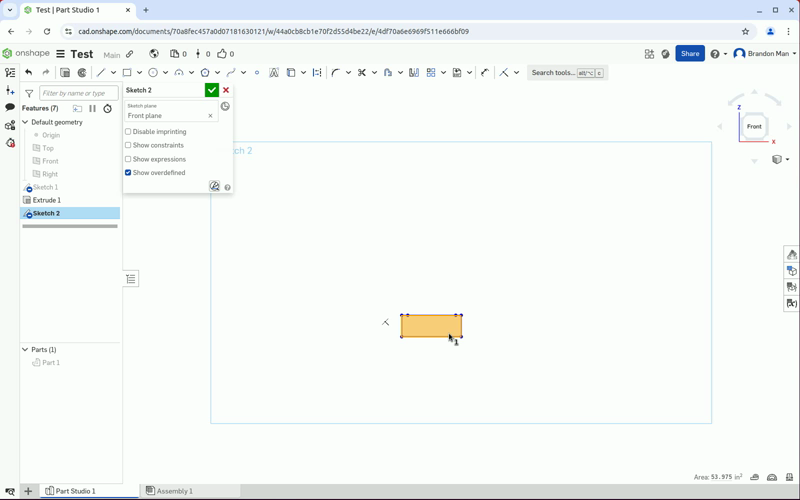
mouse_move(73, 352)
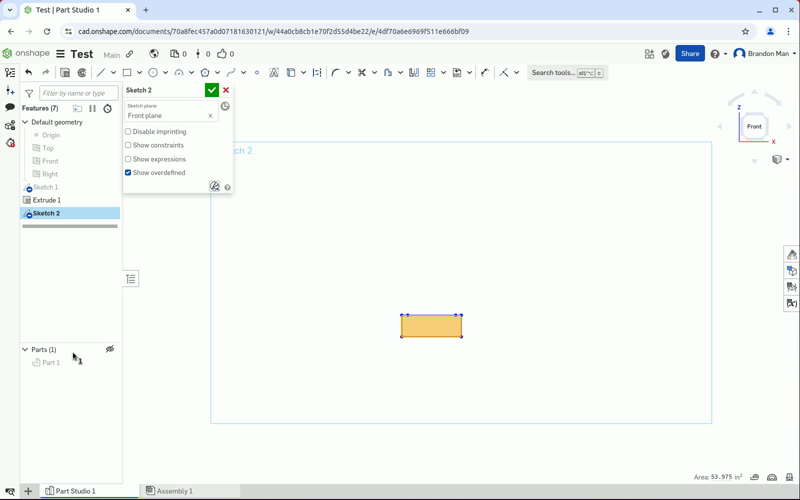
key(shift+y)
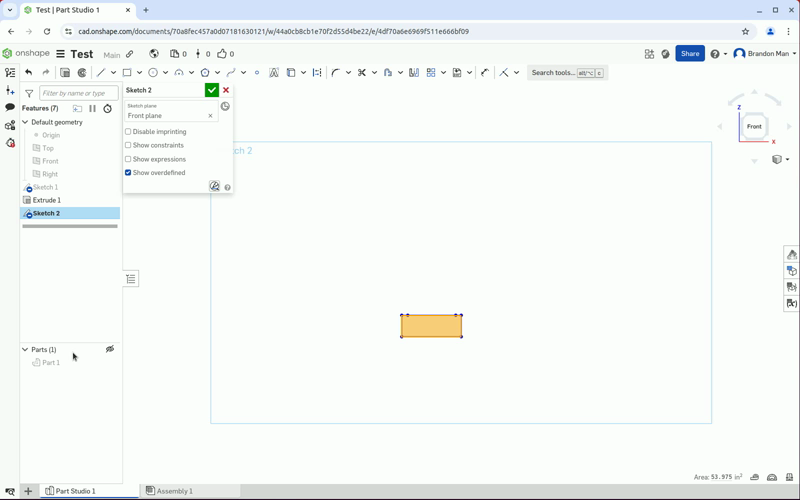
key(shift+e)
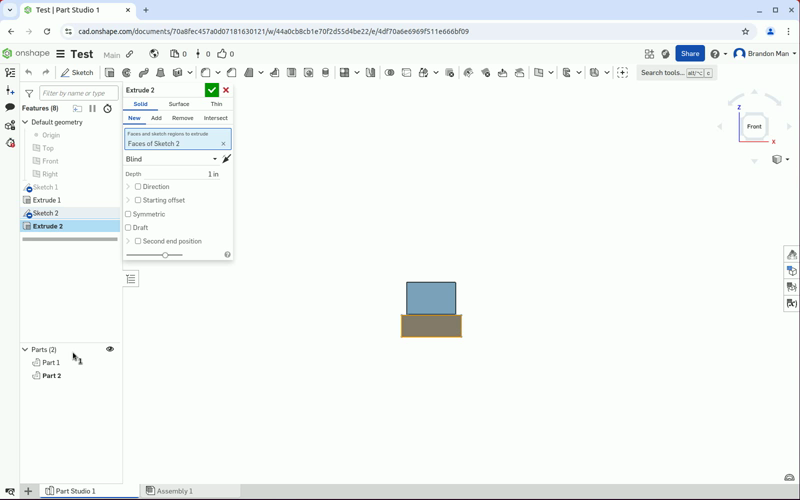
mouse_move(143, 106)
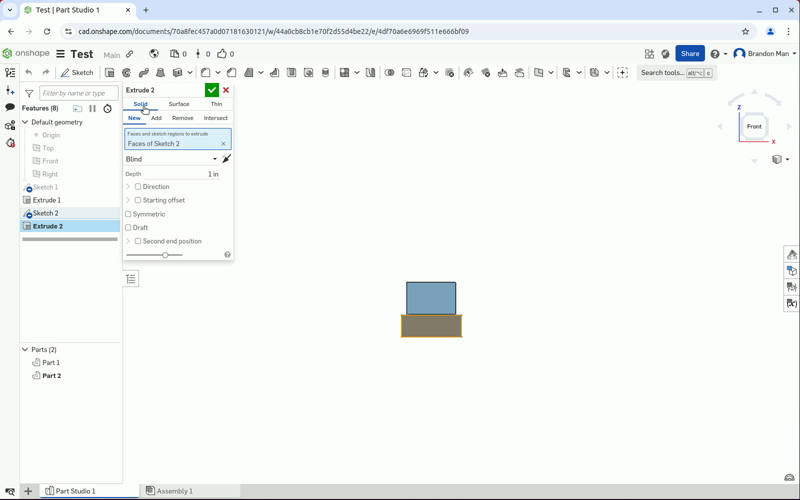
click(143, 106)
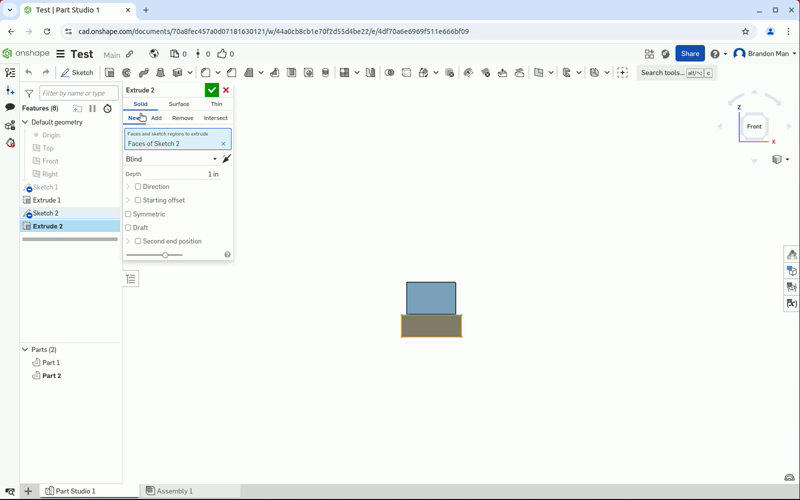
mouse_move(137, 120)
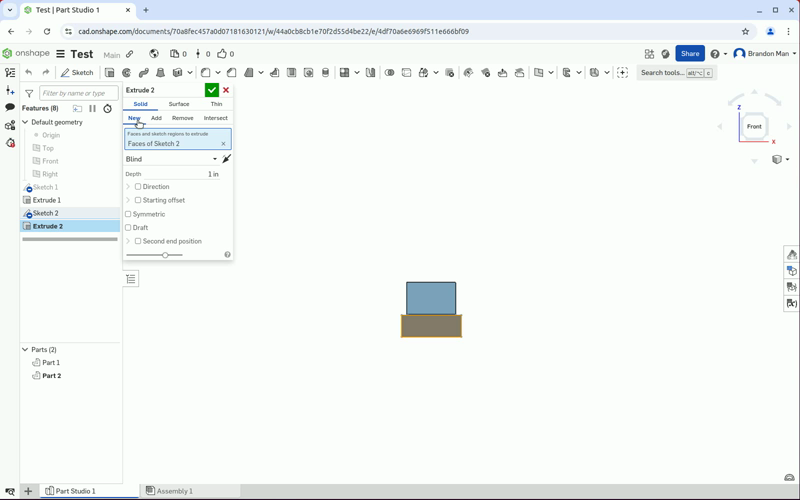
click(137, 120)
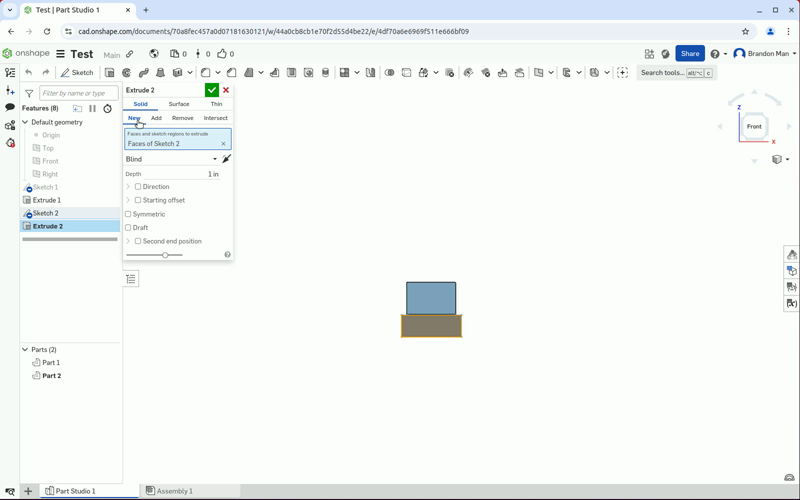
key(tab, 4)
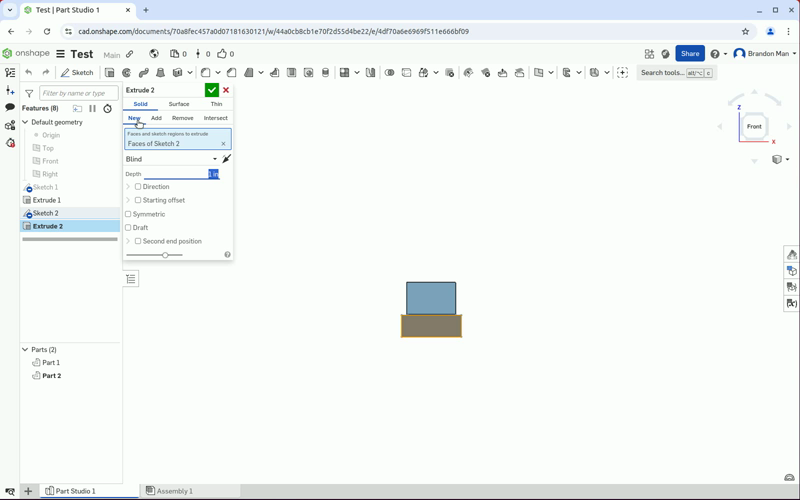
text(-23.108)
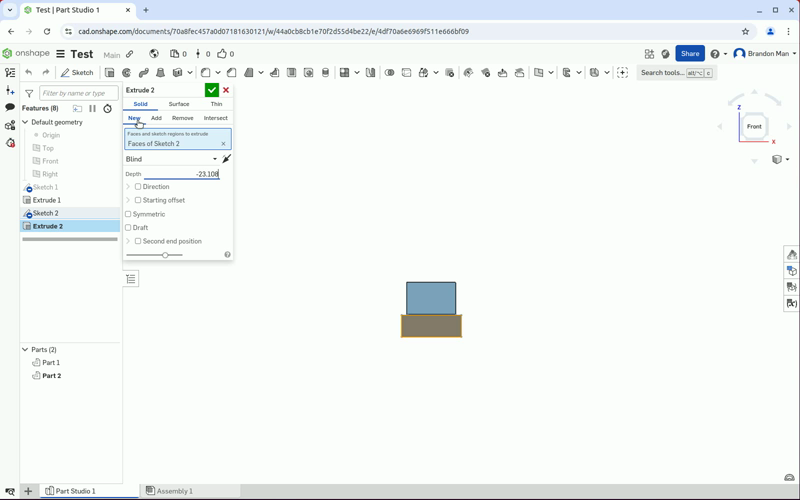
key(enter)
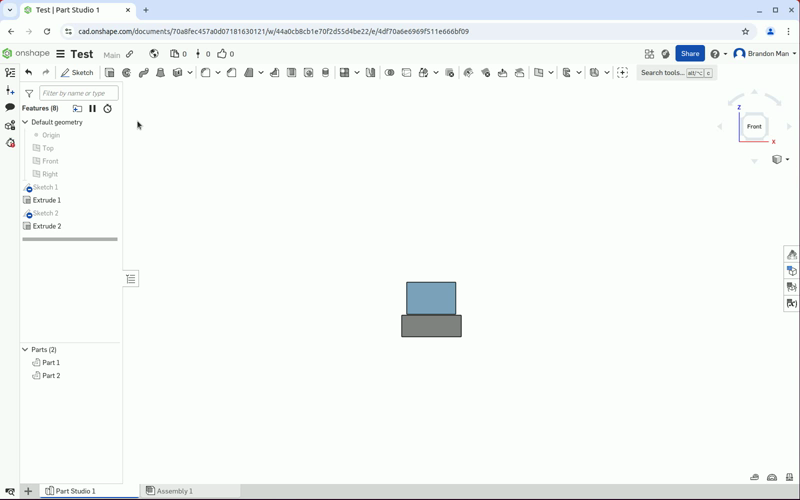
key(shift+h)
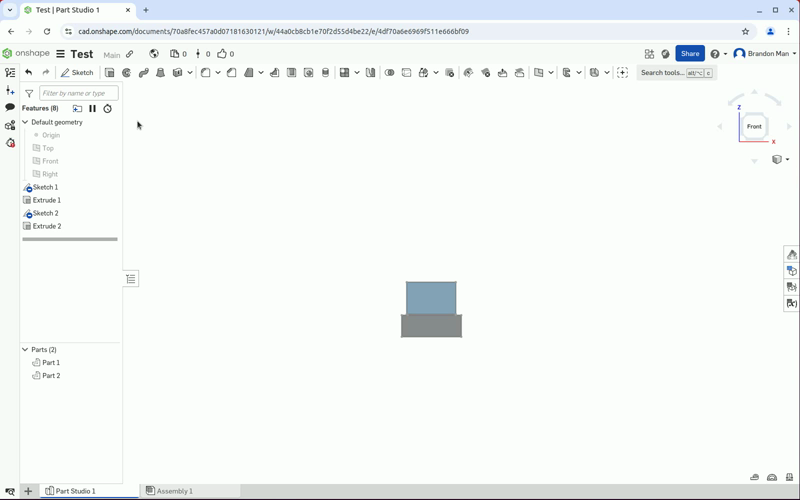
key(shift+h)
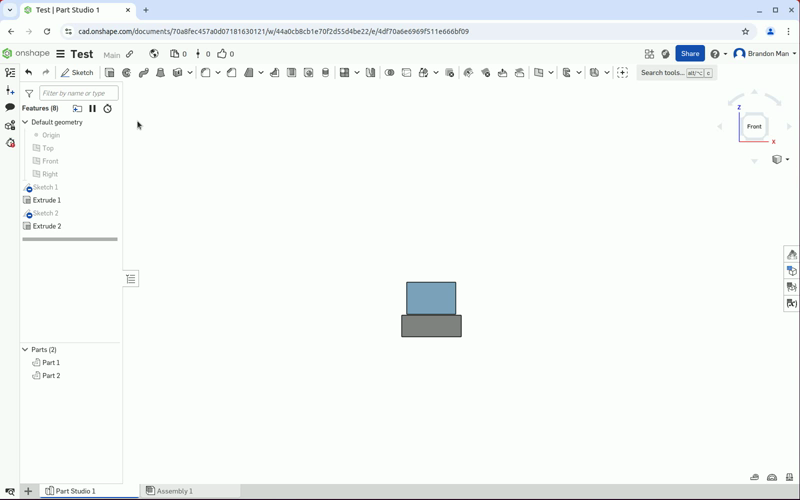
mouse_move(73, 189)
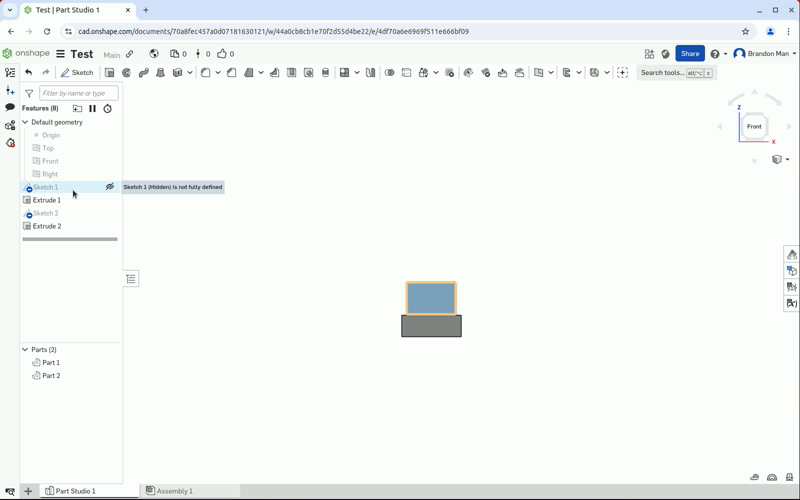
click(73, 189)
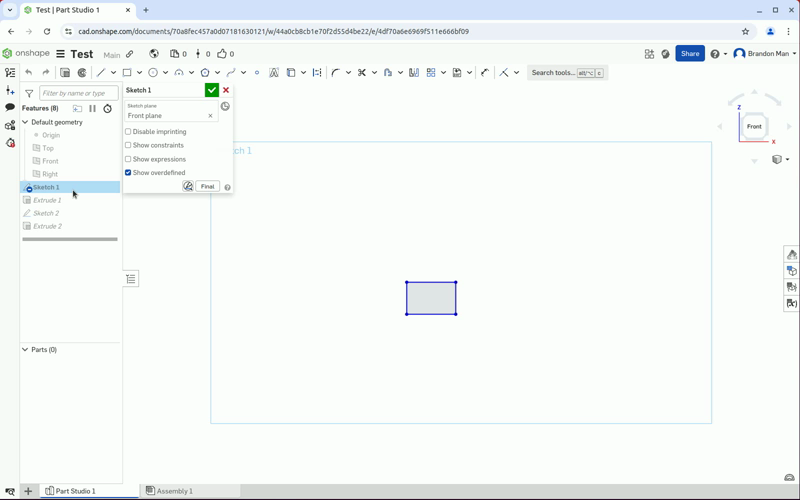
mouse_move(229, 92)
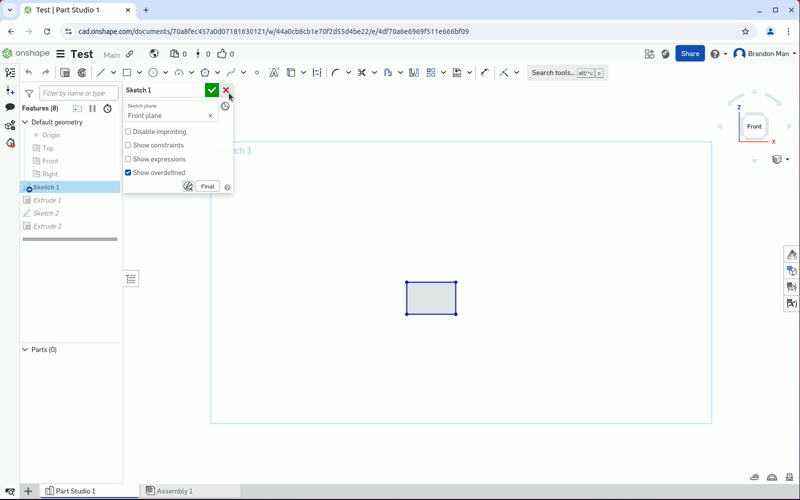
click(229, 92)
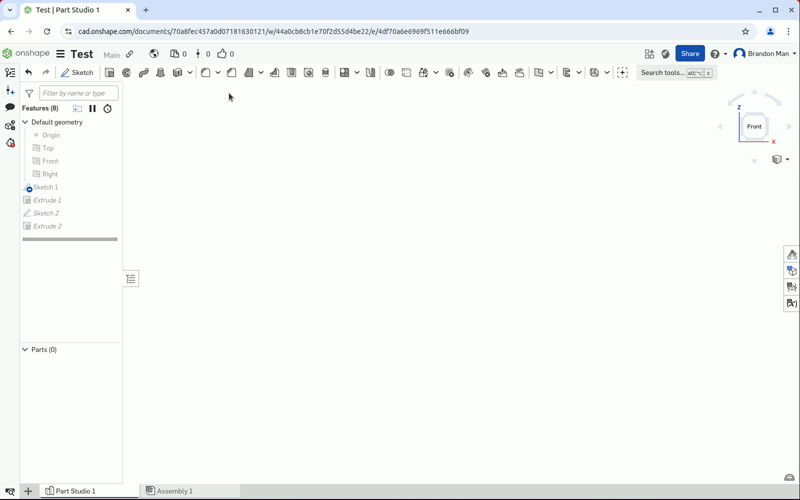
mouse_move(73, 352)
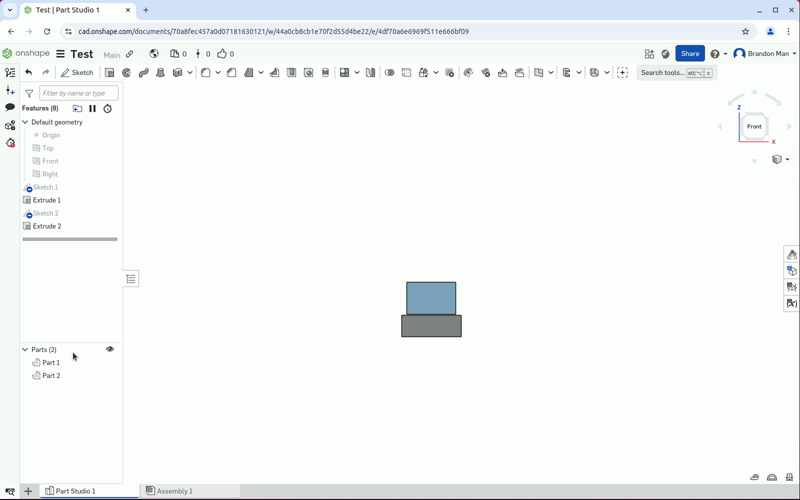
key(y)
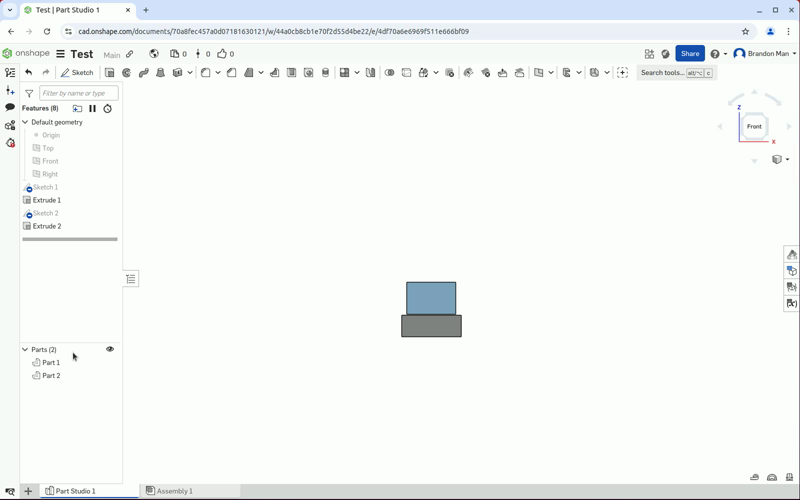
key(shift+p)
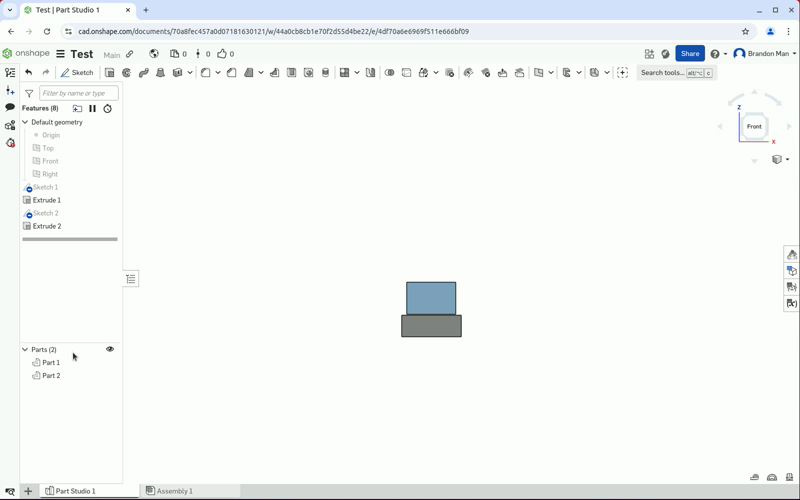
key(space)
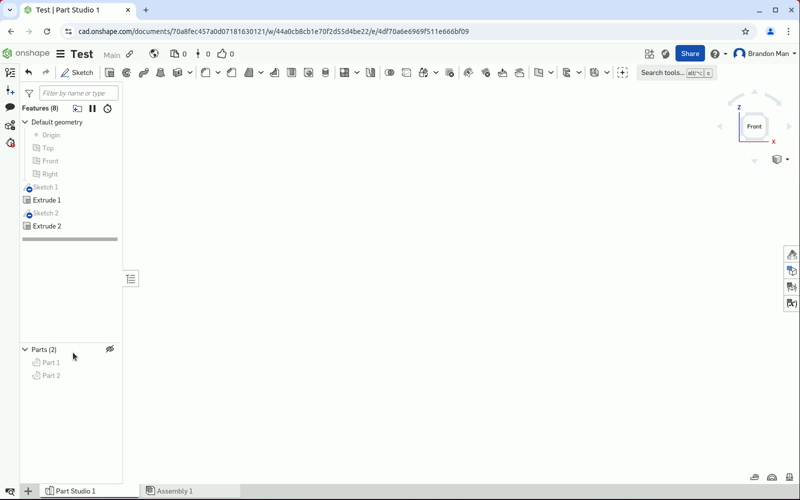
key_down(shift)
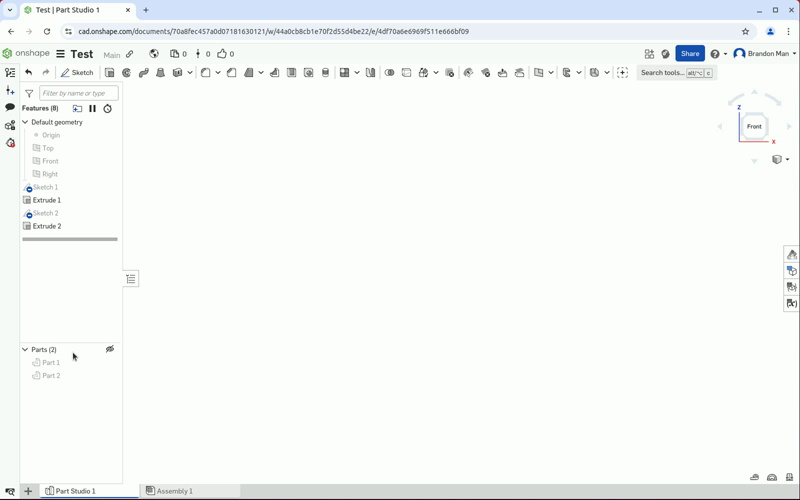
key(left)
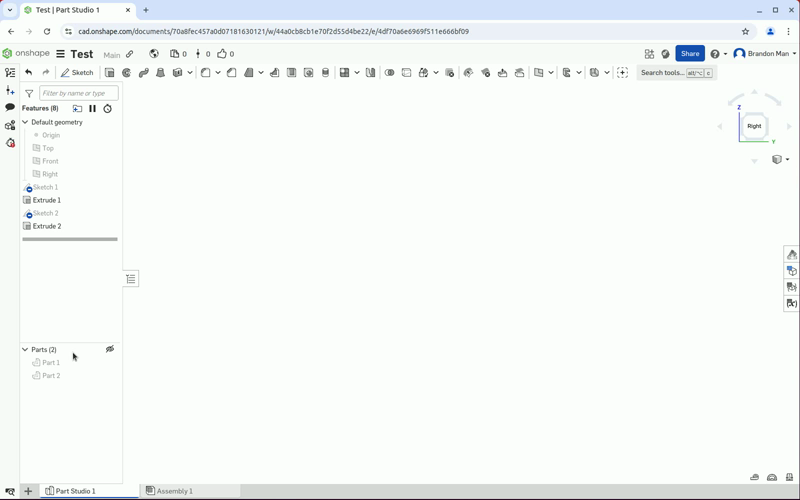
key_up(shift)
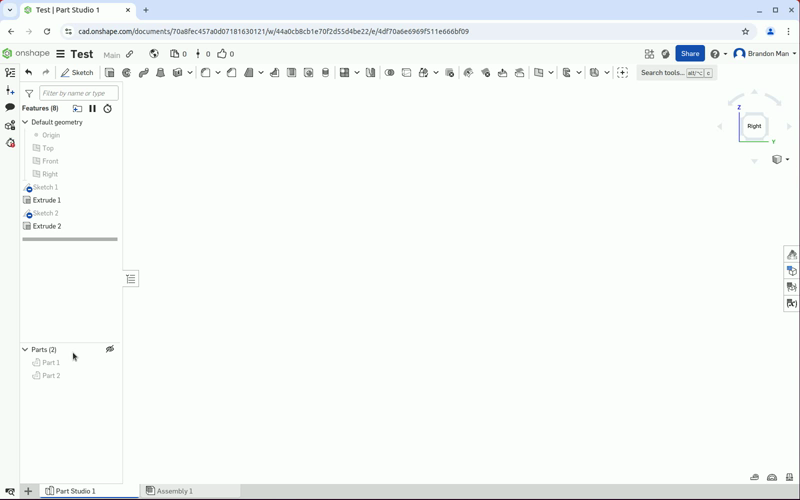
mouse_move(73, 352)
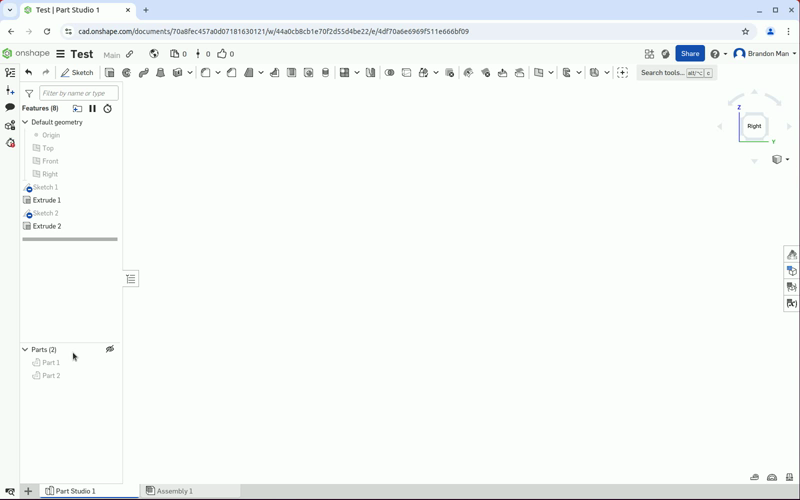
key(shift+y)
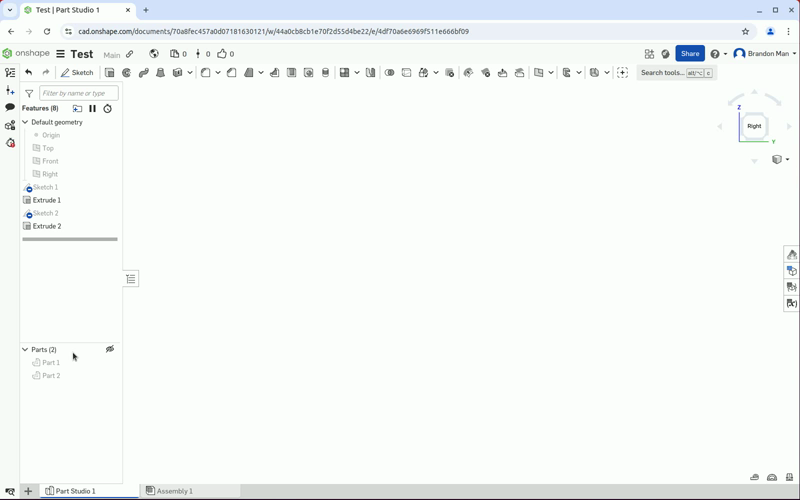
key(shift+s)
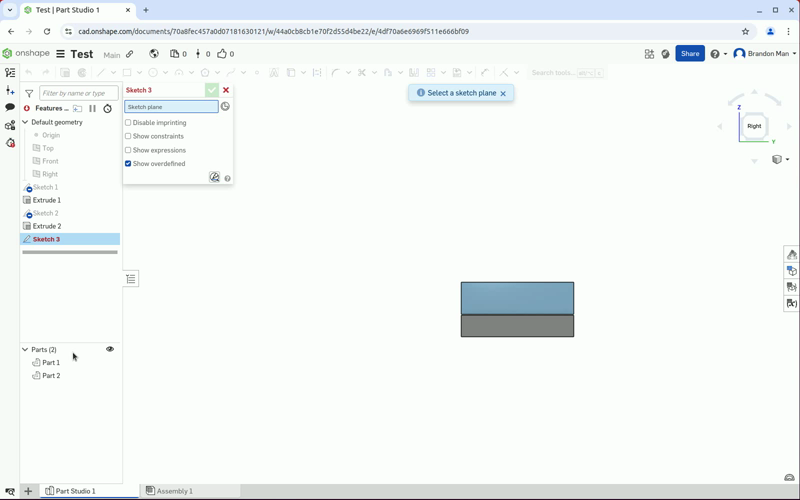
mouse_move(73, 176)
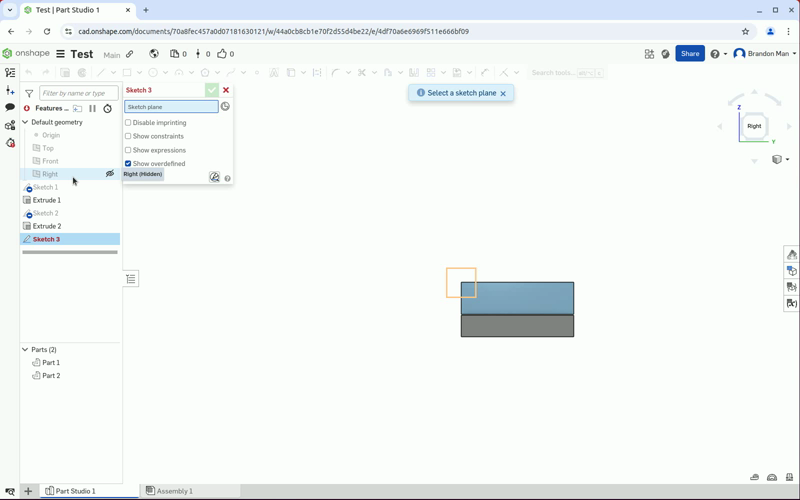
click(73, 176)
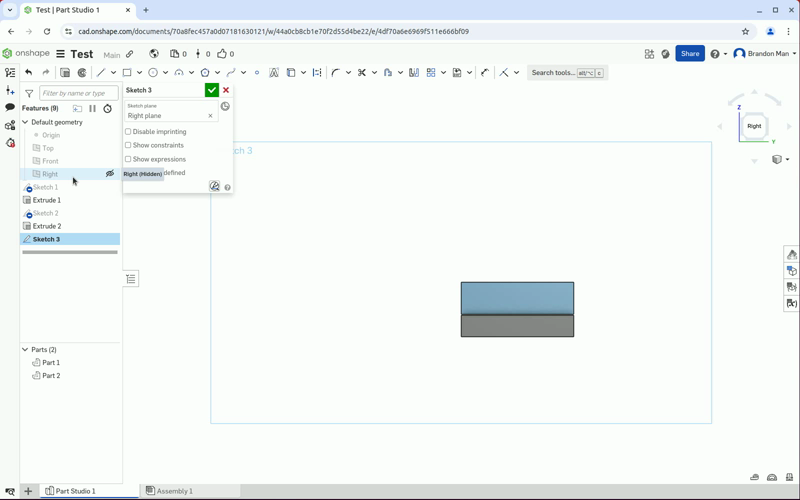
mouse_move(73, 352)
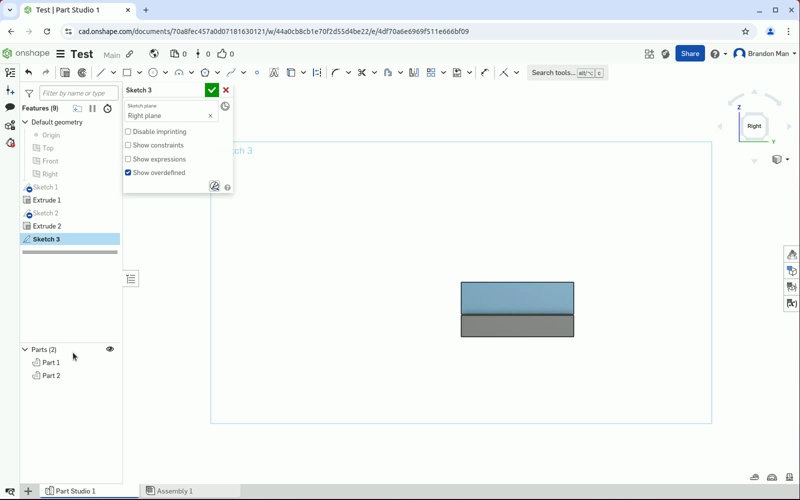
key(y)
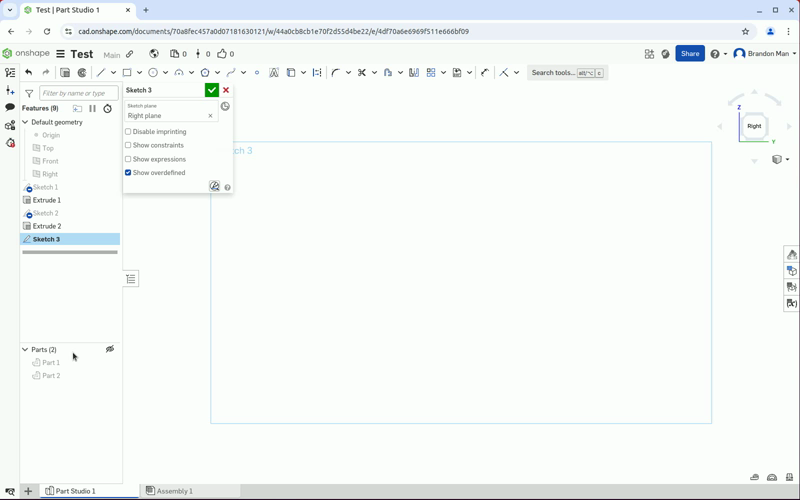
key(c)
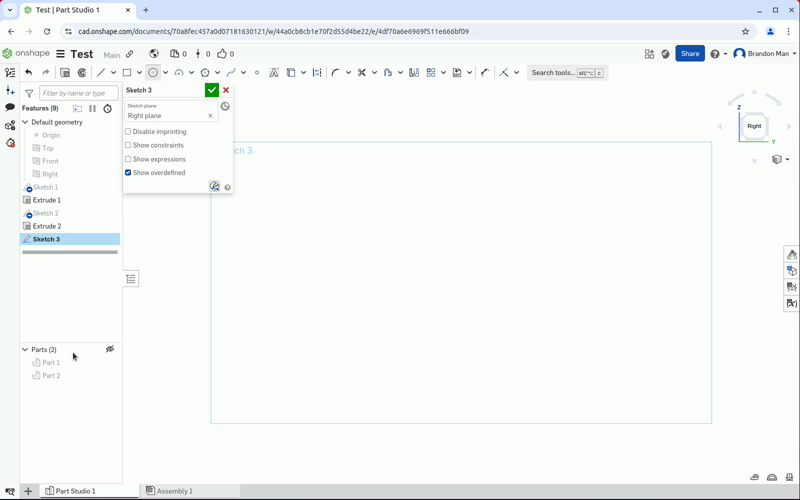
key_down(shift)
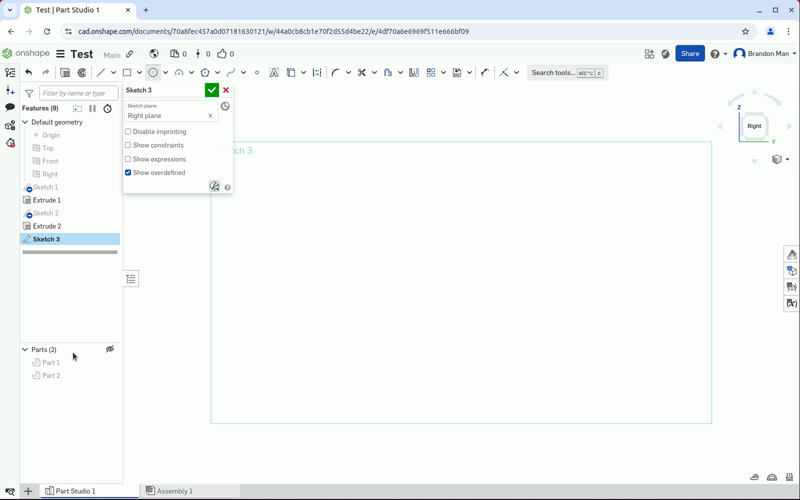
mouse_move(519, 286)
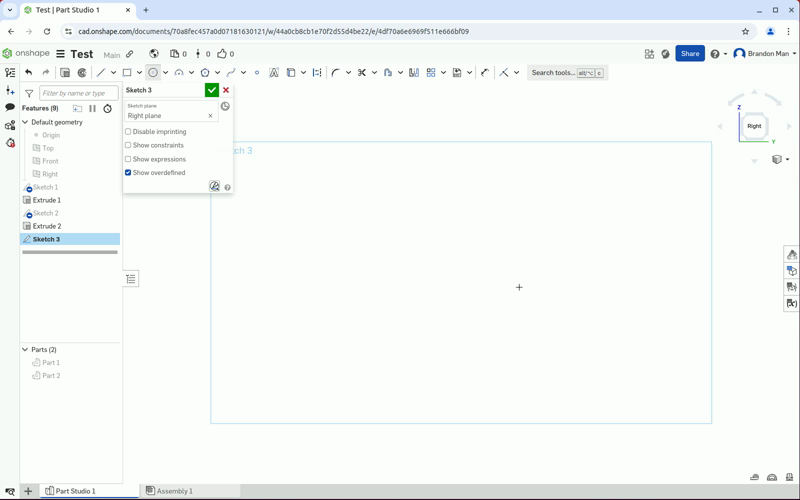
click(519, 286)
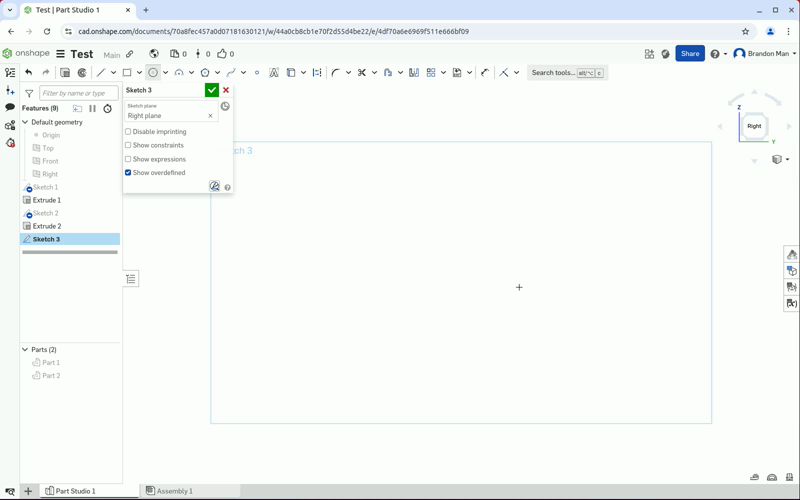
key_up(shift)
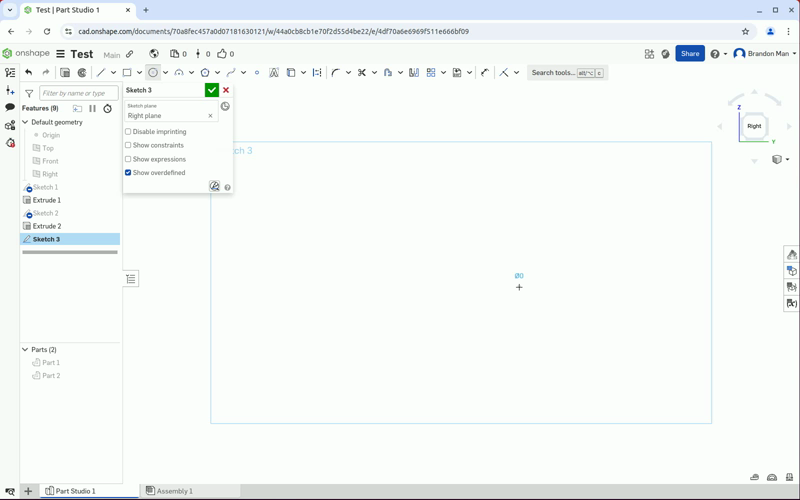
mouse_move(537, 286)
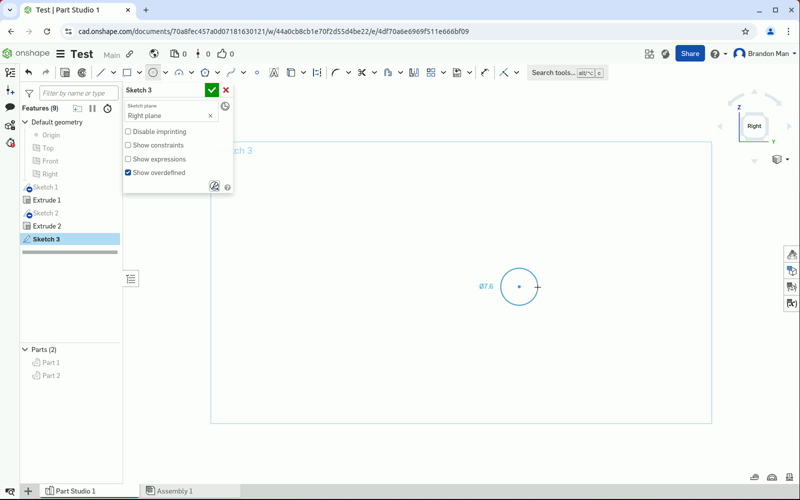
click(537, 286)
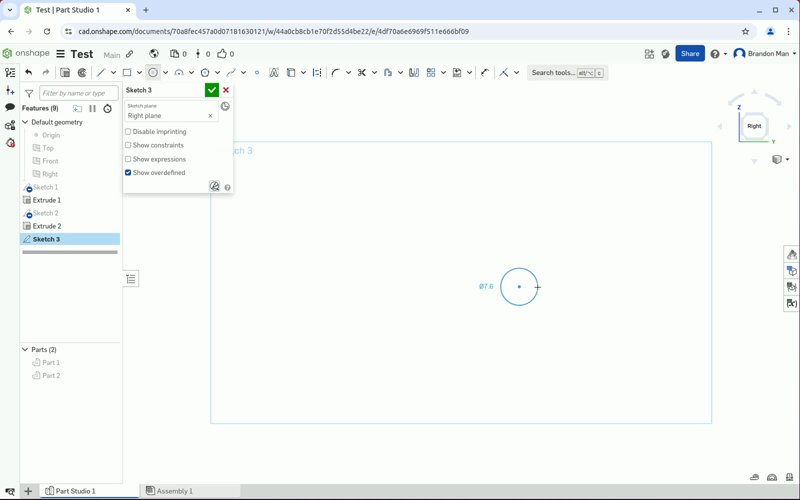
key(esc)
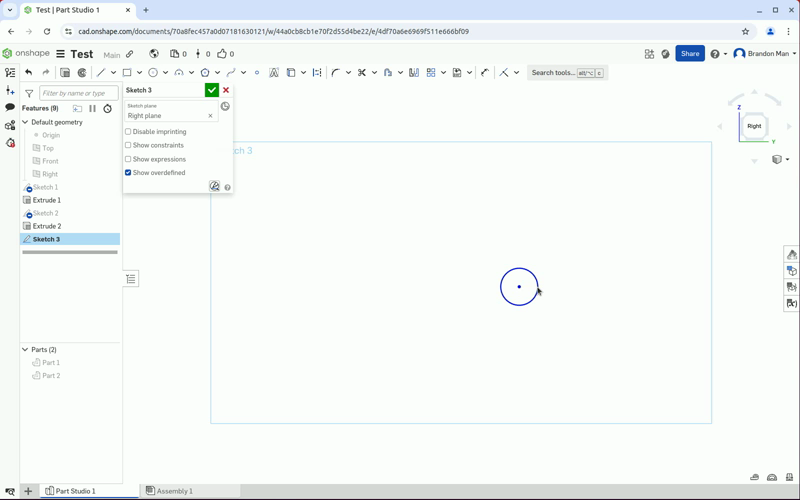
mouse_move(521, 286)
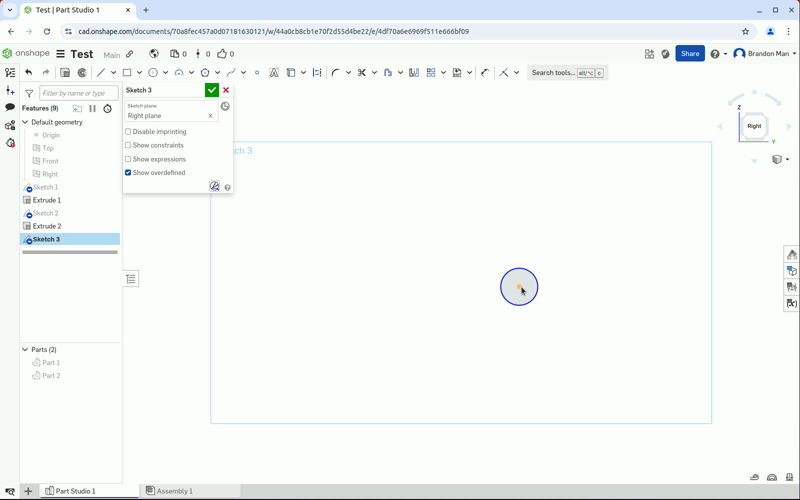
scroll(6)
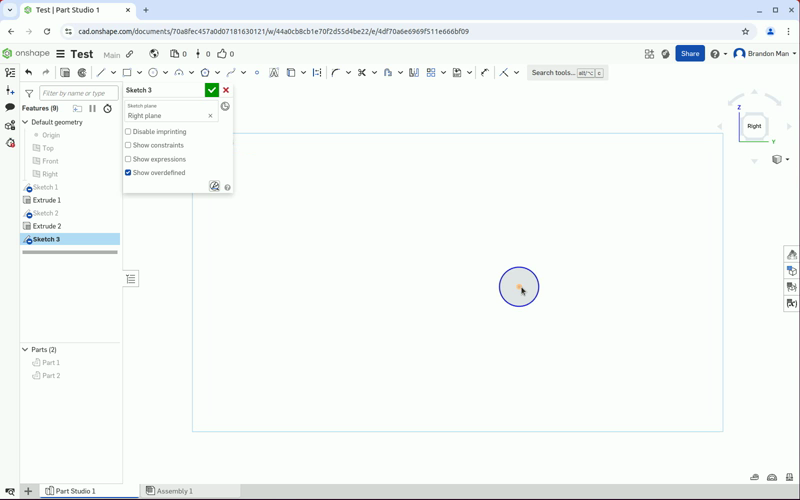
scroll(6)
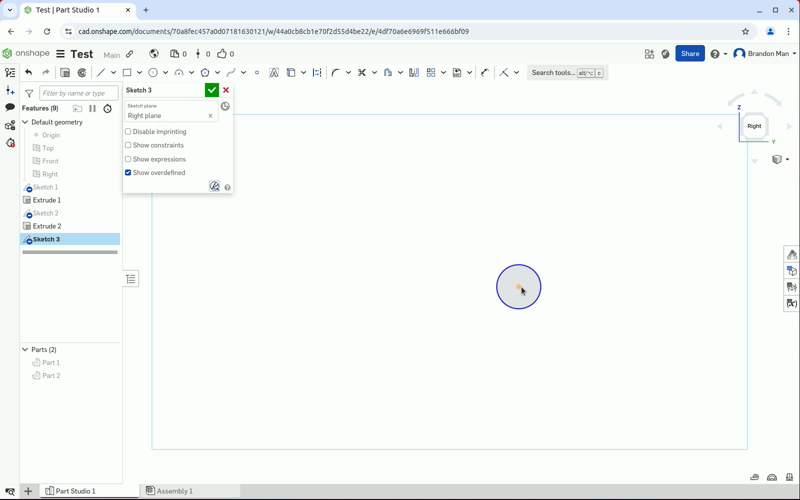
scroll(6)
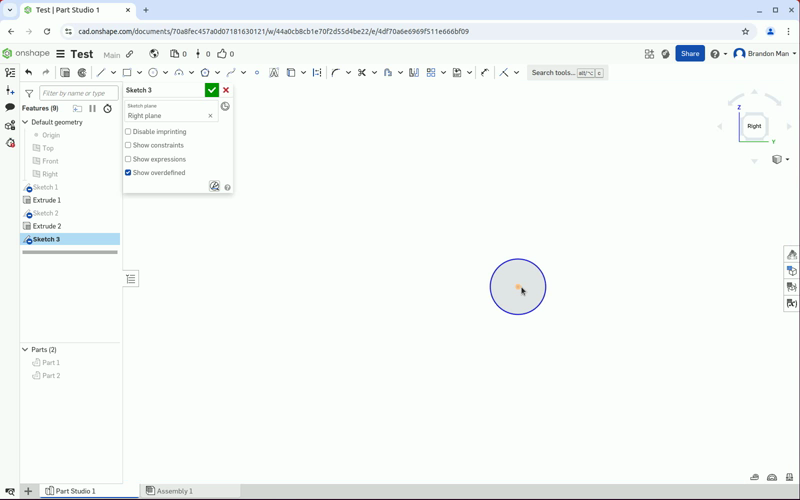
scroll(6)
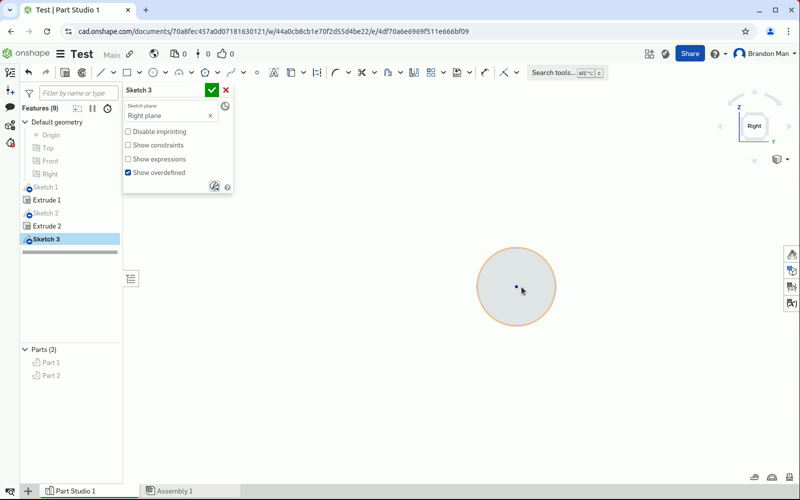
scroll(6)
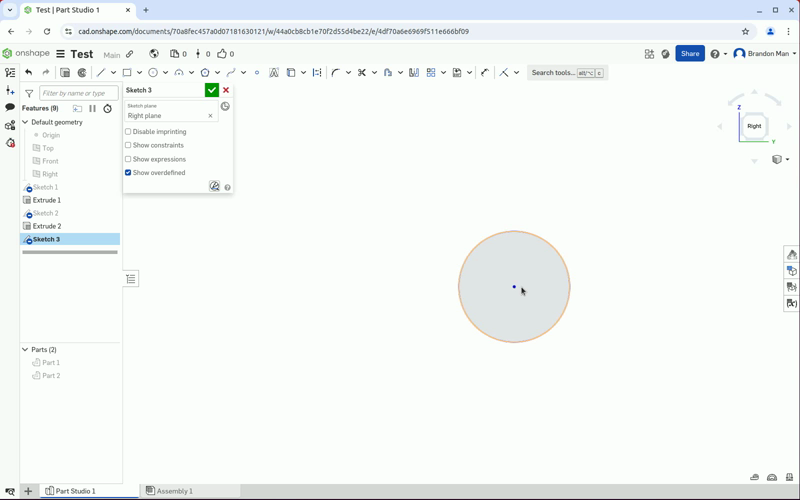
scroll(6)
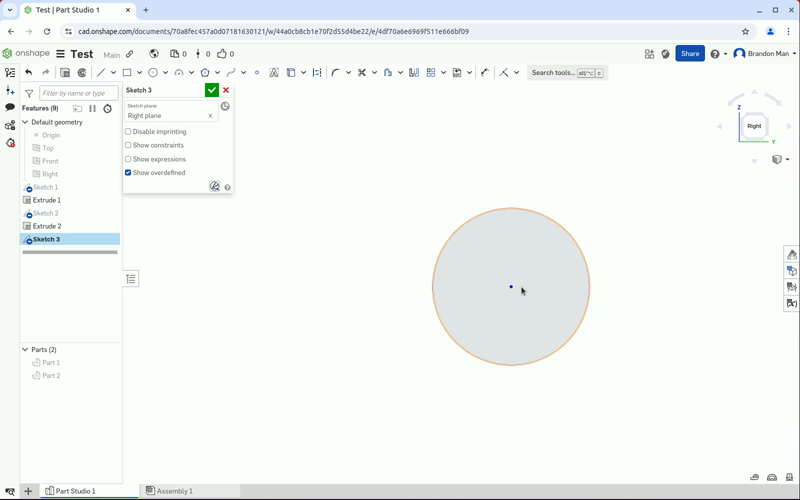
scroll(6)
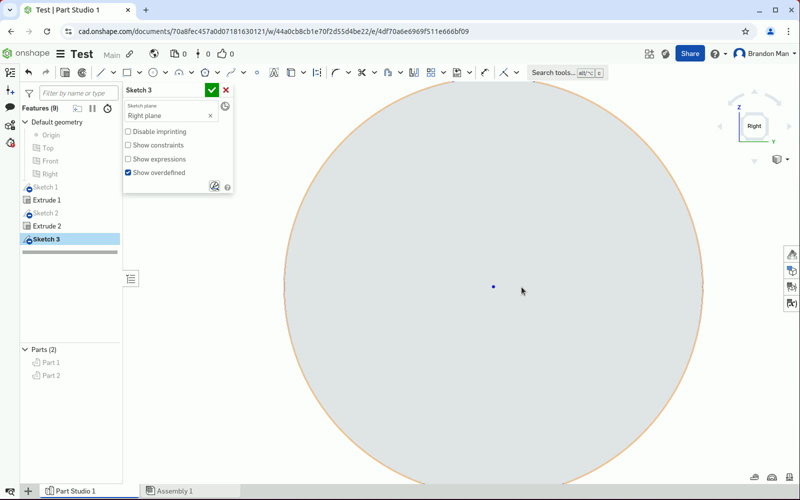
click(521, 286)
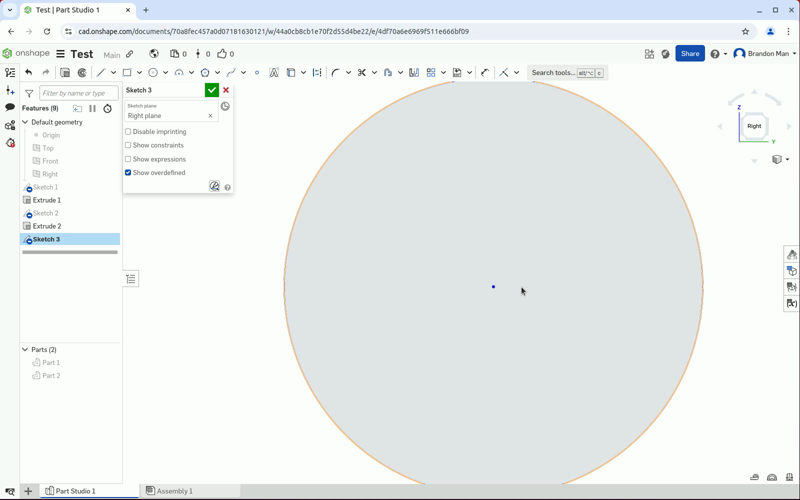
scroll(-6)
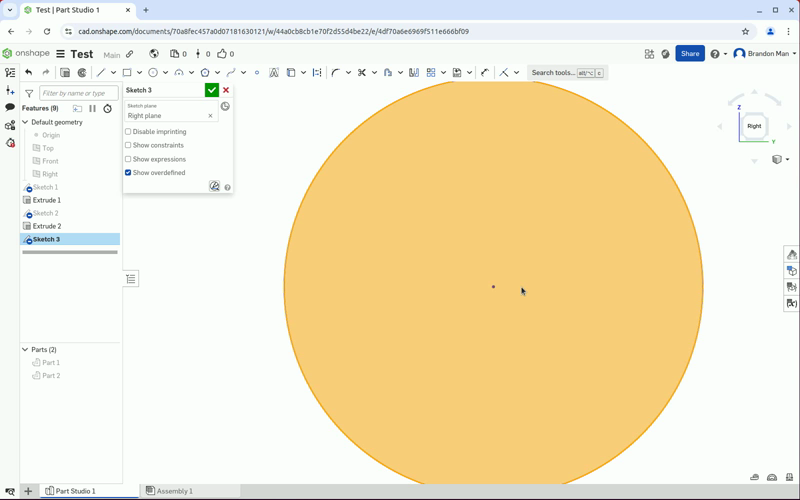
scroll(-6)
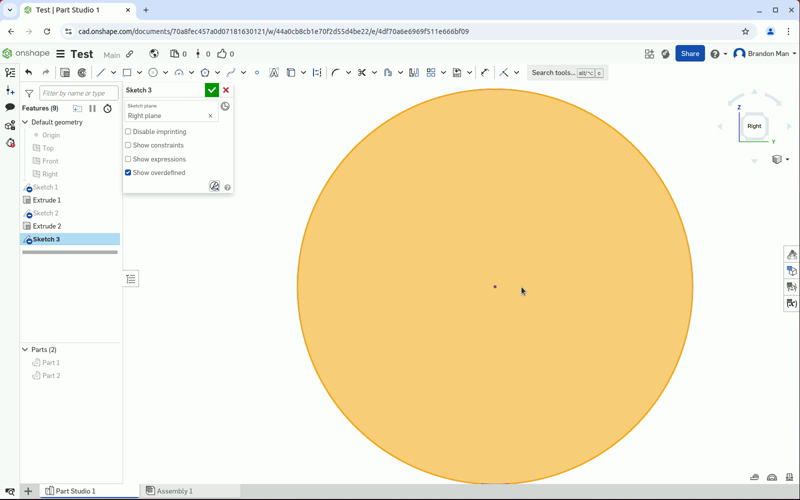
scroll(-6)
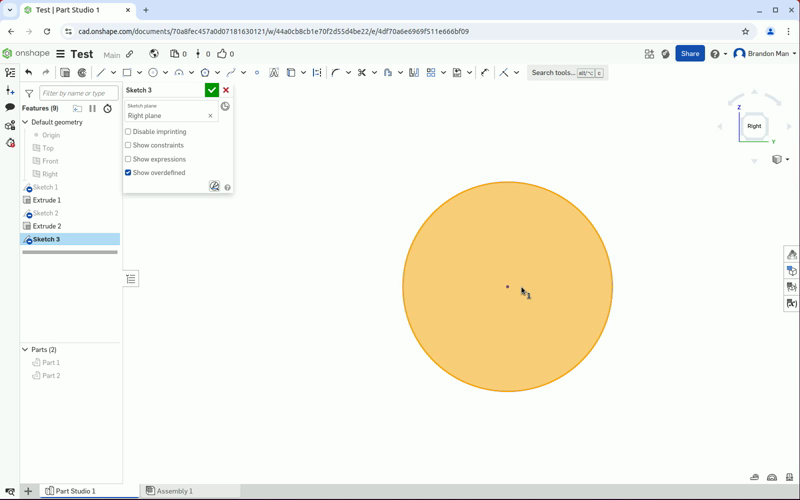
scroll(-6)
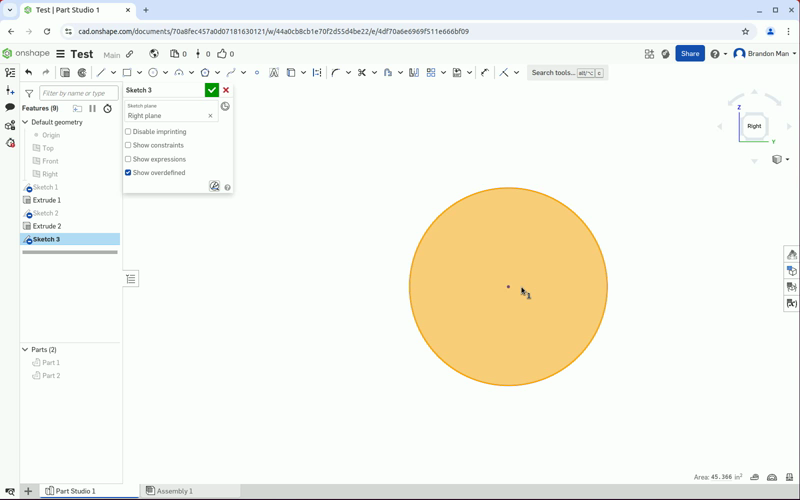
scroll(-6)
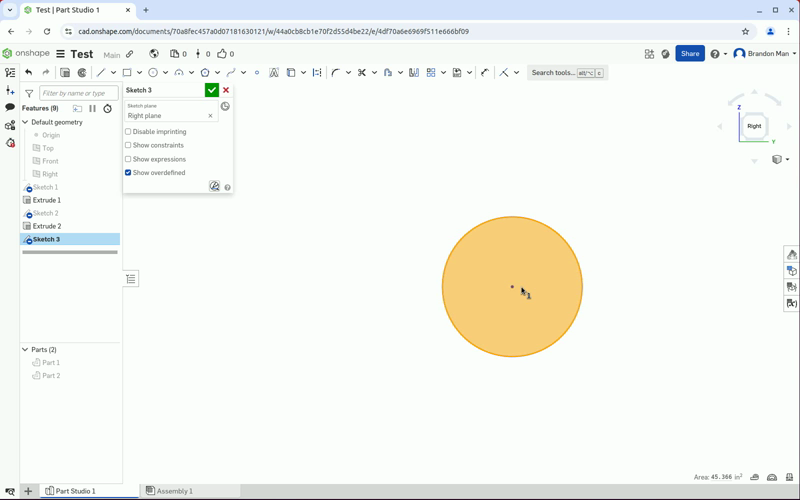
scroll(-6)
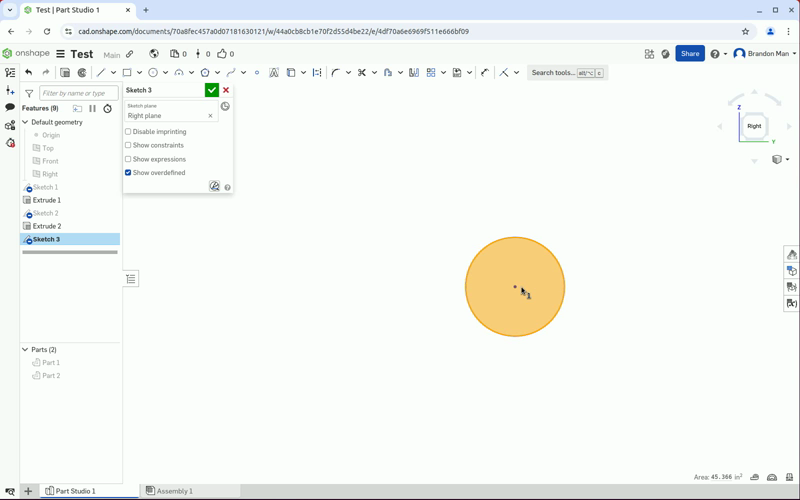
scroll(-6)
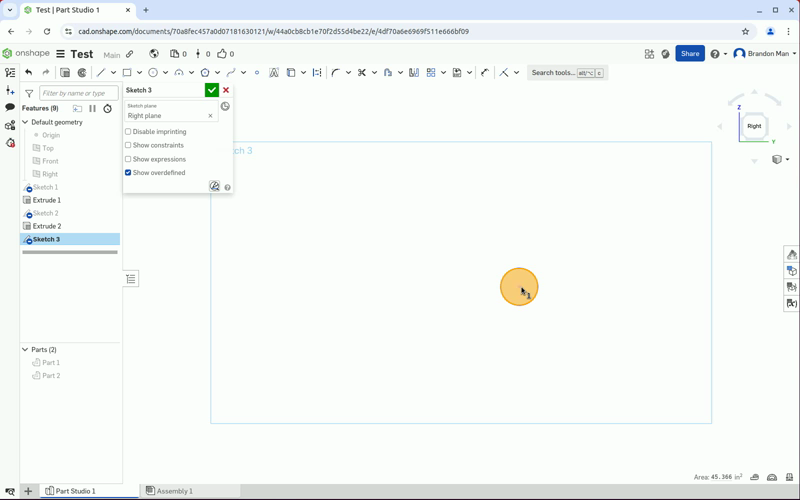
mouse_move(73, 352)
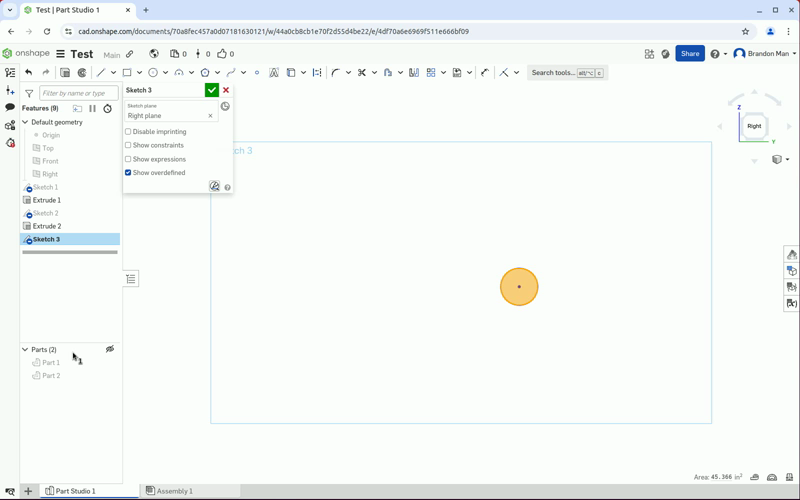
key(shift+y)
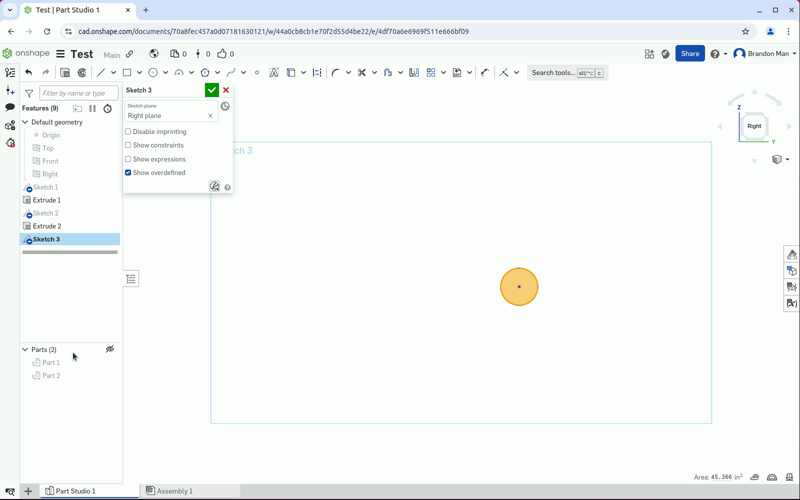
key(shift+e)
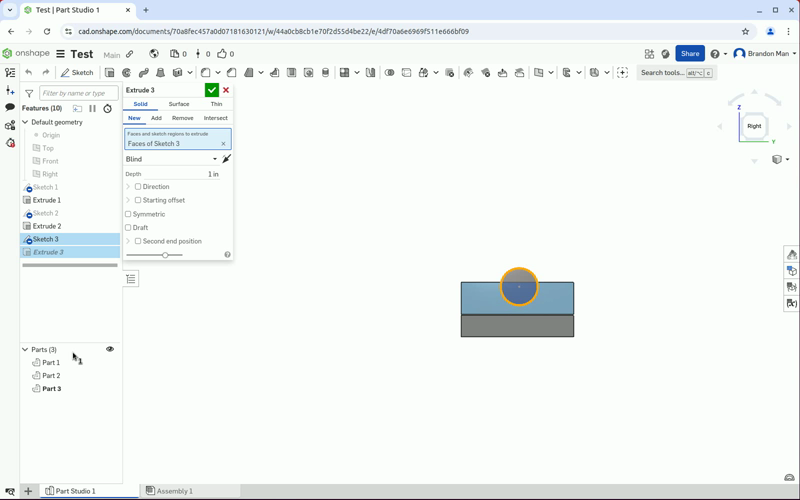
mouse_move(143, 106)
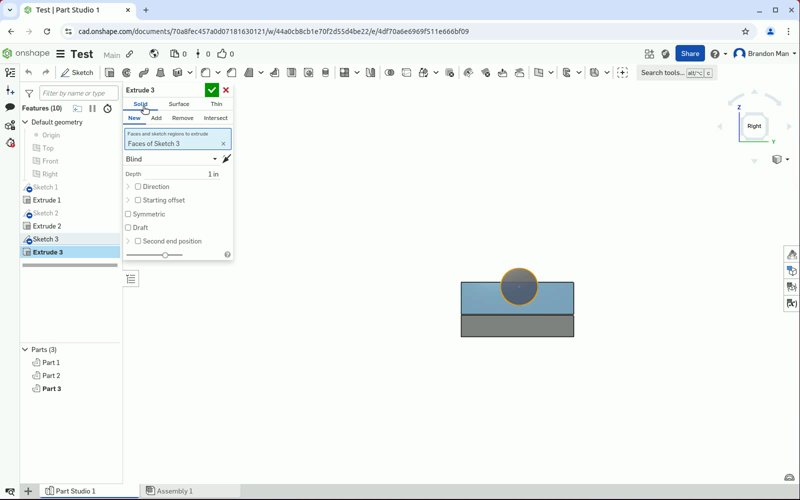
click(143, 106)
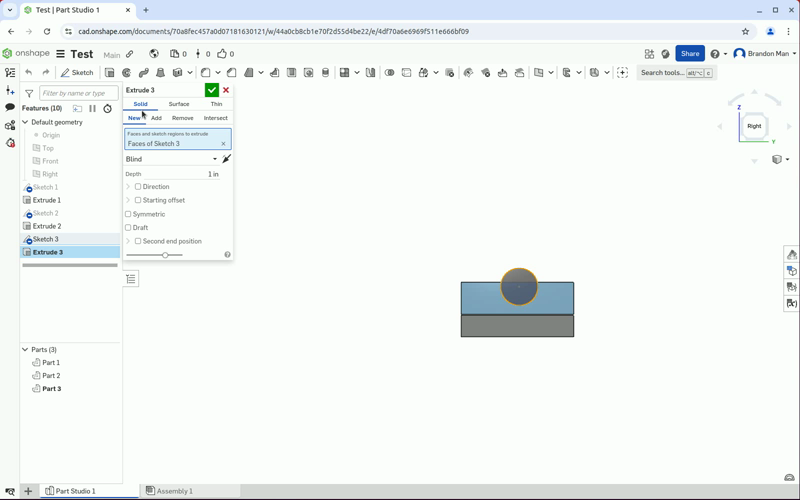
mouse_move(137, 120)
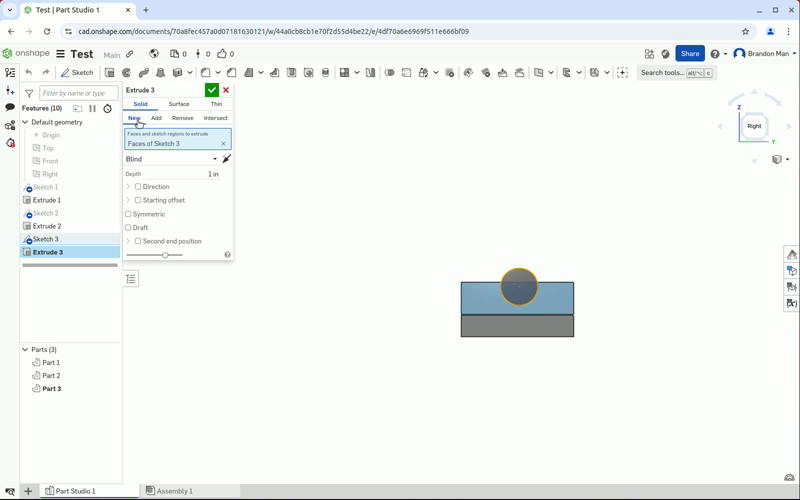
click(137, 120)
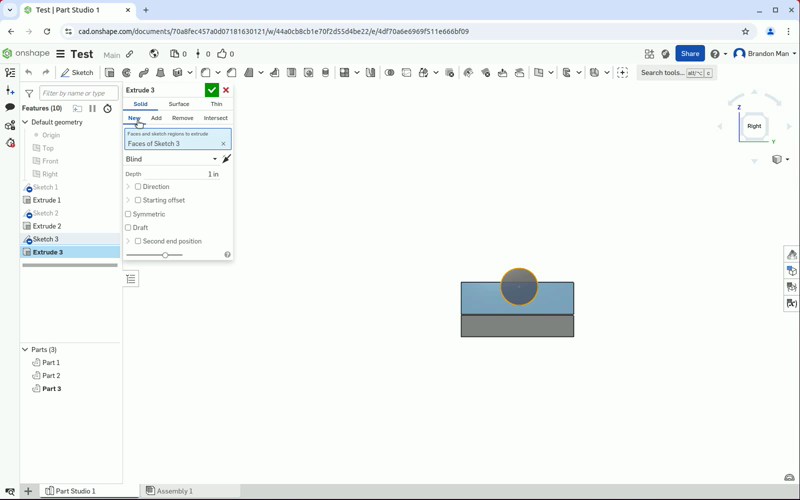
key(tab, 4)
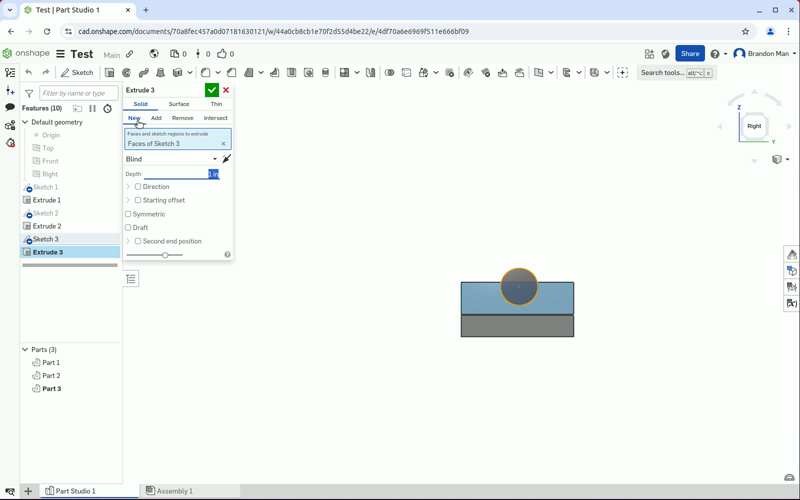
text(-12.036)
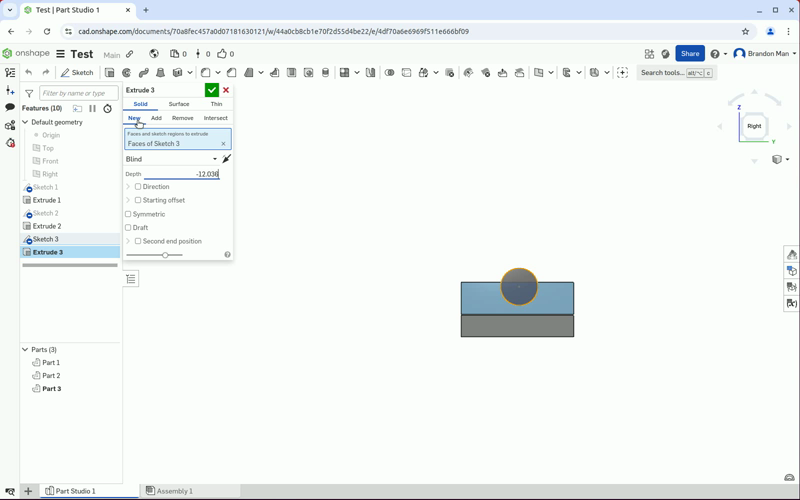
key(enter)
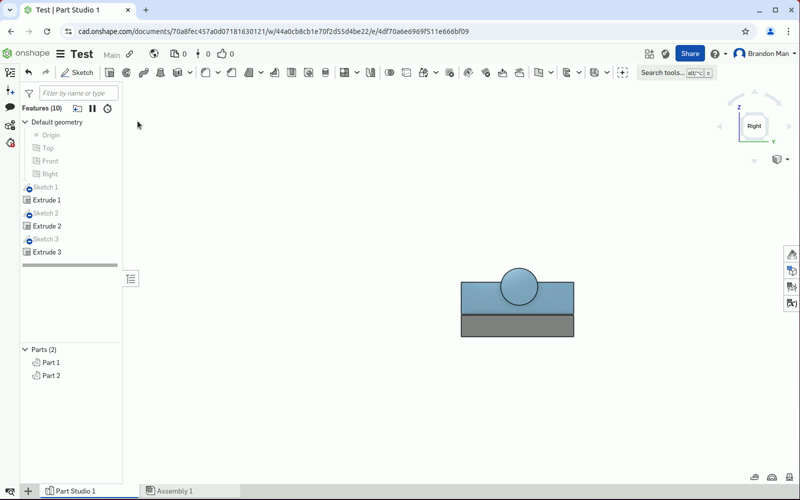
key(shift+h)
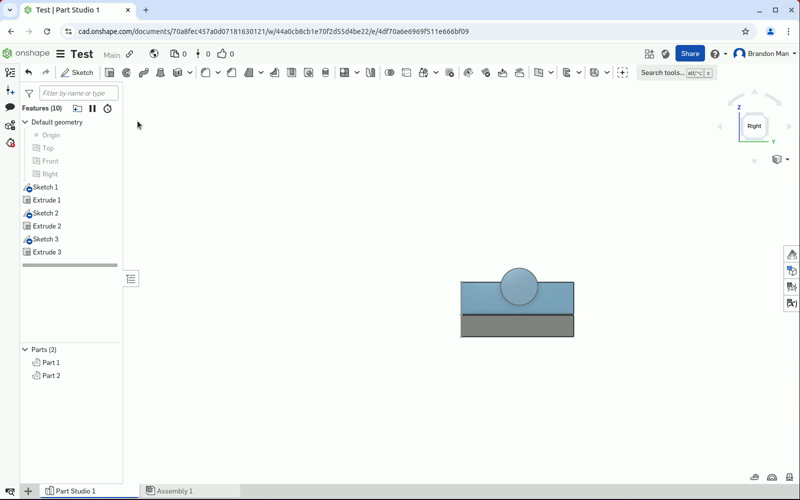
key(shift+h)
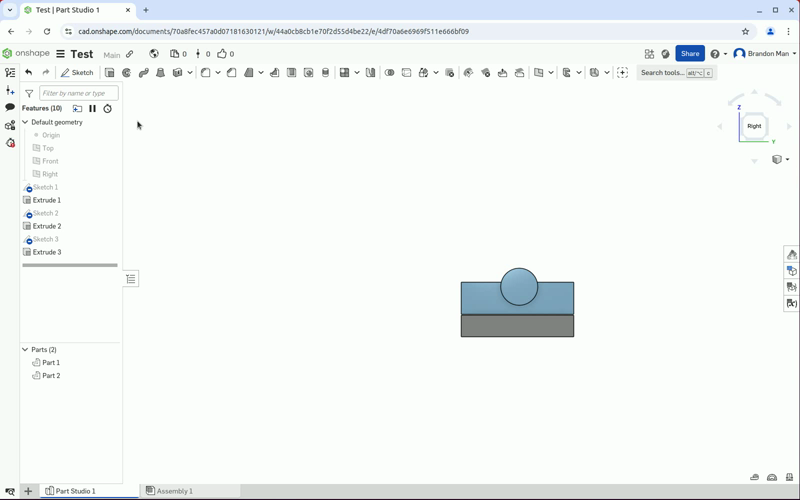
mouse_move(73, 189)
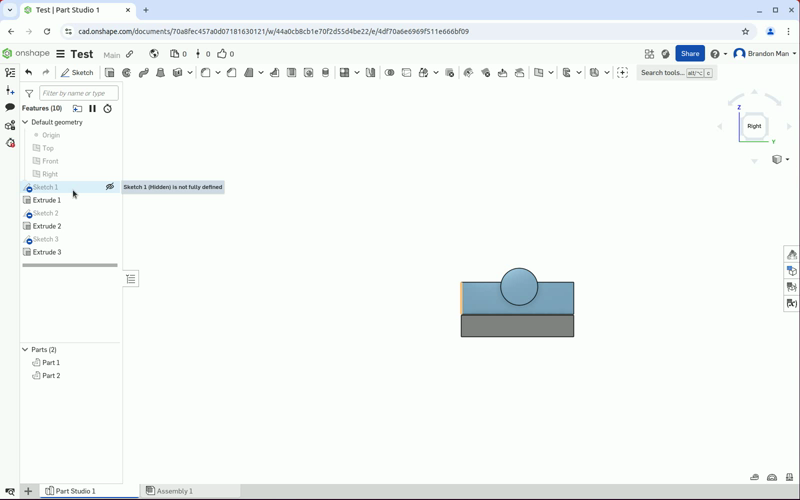
click(73, 189)
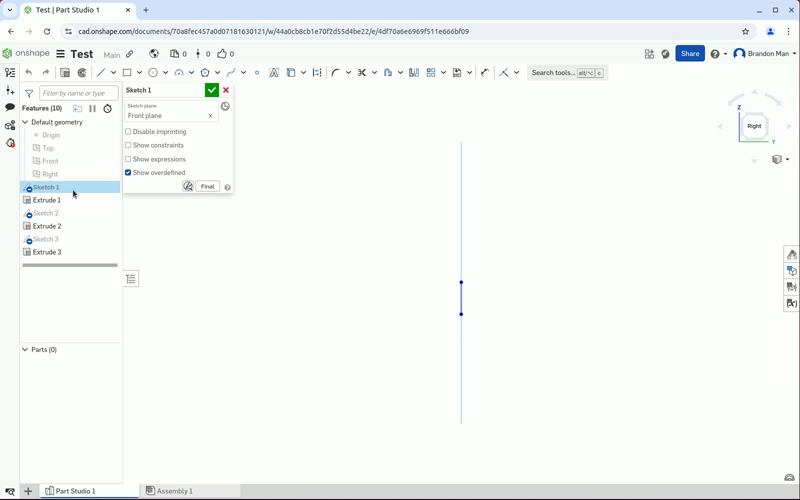
mouse_move(229, 92)
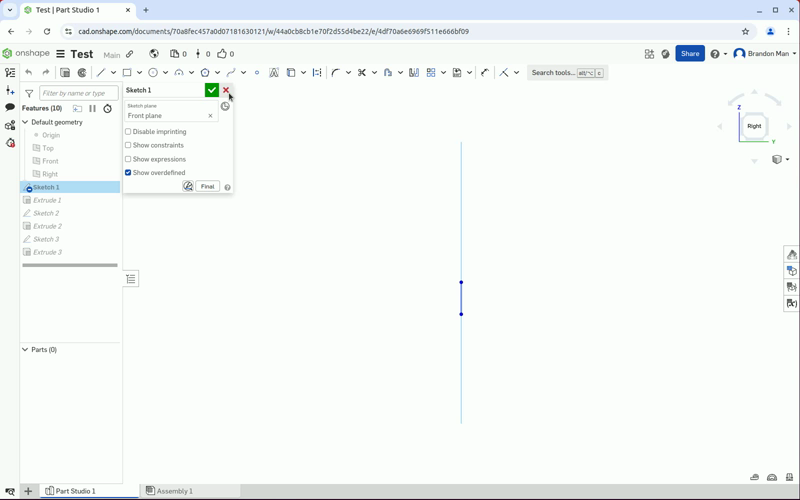
click(229, 92)
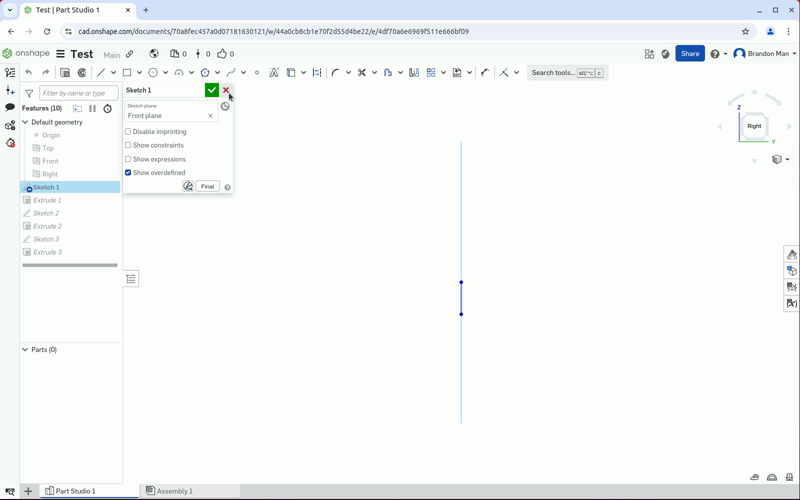
key(shift+s)
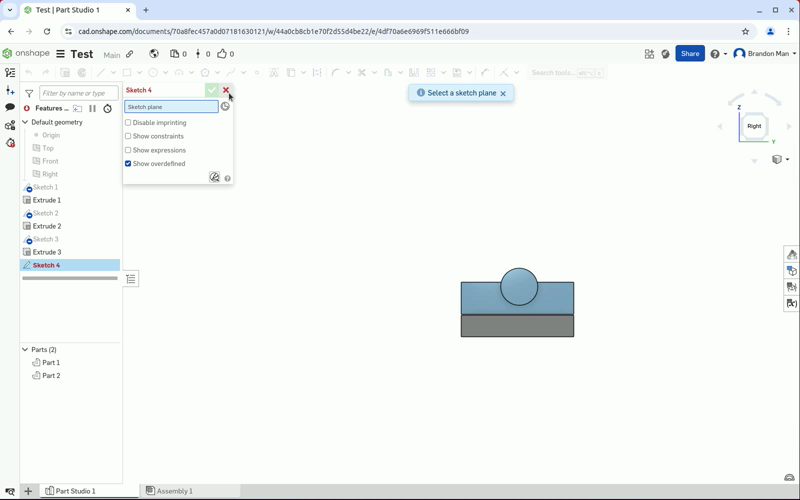
mouse_move(73, 176)
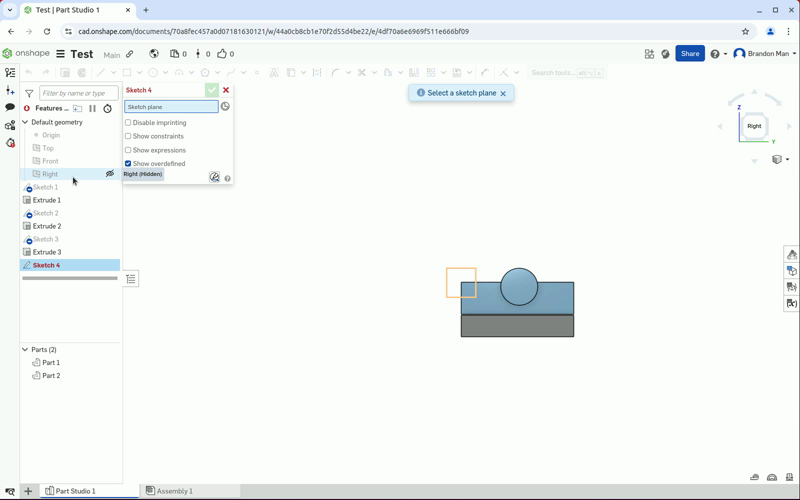
click(73, 176)
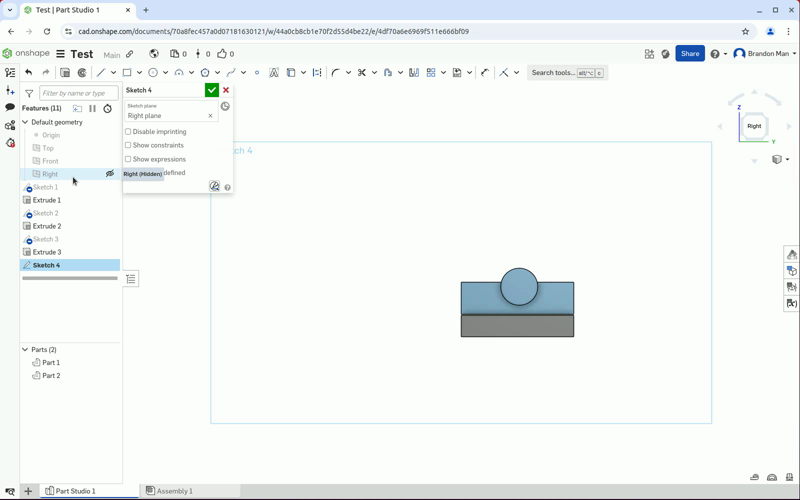
mouse_move(73, 352)
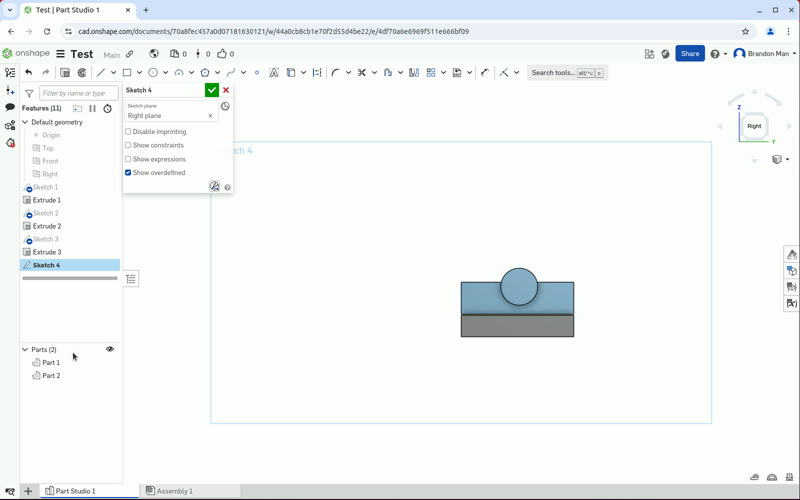
key(y)
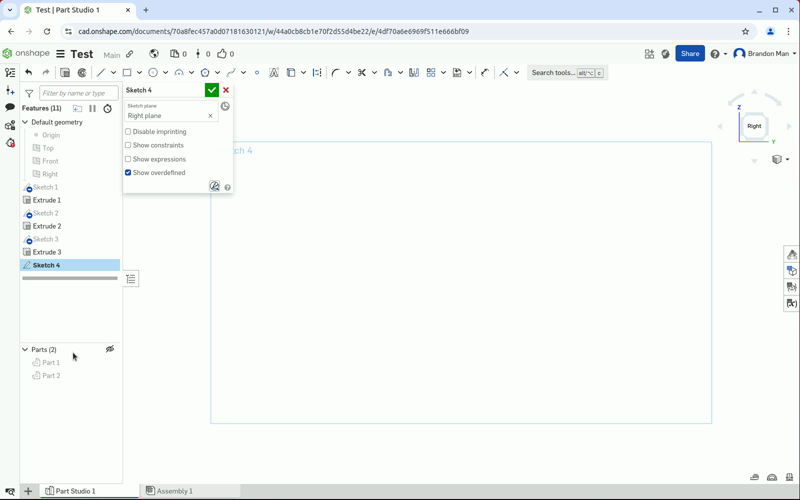
key(l)
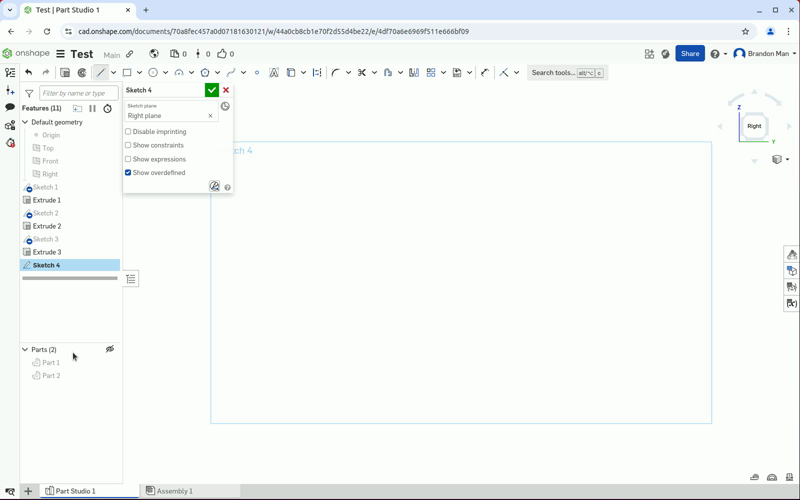
key_down(shift)
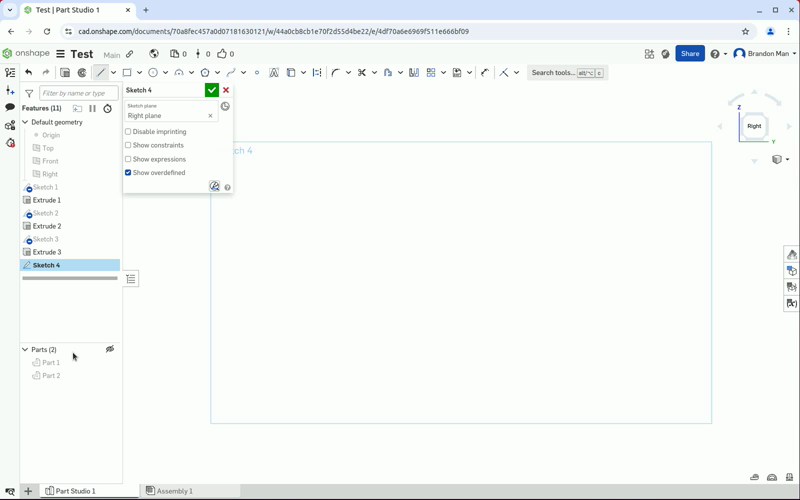
mouse_move(460, 335)
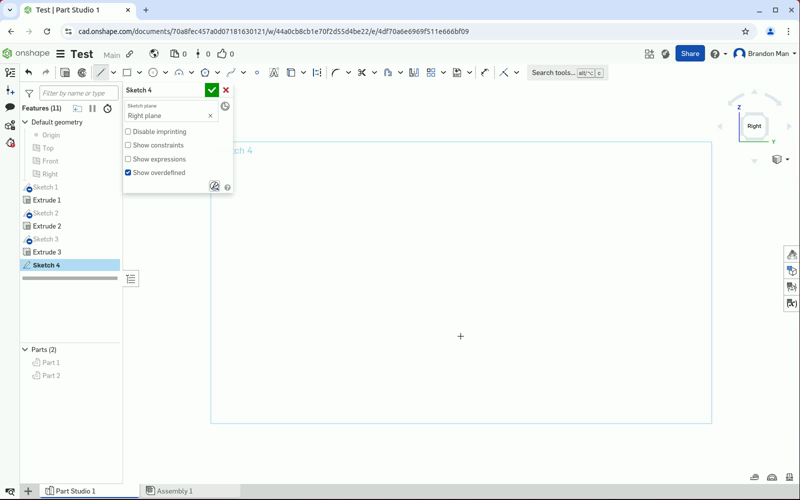
click(460, 335)
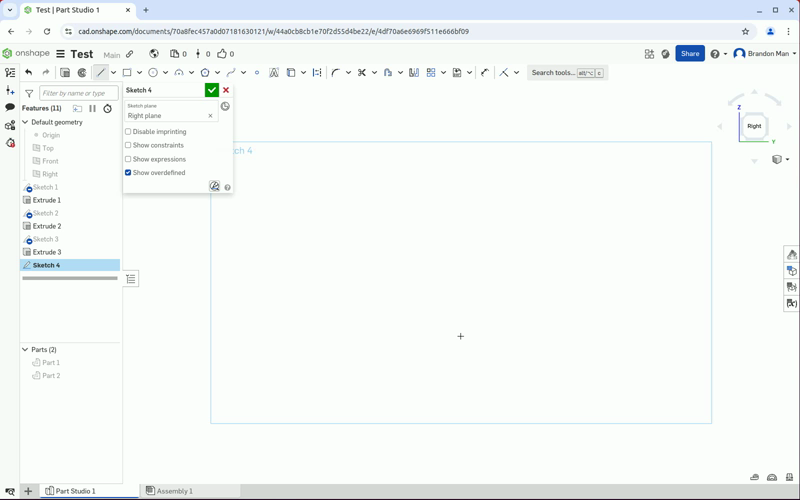
key_up(shift)
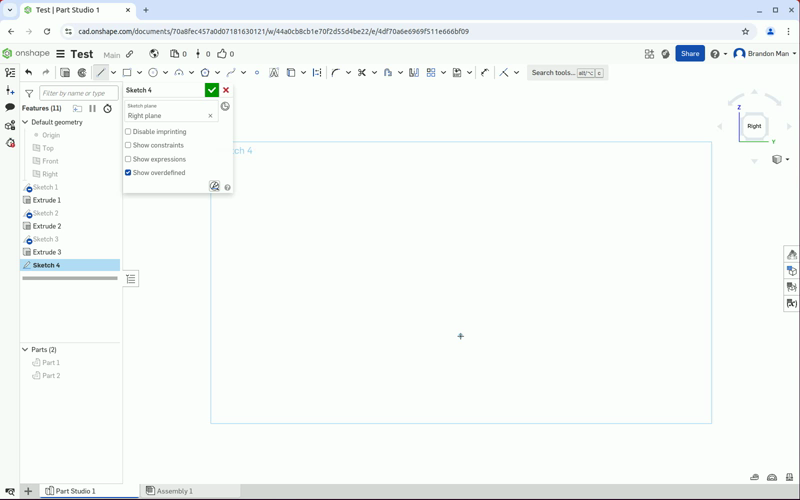
key_down(shift)
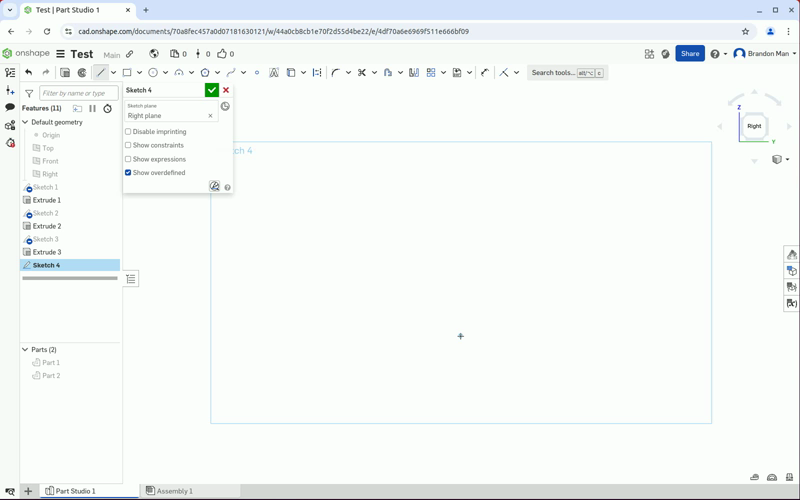
mouse_move(490, 335)
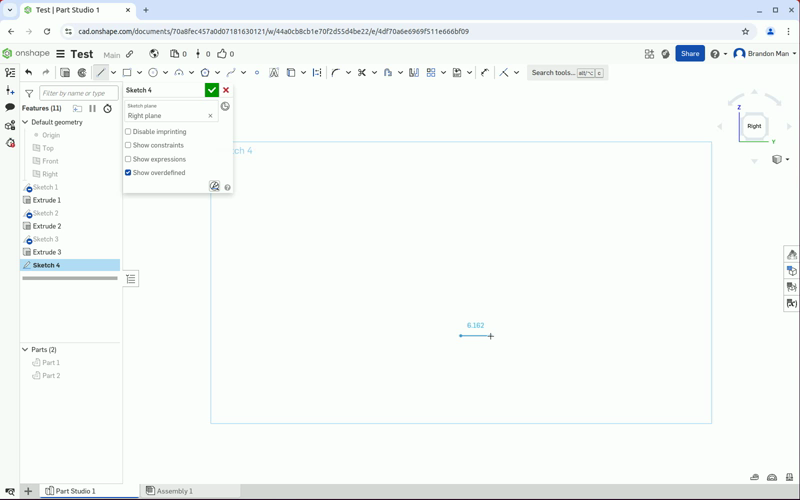
mouse_move(471, 335)
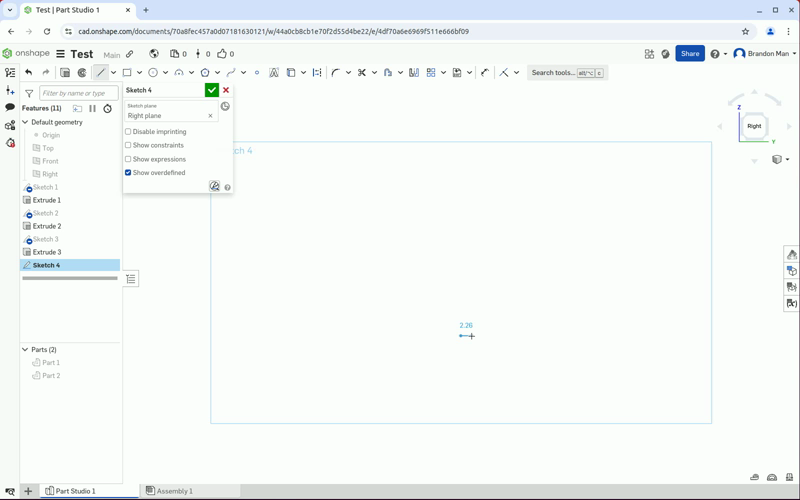
click(471, 335)
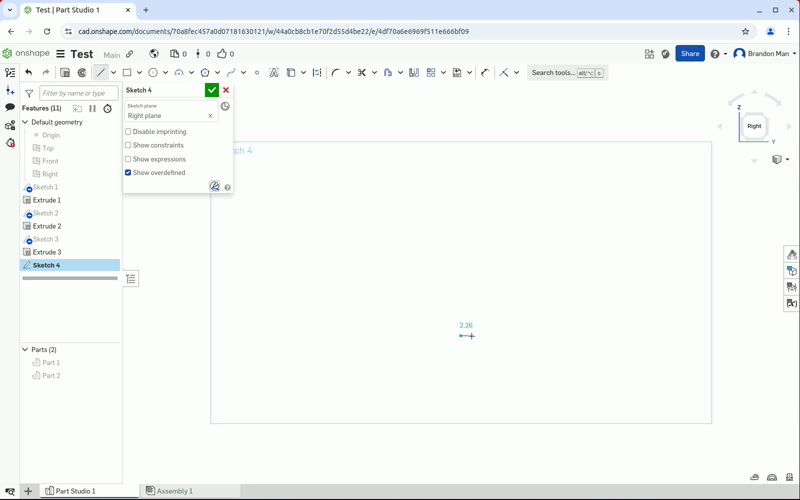
key_up(shift)
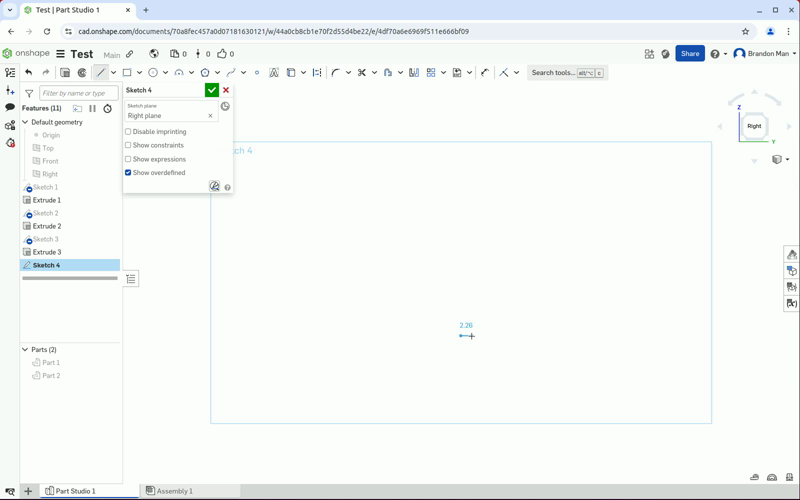
key_down(shift)
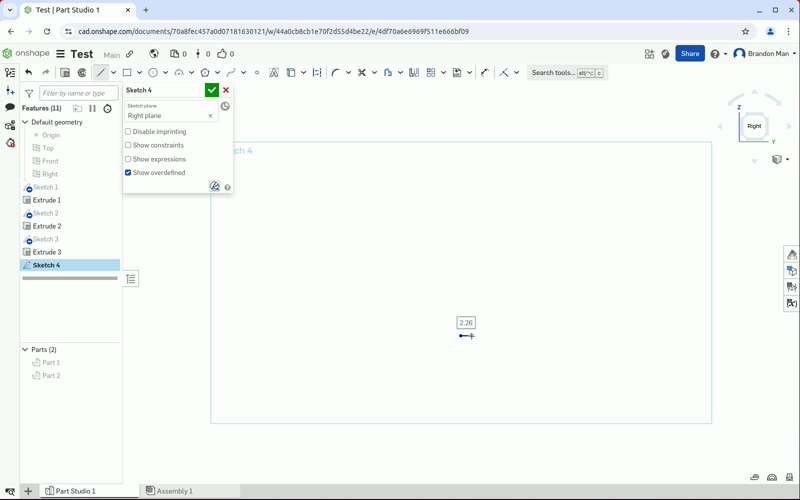
mouse_move(501, 335)
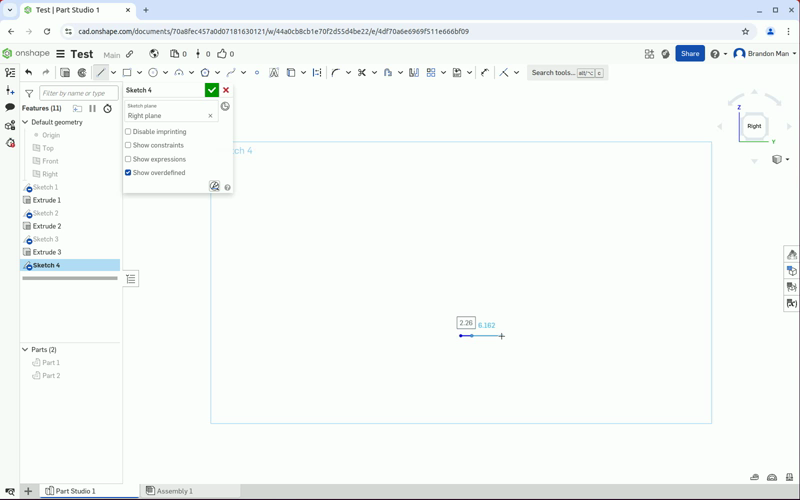
mouse_move(471, 324)
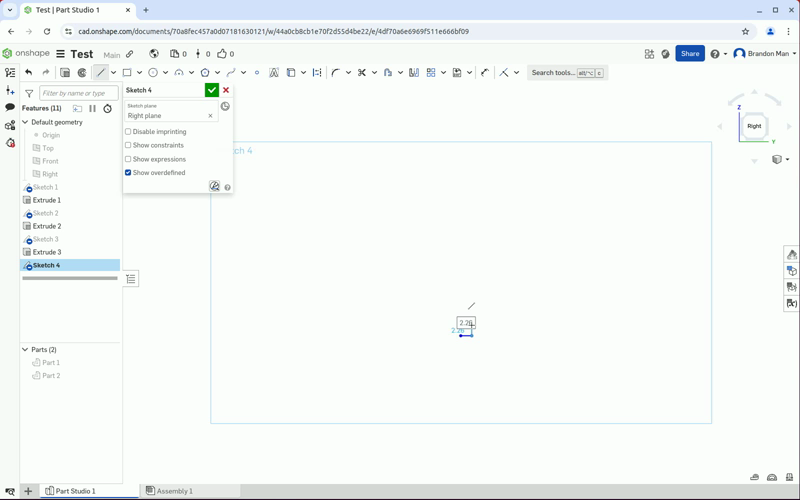
click(471, 324)
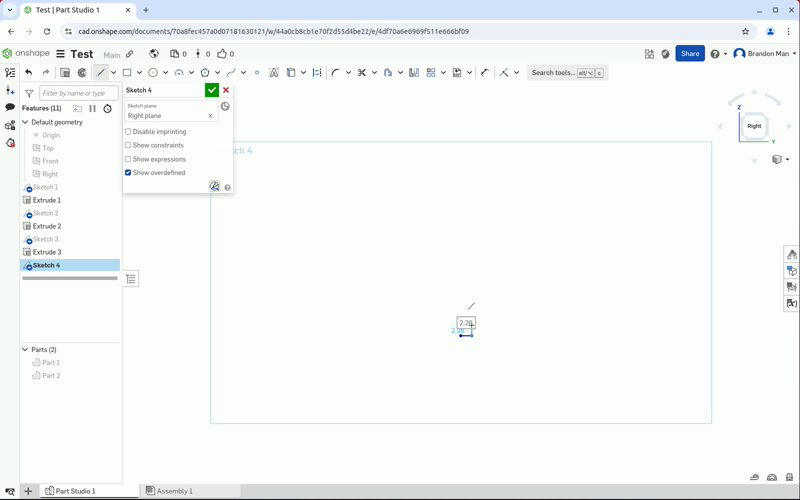
key_up(shift)
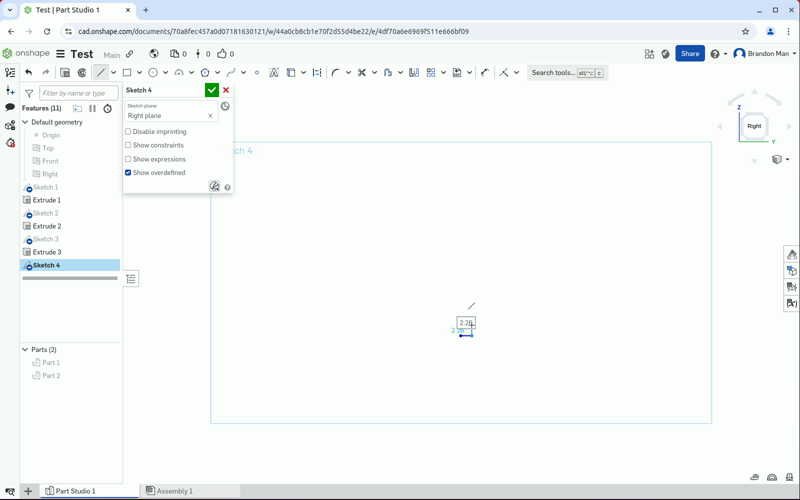
key_down(shift)
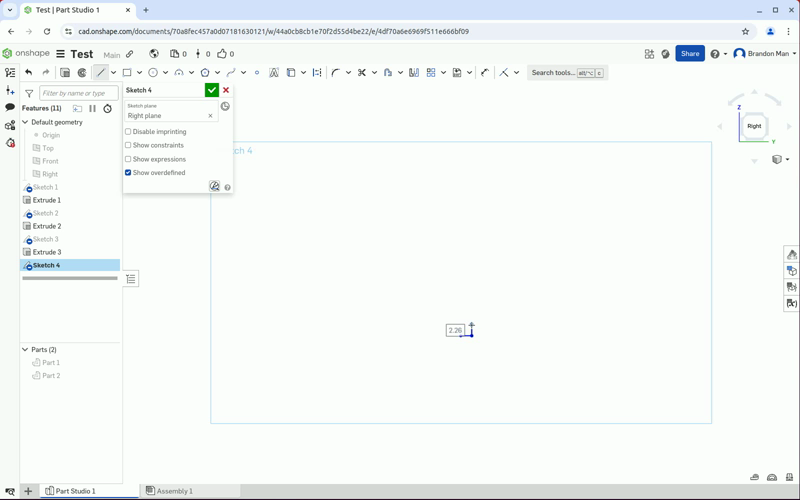
mouse_move(501, 324)
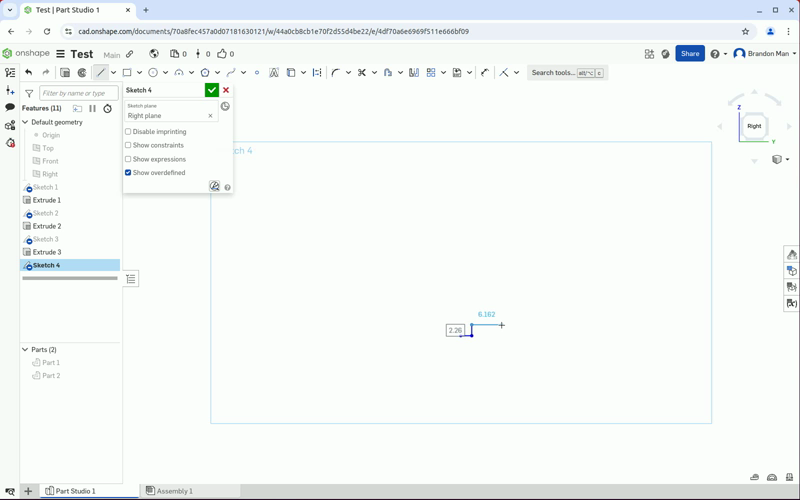
mouse_move(471, 313)
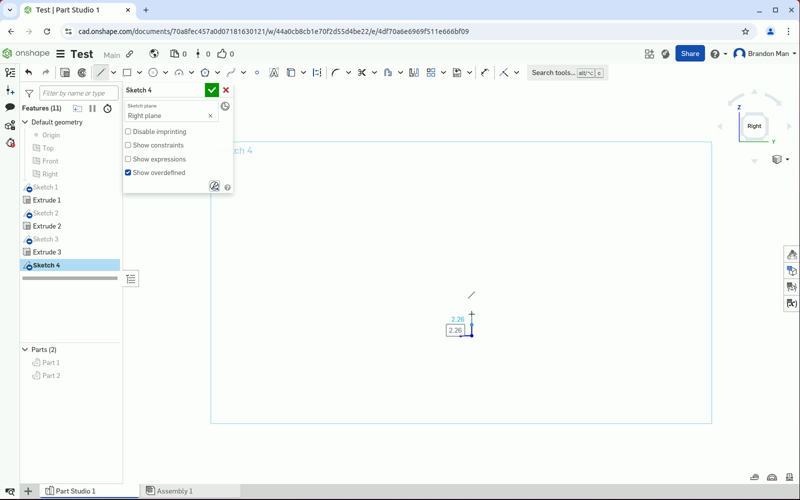
click(471, 313)
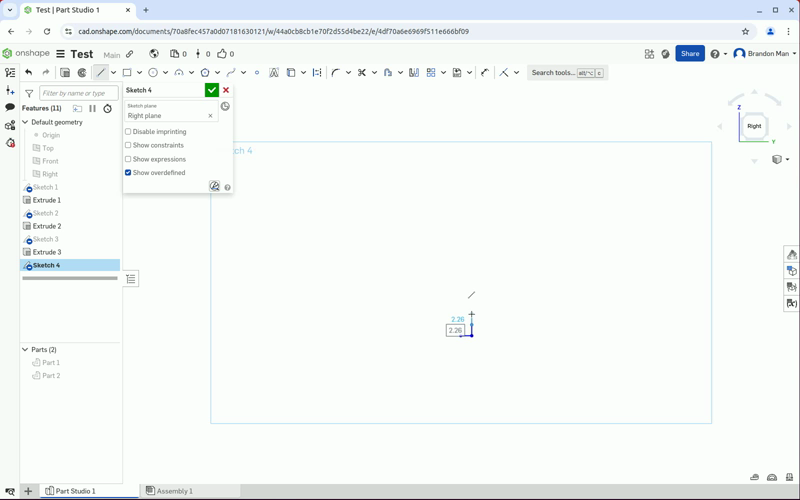
key_up(shift)
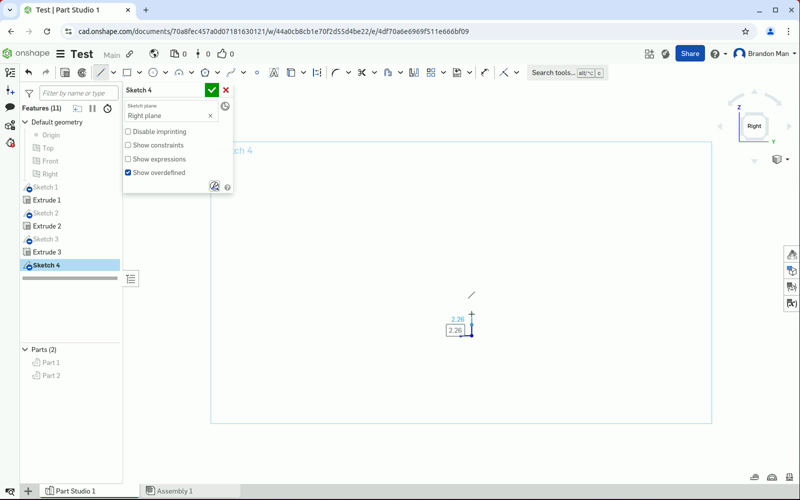
key_down(shift)
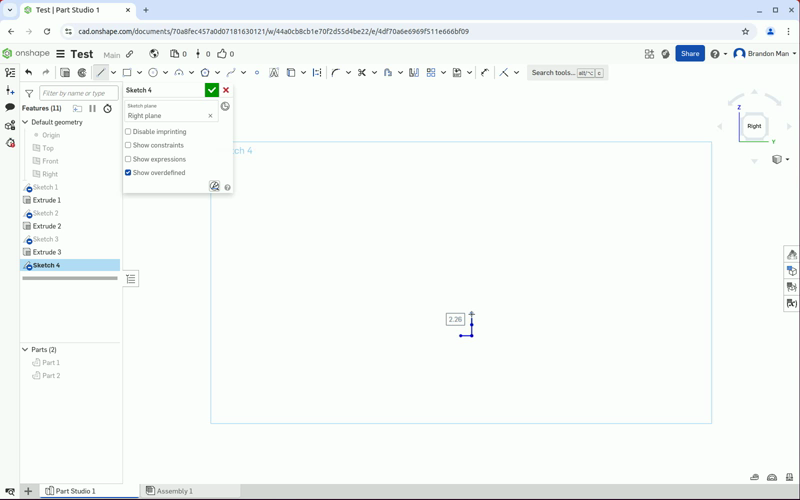
mouse_move(501, 313)
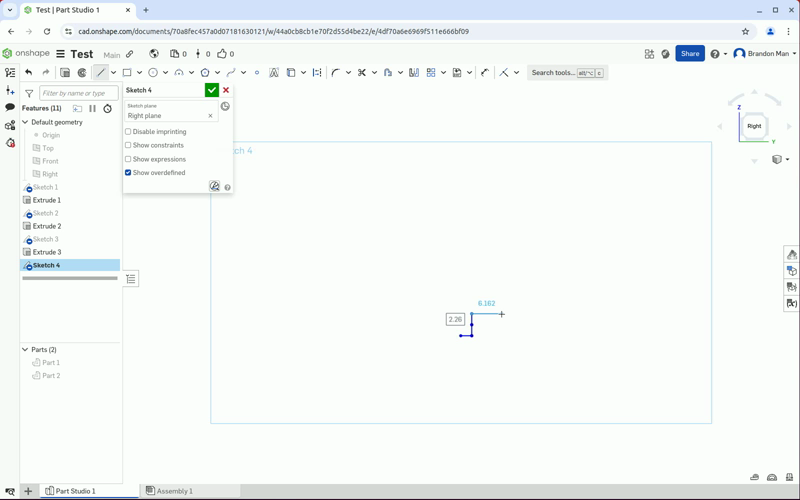
mouse_move(460, 313)
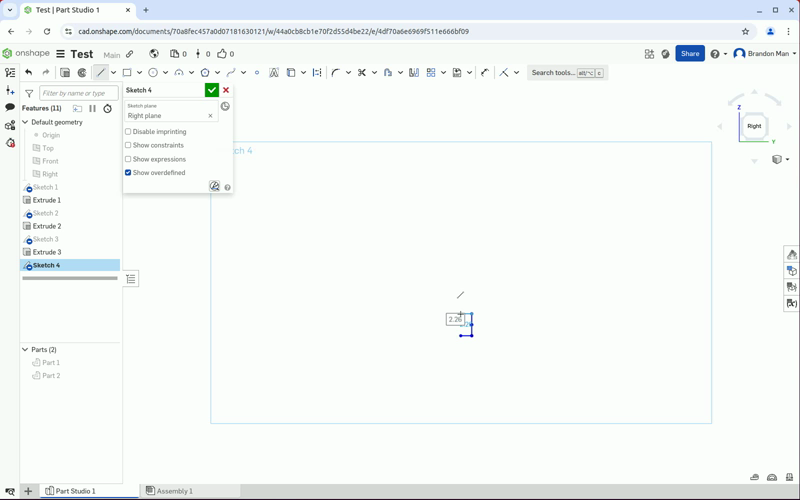
click(460, 313)
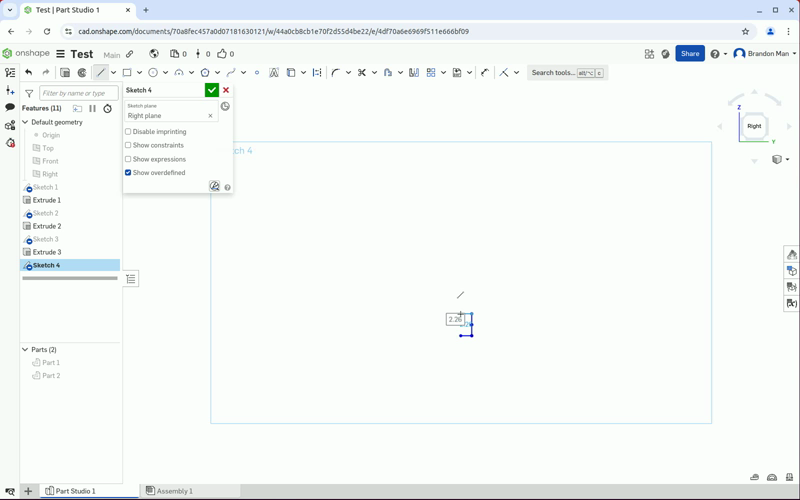
key_up(shift)
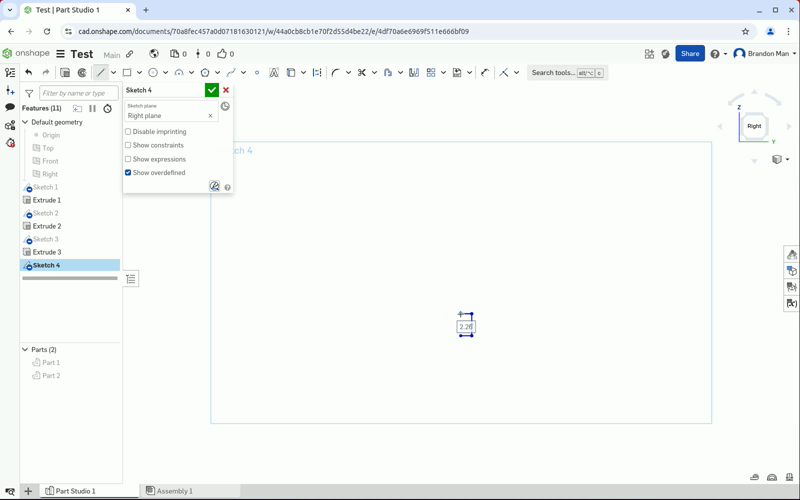
mouse_move(490, 313)
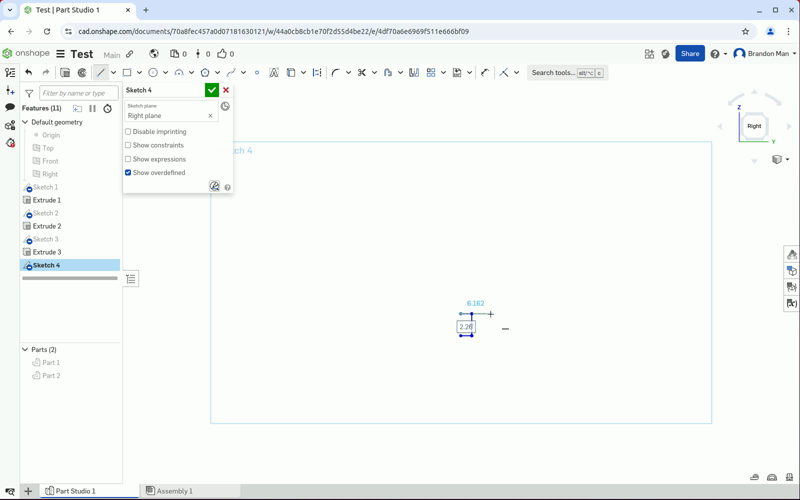
key_down(shift)
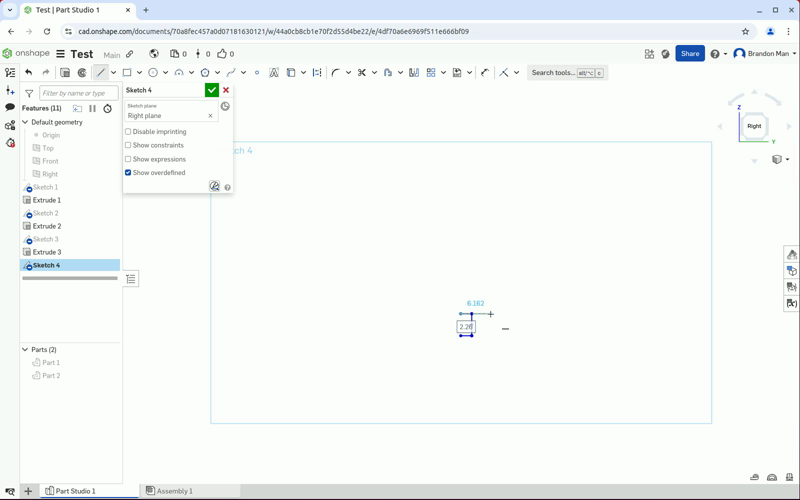
mouse_move(460, 335)
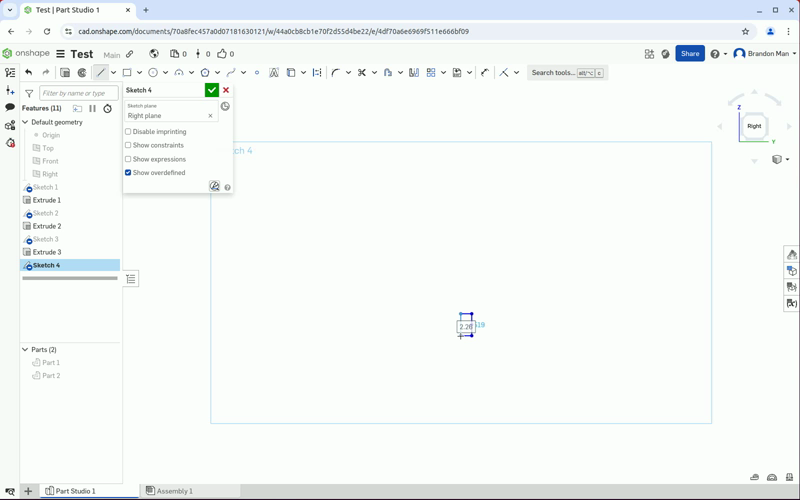
key_up(shift)
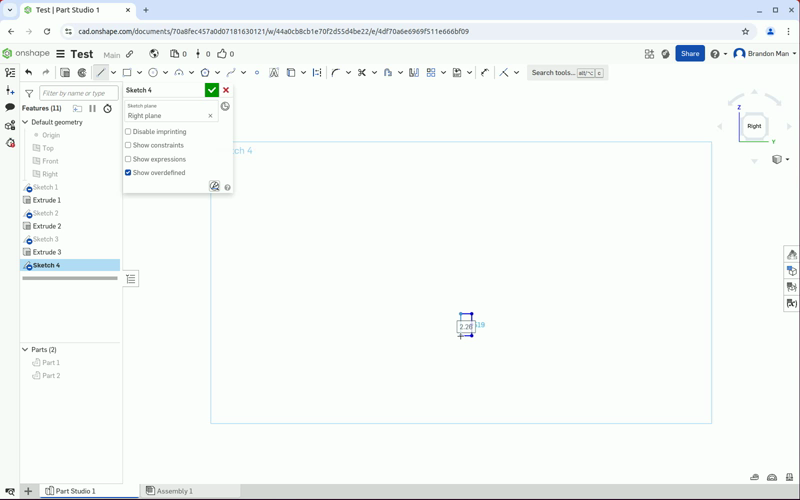
click(460, 335)
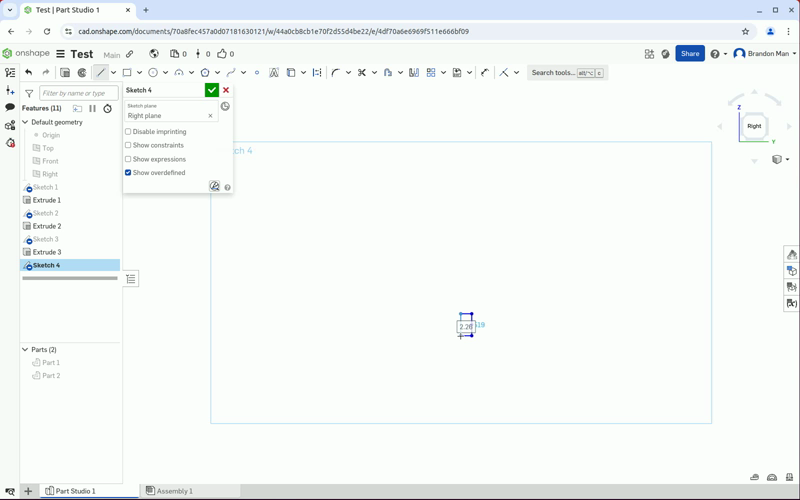
key(esc)
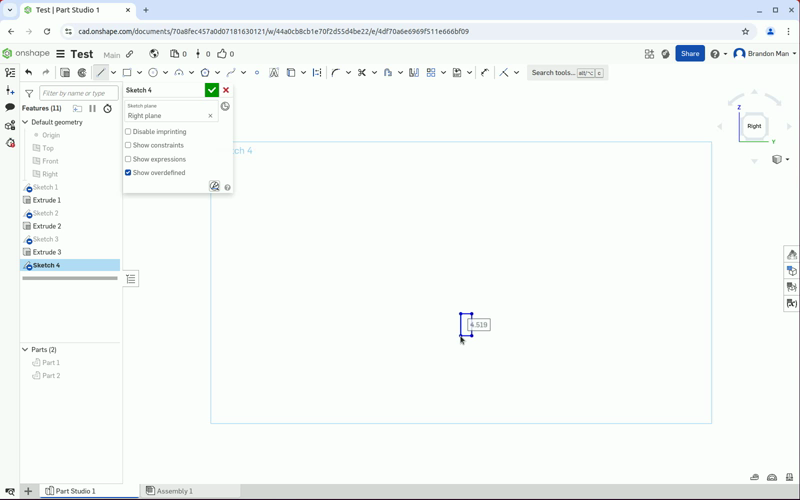
mouse_move(465, 324)
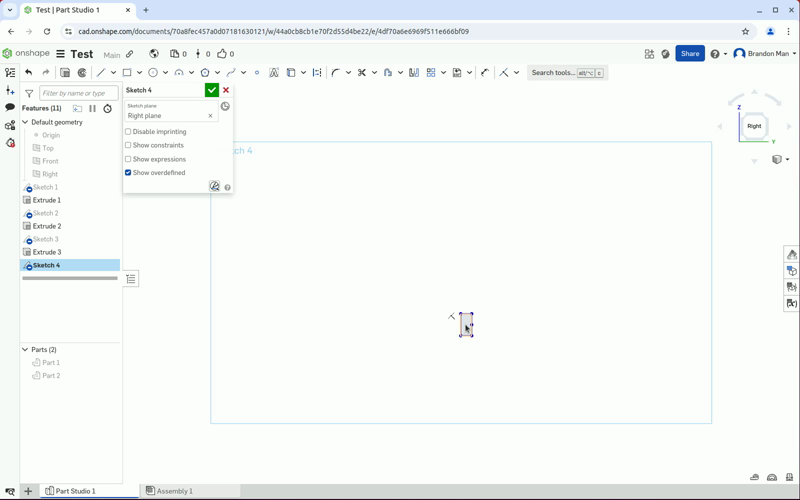
scroll(6)
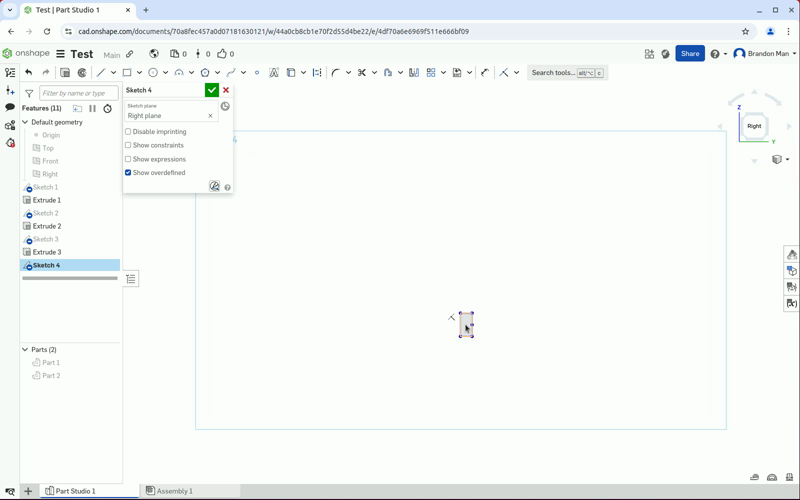
scroll(6)
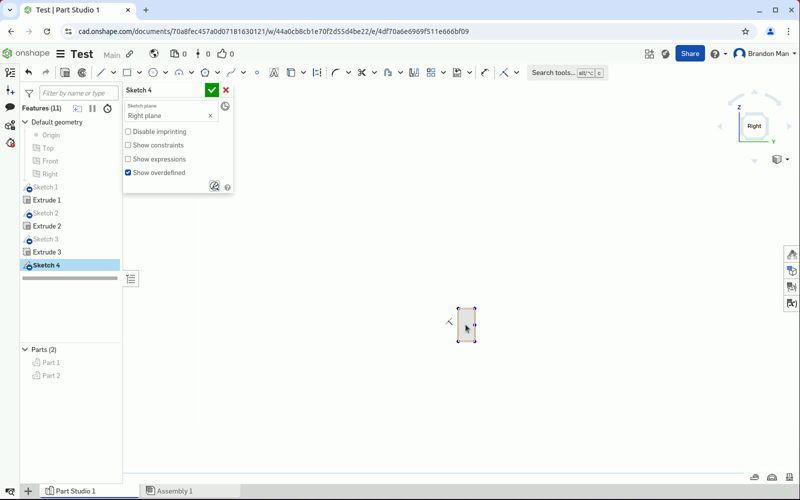
scroll(6)
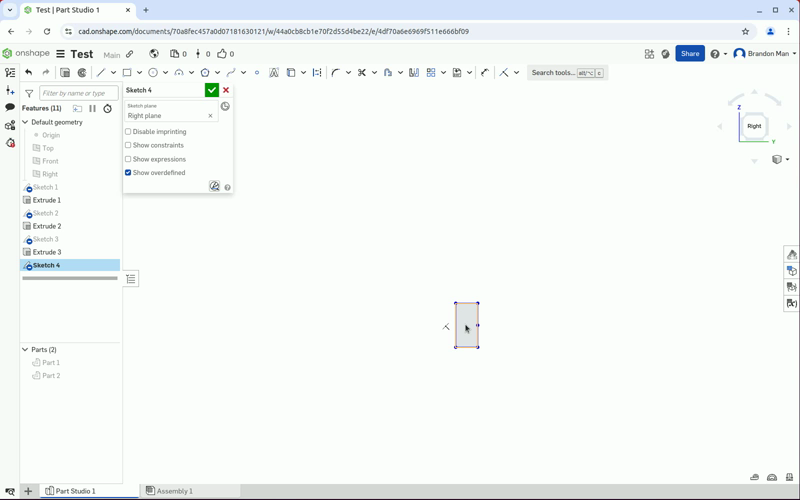
scroll(6)
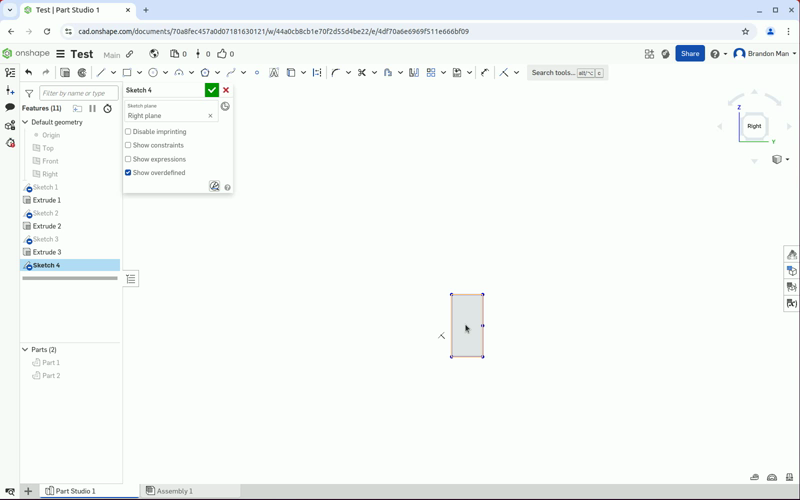
scroll(6)
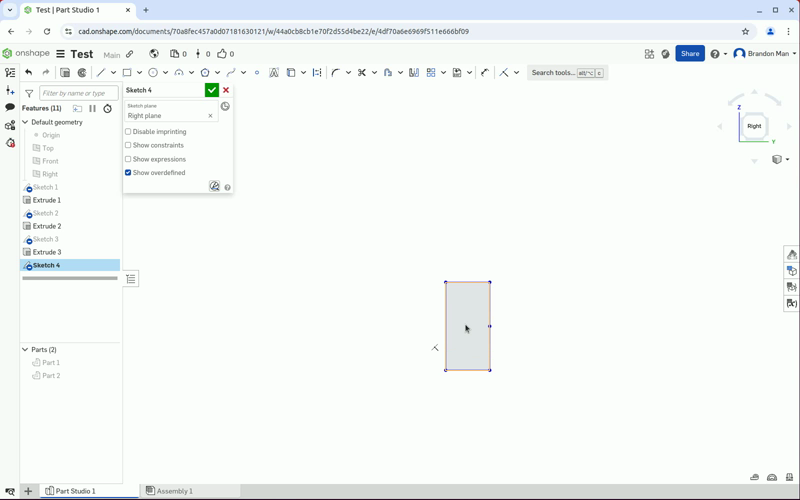
scroll(6)
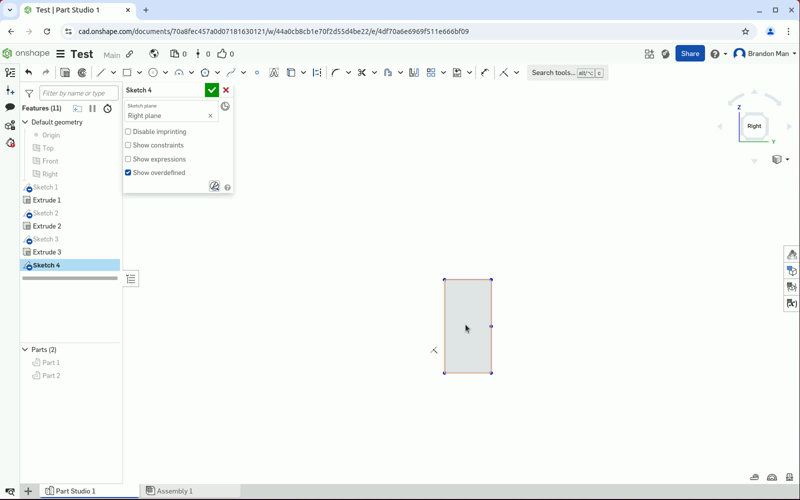
scroll(6)
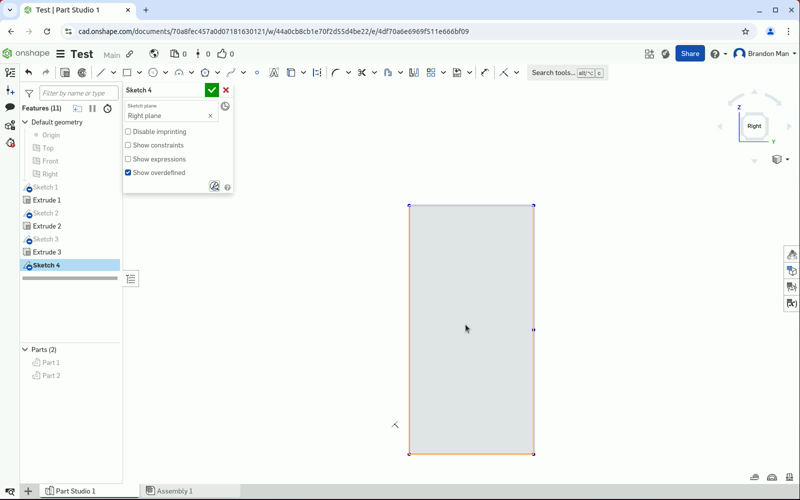
click(465, 324)
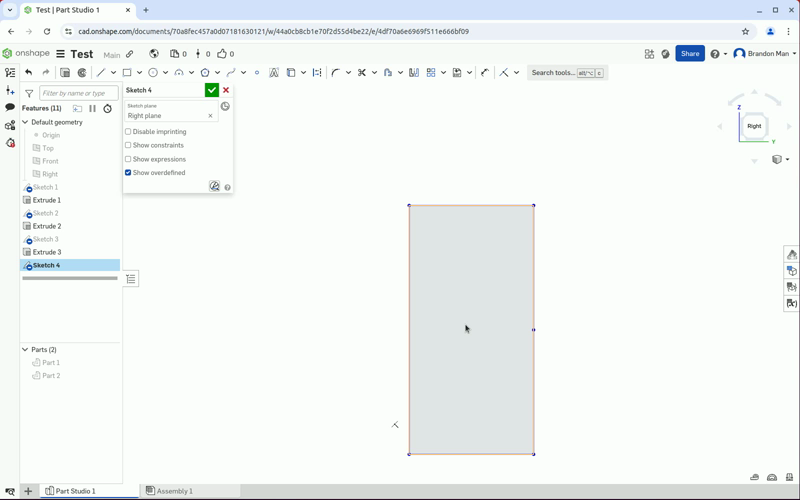
scroll(-6)
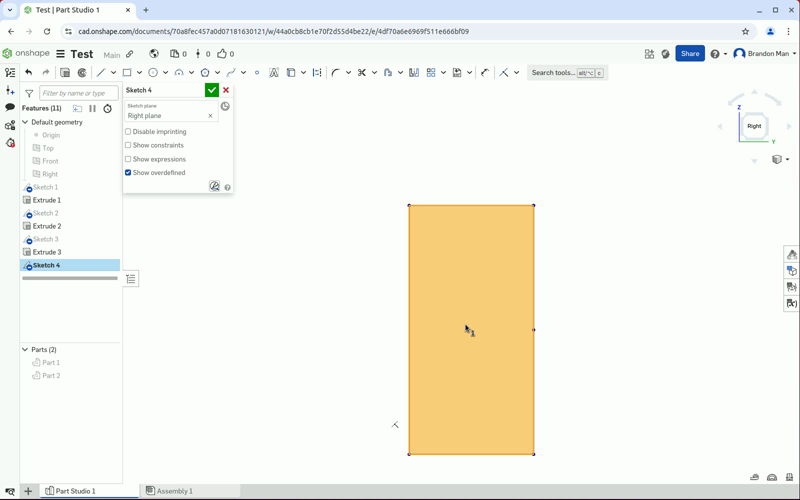
scroll(-6)
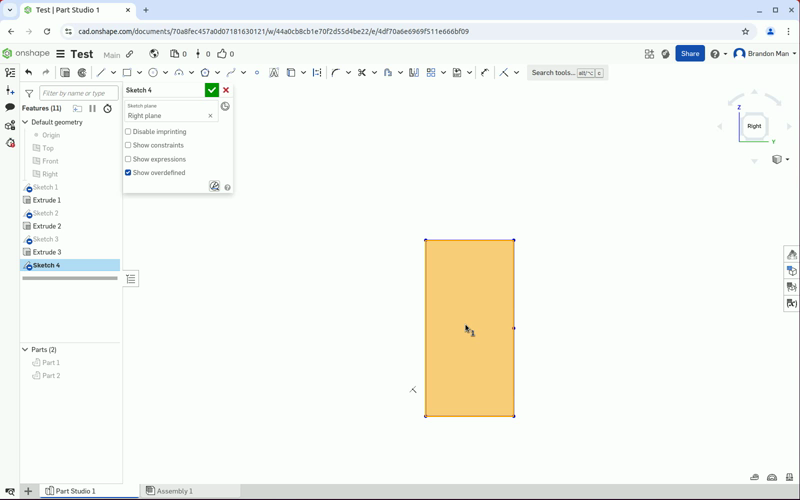
scroll(-6)
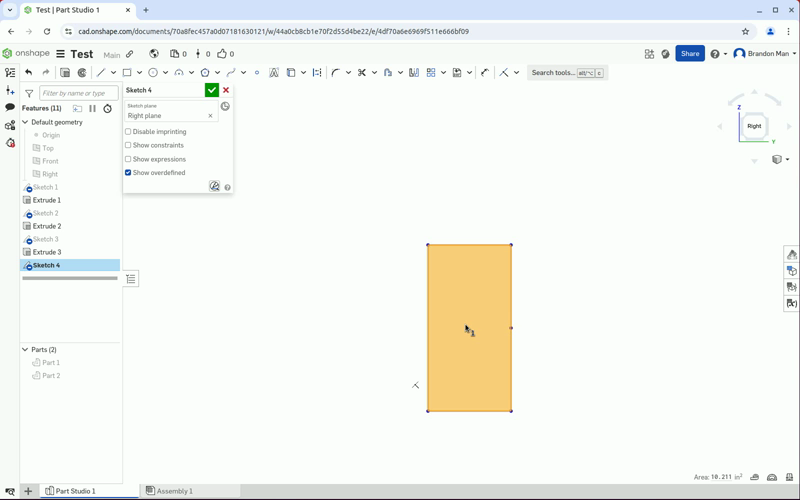
scroll(-6)
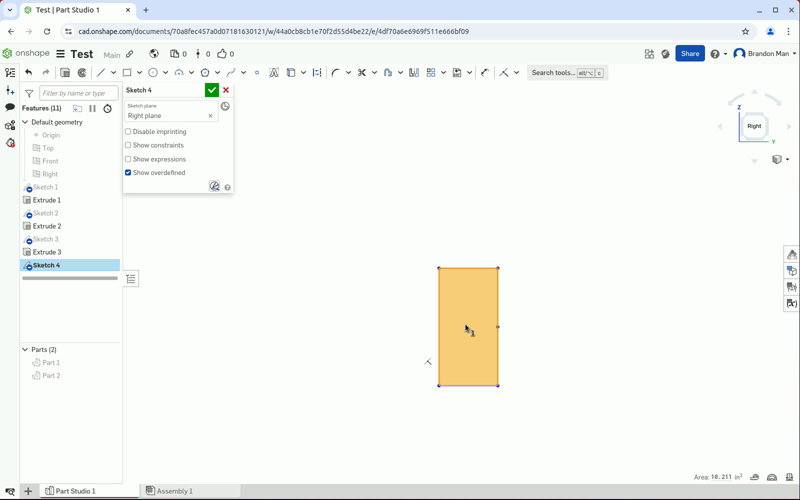
scroll(-6)
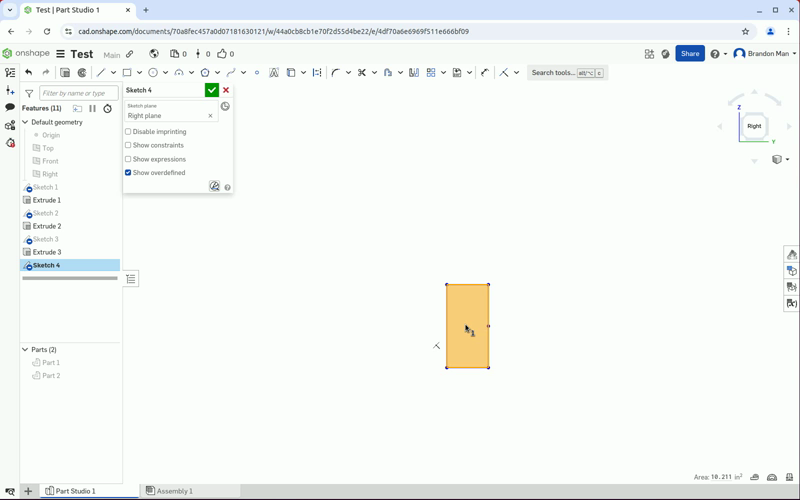
scroll(-6)
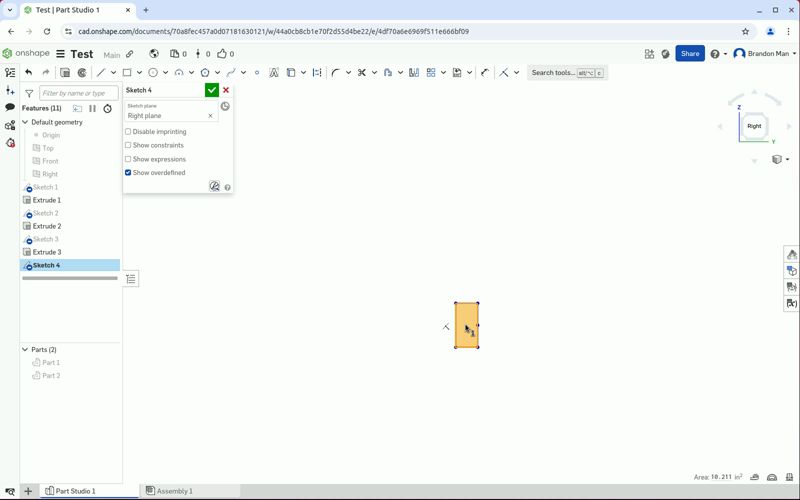
scroll(-6)
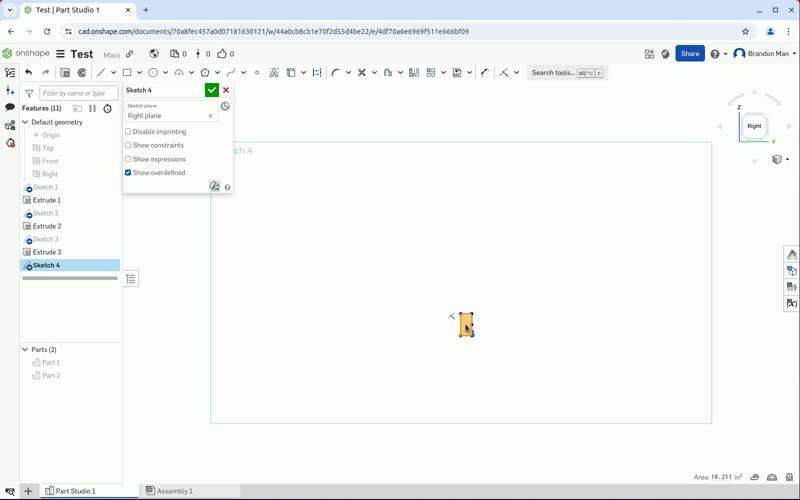
mouse_move(73, 352)
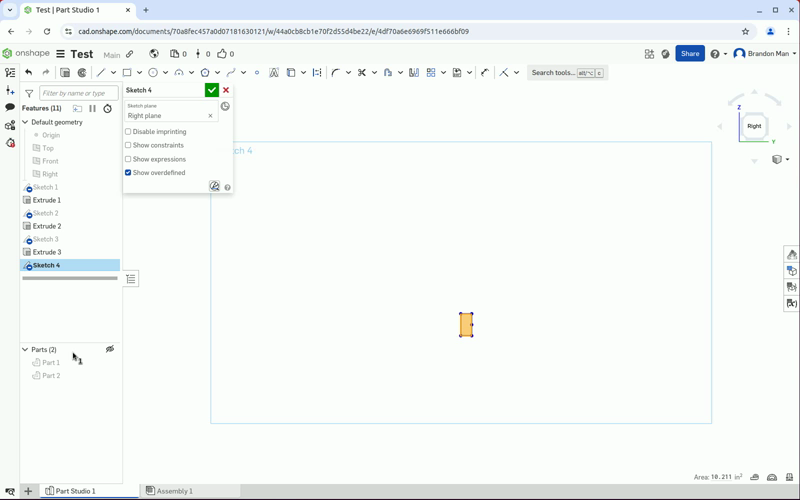
key(shift+y)
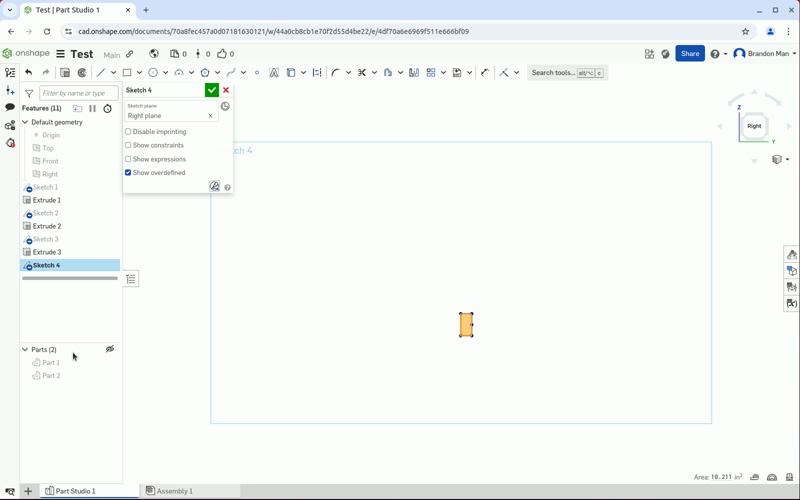
key(shift+e)
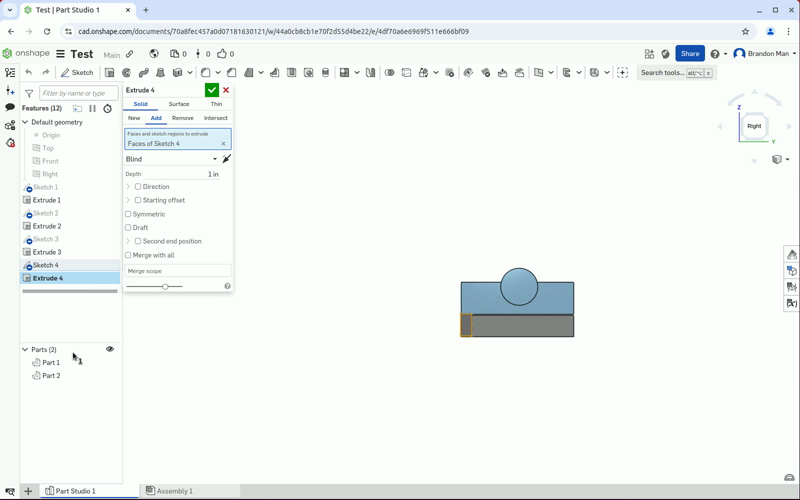
mouse_move(143, 106)
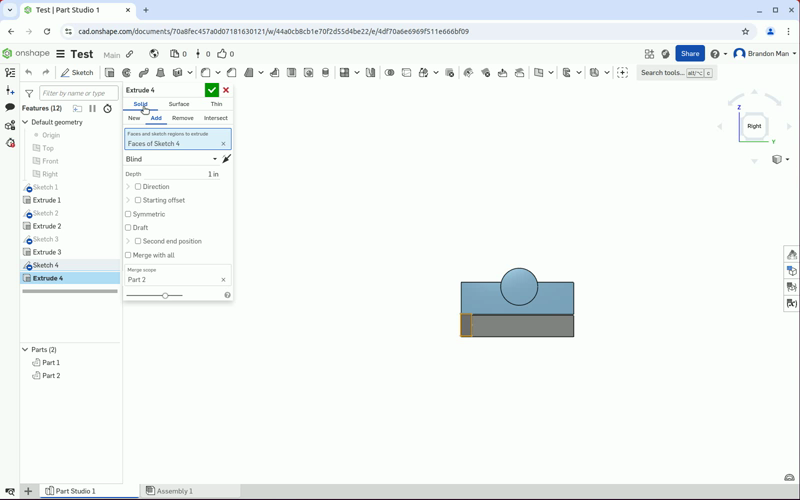
click(143, 106)
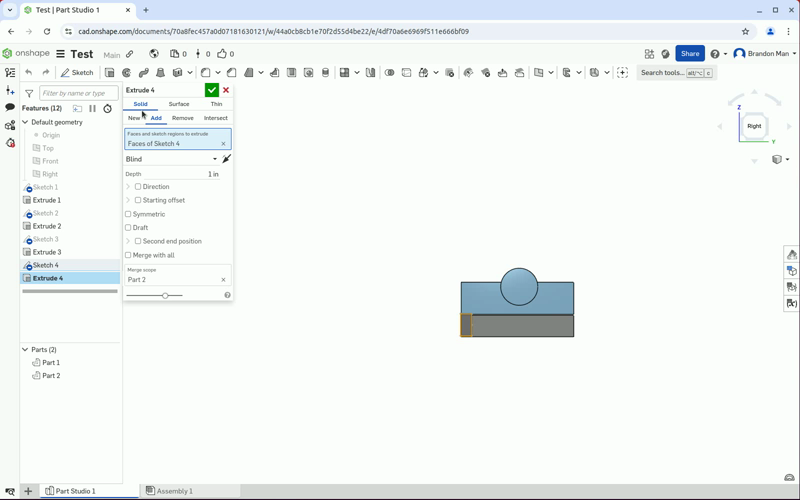
mouse_move(137, 120)
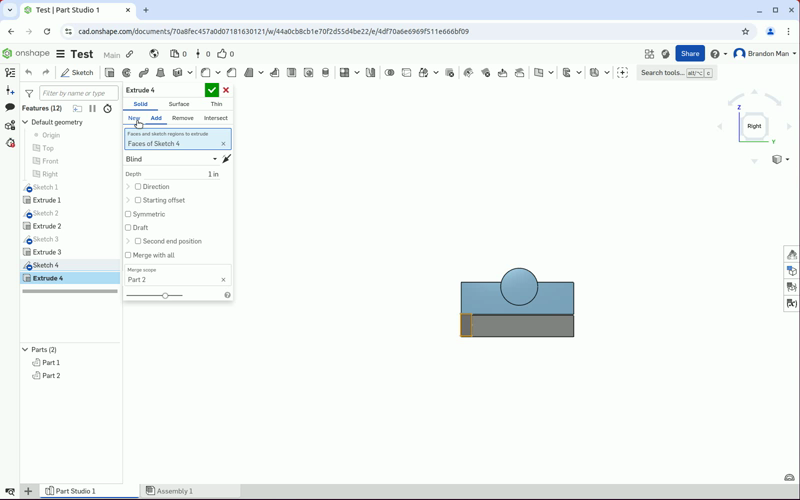
click(137, 120)
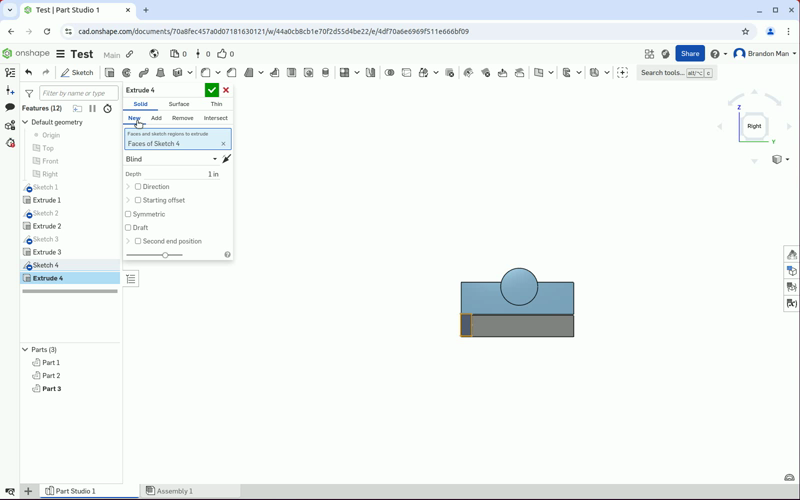
key(tab, 4)
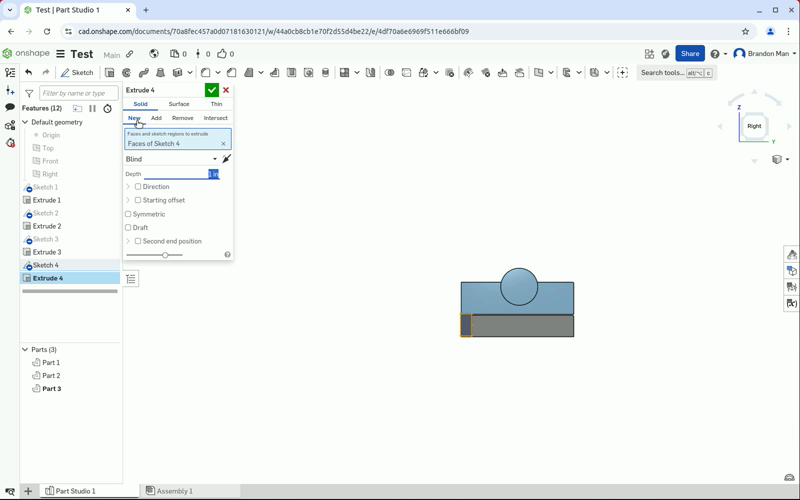
text(-12.036)
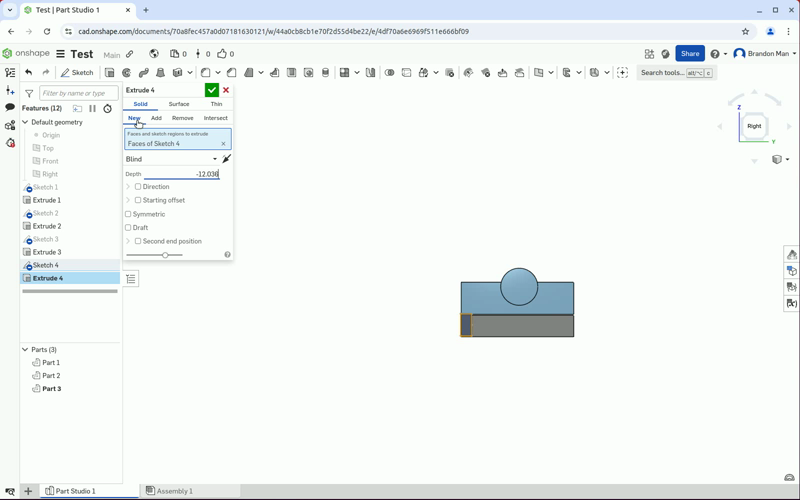
key(enter)
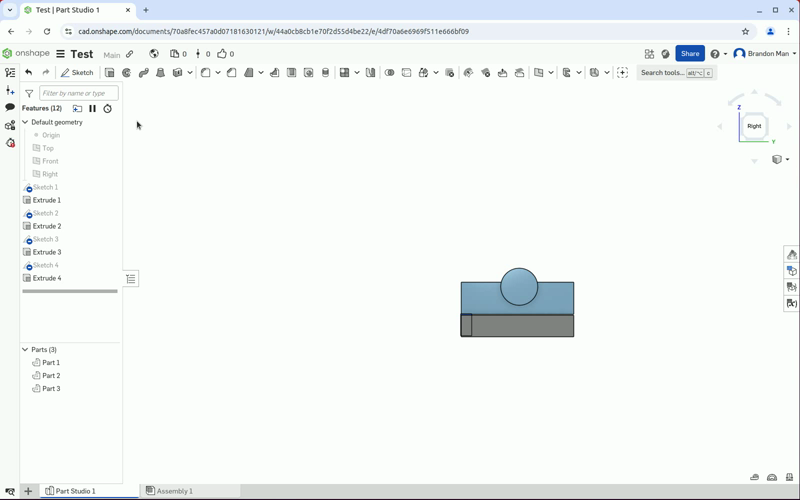
key(shift+h)
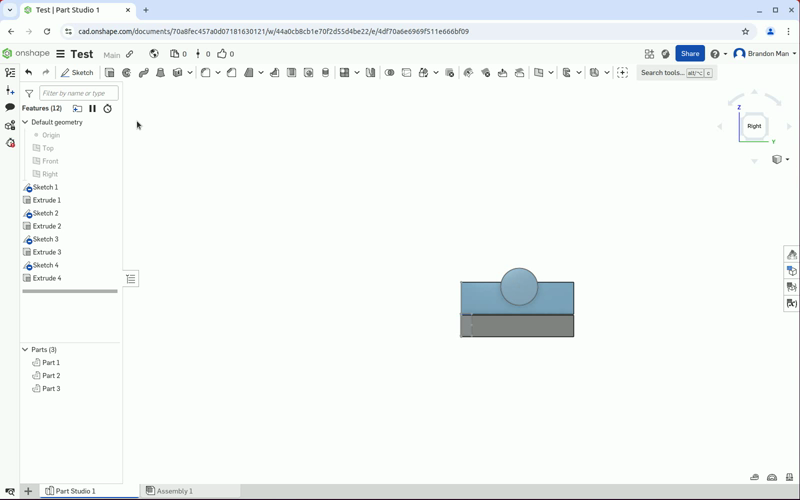
key(shift+h)
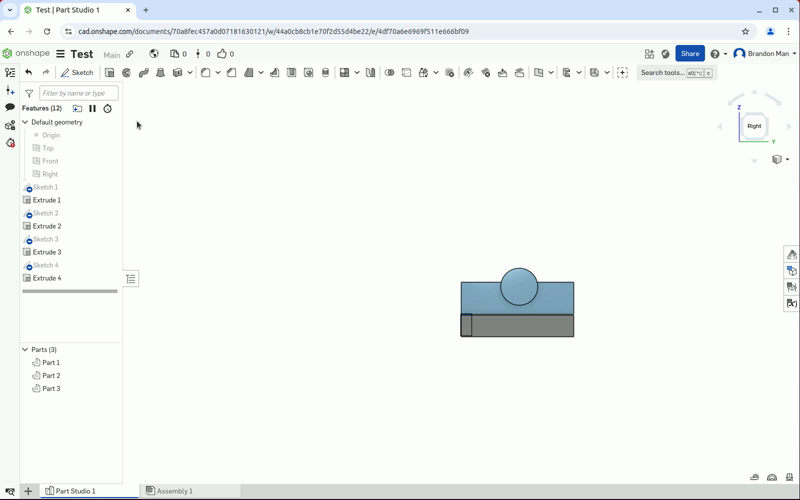
mouse_move(73, 189)
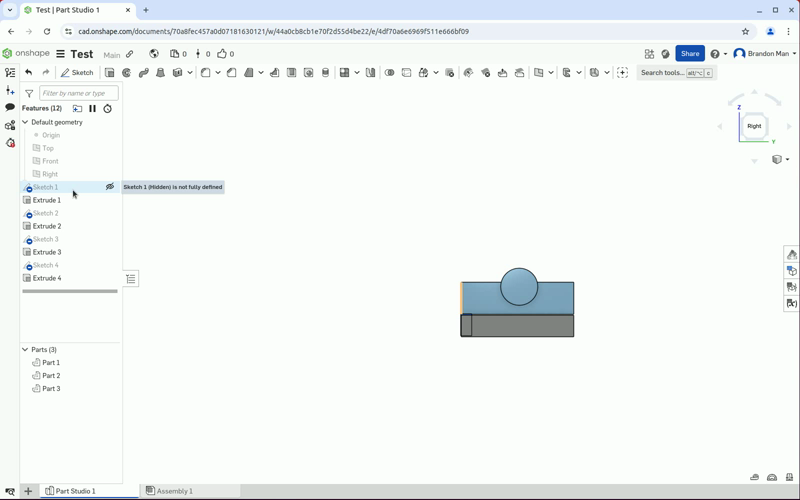
click(73, 189)
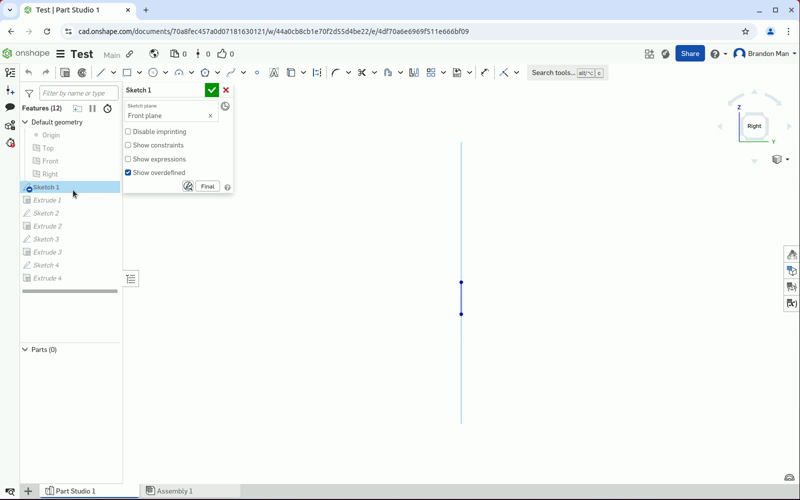
mouse_move(229, 92)
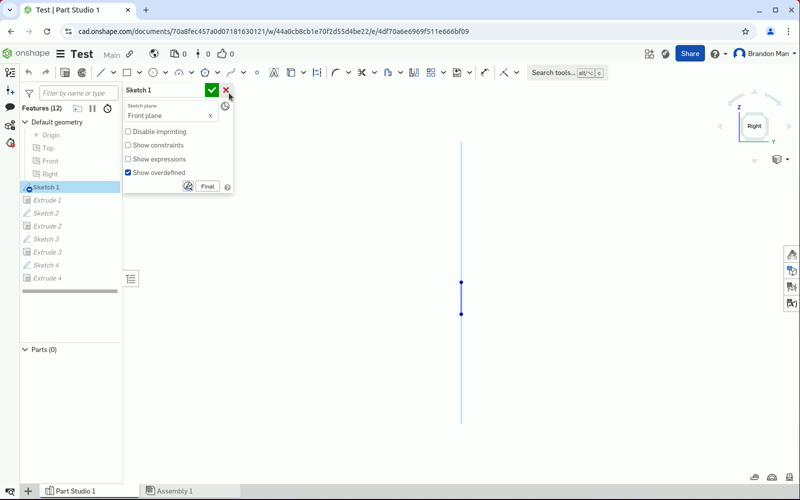
click(229, 92)
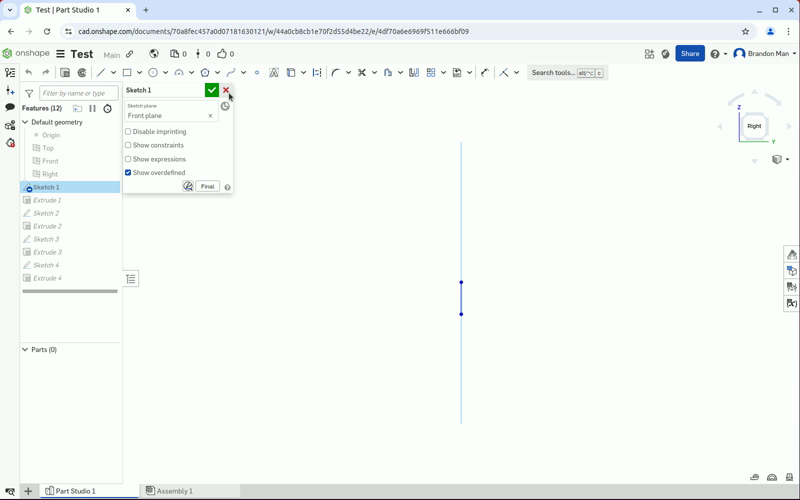
key(shift+s)
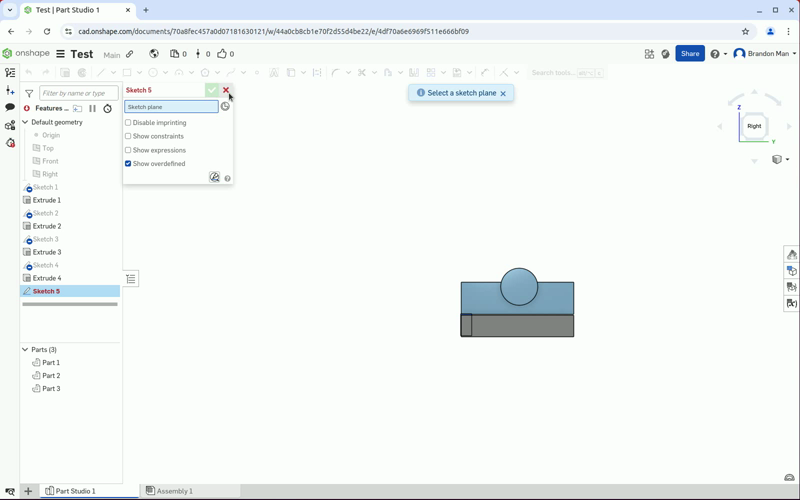
mouse_move(73, 176)
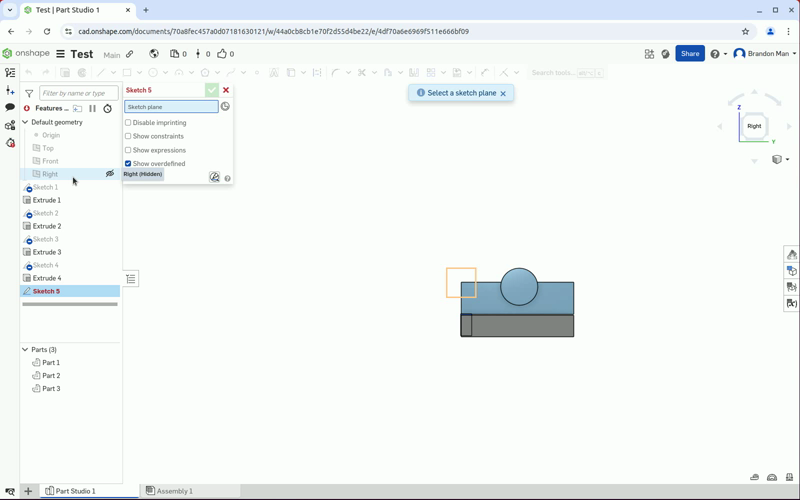
click(73, 176)
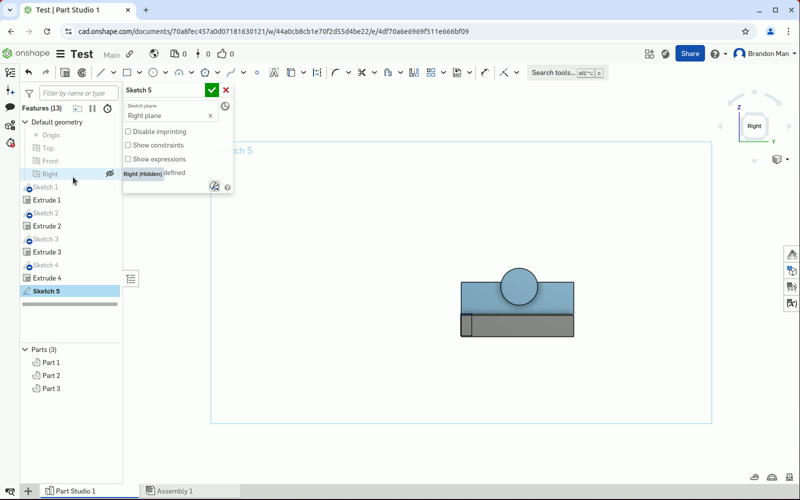
mouse_move(73, 352)
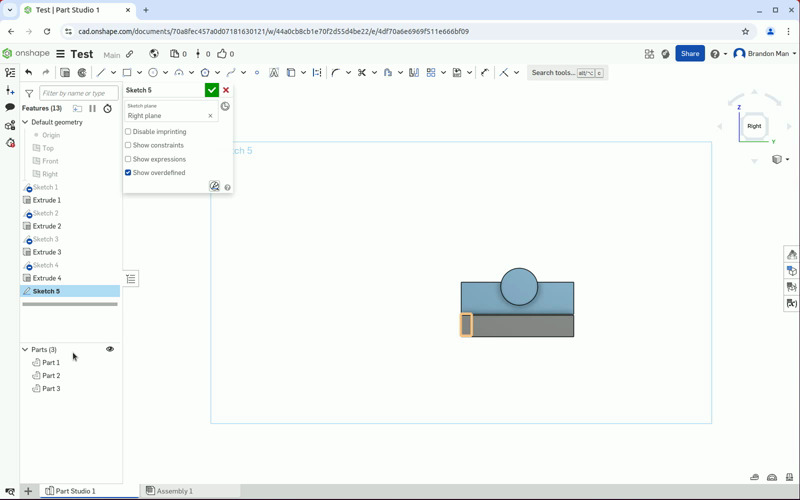
key(y)
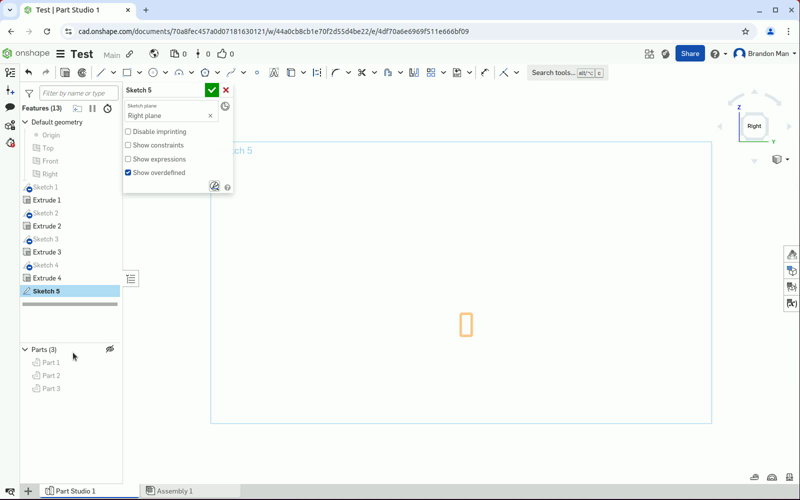
key(l)
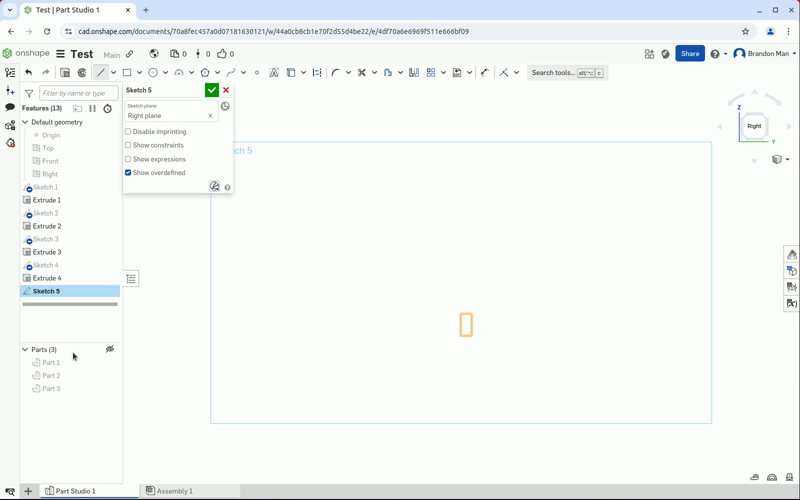
key_down(shift)
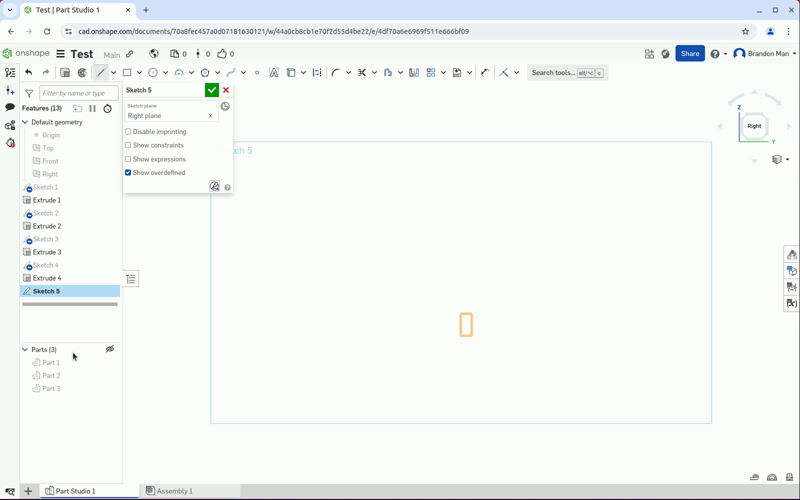
mouse_move(562, 335)
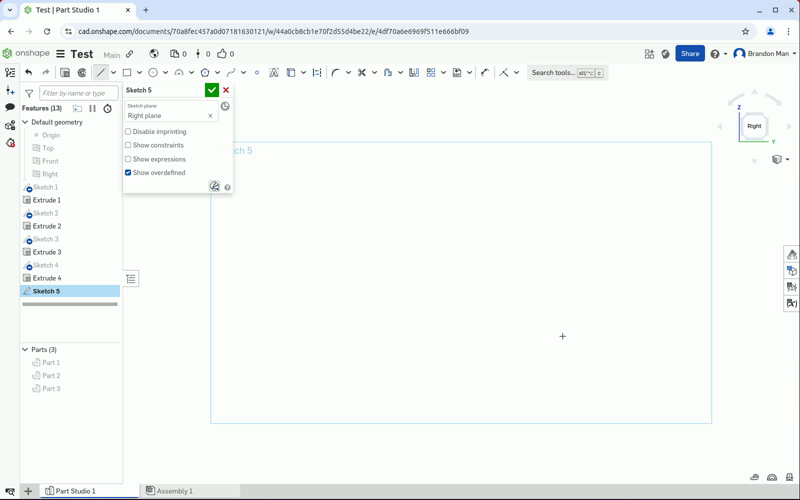
click(562, 335)
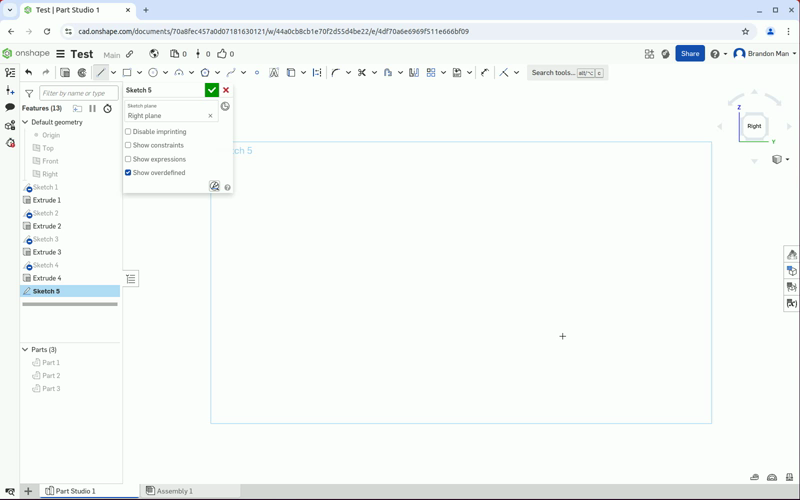
key_up(shift)
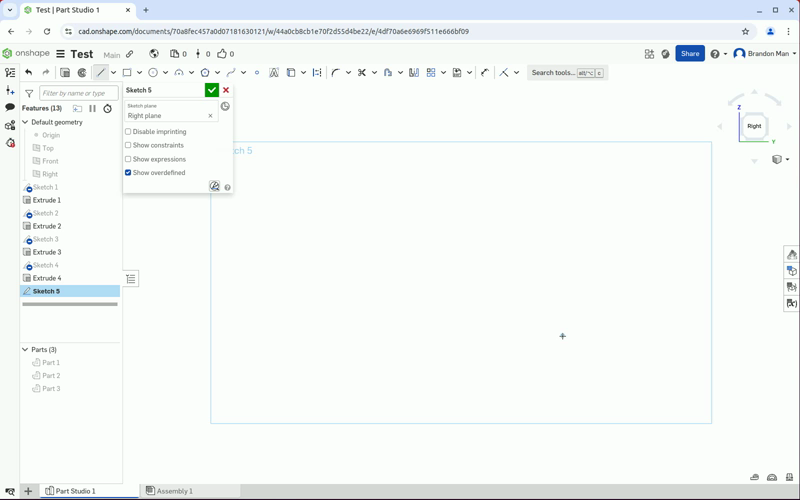
key_down(shift)
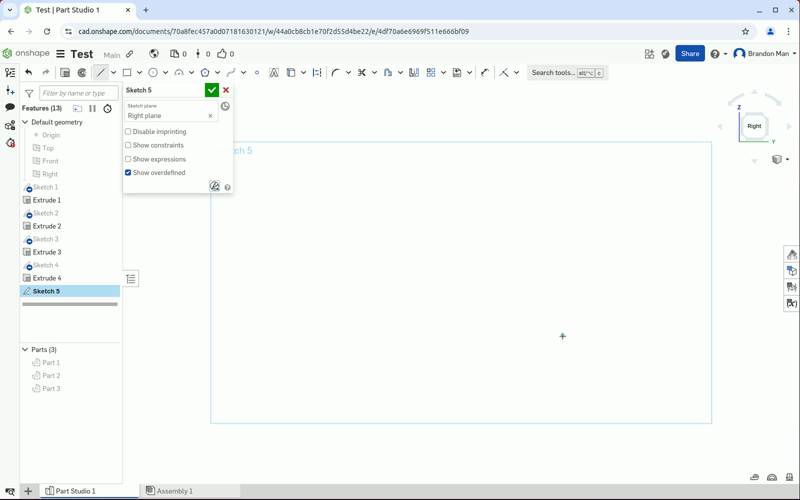
mouse_move(589, 335)
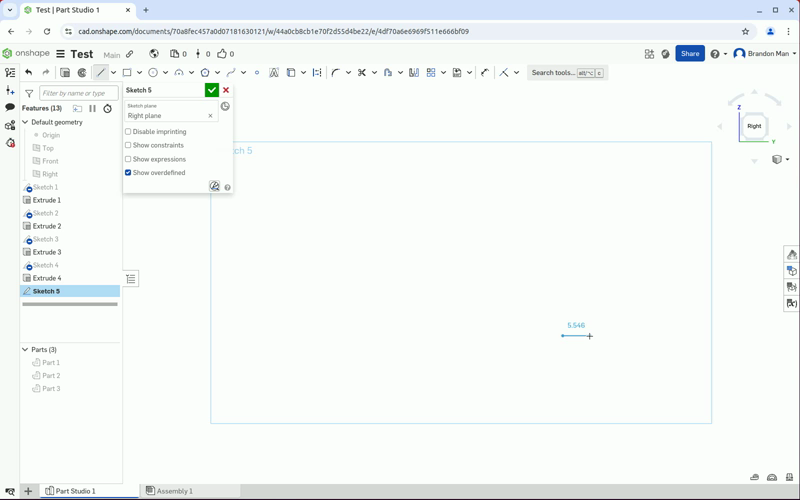
mouse_move(573, 335)
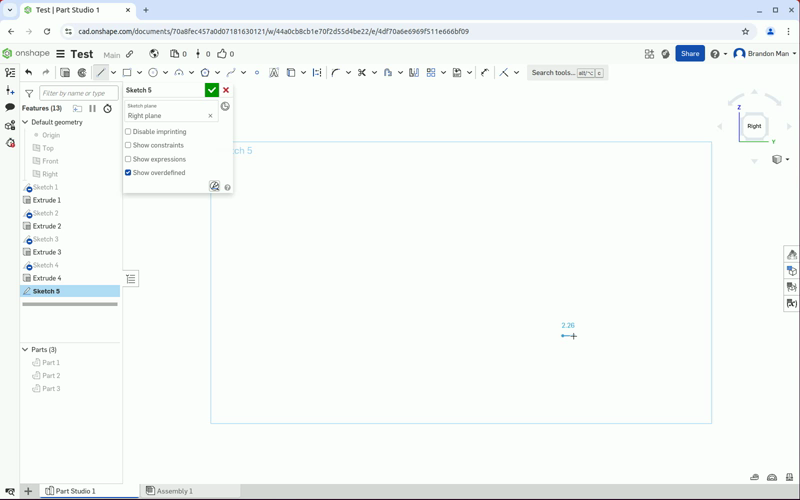
click(573, 335)
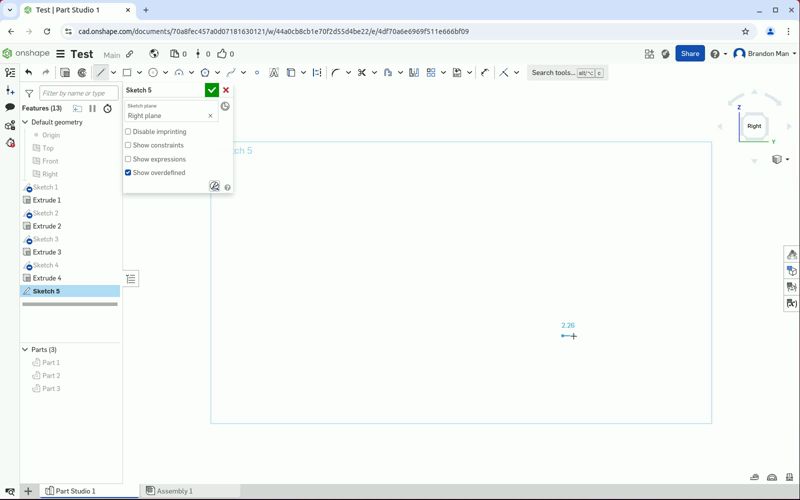
key_up(shift)
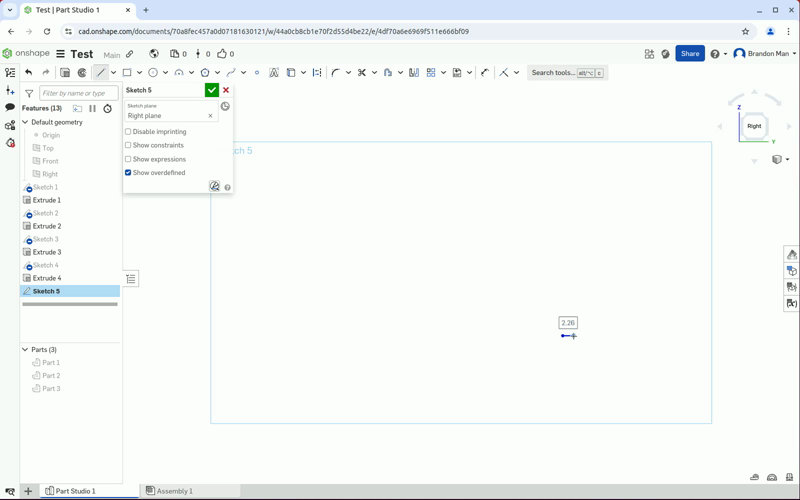
key_down(shift)
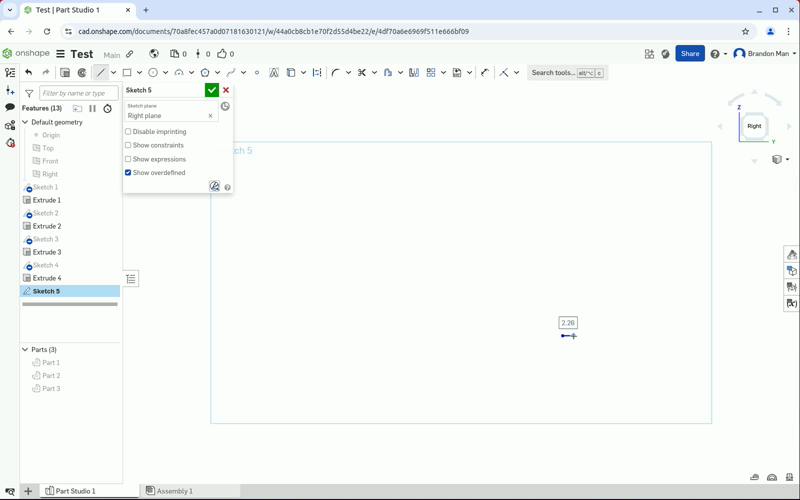
mouse_move(589, 335)
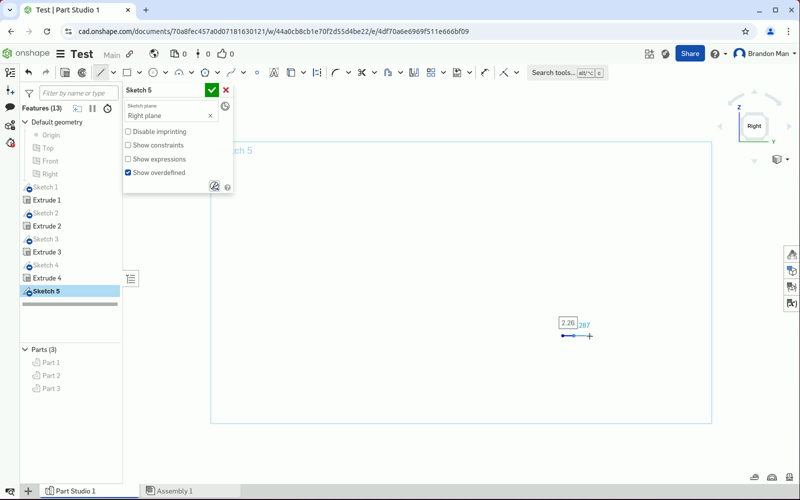
mouse_move(573, 313)
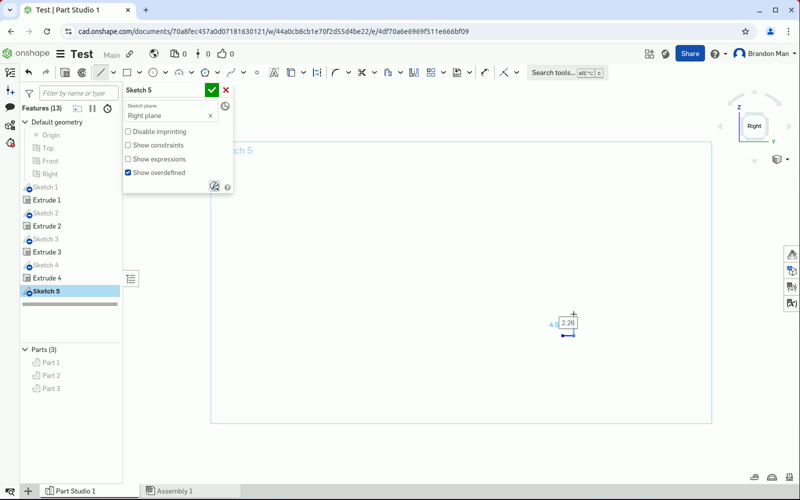
click(573, 313)
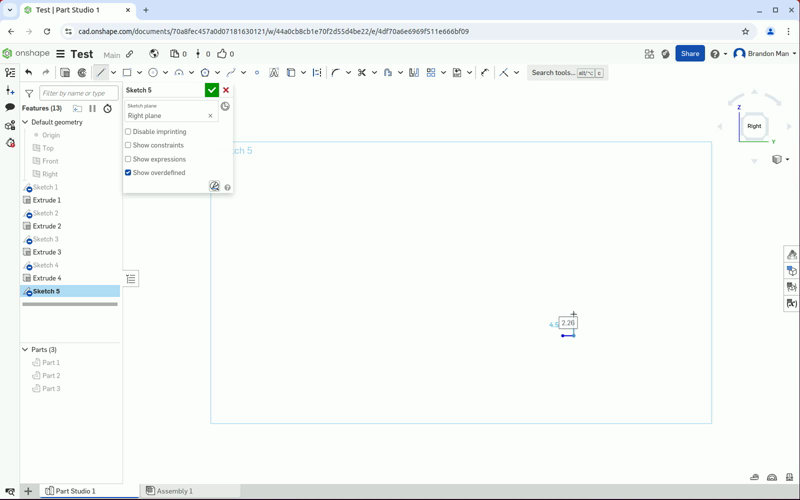
key_up(shift)
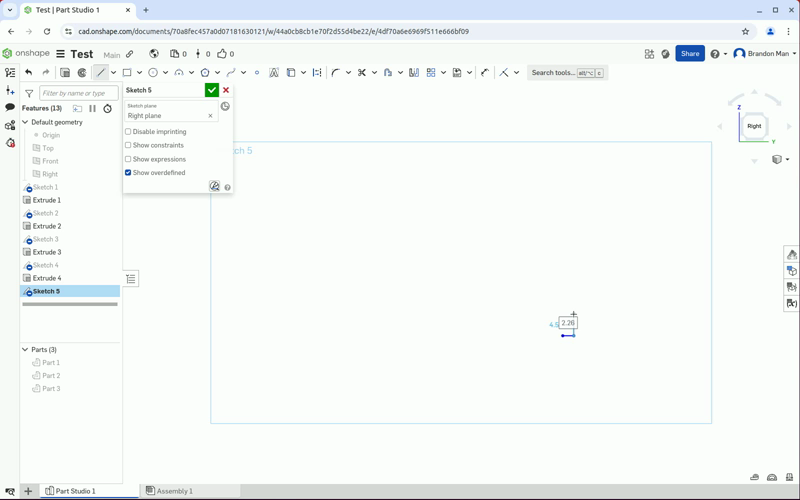
key_down(shift)
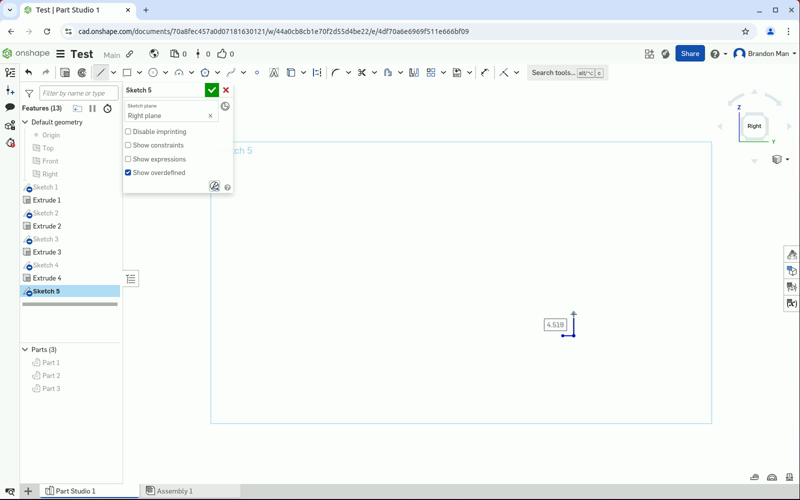
mouse_move(589, 313)
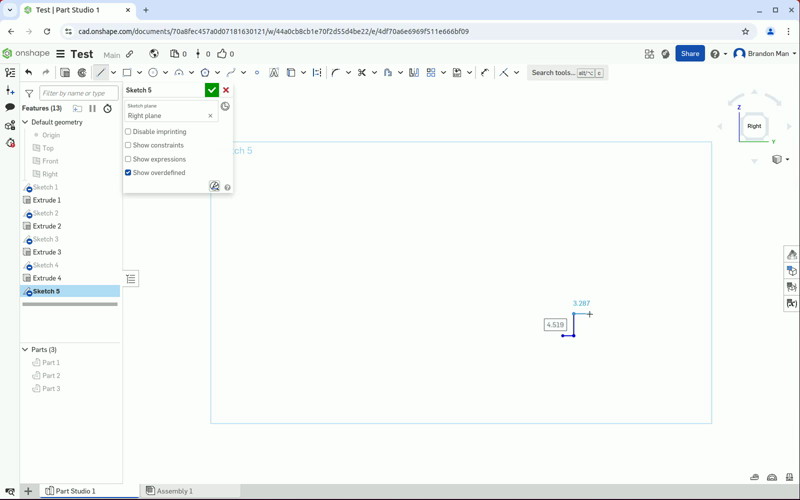
mouse_move(562, 313)
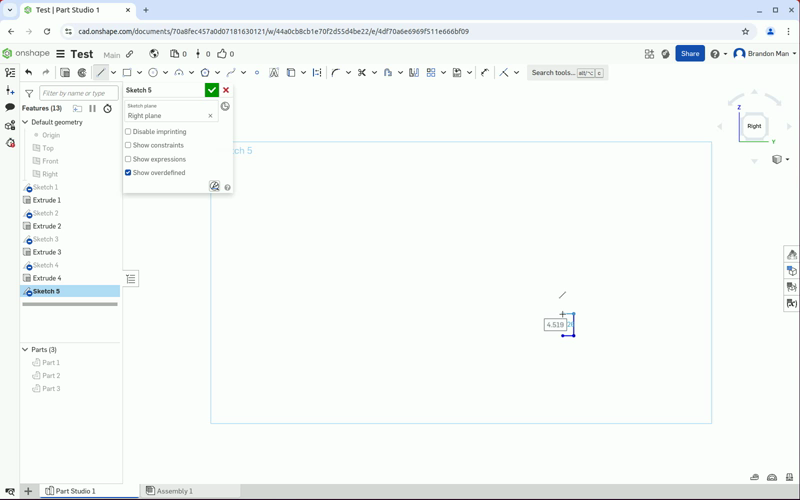
click(562, 313)
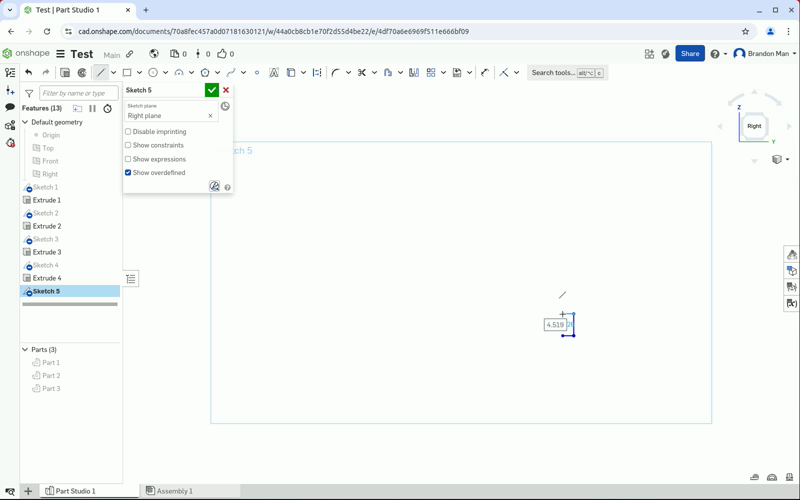
key_up(shift)
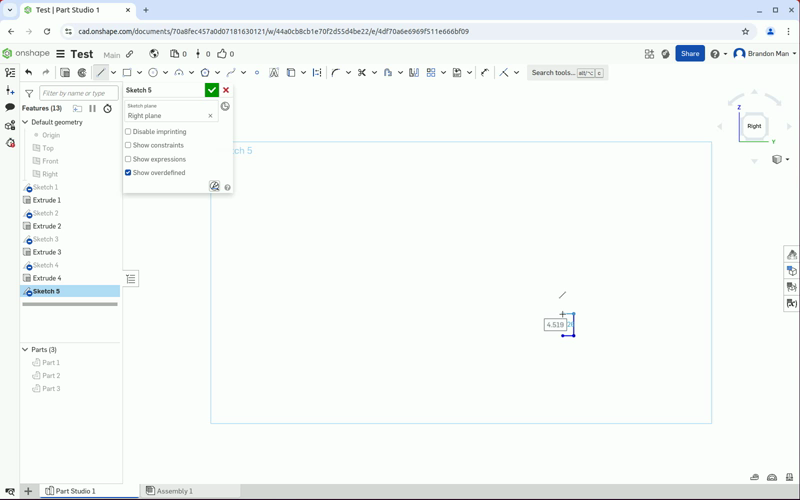
key_down(shift)
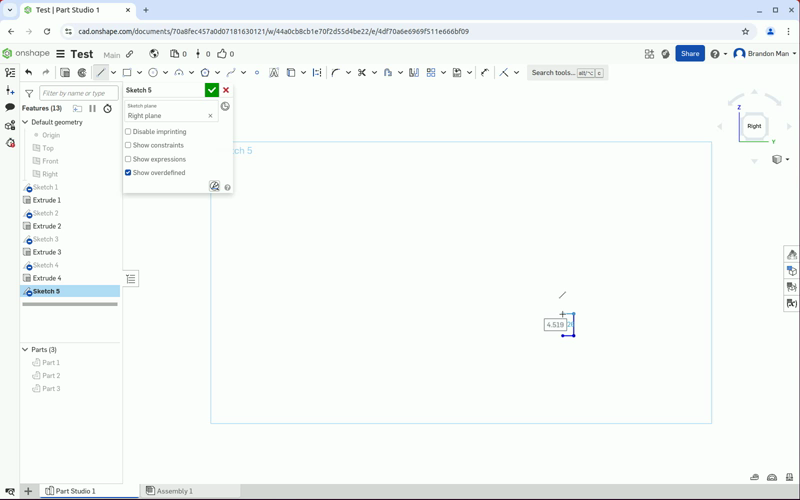
mouse_move(589, 313)
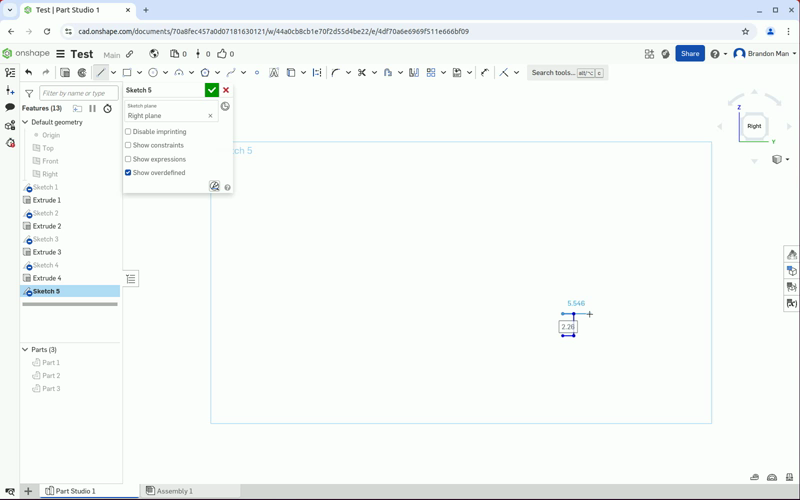
mouse_move(562, 324)
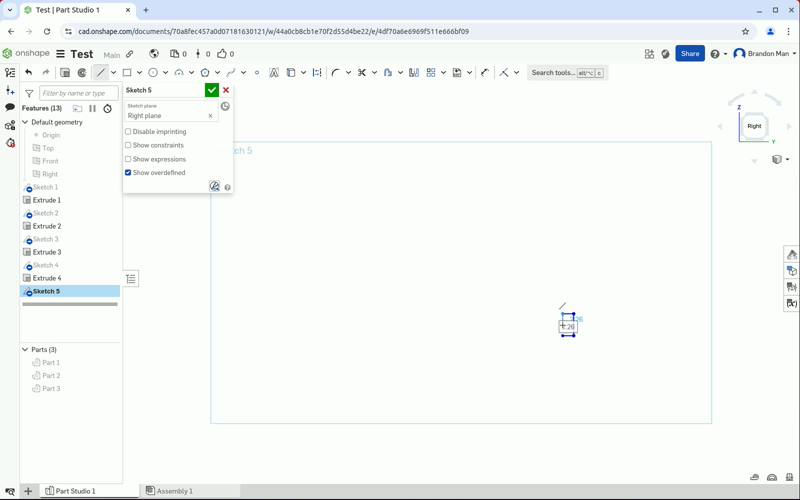
click(562, 324)
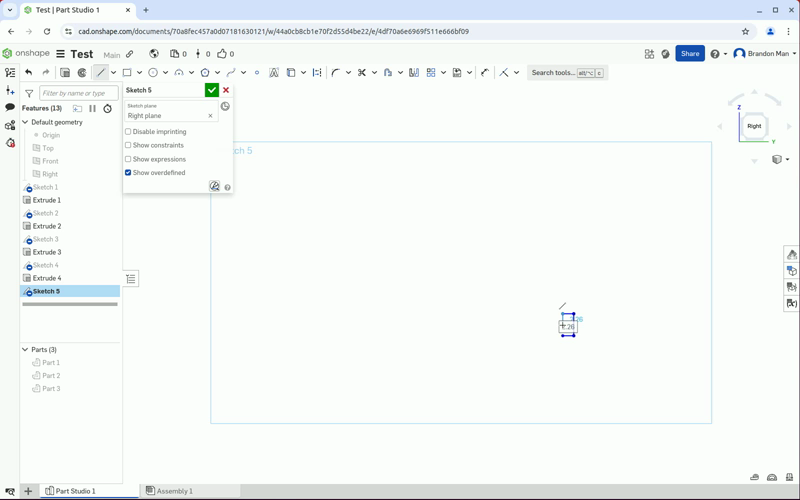
key_up(shift)
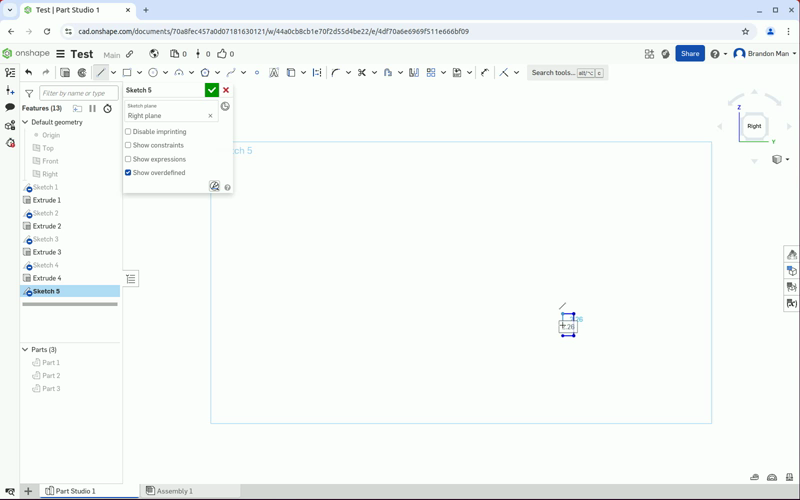
mouse_move(589, 324)
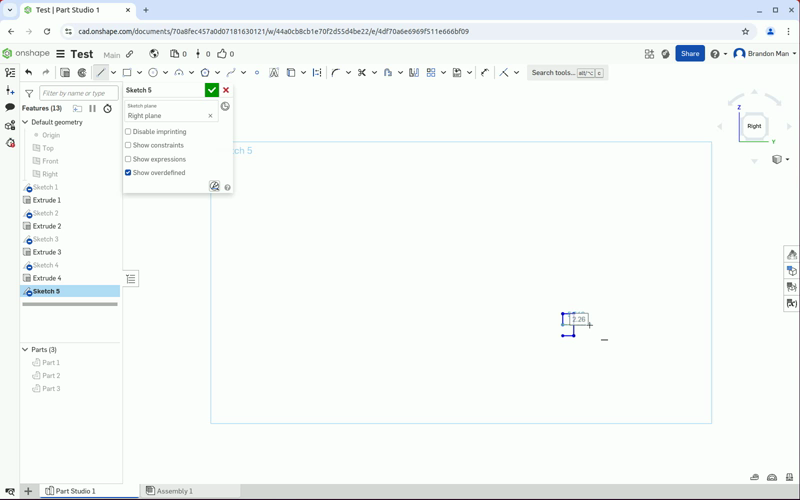
key_down(shift)
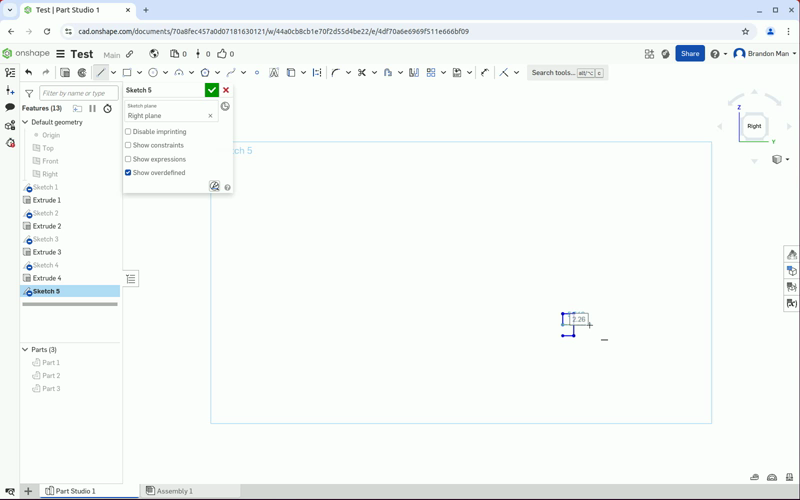
mouse_move(562, 335)
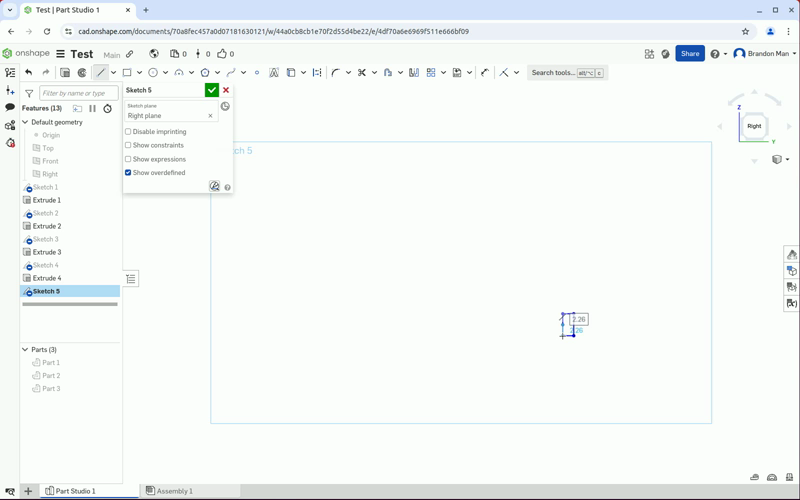
key_up(shift)
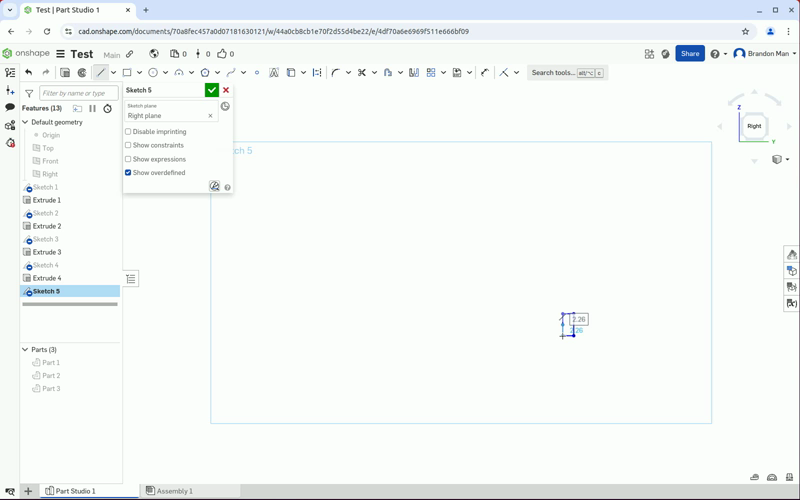
click(562, 335)
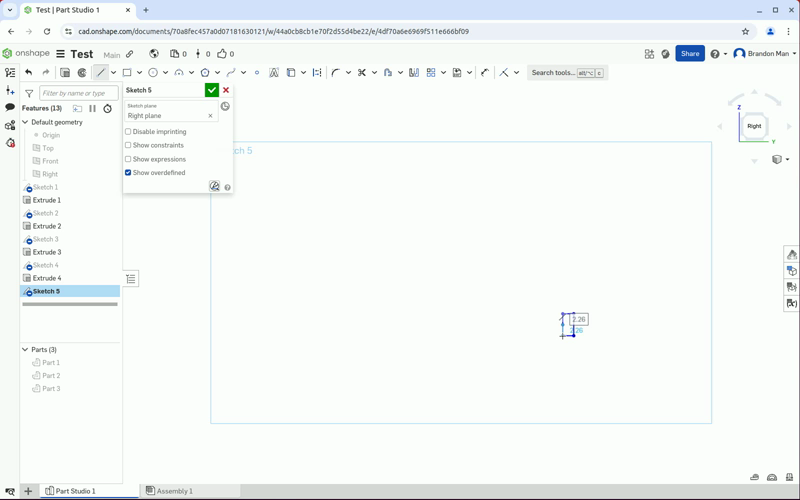
key(esc)
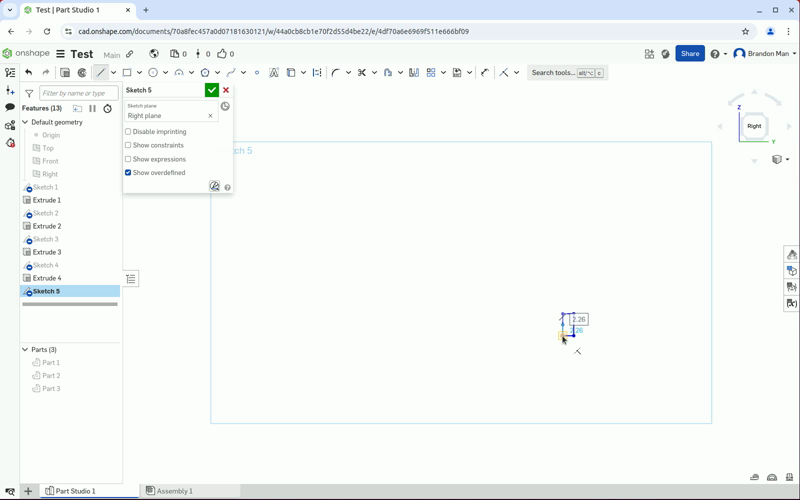
mouse_move(572, 321)
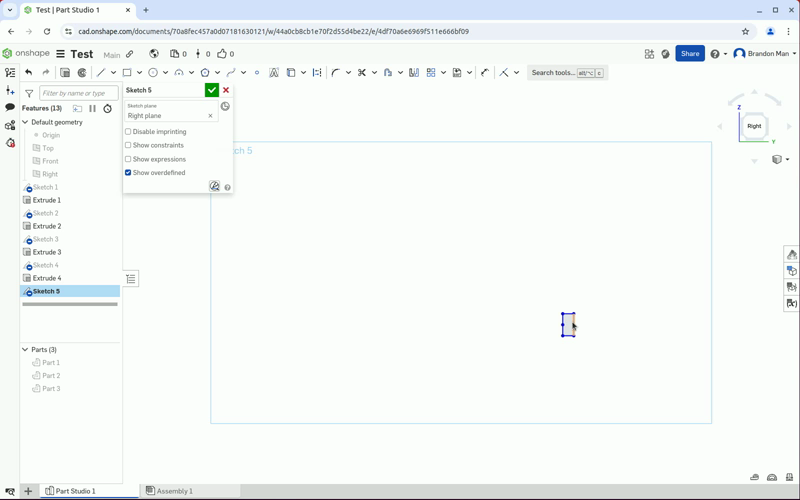
scroll(6)
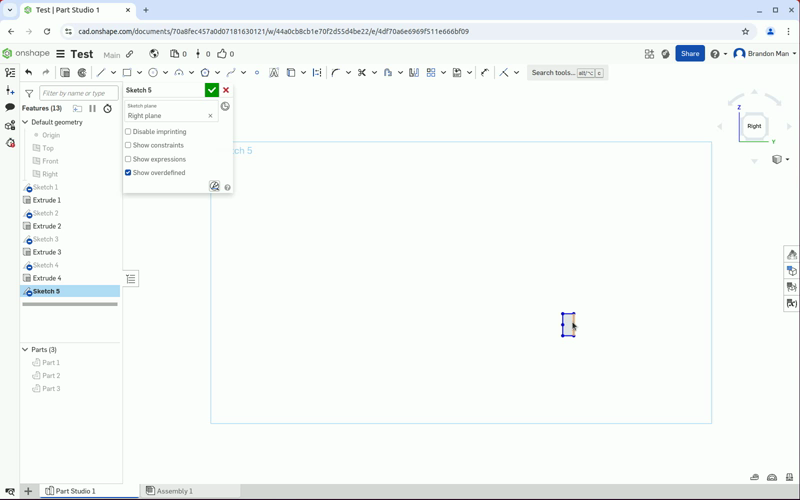
scroll(6)
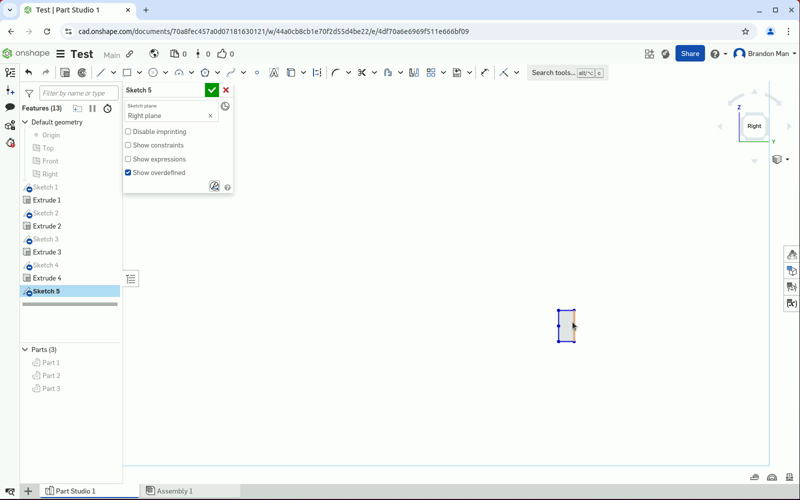
scroll(6)
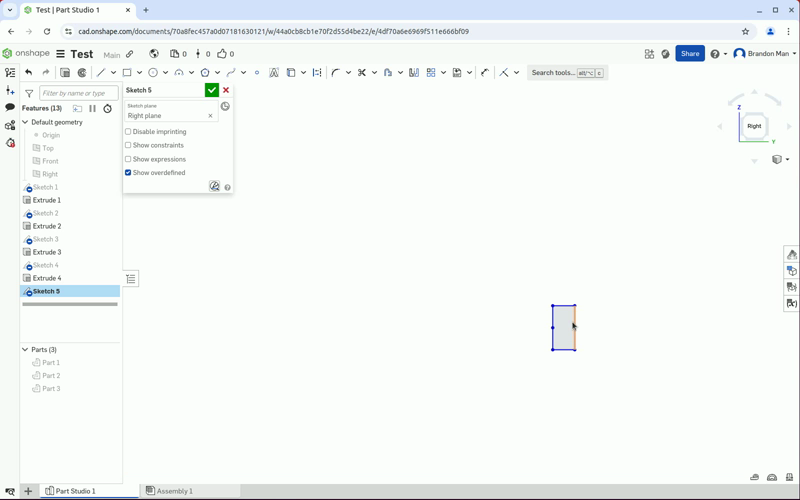
scroll(6)
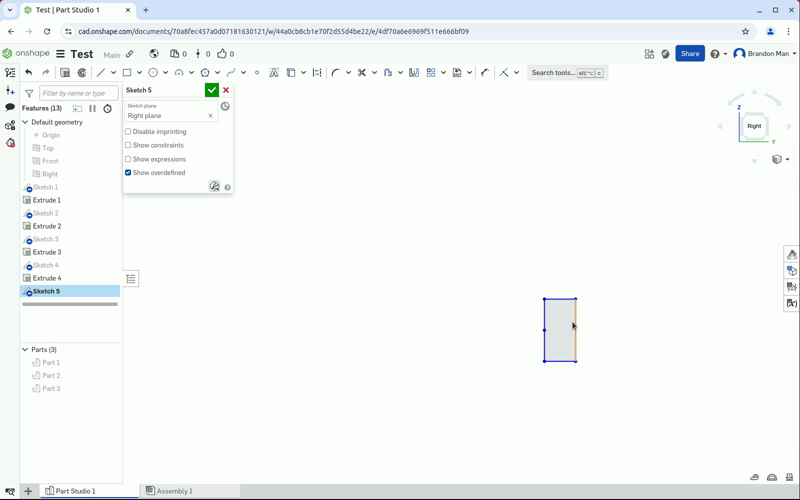
scroll(6)
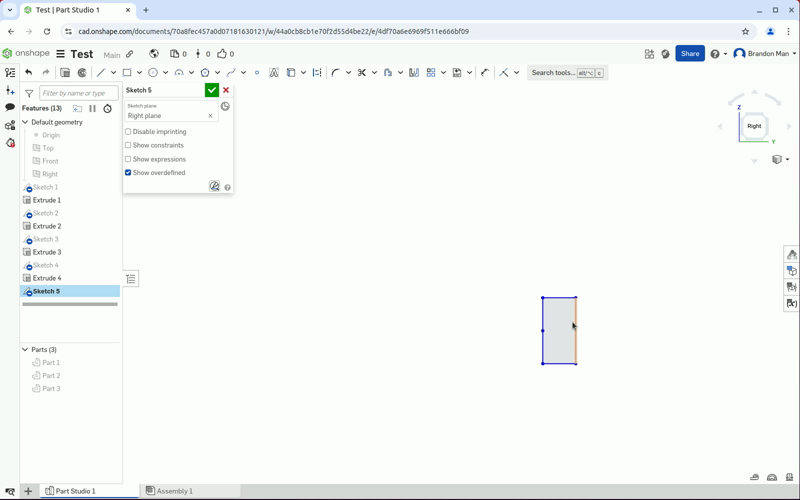
scroll(6)
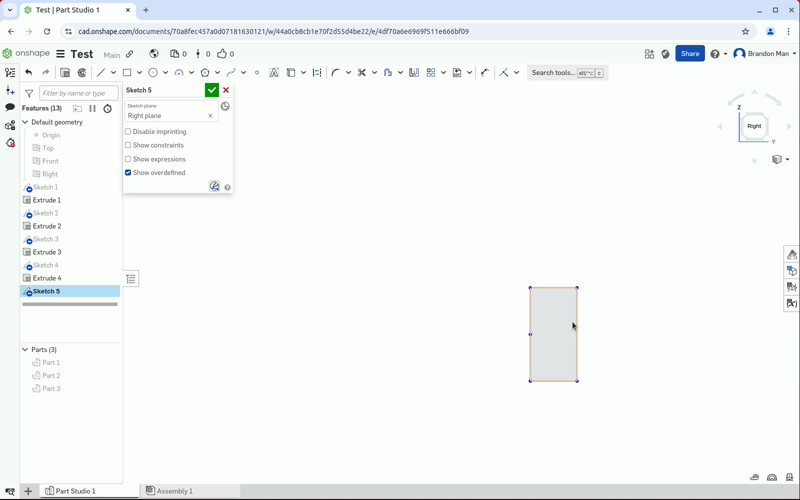
scroll(6)
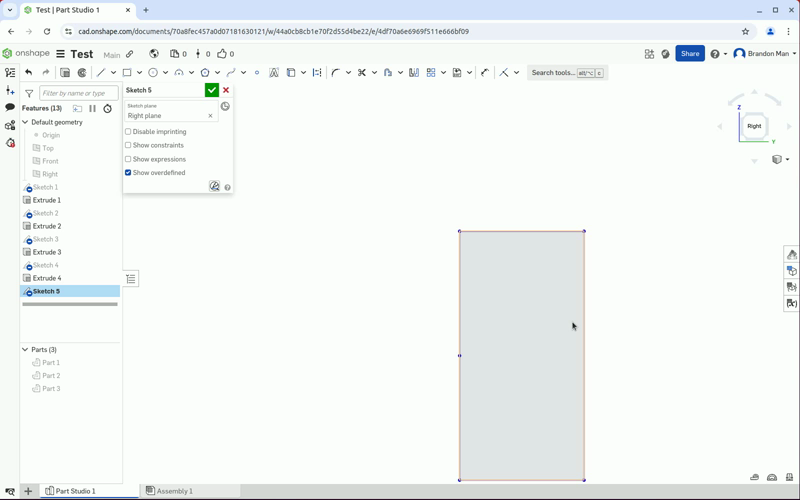
click(572, 321)
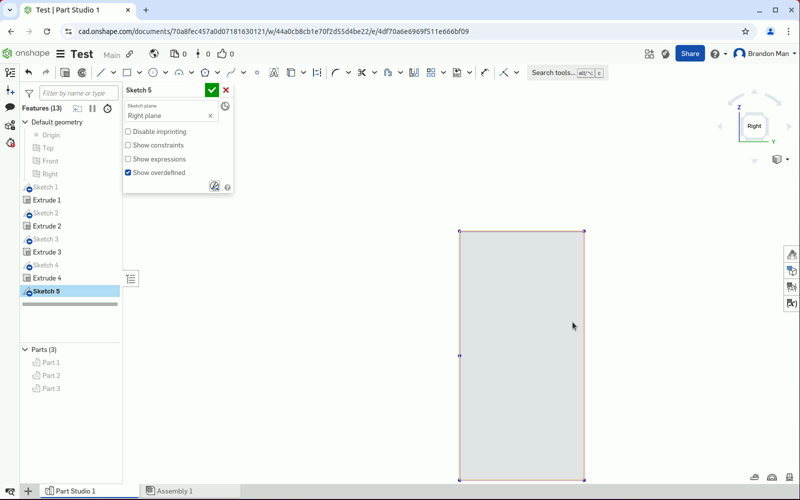
scroll(-6)
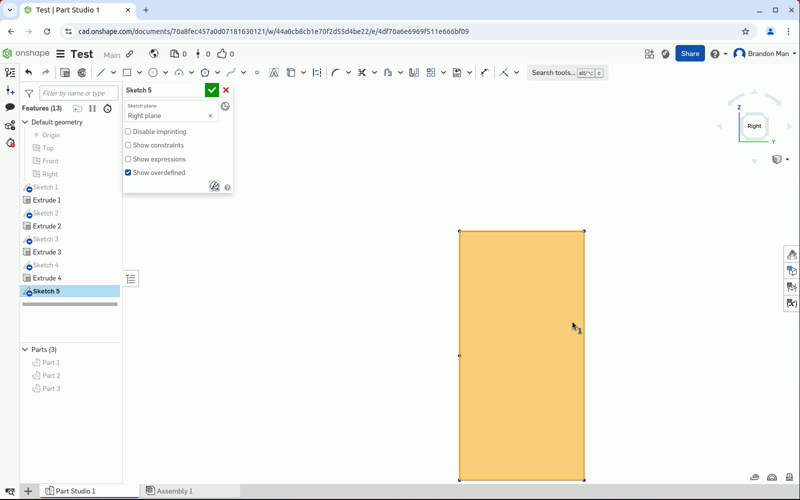
scroll(-6)
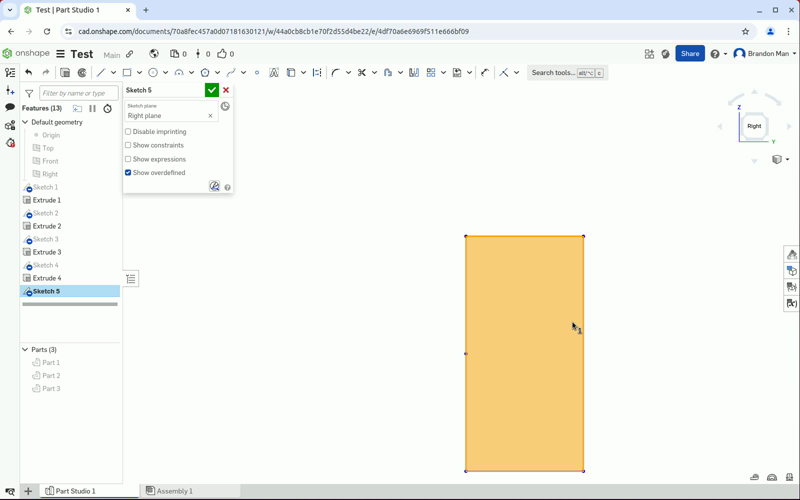
scroll(-6)
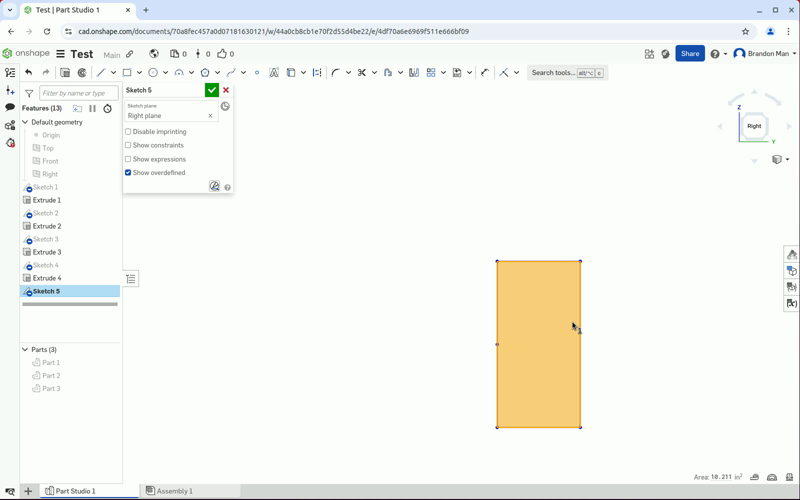
scroll(-6)
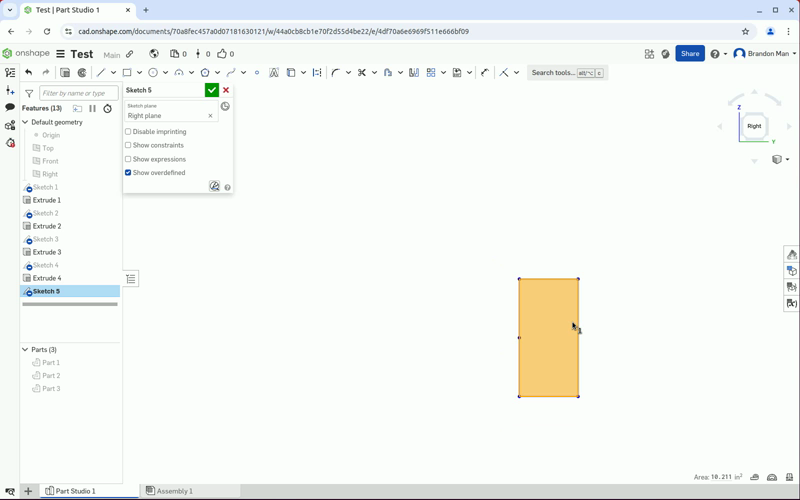
scroll(-6)
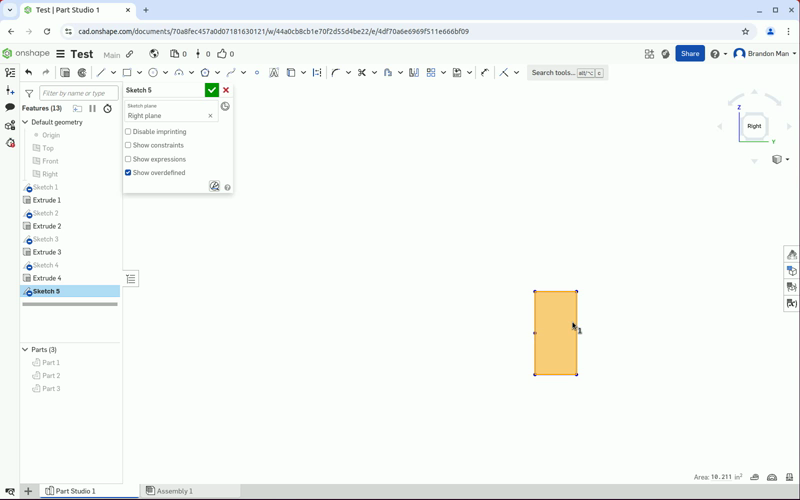
scroll(-6)
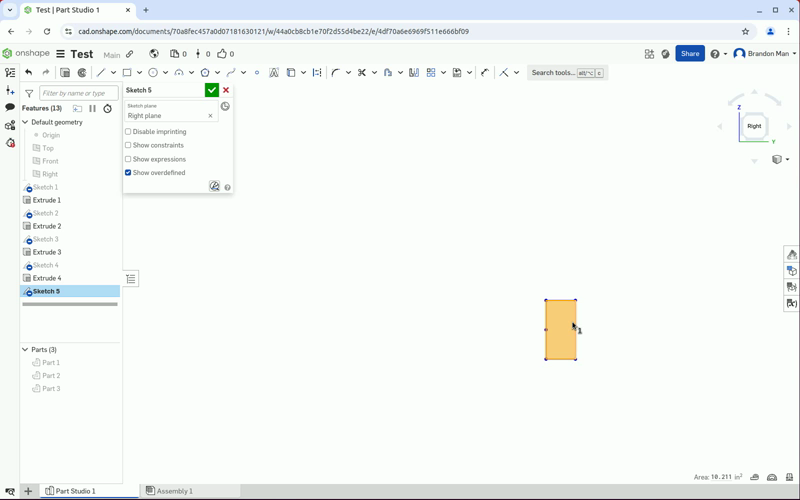
scroll(-6)
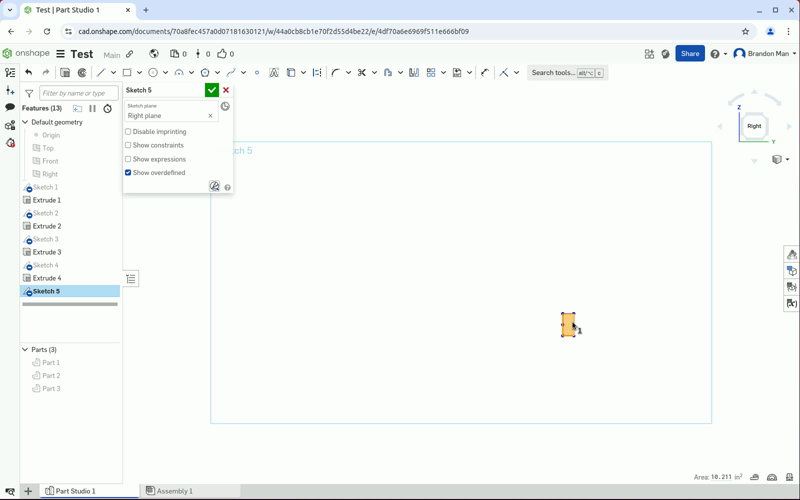
mouse_move(73, 352)
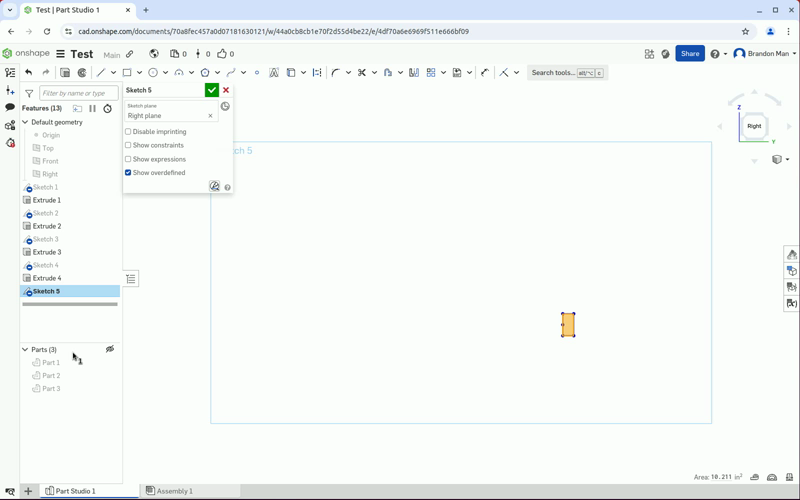
key(shift+y)
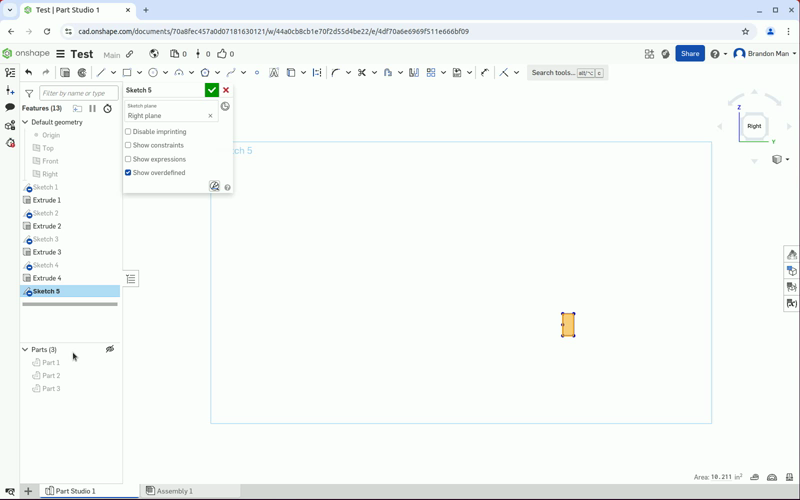
key(shift+e)
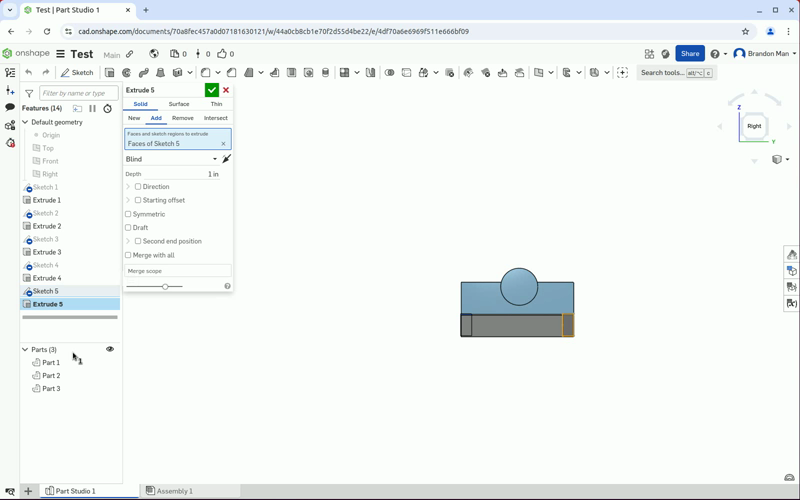
mouse_move(143, 106)
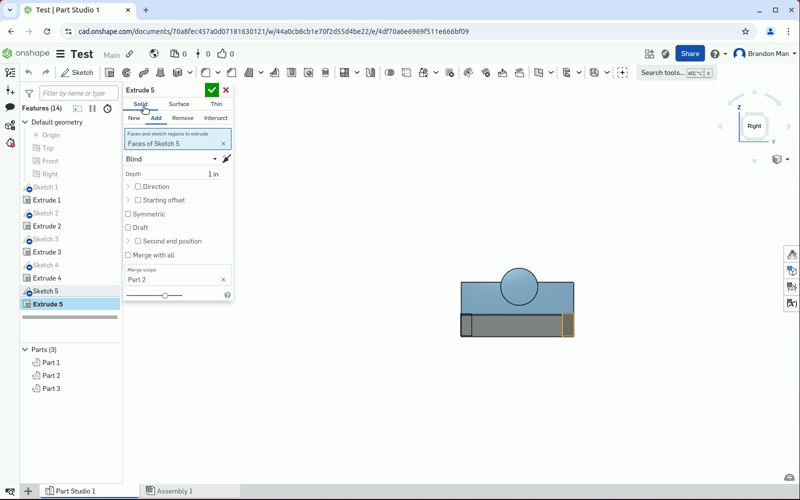
click(143, 106)
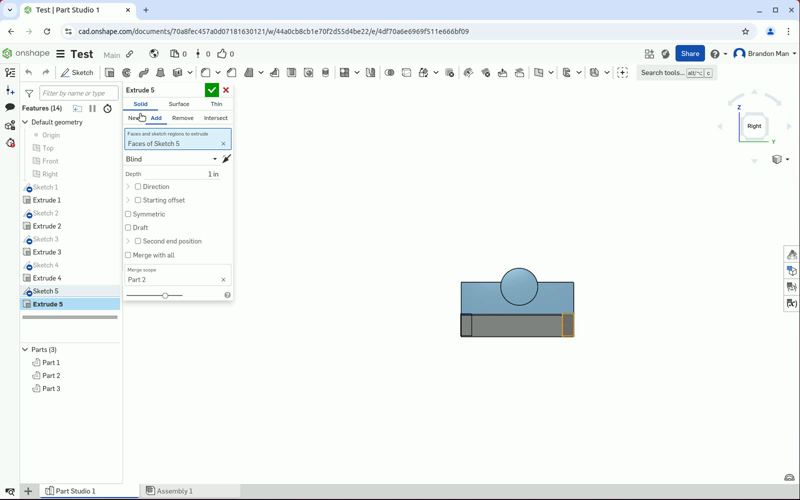
mouse_move(137, 120)
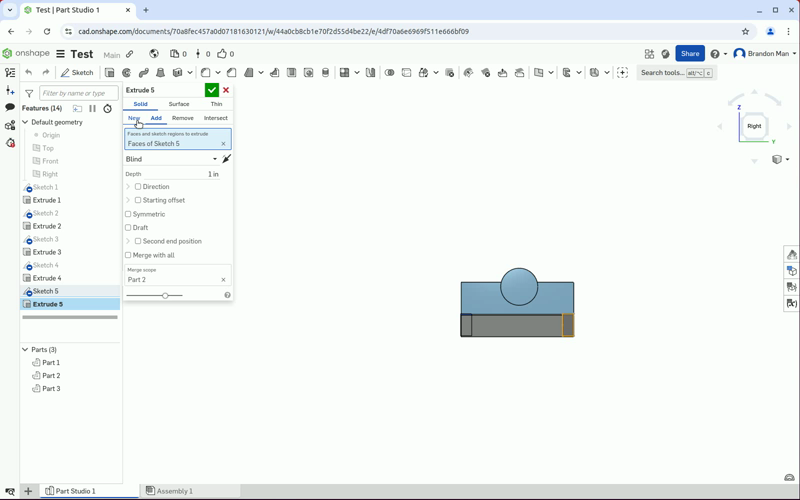
click(137, 120)
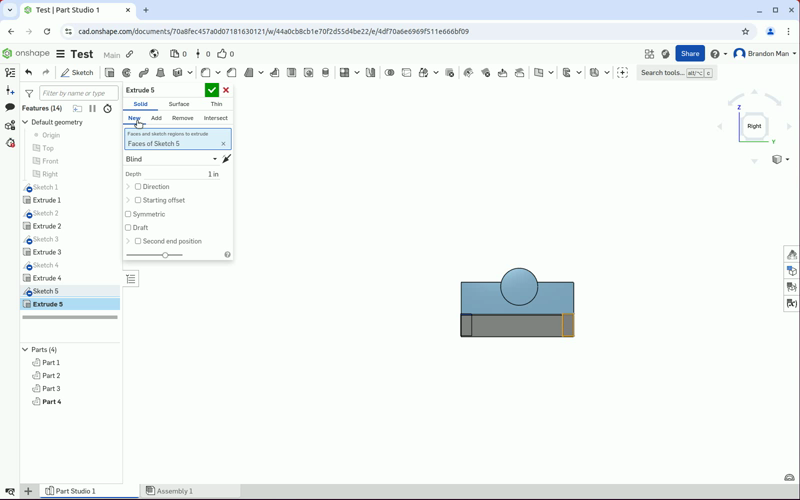
key(tab, 4)
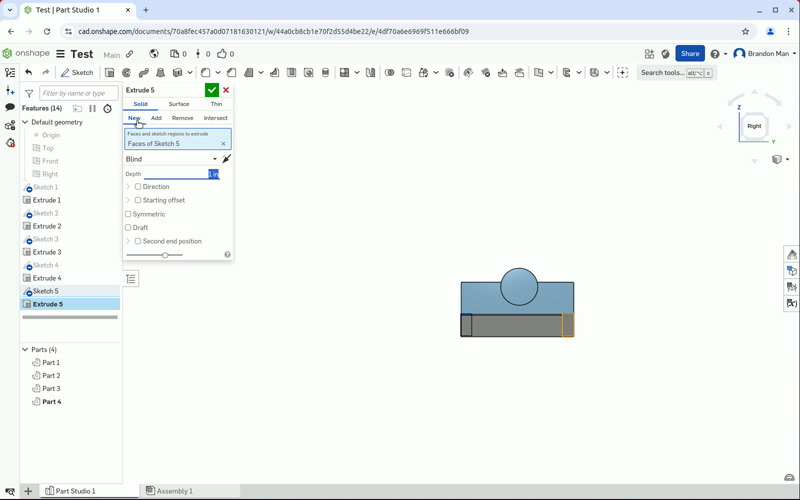
text(-12.036)
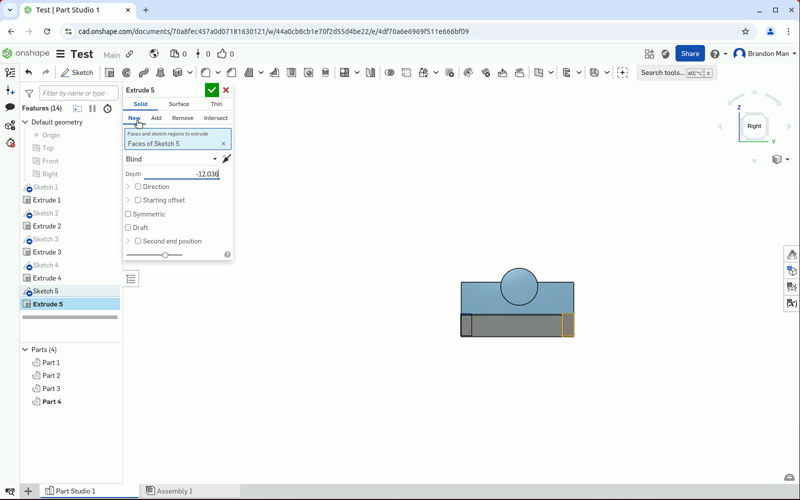
key(enter)
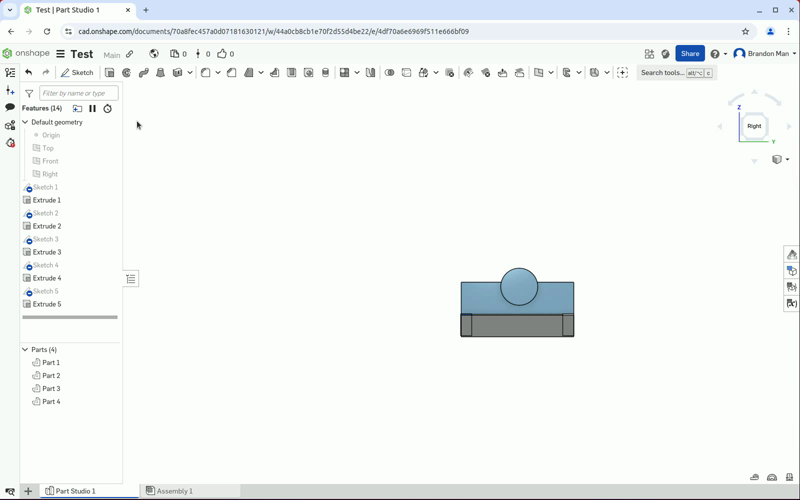
key(shift+h)
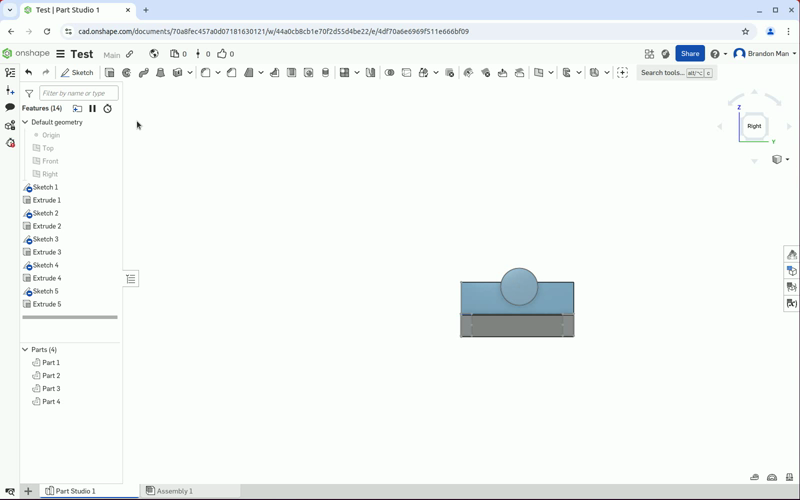
key(shift+h)
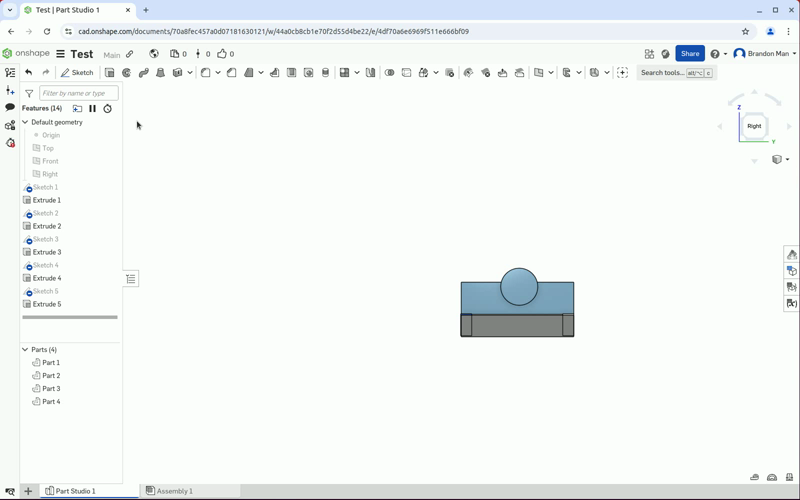
mouse_move(73, 189)
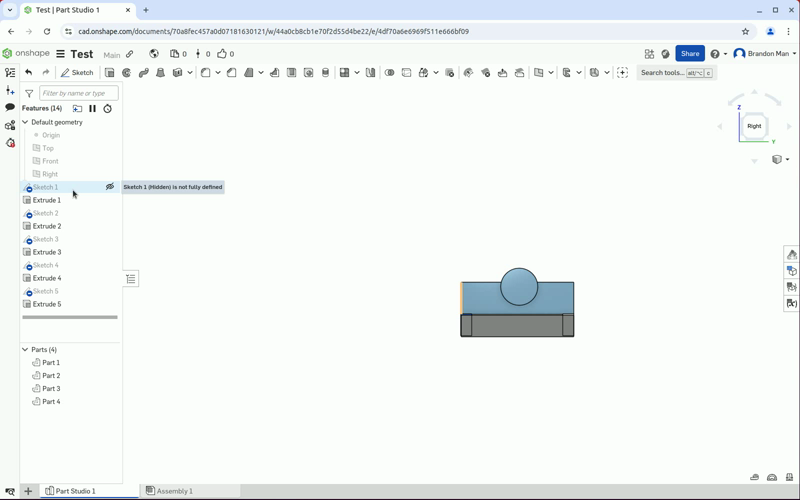
click(73, 189)
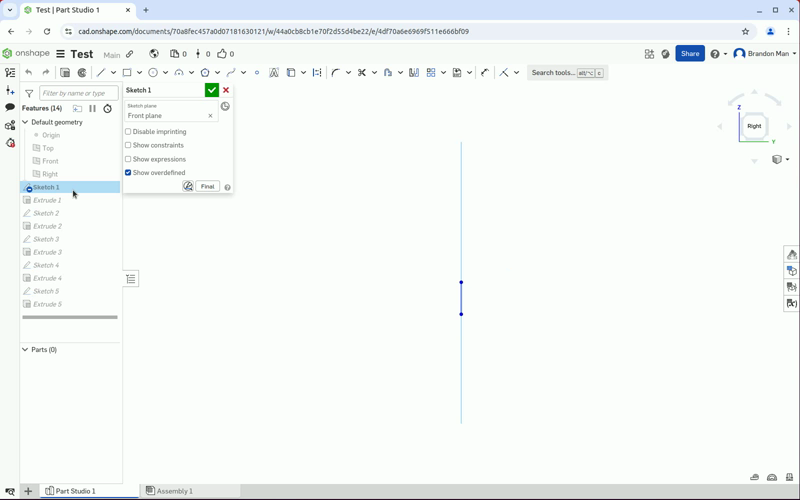
mouse_move(229, 92)
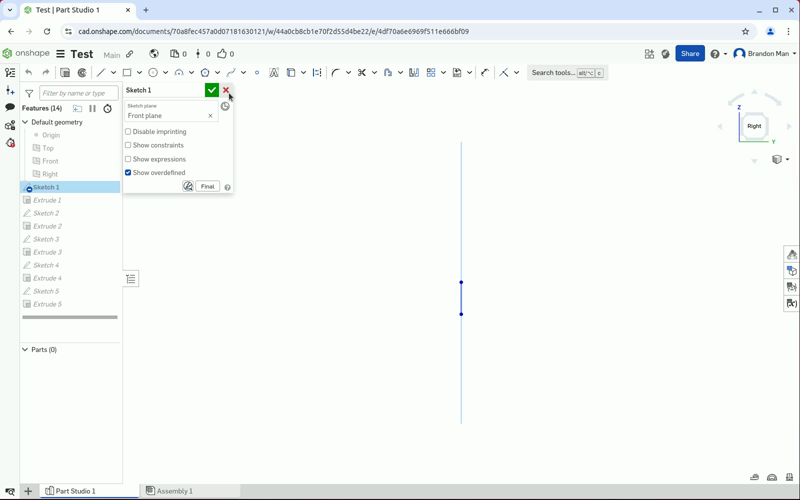
click(229, 92)
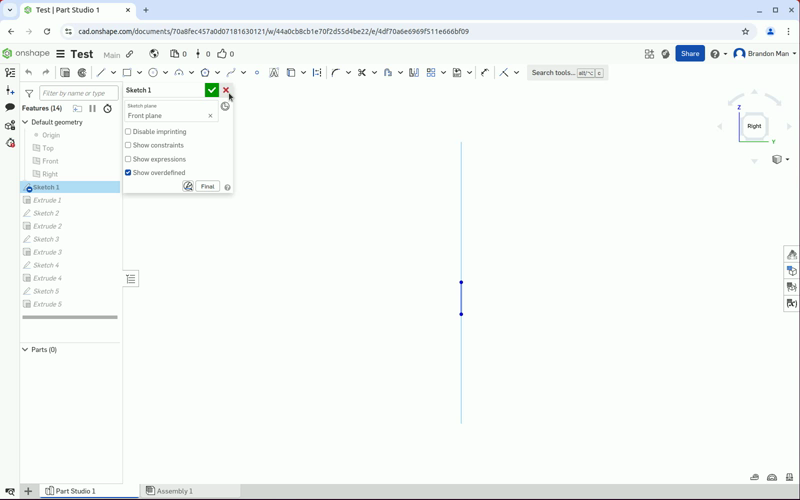
key(shift+s)
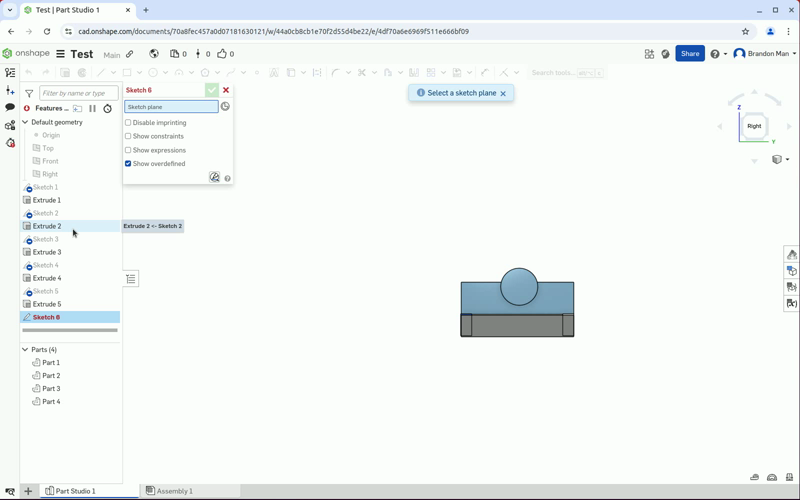
scroll(3)
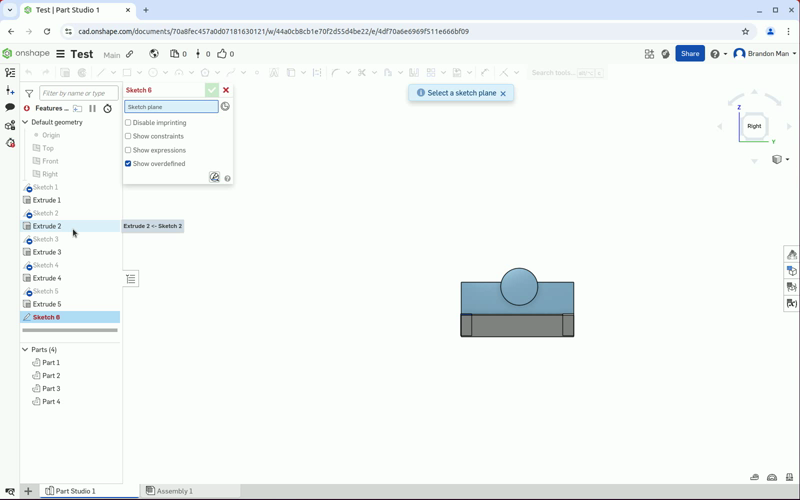
mouse_move(73, 176)
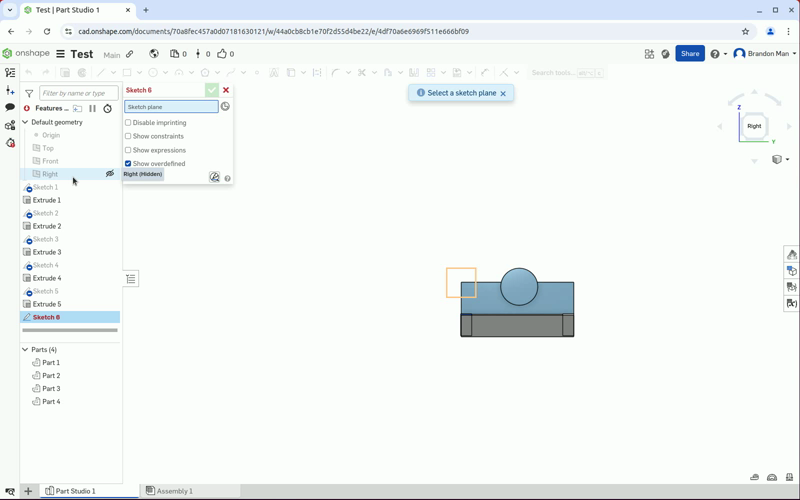
click(73, 176)
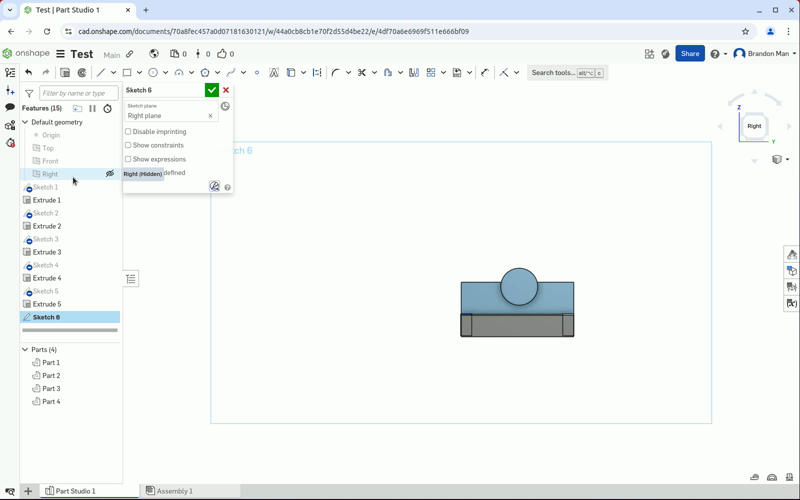
mouse_move(73, 352)
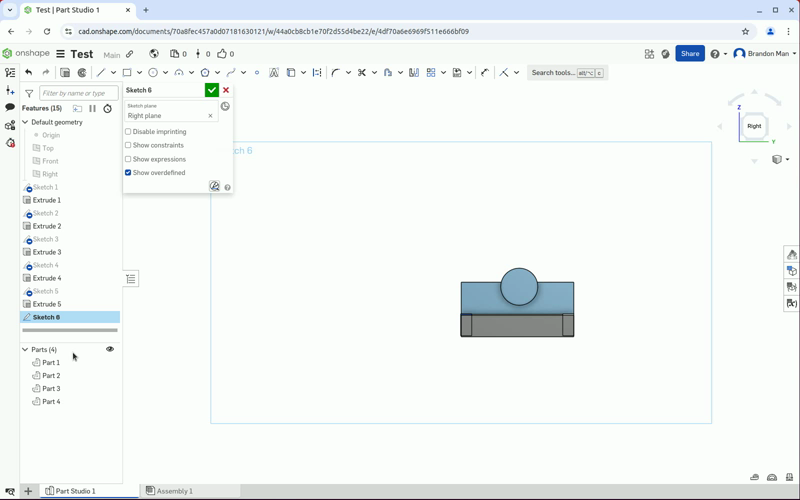
key(y)
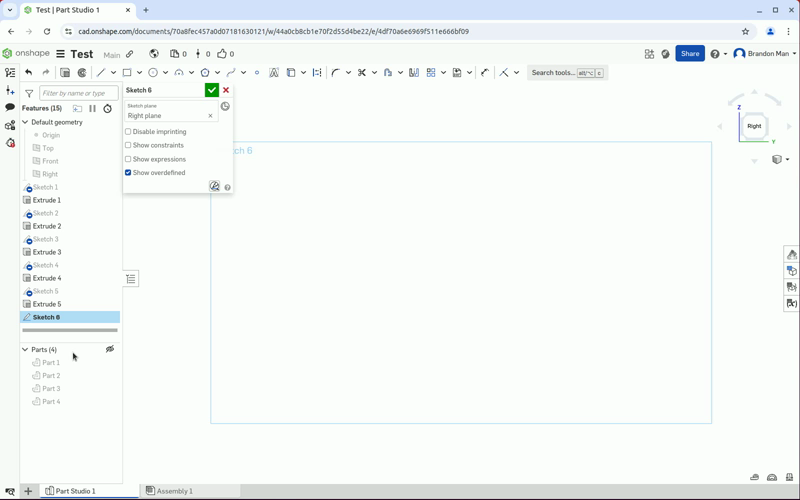
key(l)
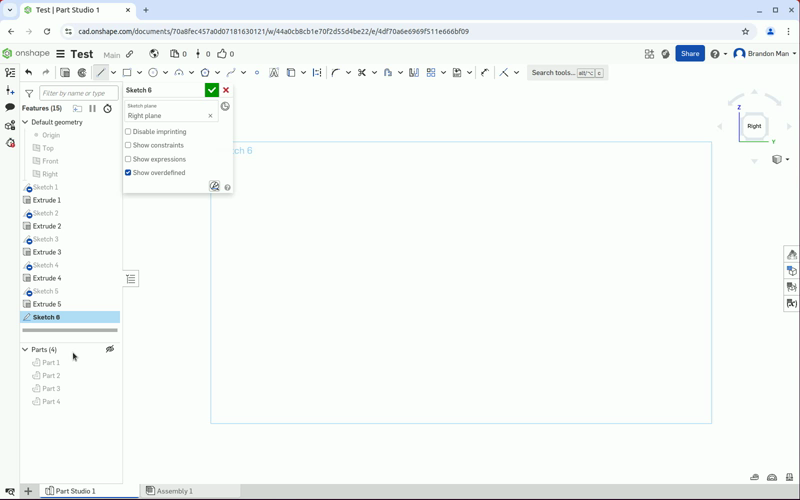
key_down(shift)
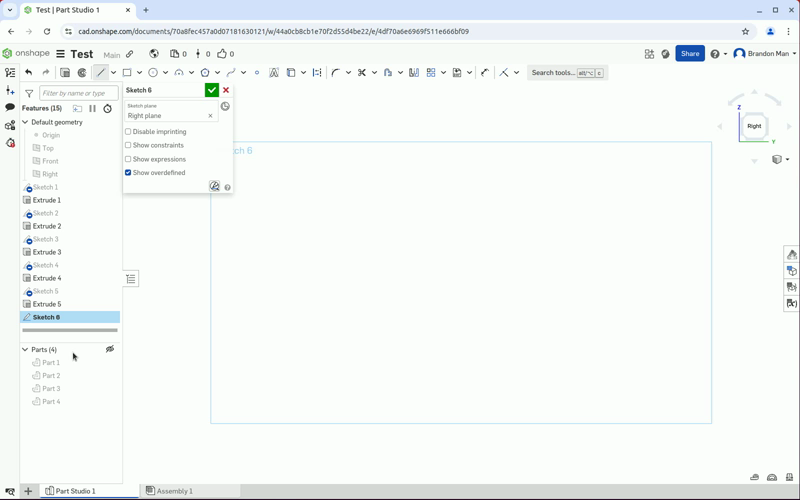
mouse_move(471, 325)
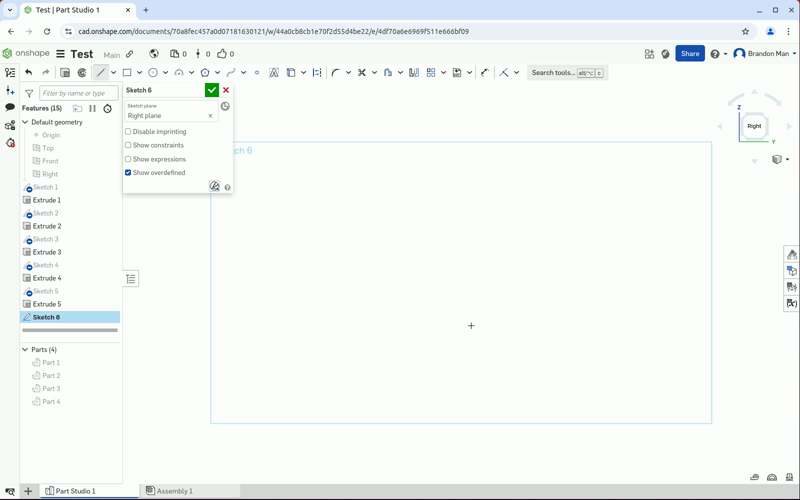
click(471, 325)
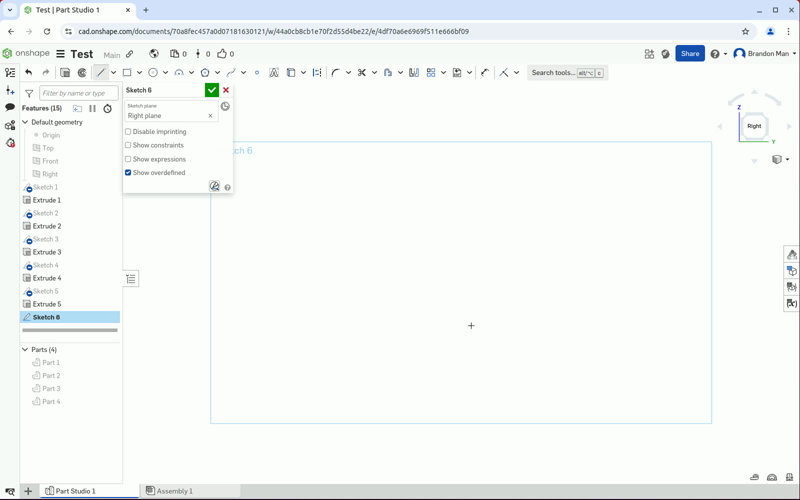
key_up(shift)
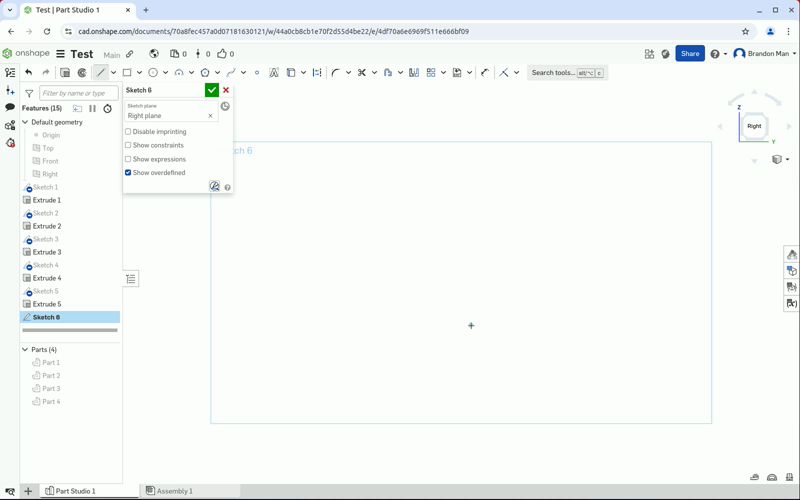
key_down(shift)
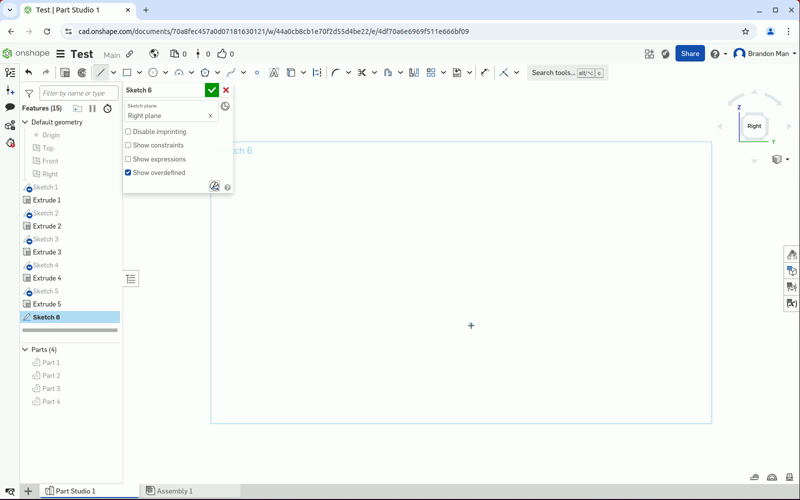
mouse_move(562, 325)
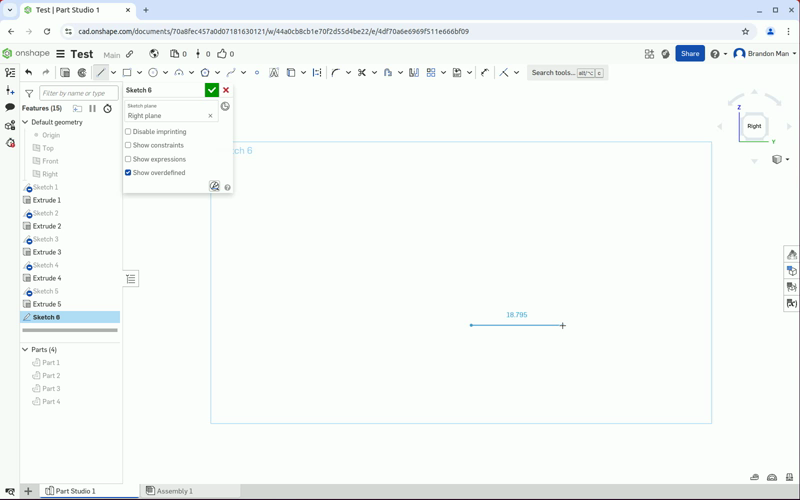
click(562, 325)
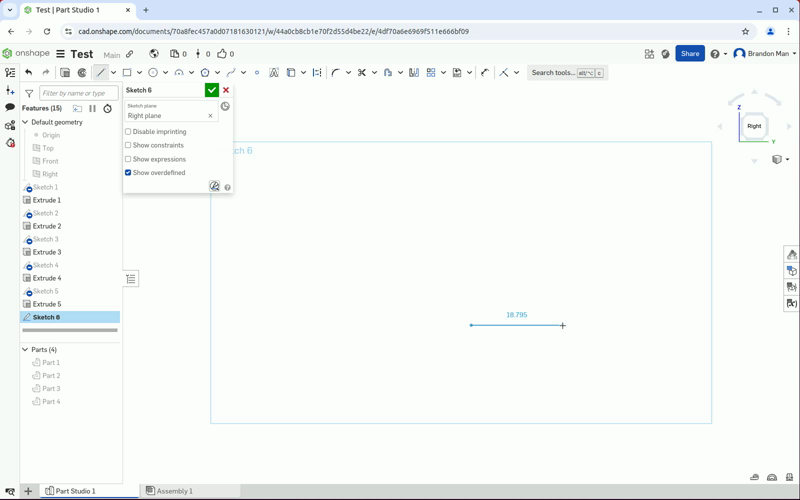
key_up(shift)
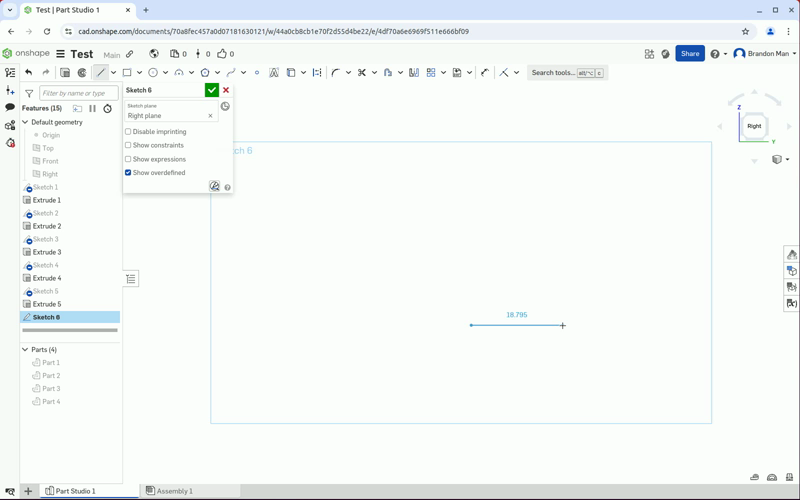
key_down(shift)
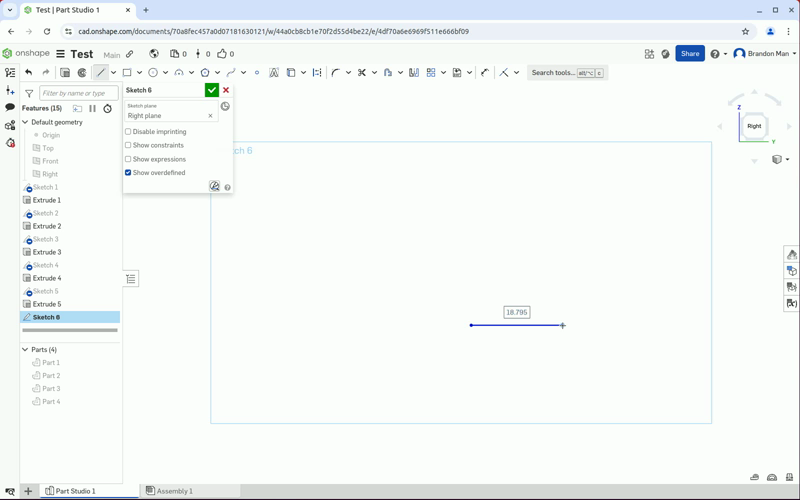
mouse_move(589, 325)
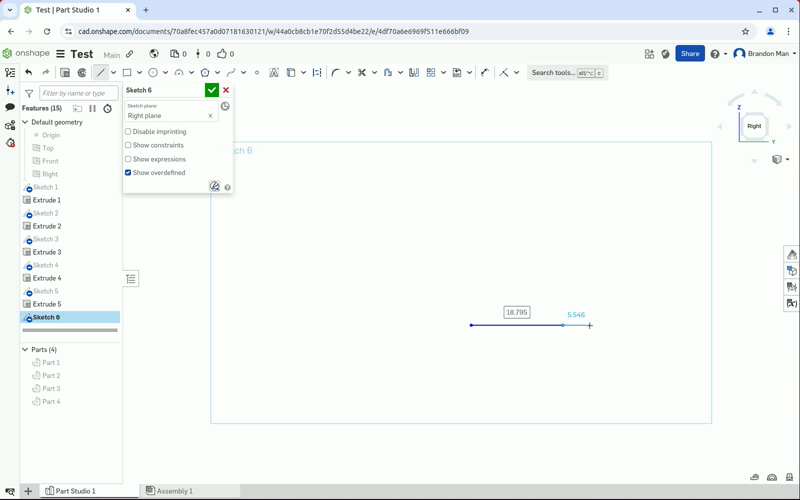
mouse_move(562, 314)
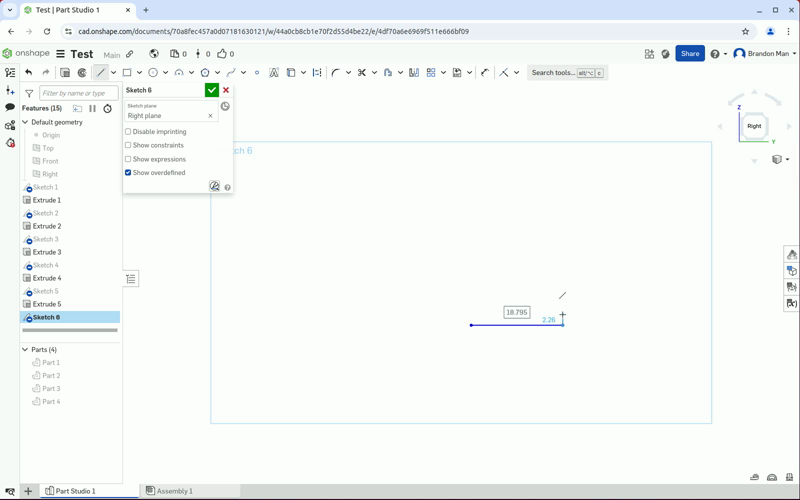
click(562, 314)
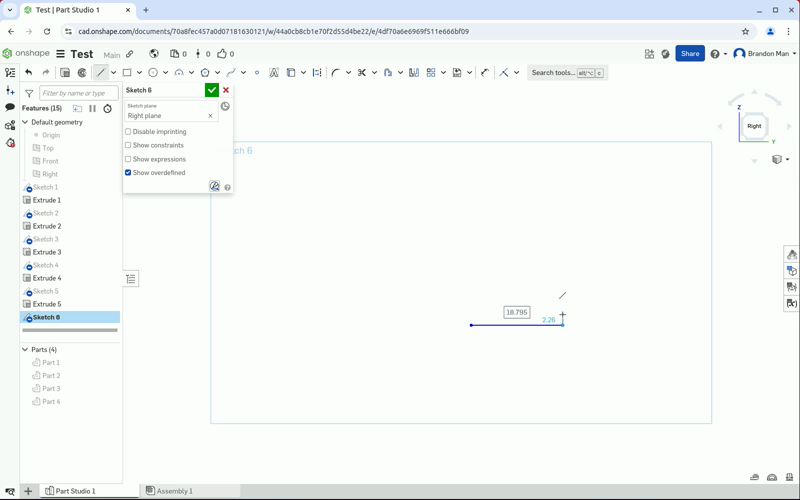
key_up(shift)
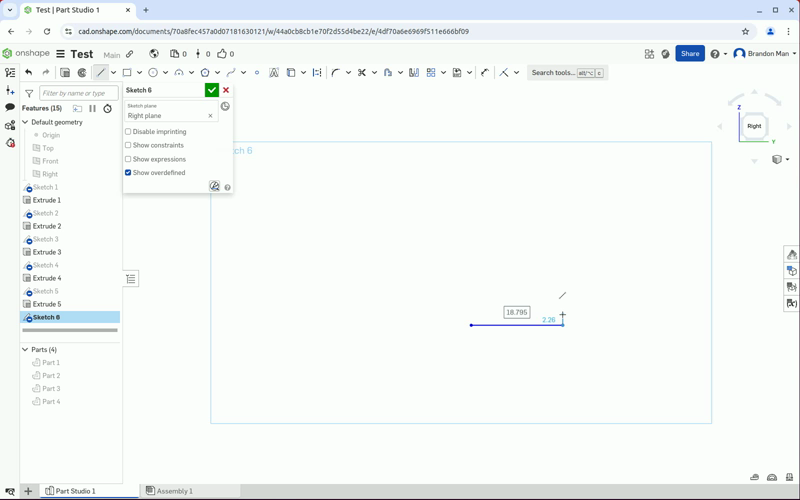
key_down(shift)
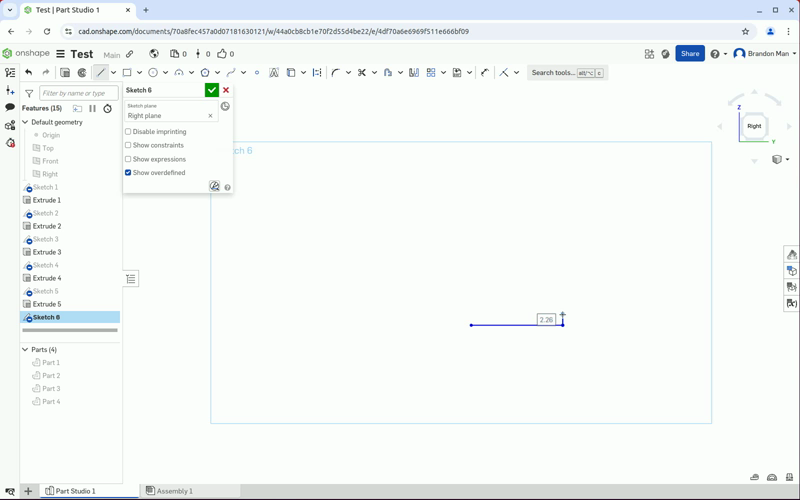
mouse_move(471, 314)
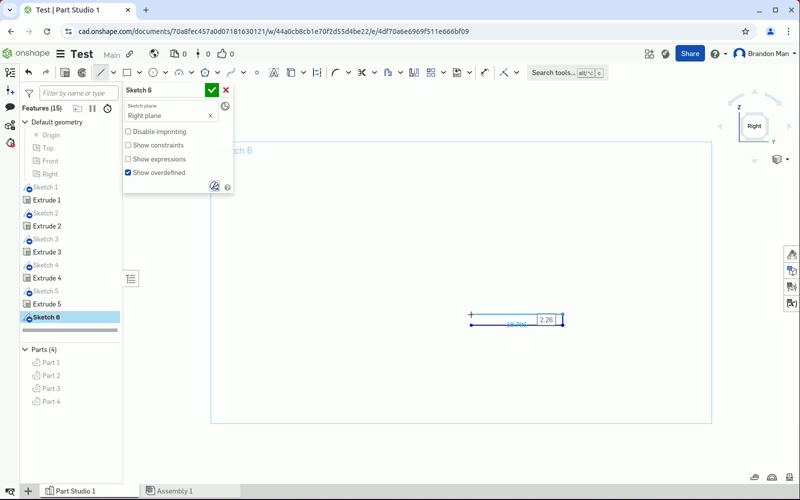
click(471, 314)
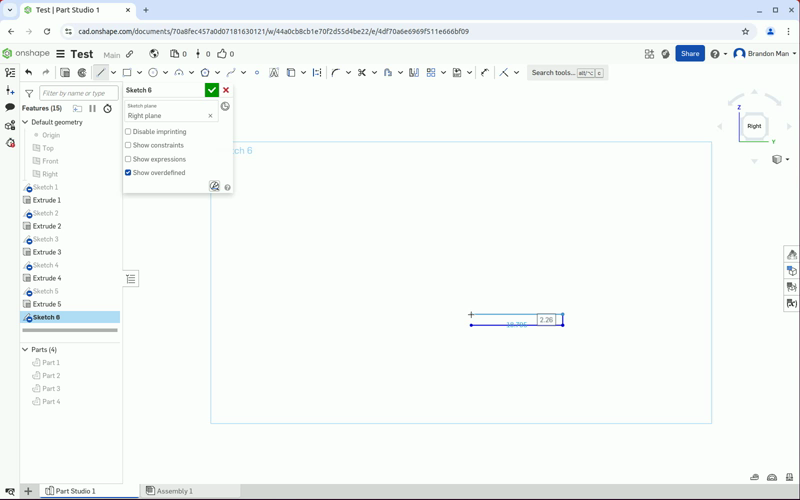
key_up(shift)
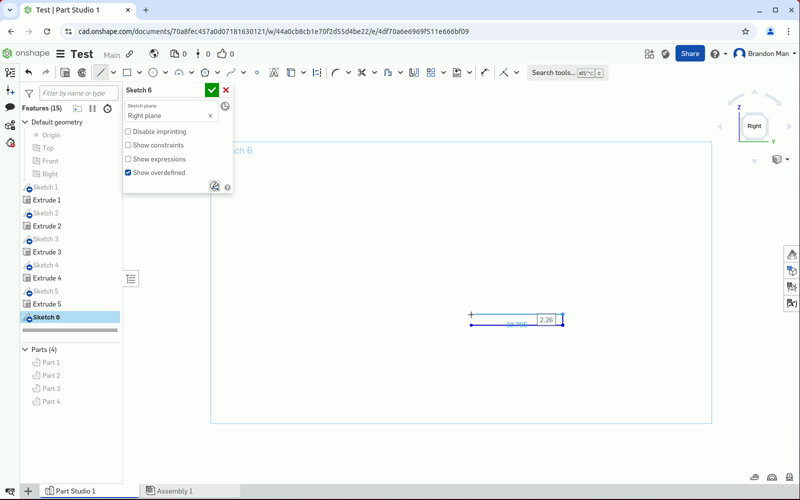
mouse_move(501, 314)
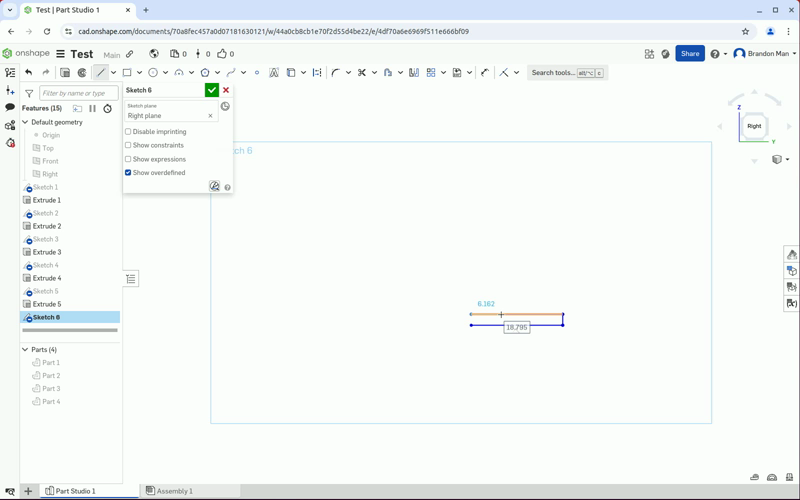
key_down(shift)
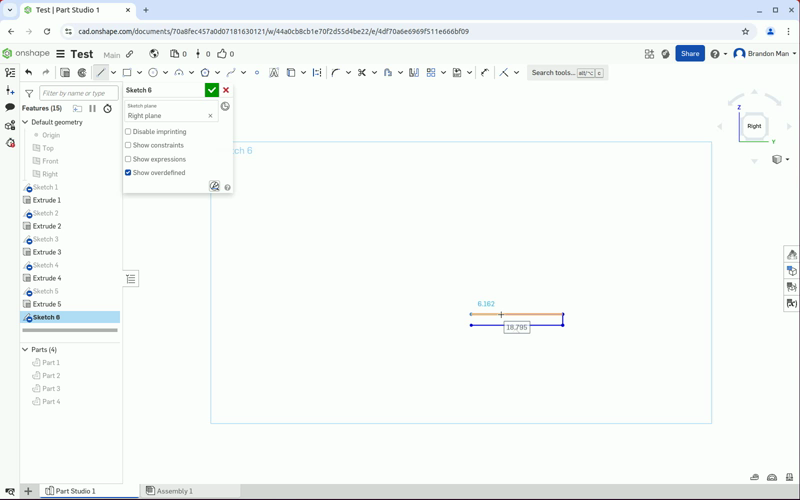
mouse_move(471, 325)
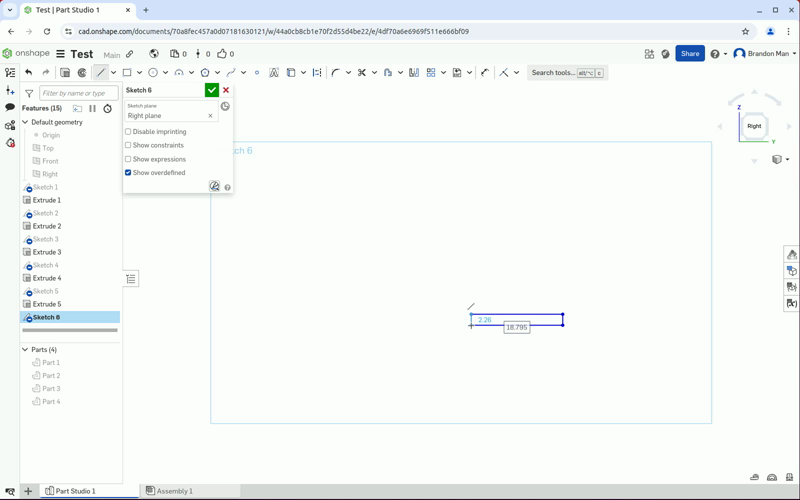
key_up(shift)
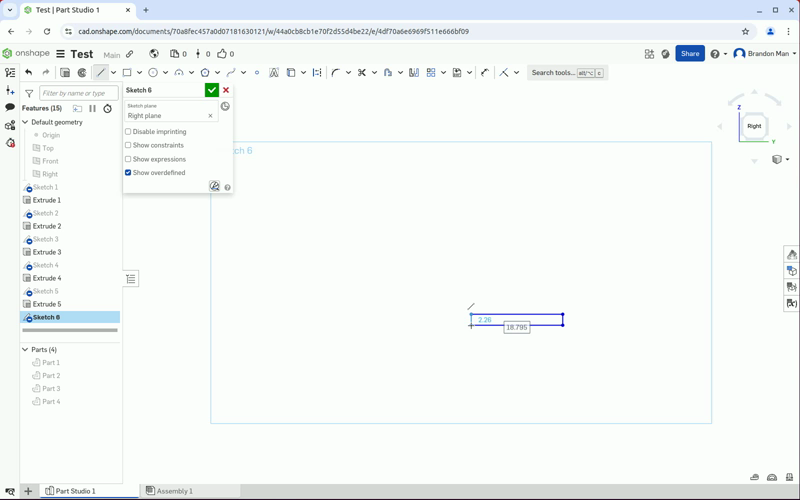
click(471, 325)
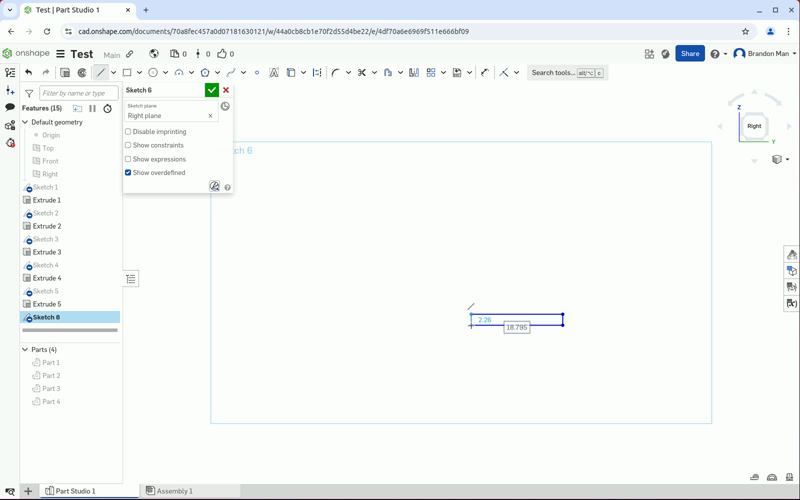
key(esc)
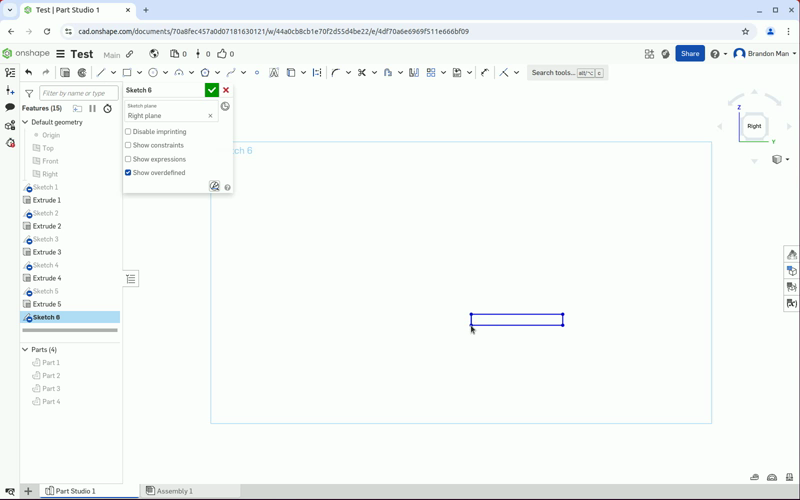
mouse_move(526, 321)
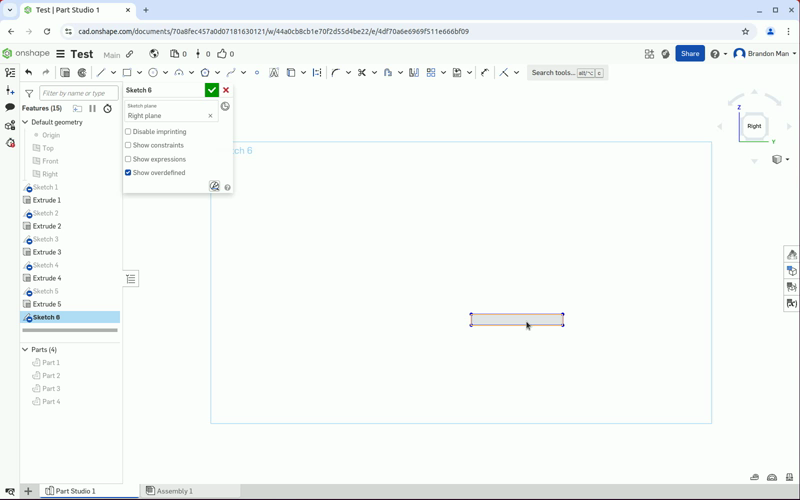
scroll(6)
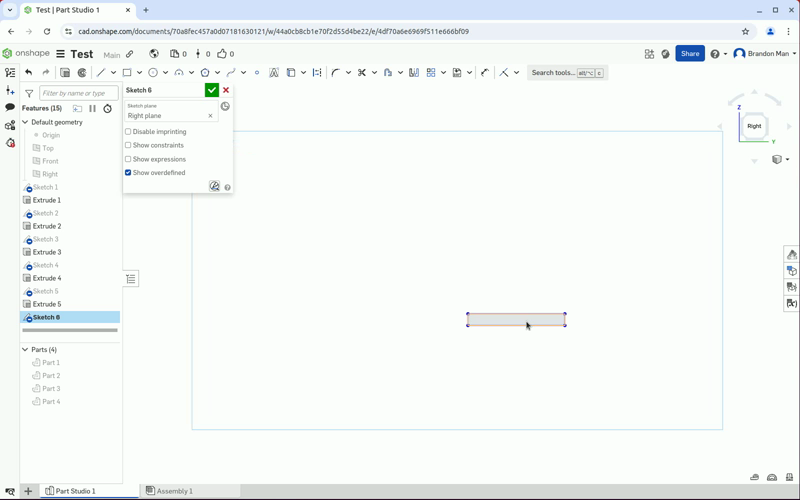
scroll(6)
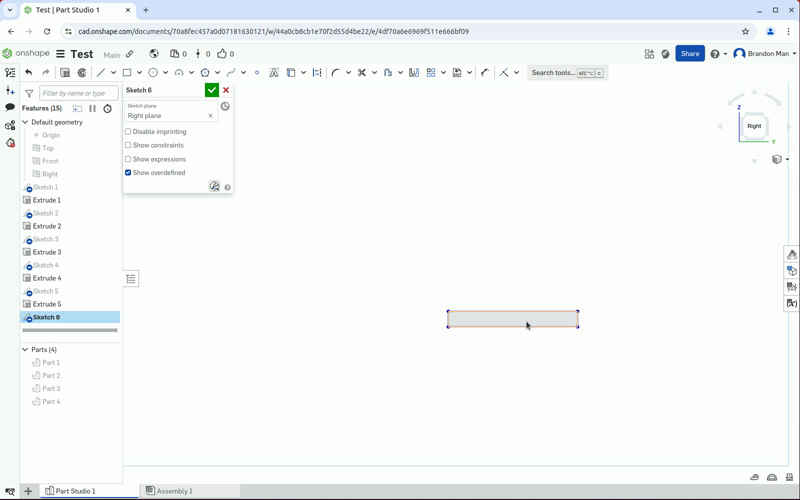
scroll(6)
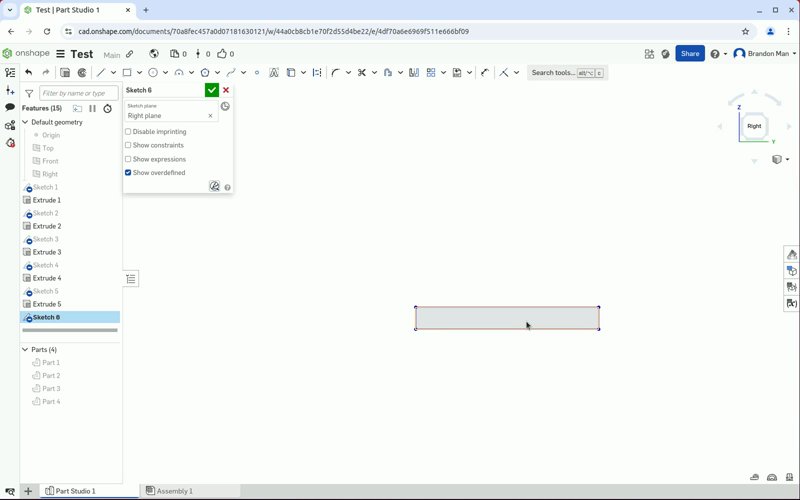
scroll(6)
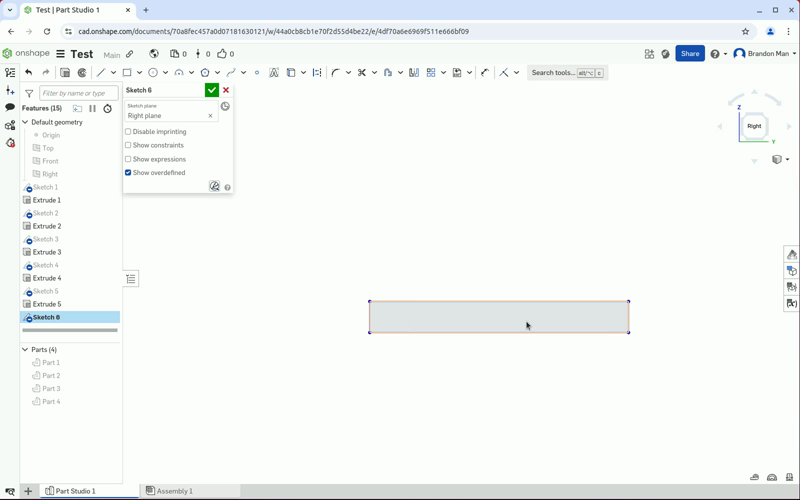
scroll(6)
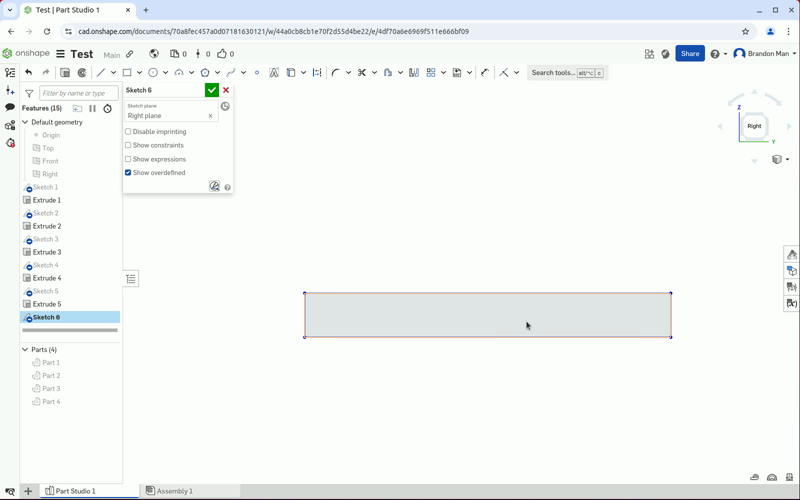
scroll(6)
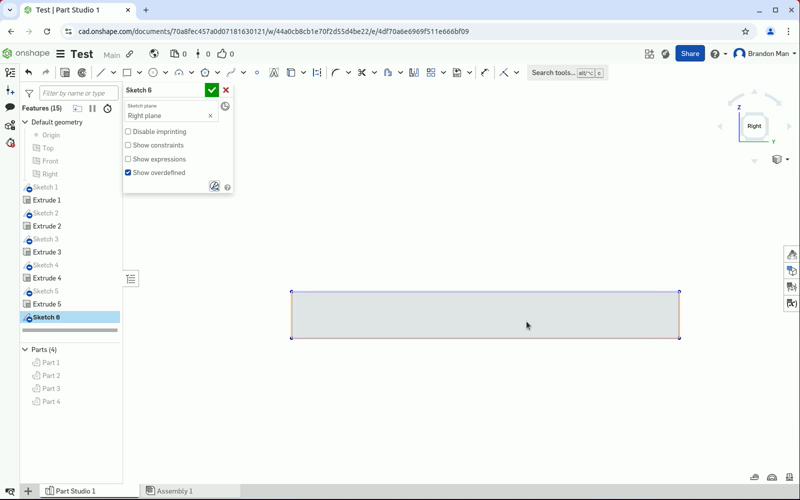
scroll(6)
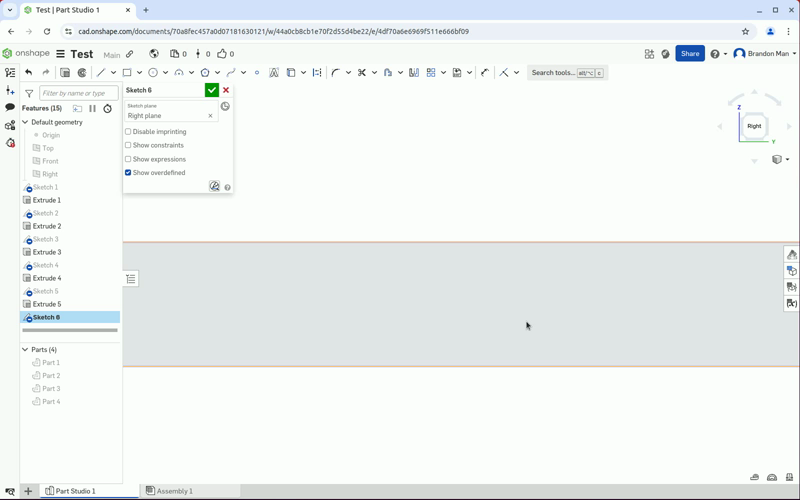
click(526, 321)
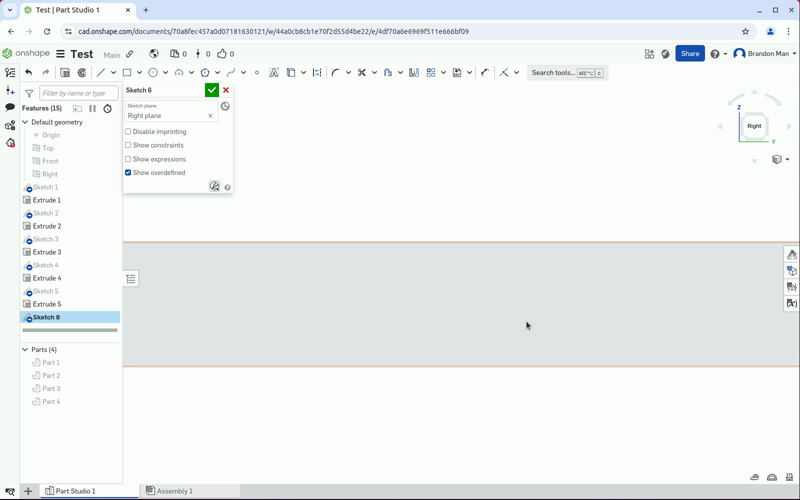
scroll(-6)
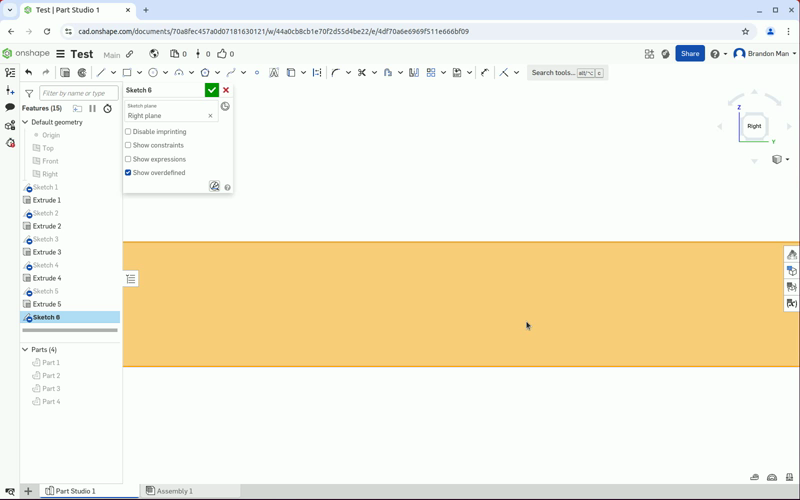
scroll(-6)
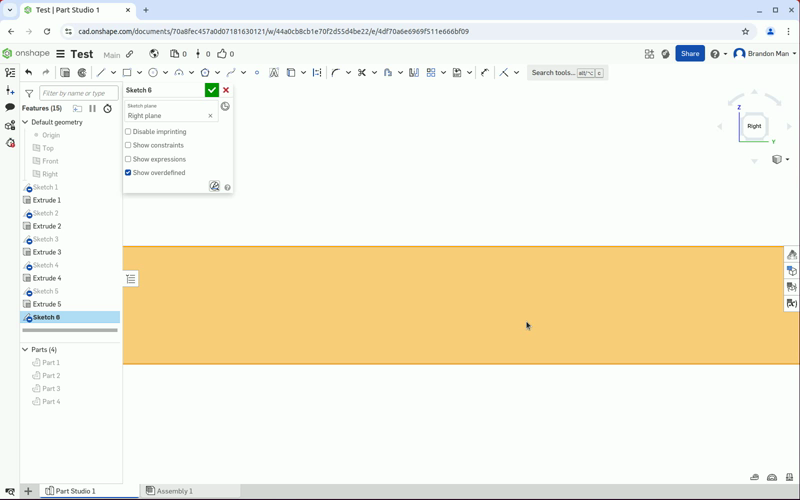
scroll(-6)
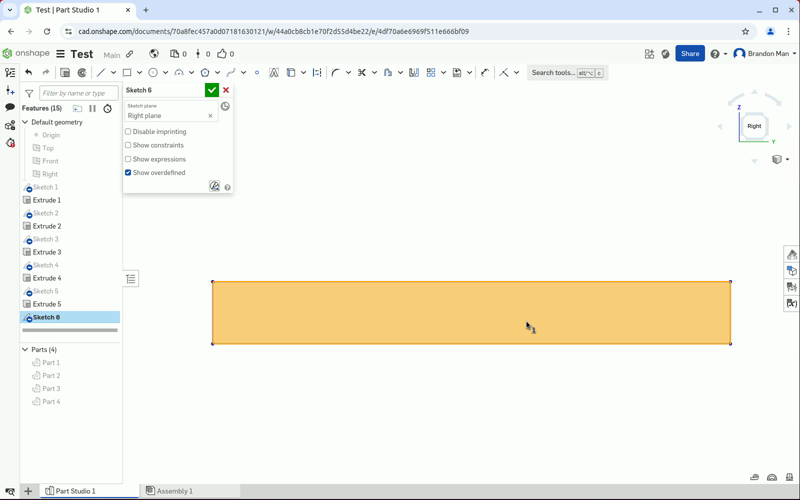
scroll(-6)
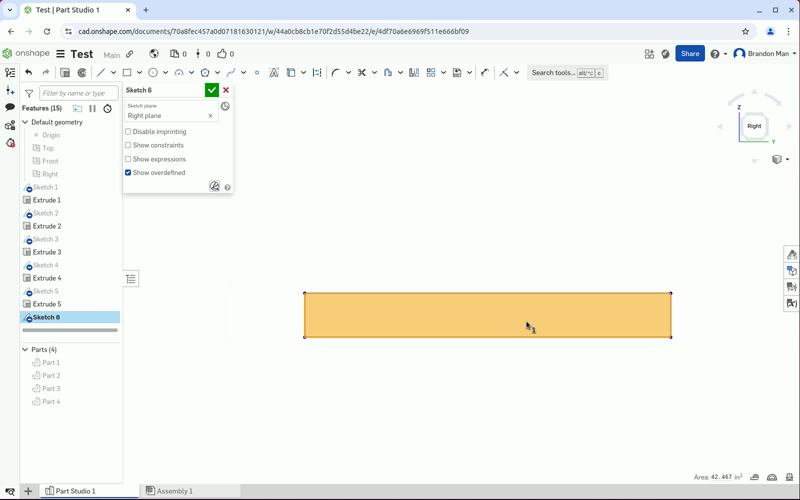
scroll(-6)
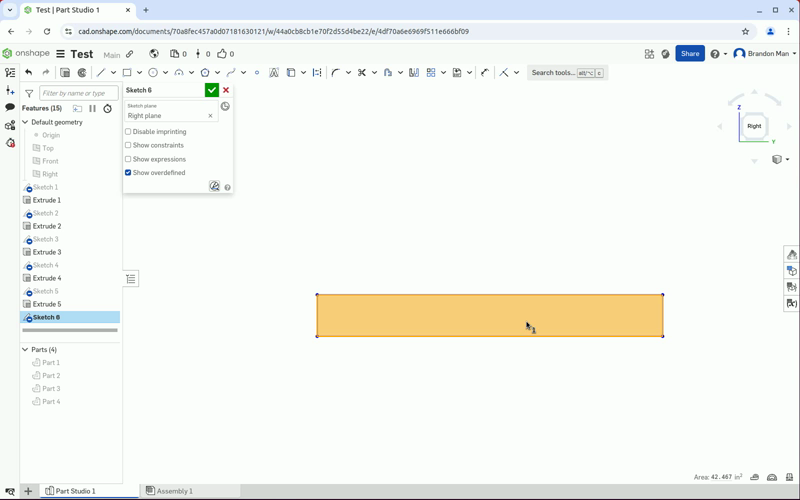
scroll(-6)
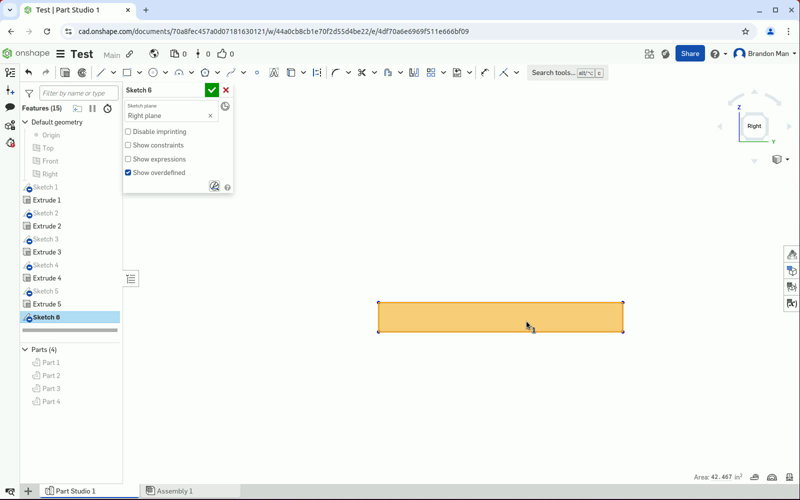
scroll(-6)
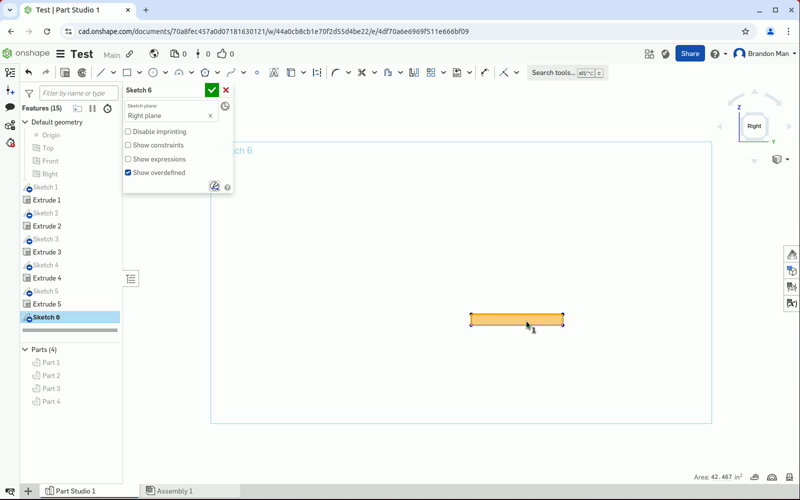
mouse_move(73, 352)
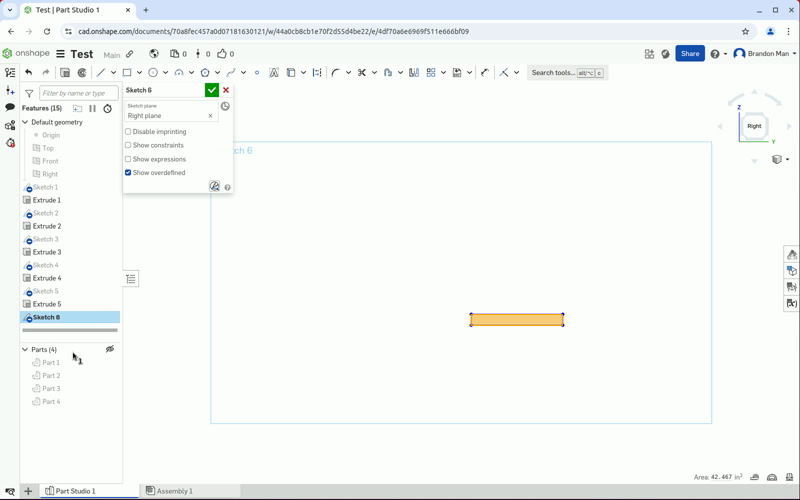
key(shift+y)
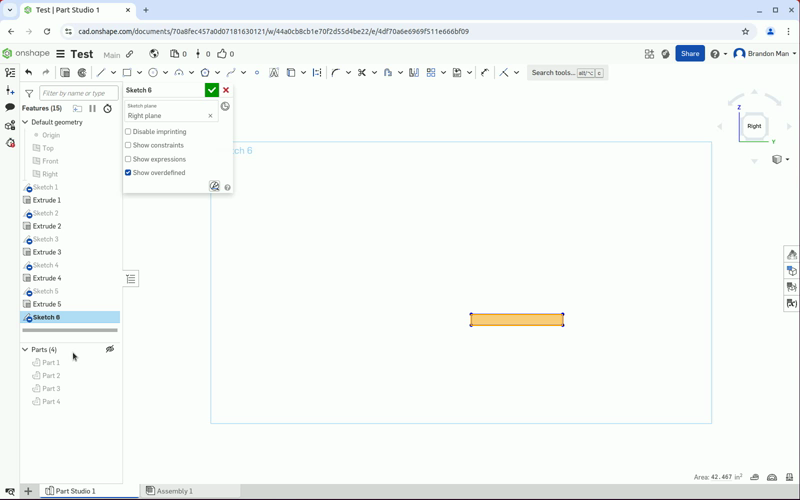
key(shift+e)
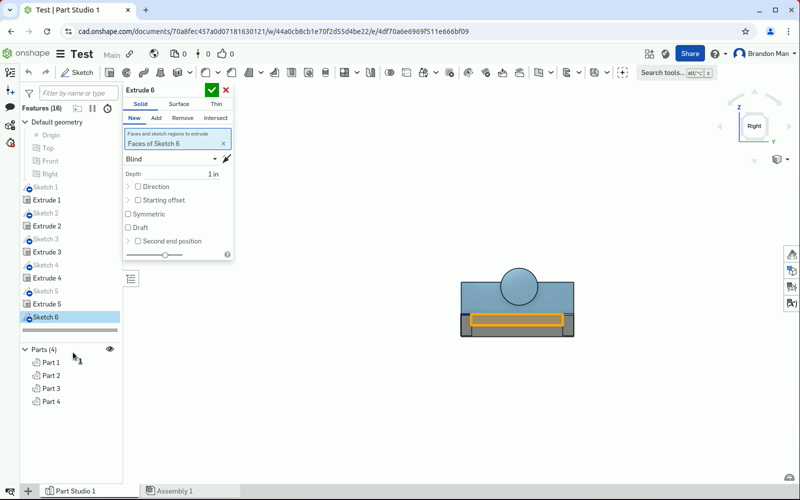
mouse_move(143, 106)
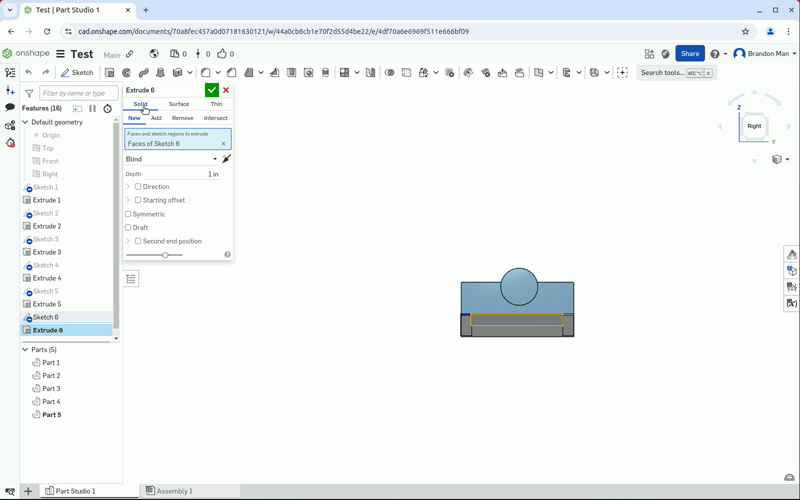
click(143, 106)
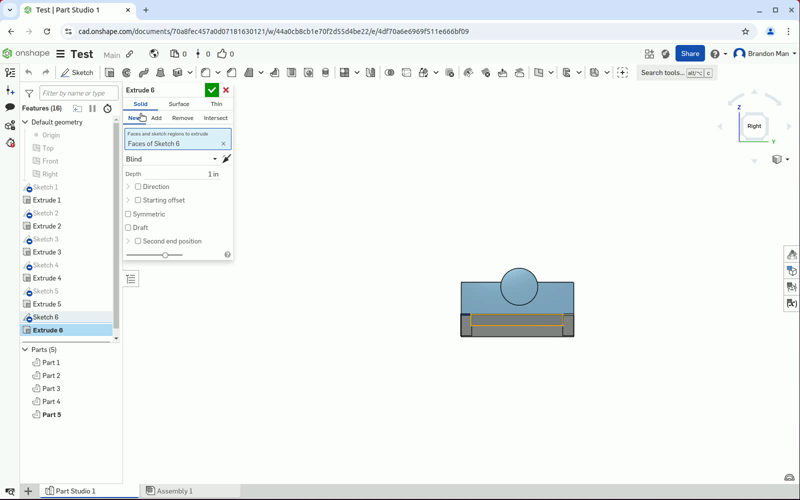
mouse_move(137, 120)
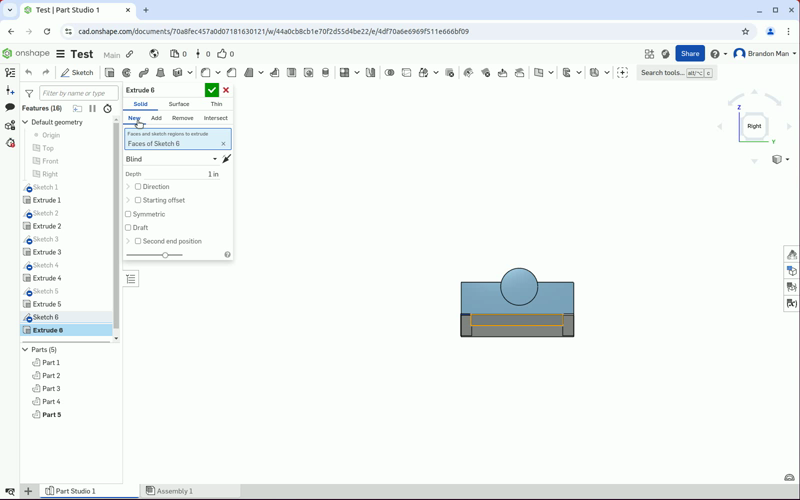
click(137, 120)
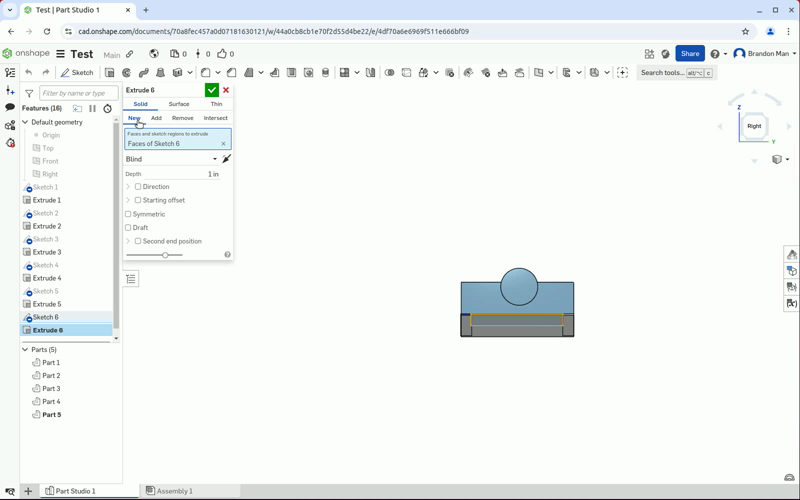
key(tab, 4)
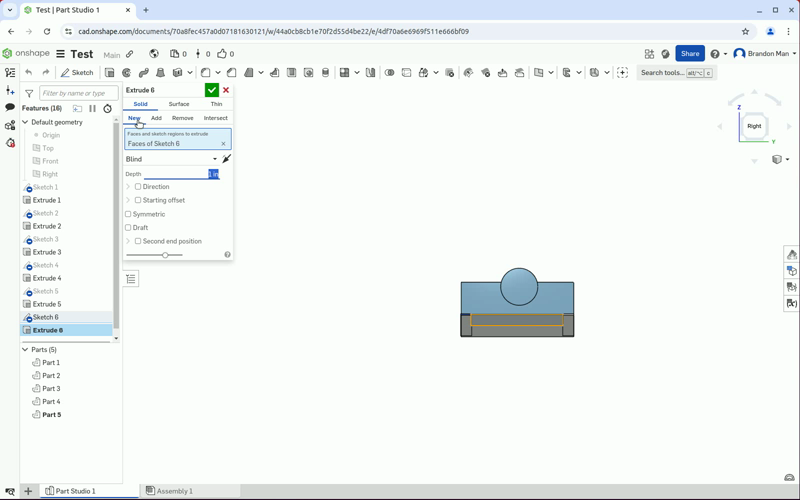
text(-12.036)
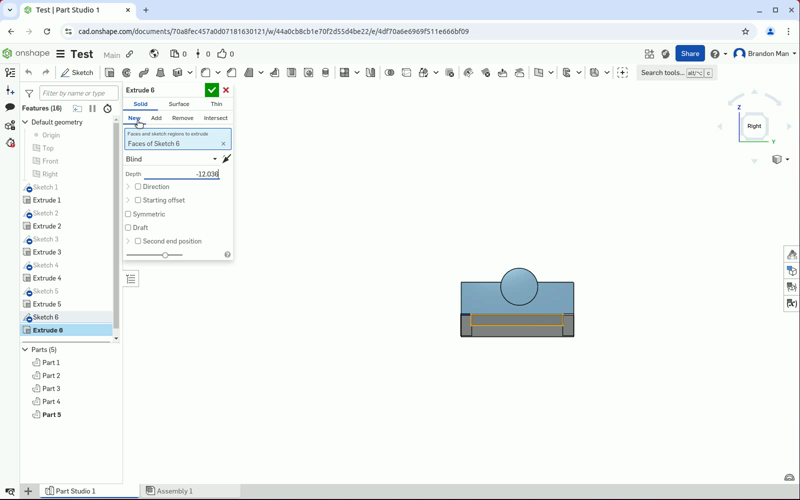
key(enter)
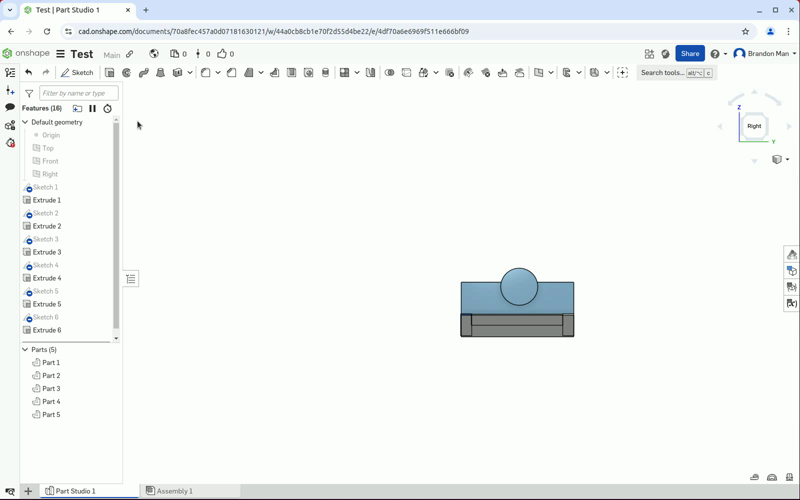
key(shift+h)
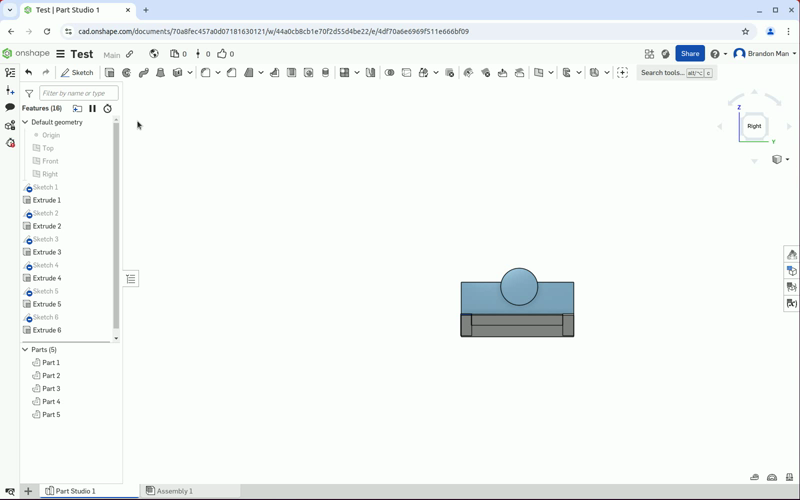
key(shift+h)
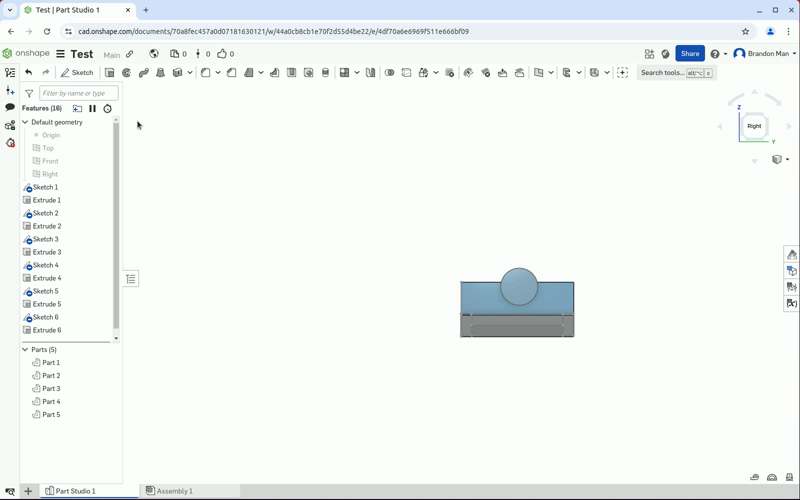
key(shift+7)
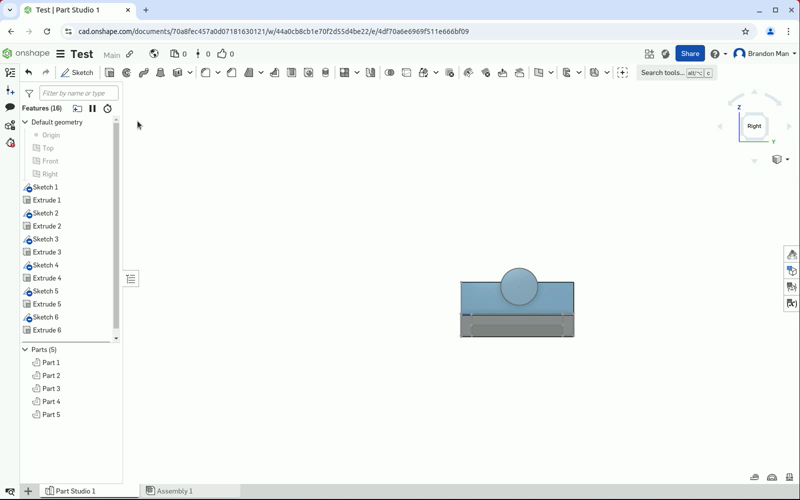
key(right, 2)
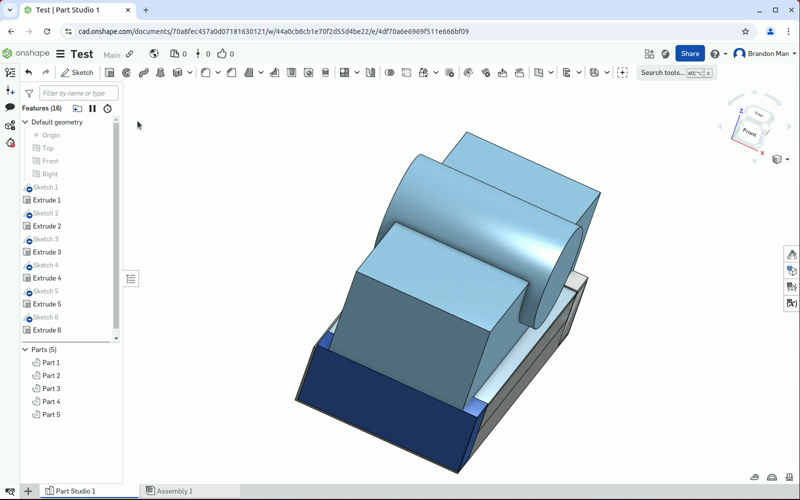
key(down, 2)
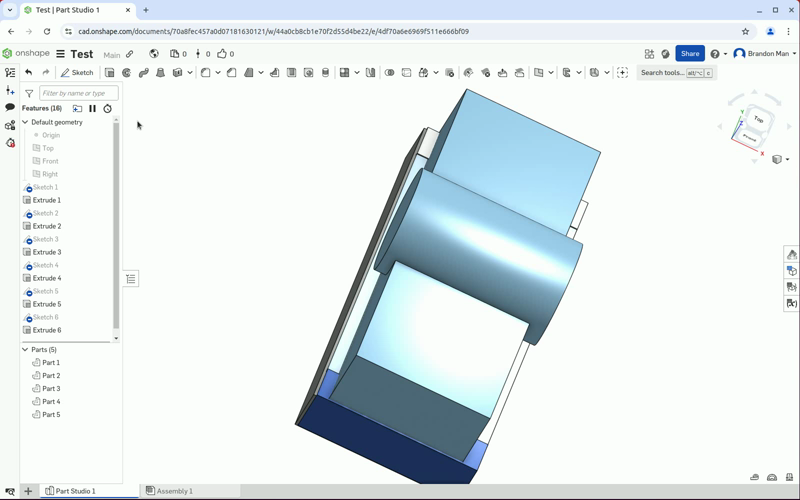
key(up, 2)
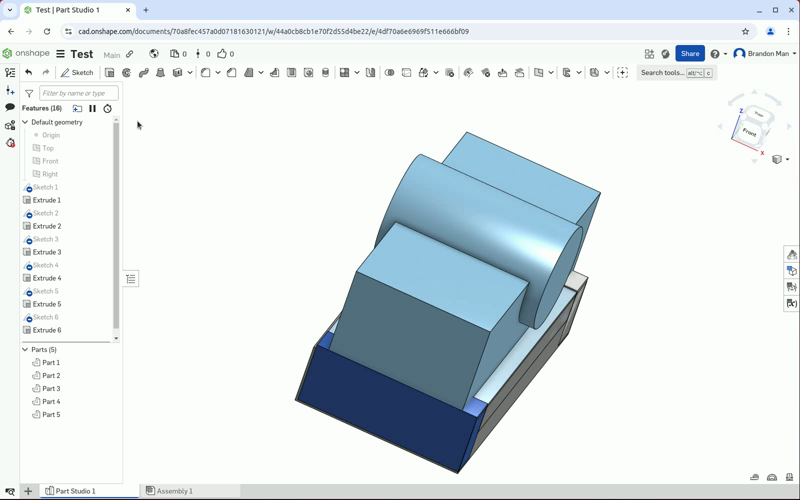
key(left, 2)
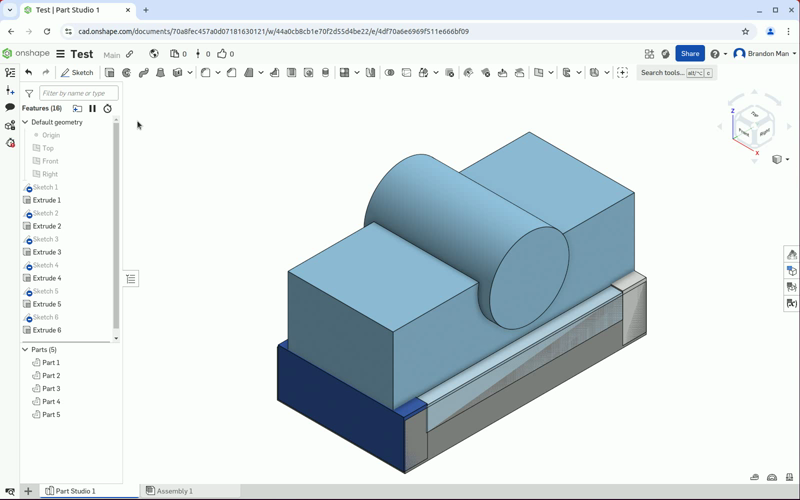
mouse_move(69, 189)
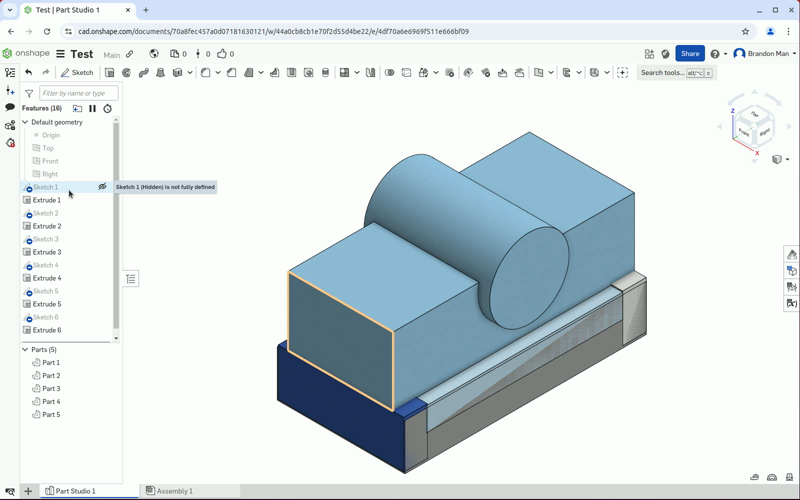
click(69, 189)